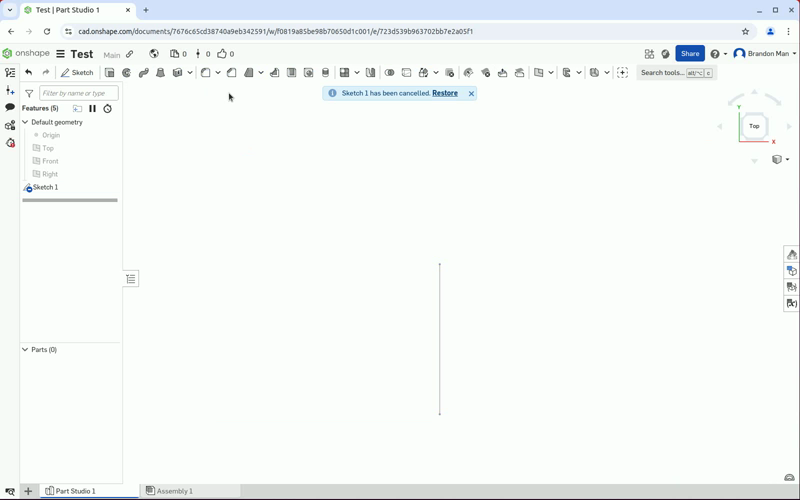
key(shift+h)
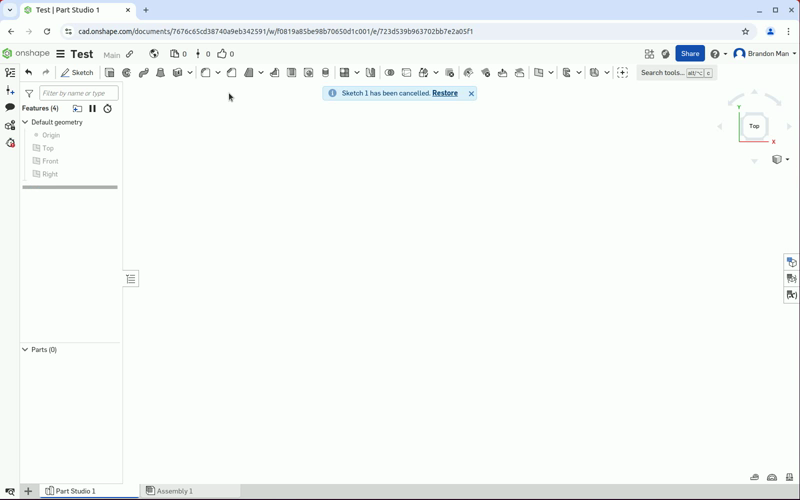
mouse_move(73, 352)
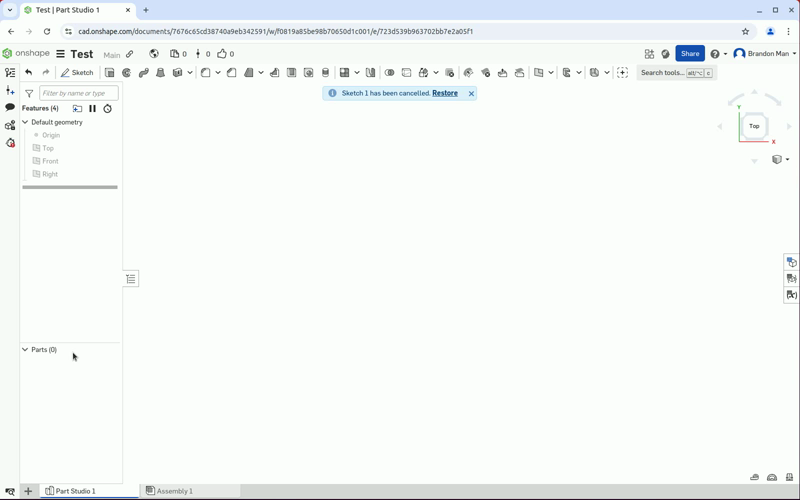
key(y)
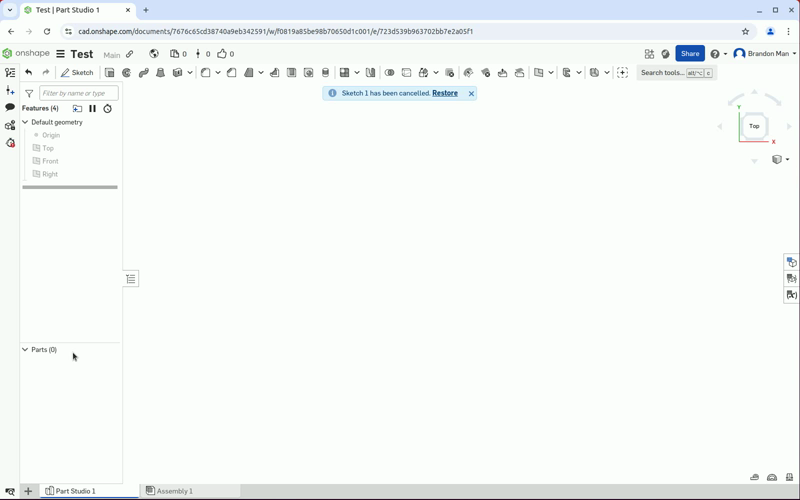
key(shift+p)
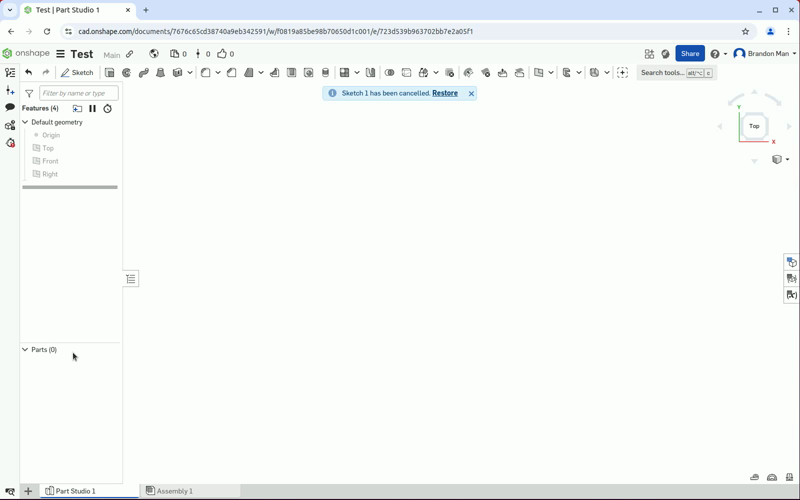
key(space)
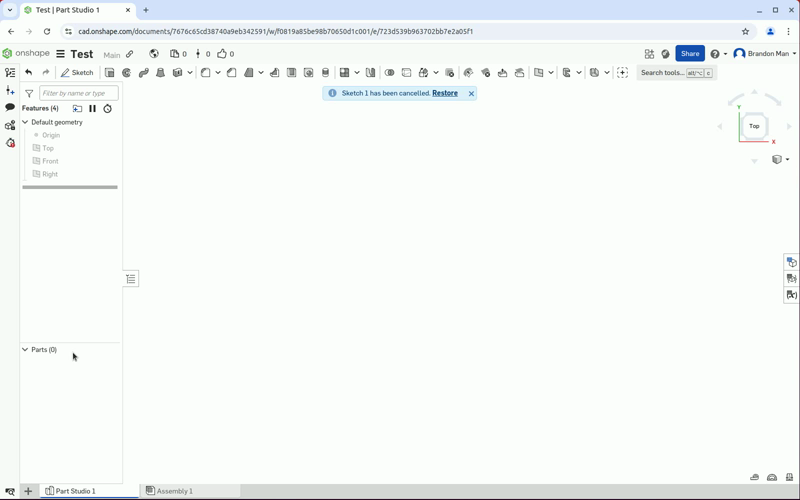
key_down(shift)
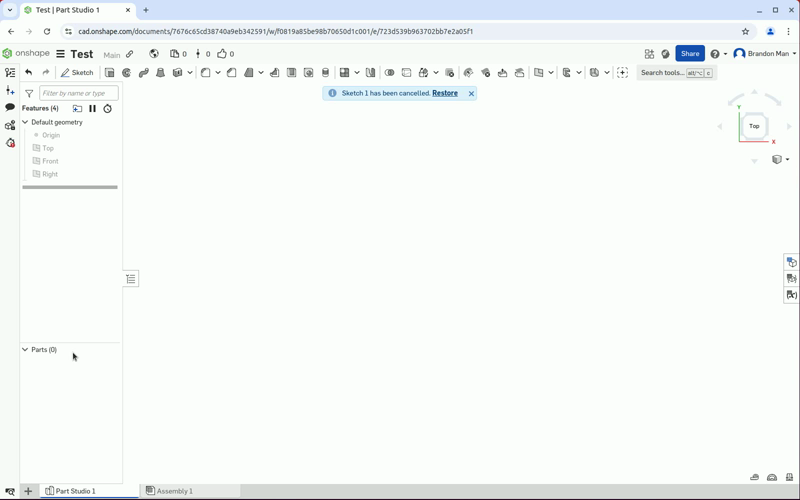
key(up)
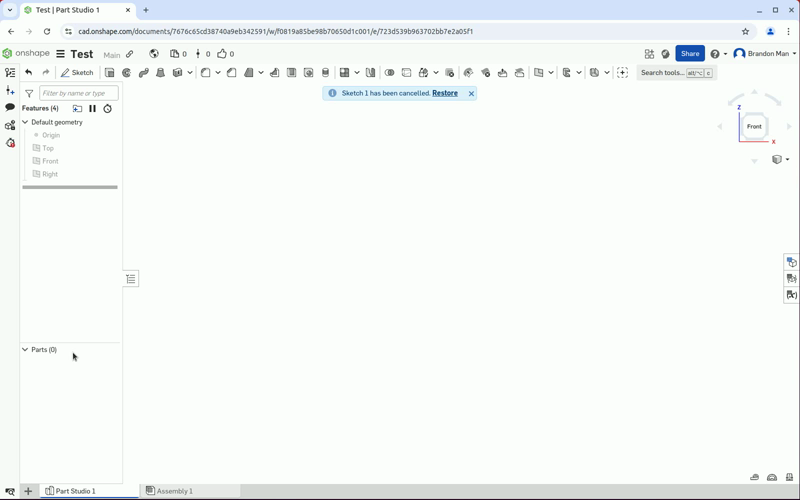
key_up(shift)
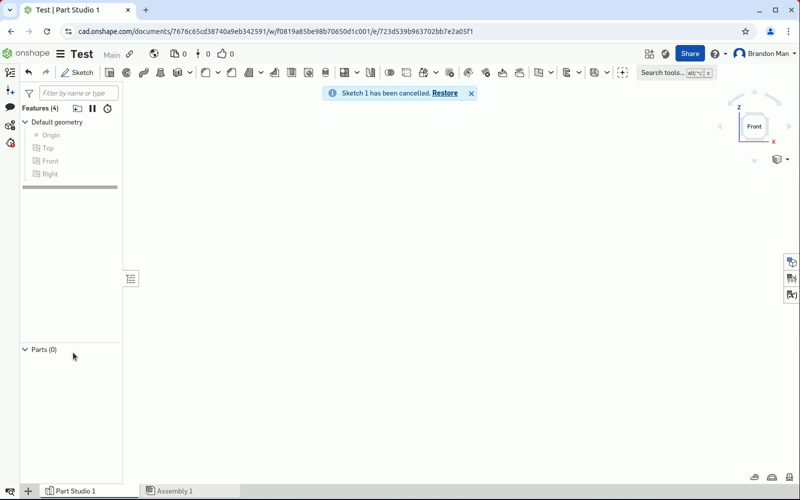
mouse_move(73, 352)
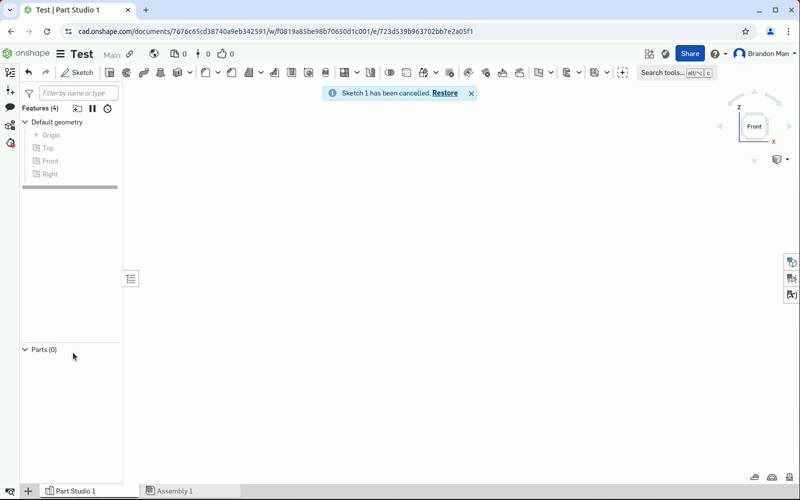
key(shift+y)
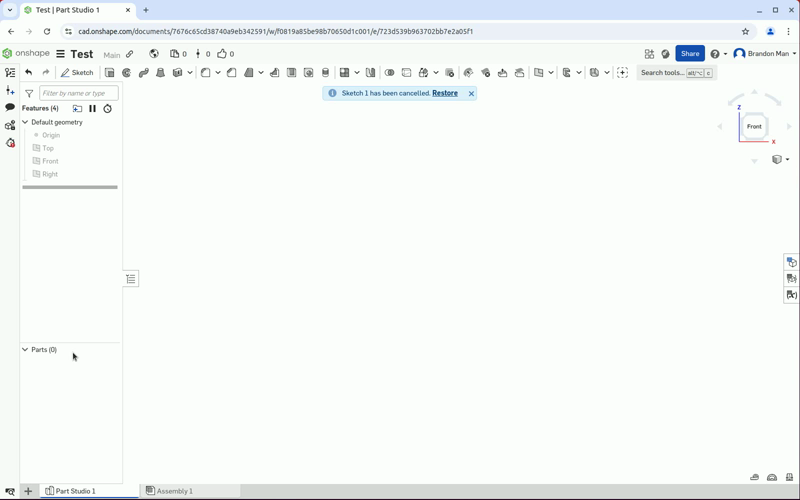
key(shift+s)
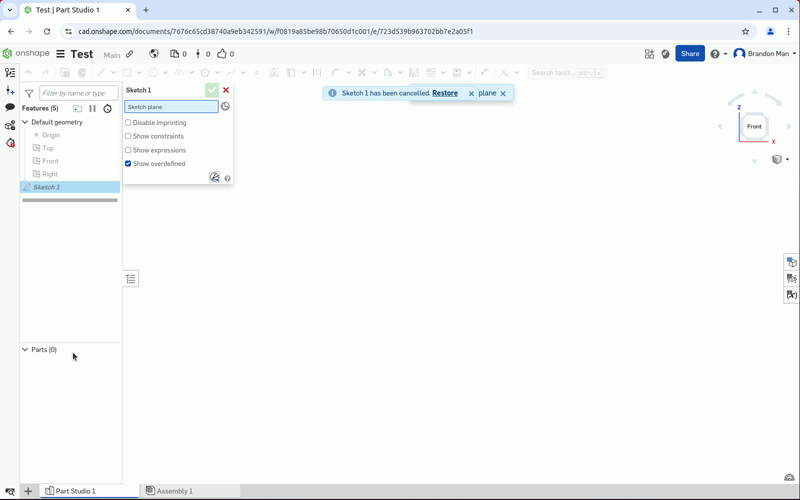
mouse_move(73, 163)
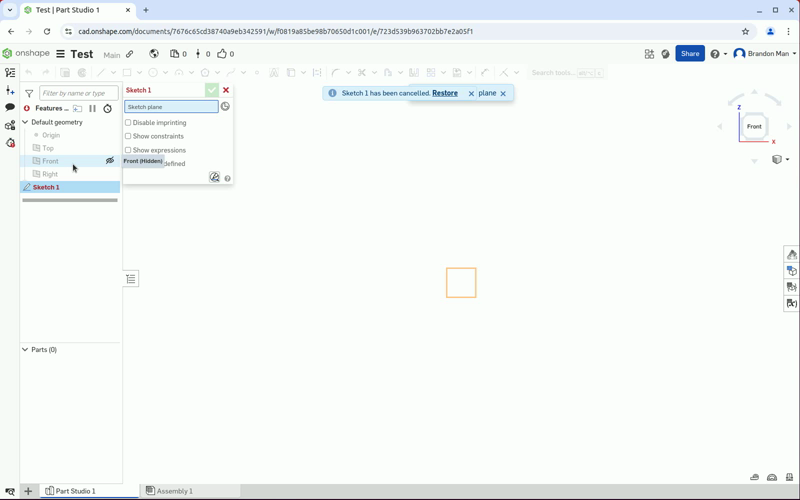
click(73, 163)
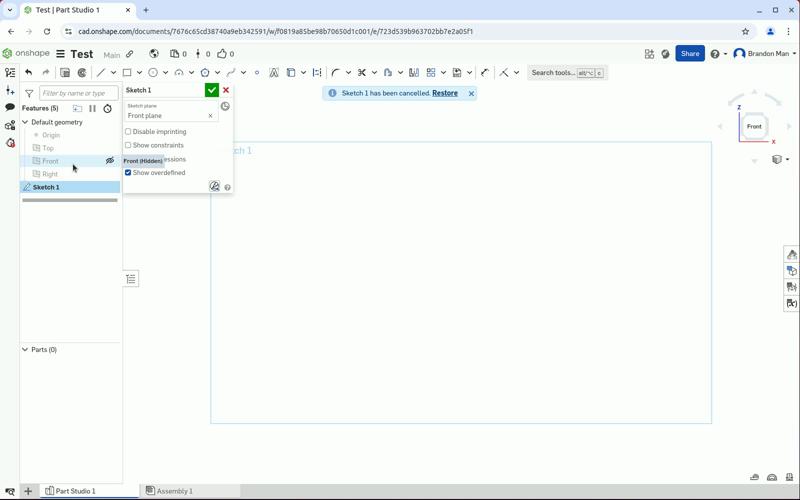
mouse_move(73, 352)
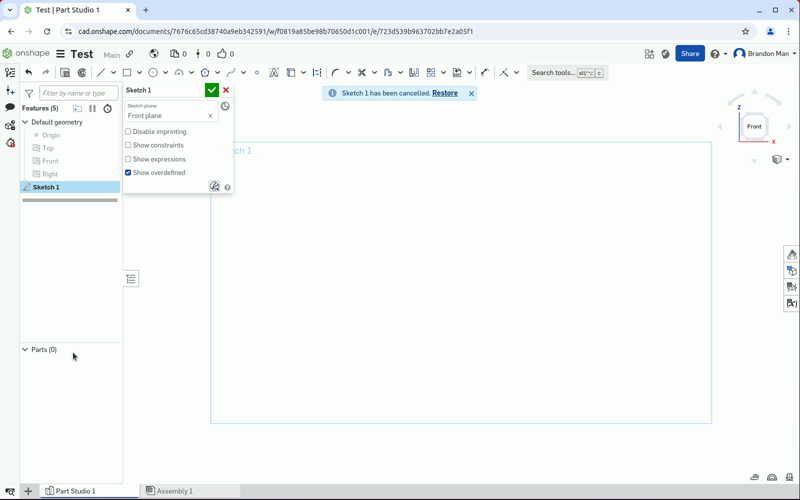
key(y)
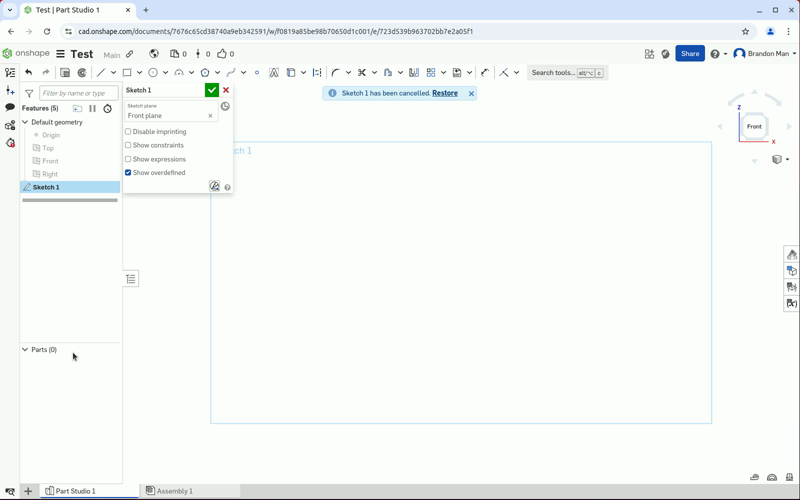
key(l)
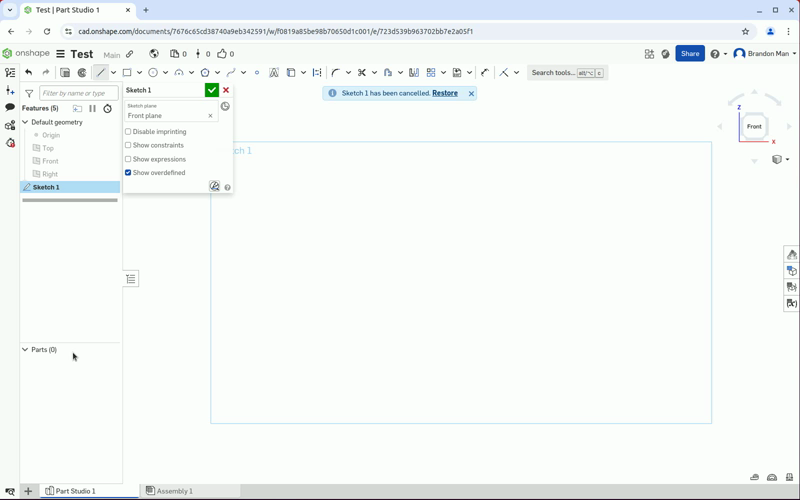
key_down(shift)
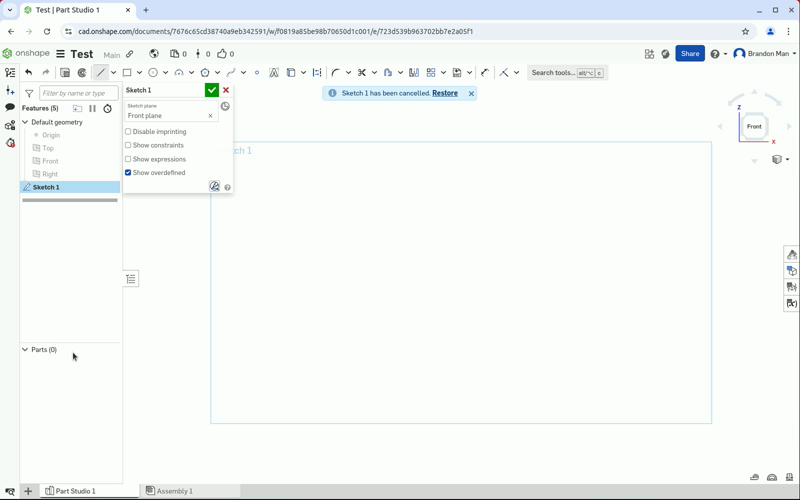
mouse_move(361, 272)
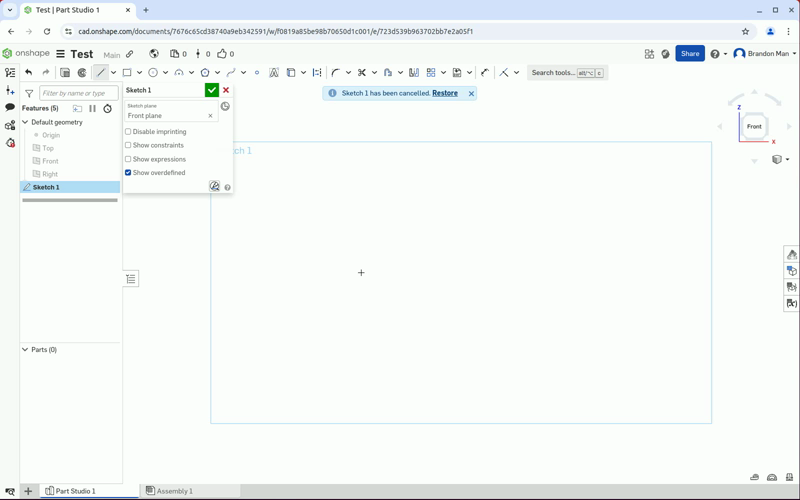
click(361, 272)
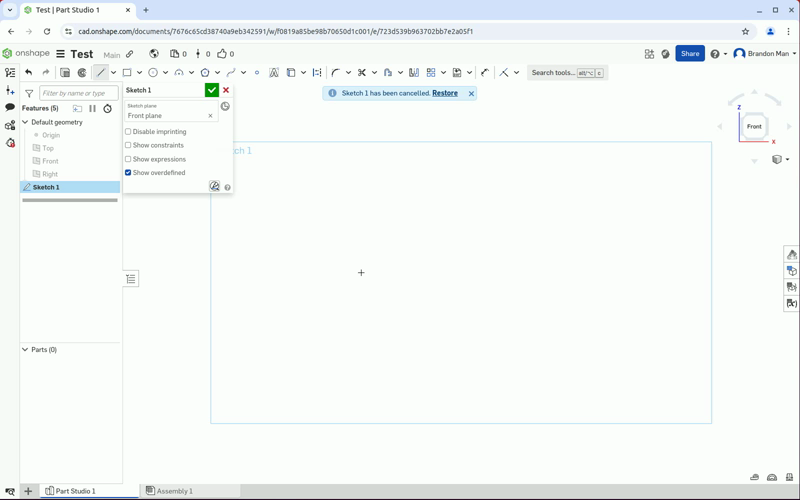
key_up(shift)
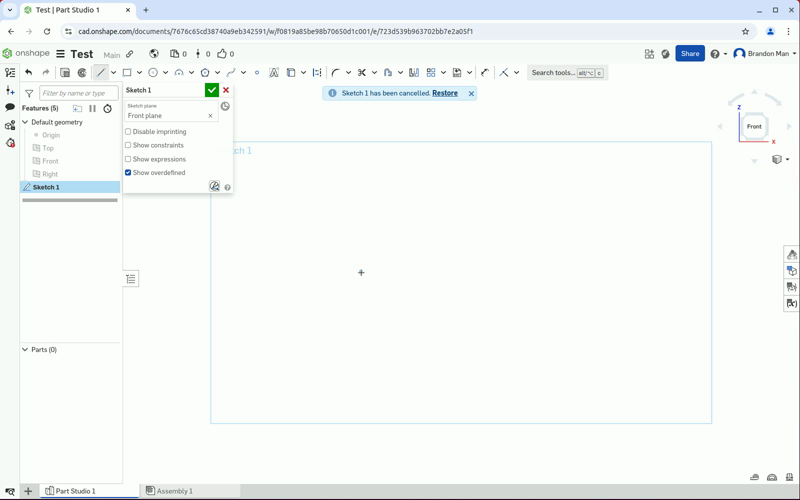
key_down(shift)
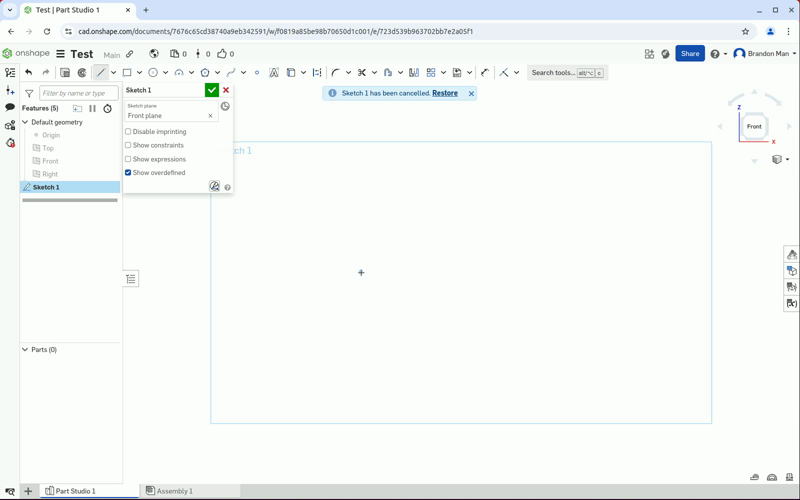
mouse_move(391, 272)
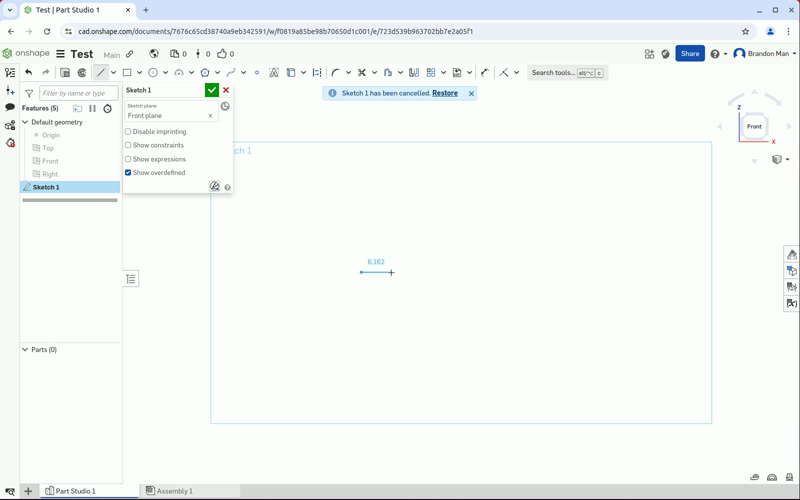
mouse_move(375, 272)
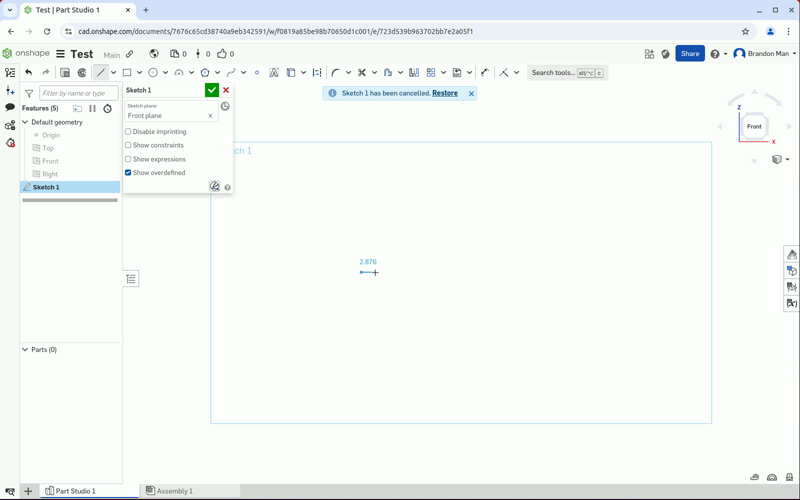
click(375, 272)
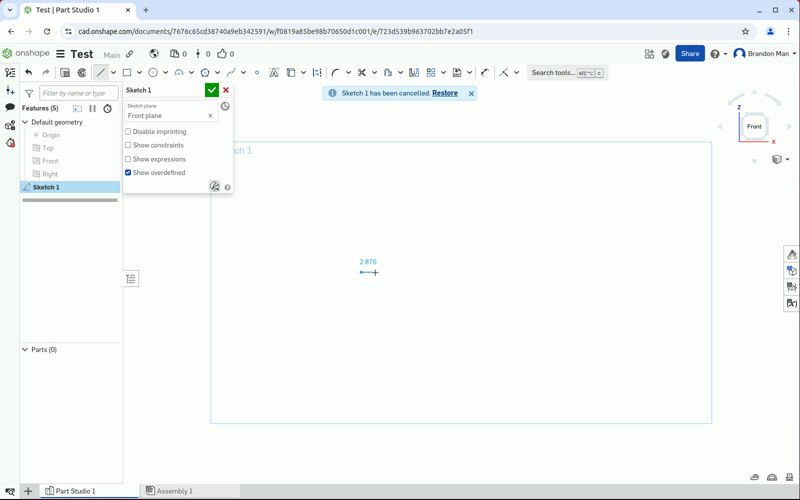
key_up(shift)
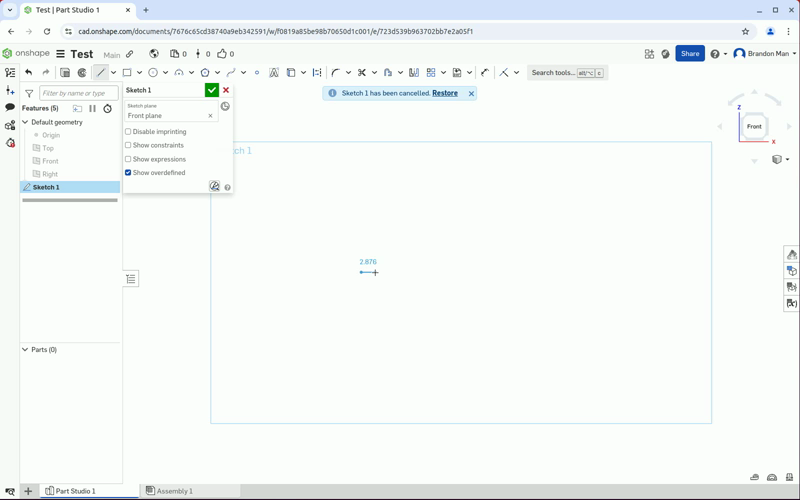
key(esc)
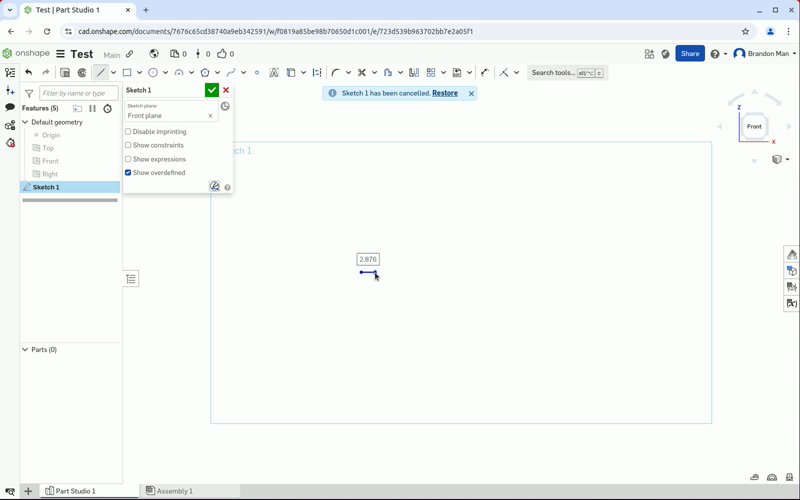
key(a)
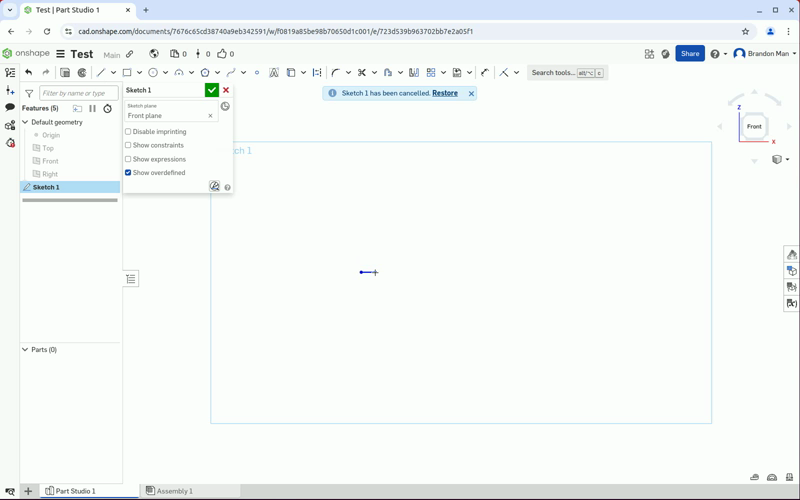
mouse_move(375, 272)
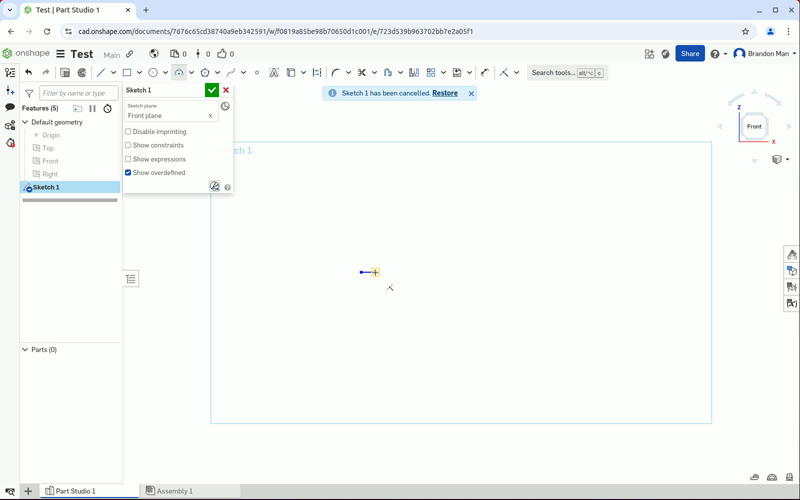
click(375, 272)
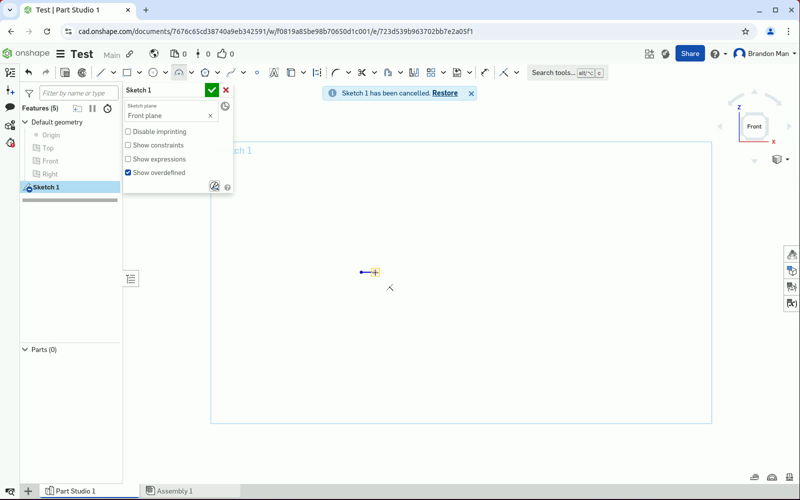
key_down(shift)
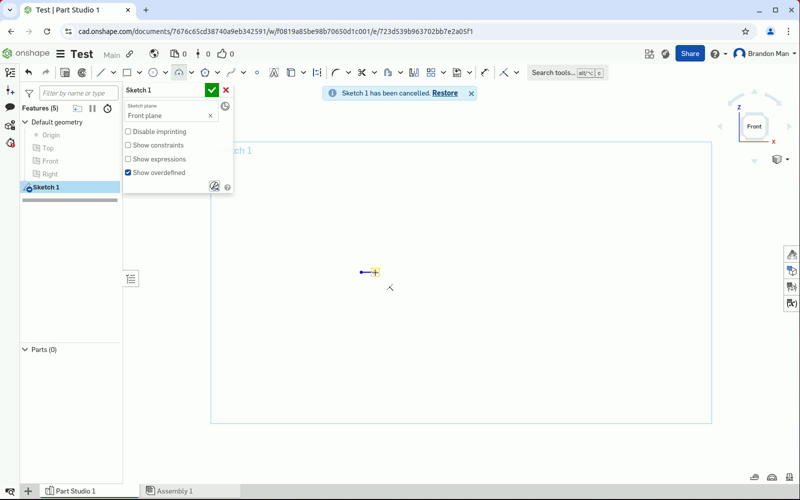
mouse_move(408, 272)
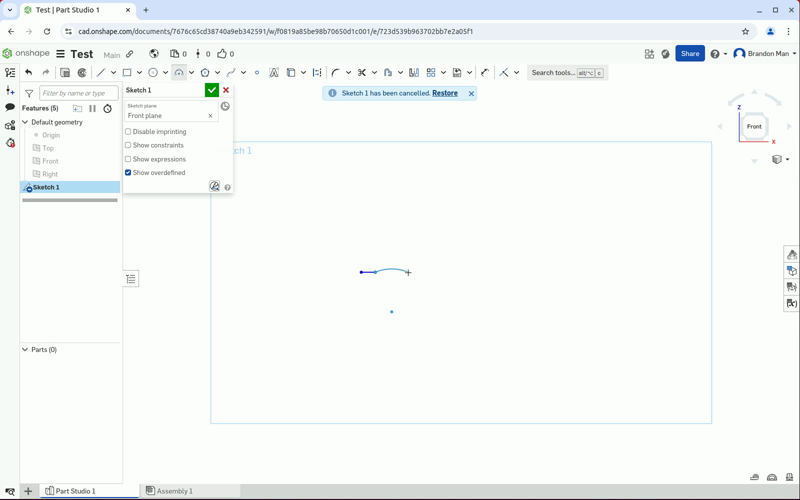
click(408, 272)
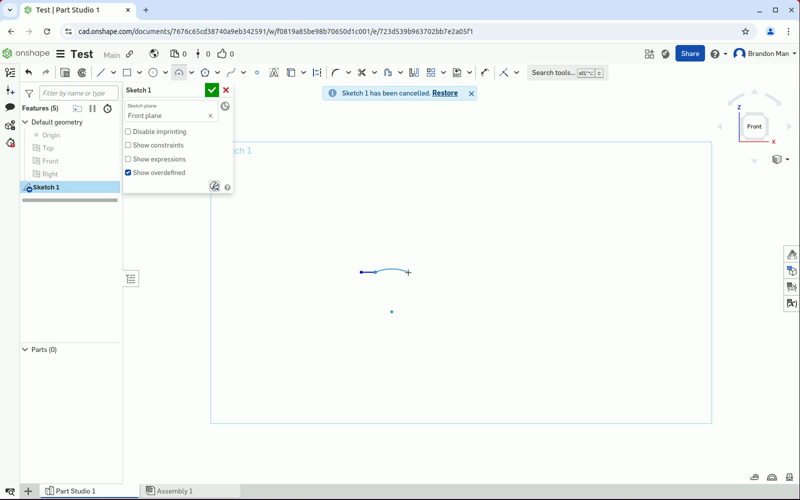
mouse_move(391, 263)
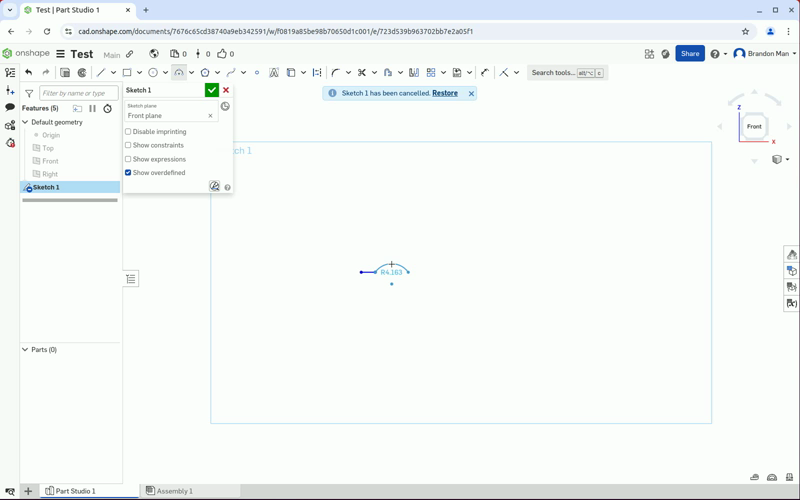
click(391, 263)
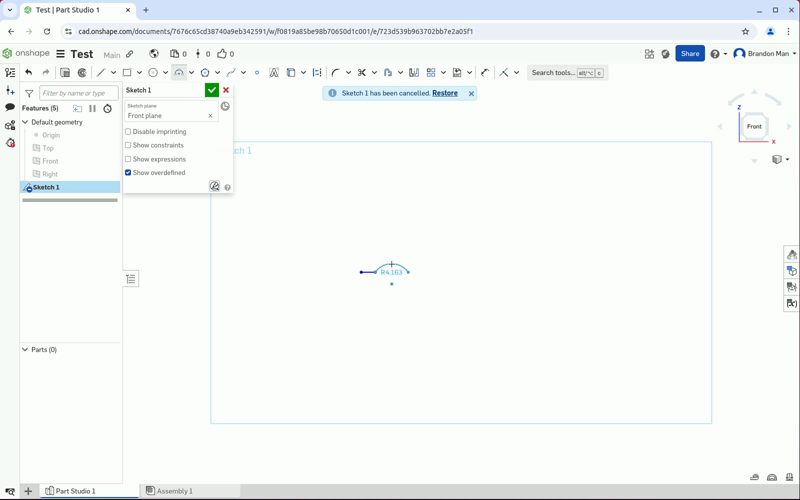
key_up(shift)
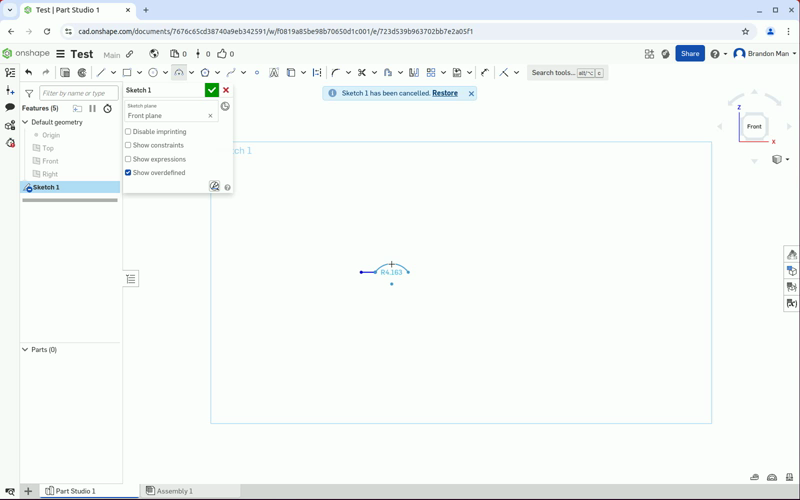
key(esc)
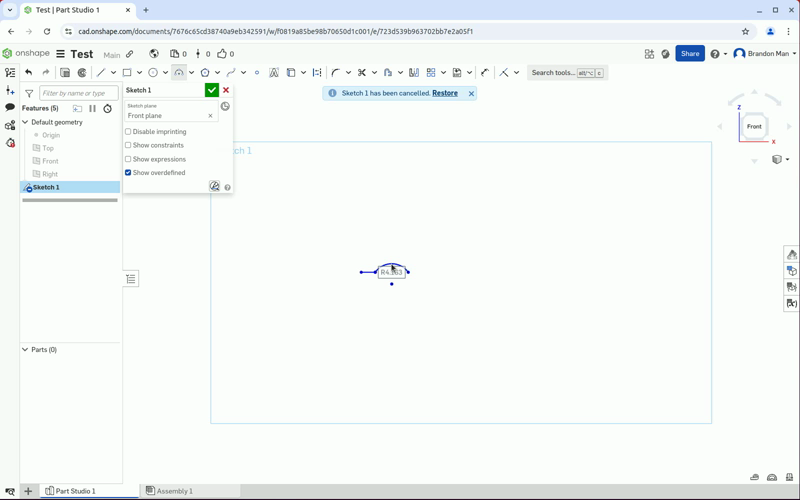
key(l)
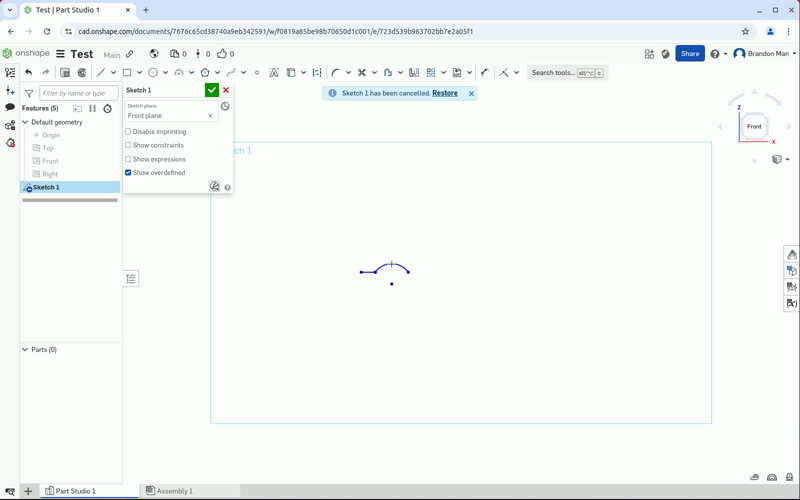
mouse_move(408, 272)
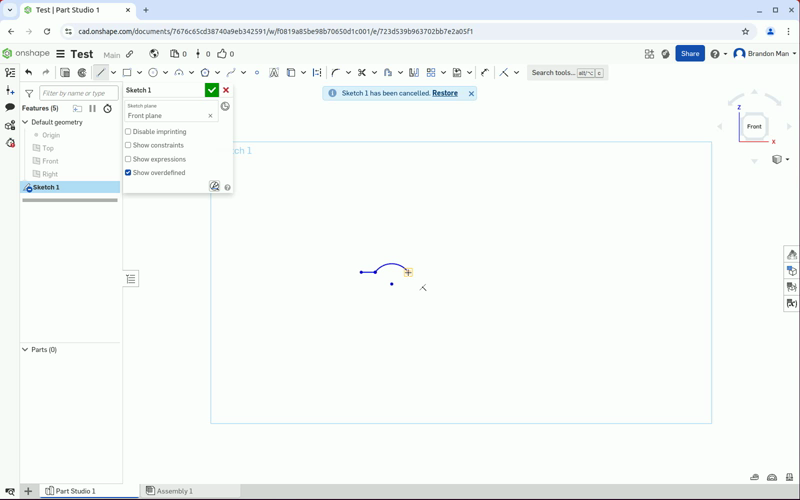
click(408, 272)
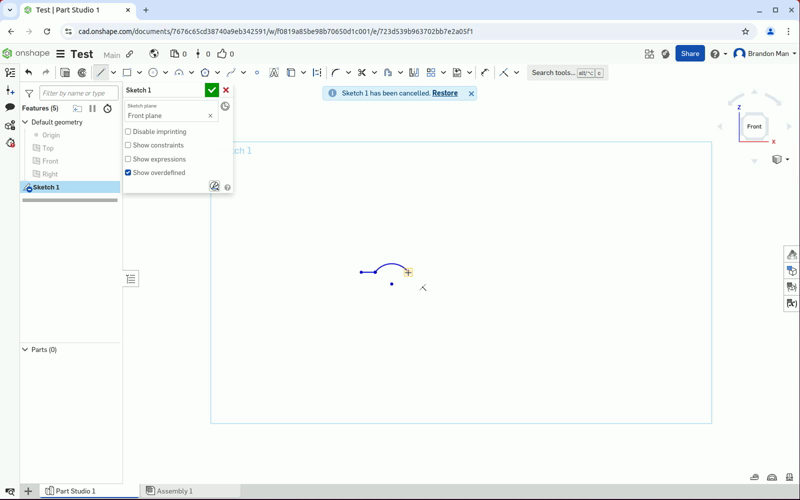
key_down(shift)
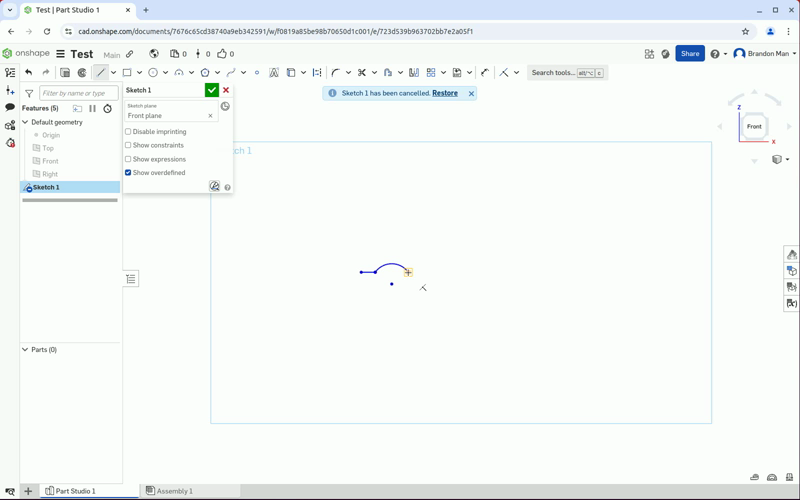
mouse_move(438, 272)
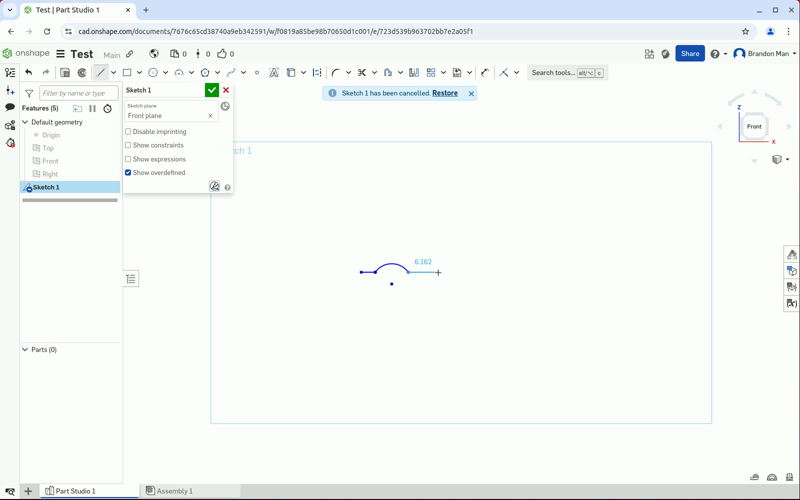
mouse_move(422, 272)
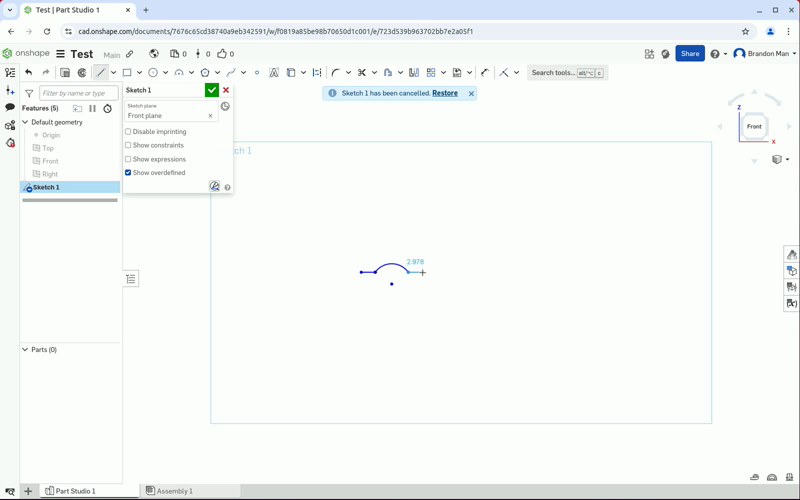
click(422, 272)
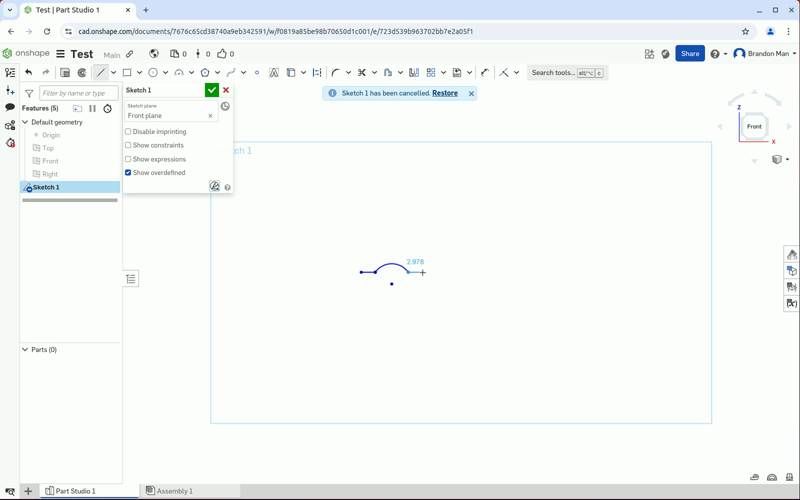
key_up(shift)
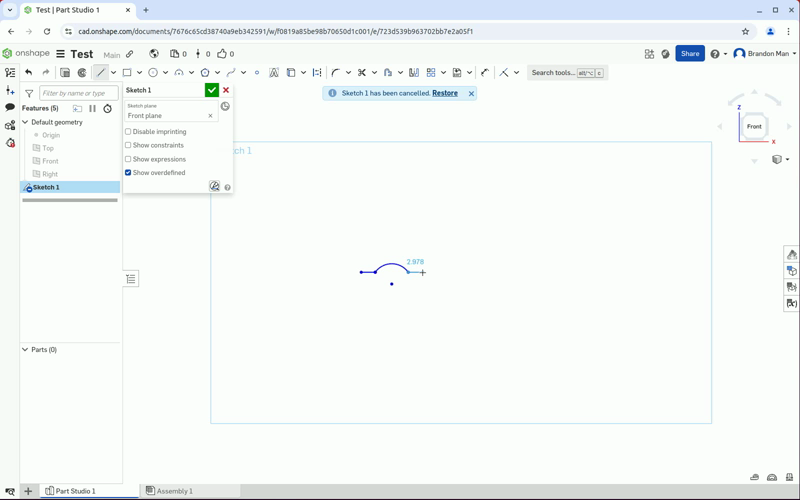
key(esc)
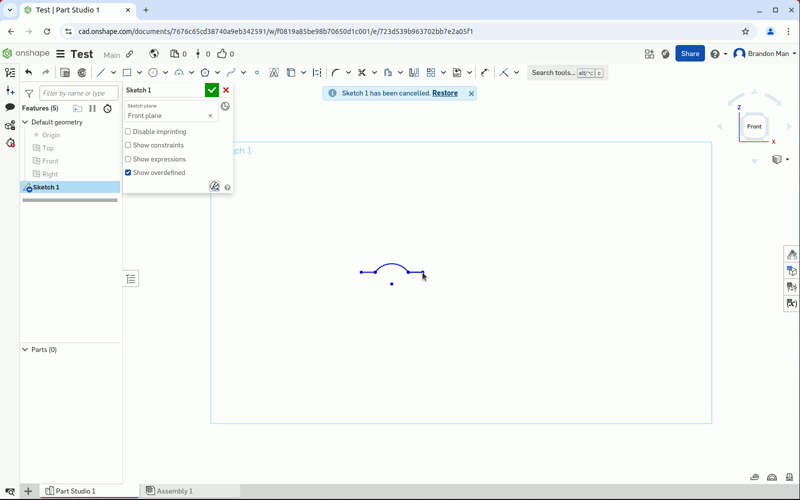
key(a)
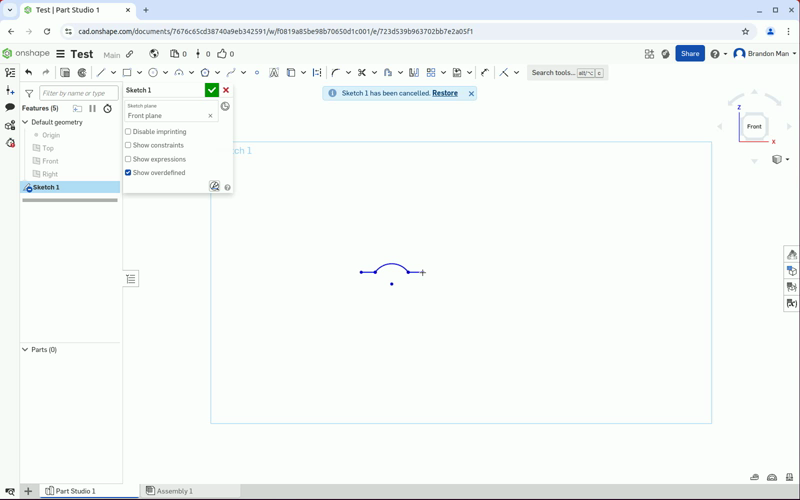
mouse_move(422, 272)
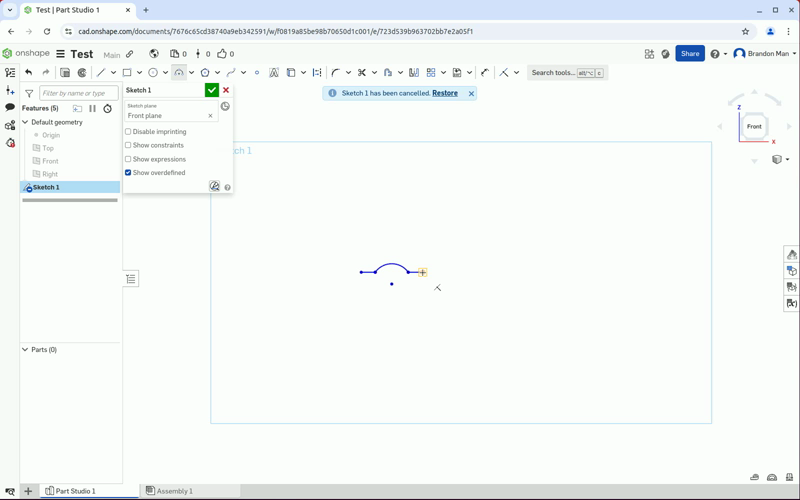
click(422, 272)
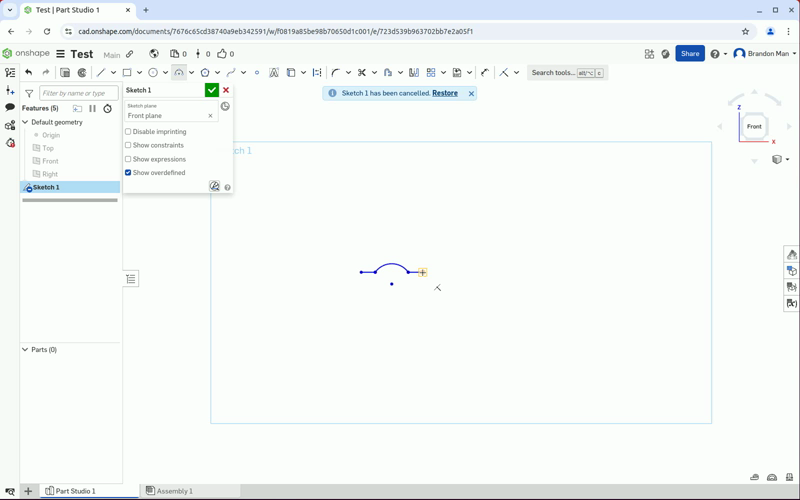
mouse_move(361, 272)
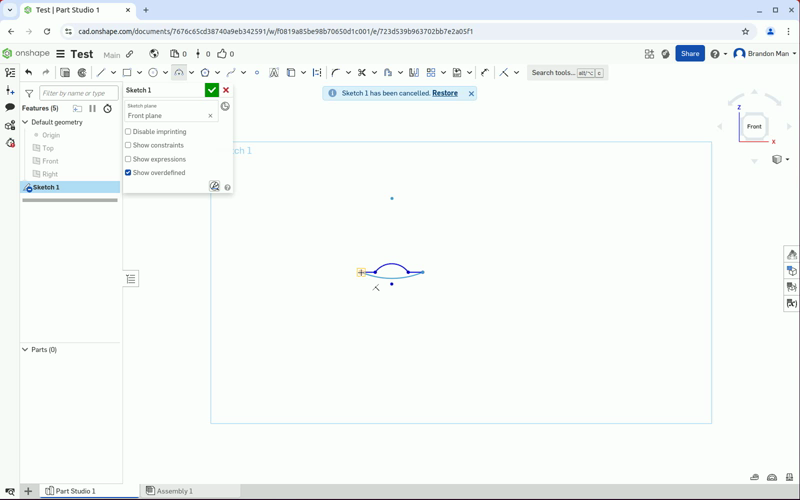
click(361, 272)
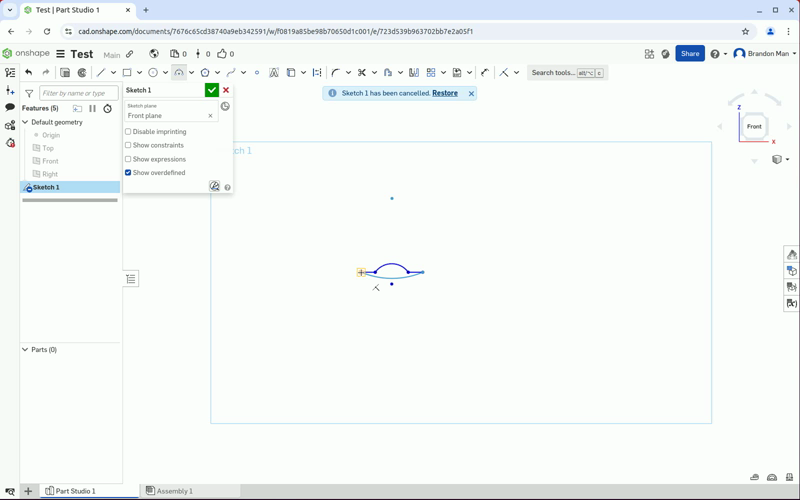
key_down(shift)
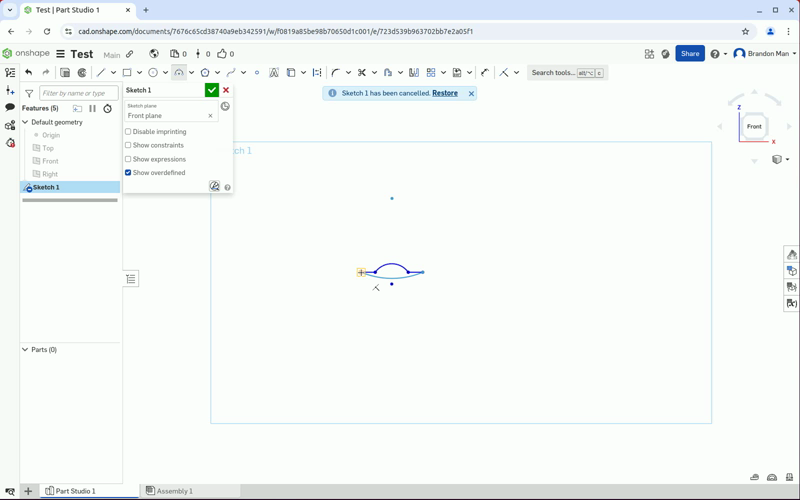
mouse_move(391, 250)
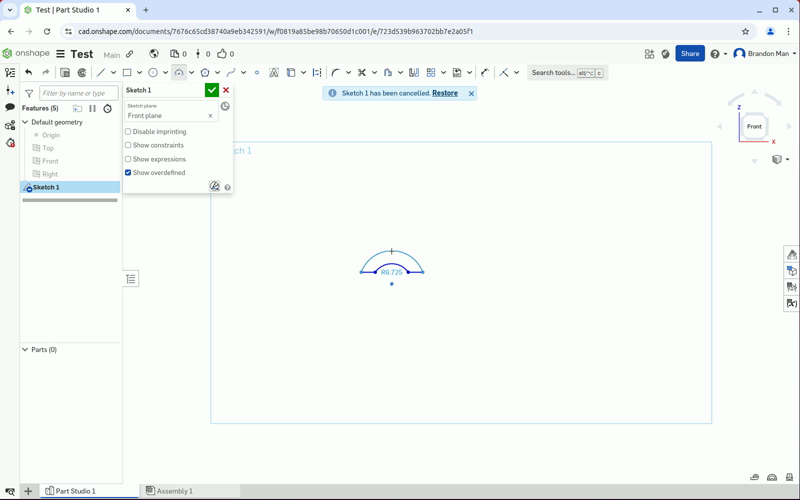
click(391, 250)
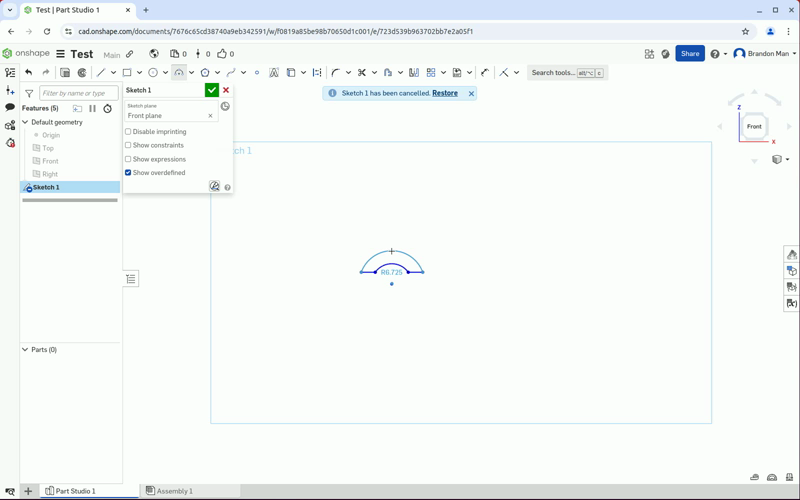
key_up(shift)
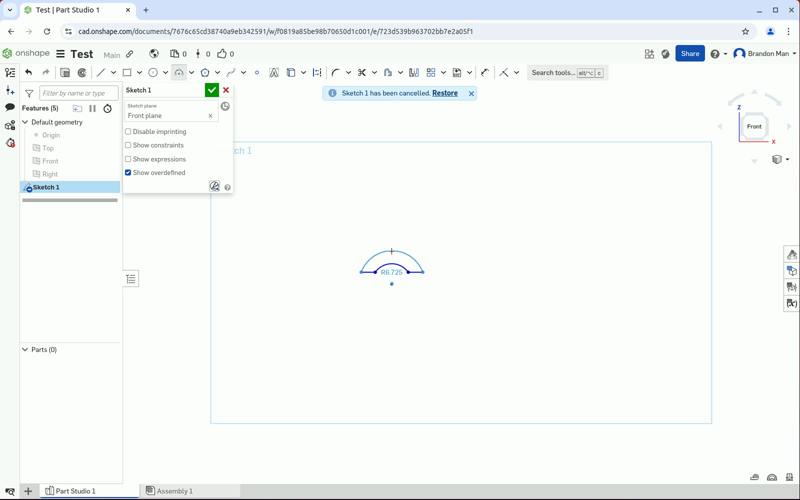
key(esc)
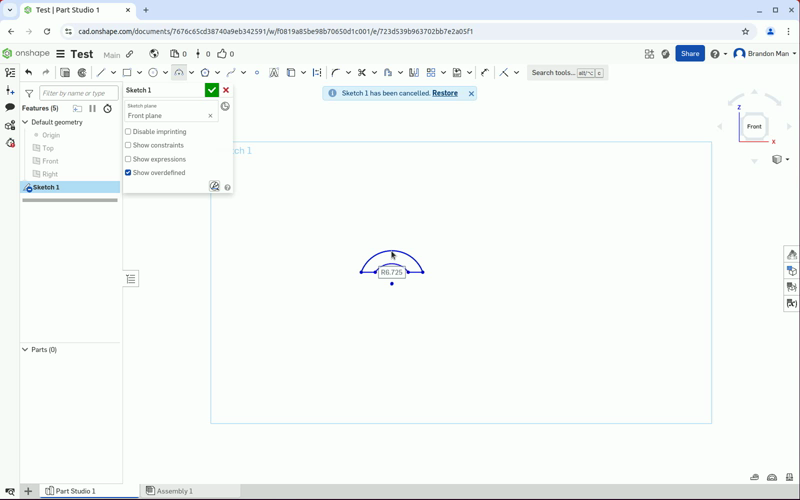
mouse_move(401, 254)
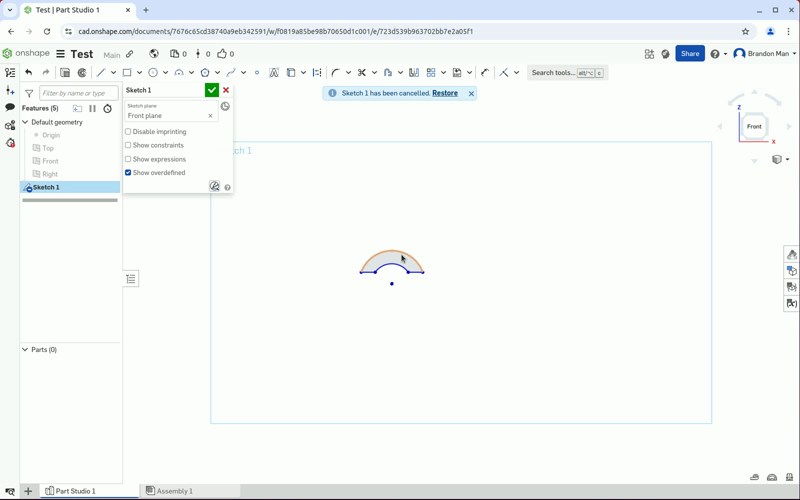
scroll(6)
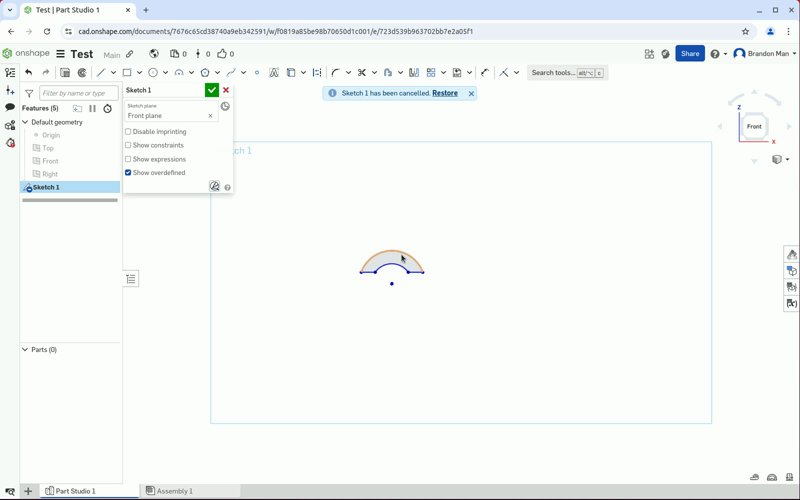
scroll(6)
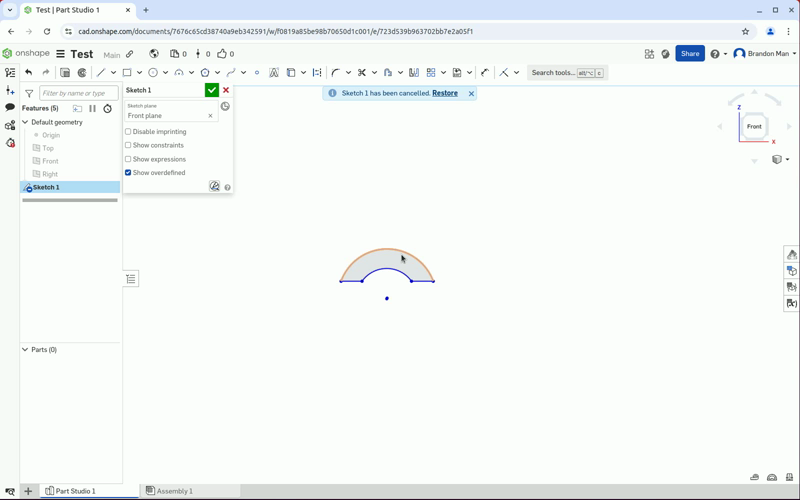
scroll(6)
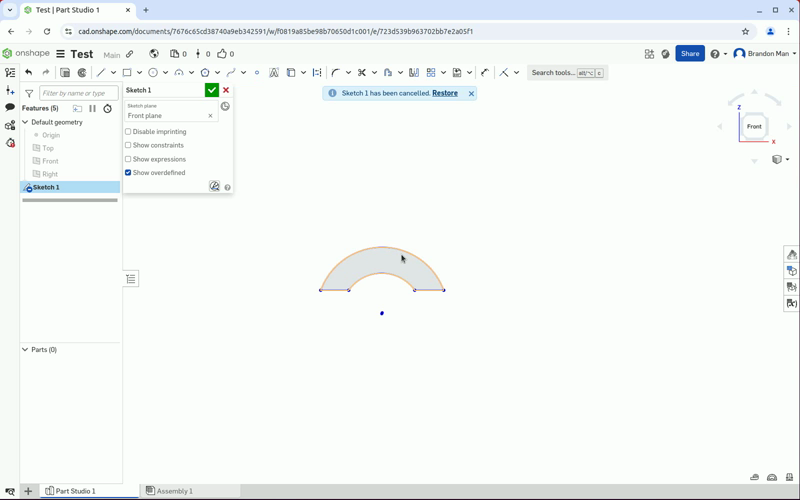
scroll(6)
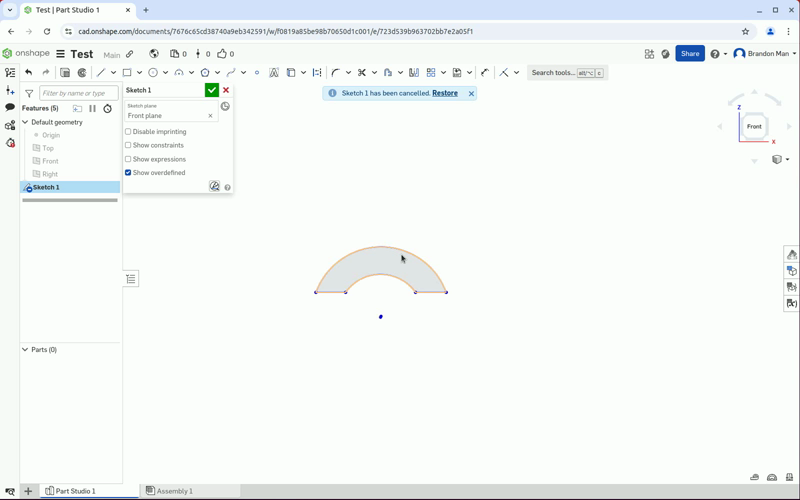
scroll(6)
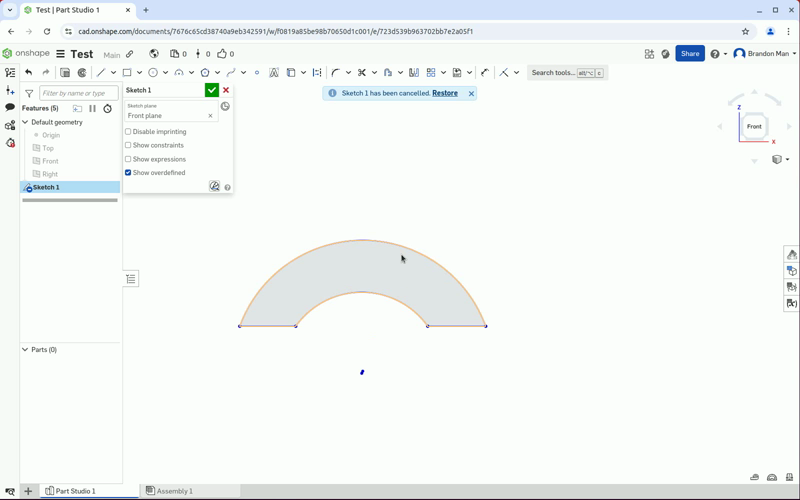
scroll(6)
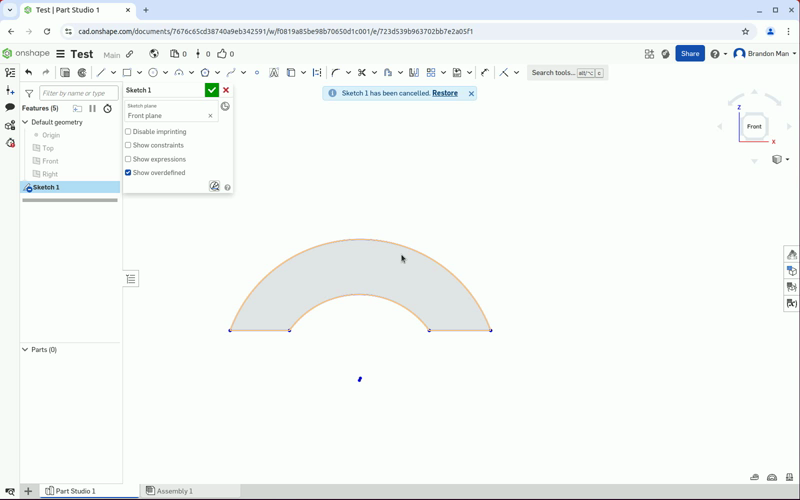
scroll(6)
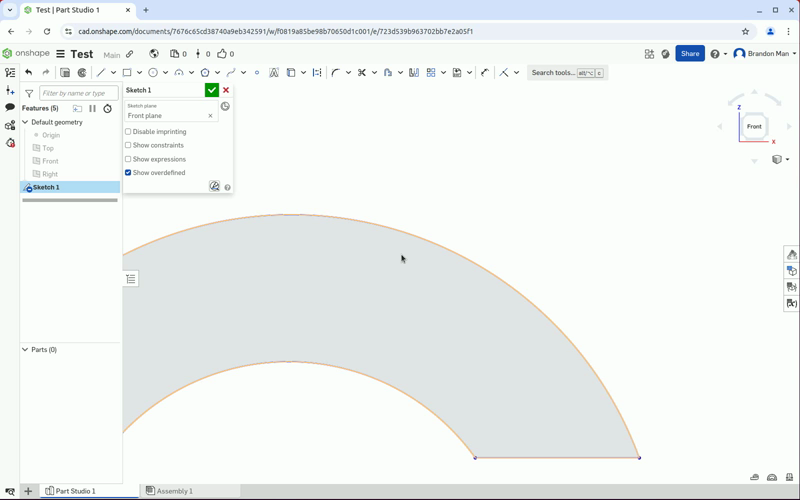
click(401, 254)
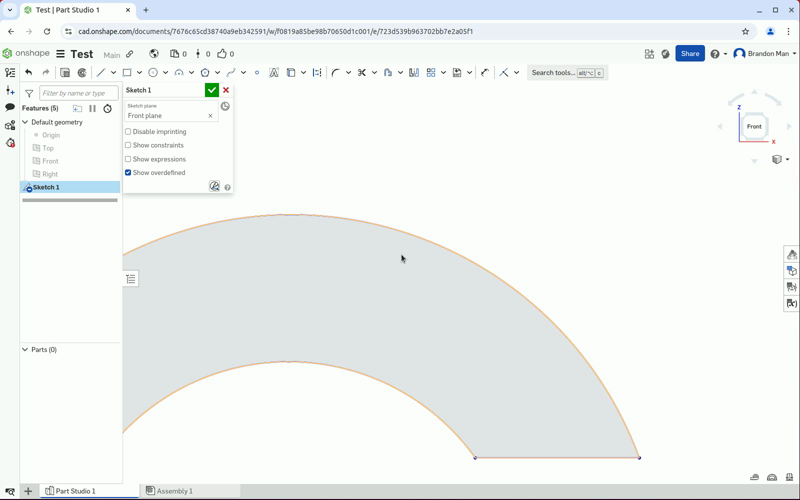
scroll(-6)
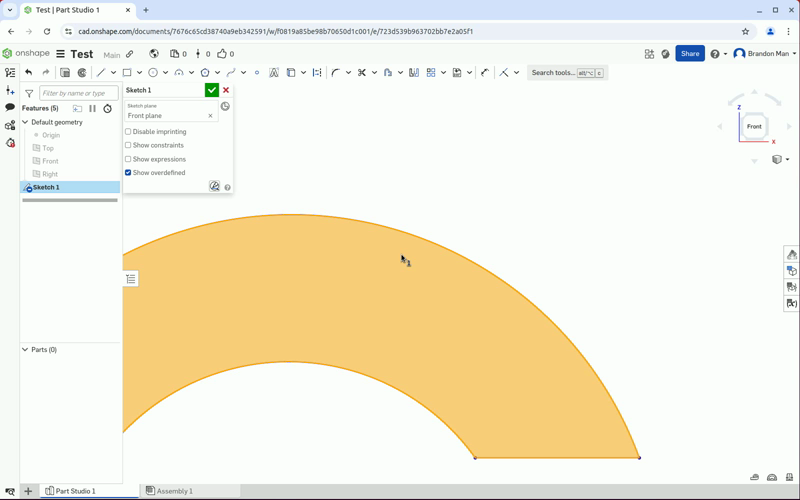
scroll(-6)
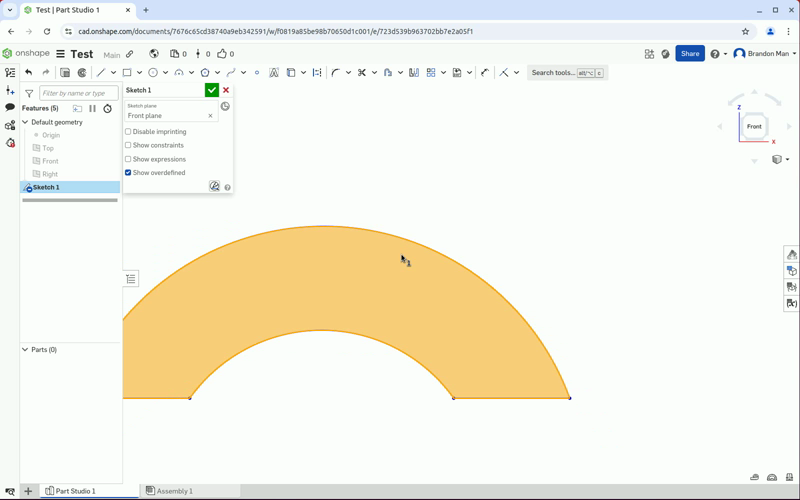
scroll(-6)
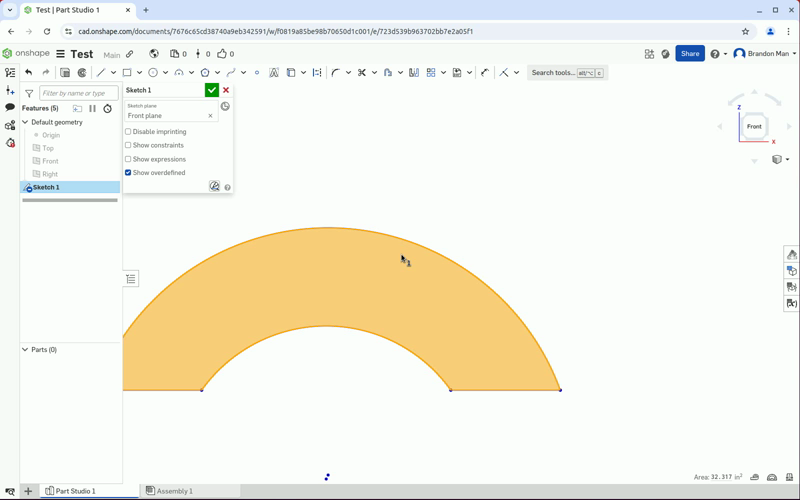
scroll(-6)
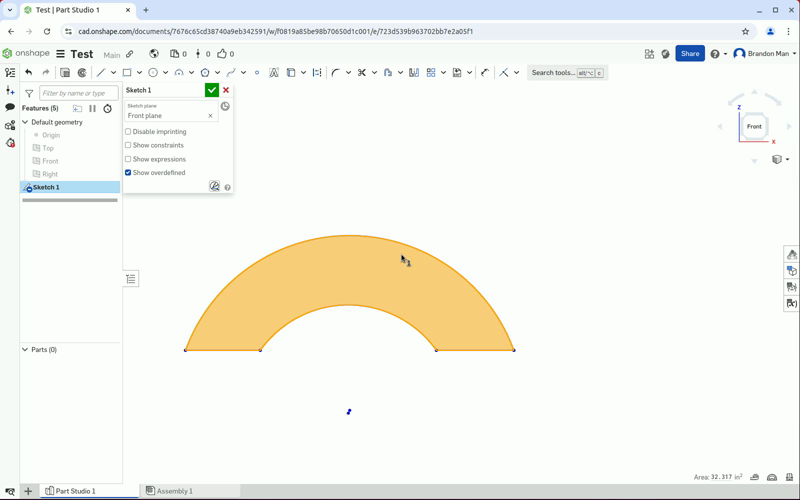
scroll(-6)
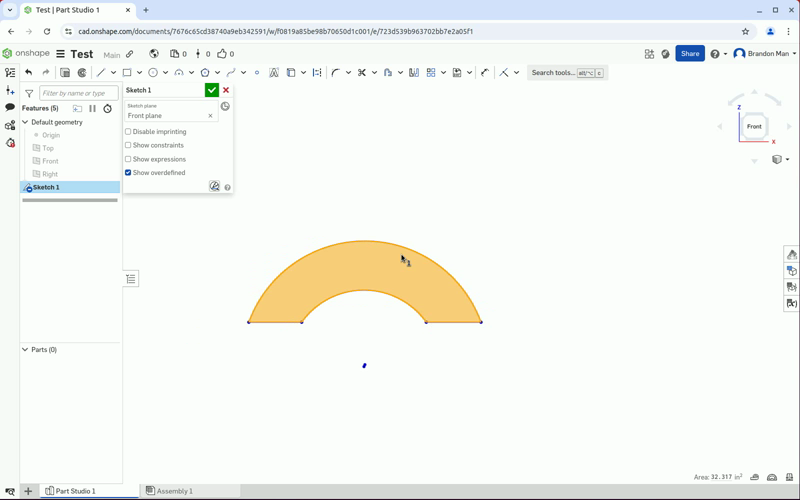
scroll(-6)
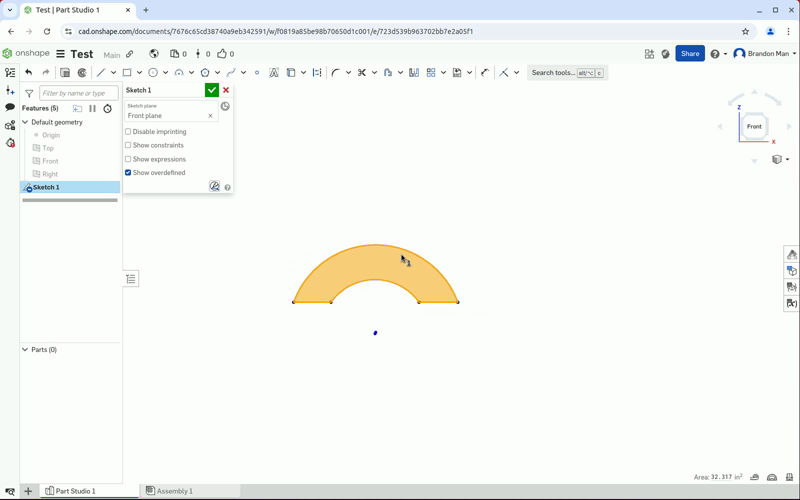
scroll(-6)
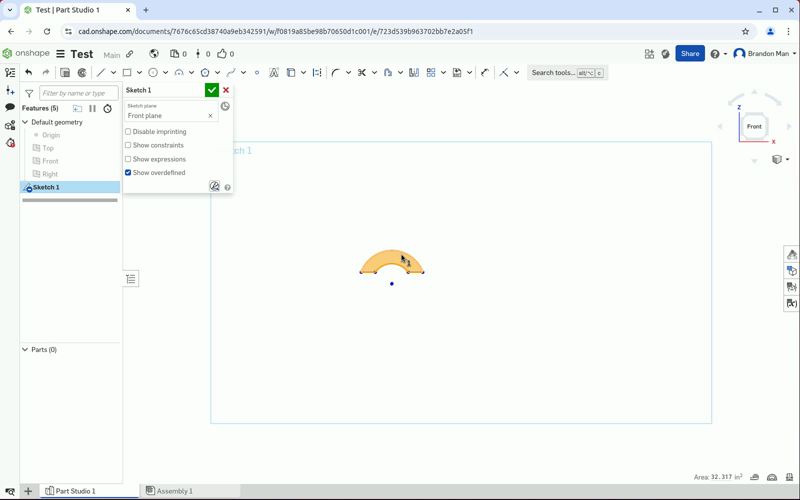
mouse_move(73, 352)
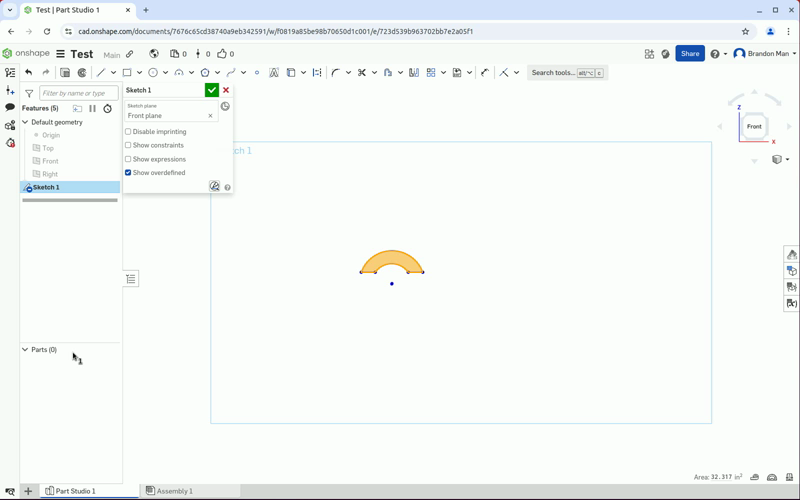
key(shift+y)
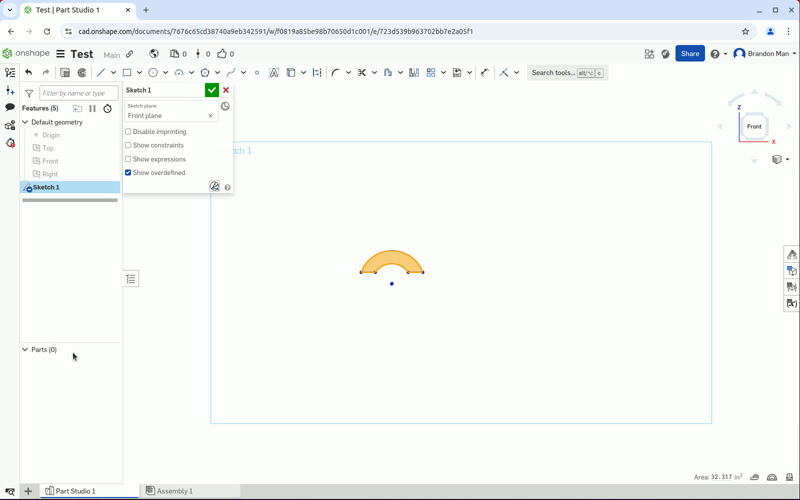
key(shift+e)
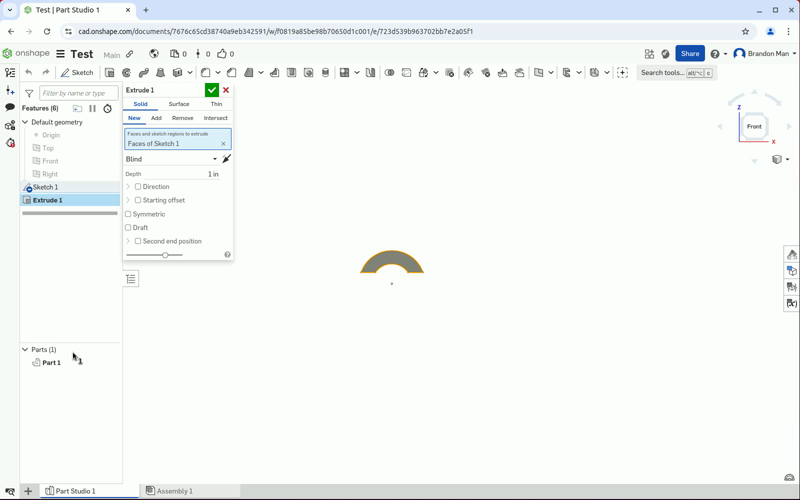
mouse_move(143, 106)
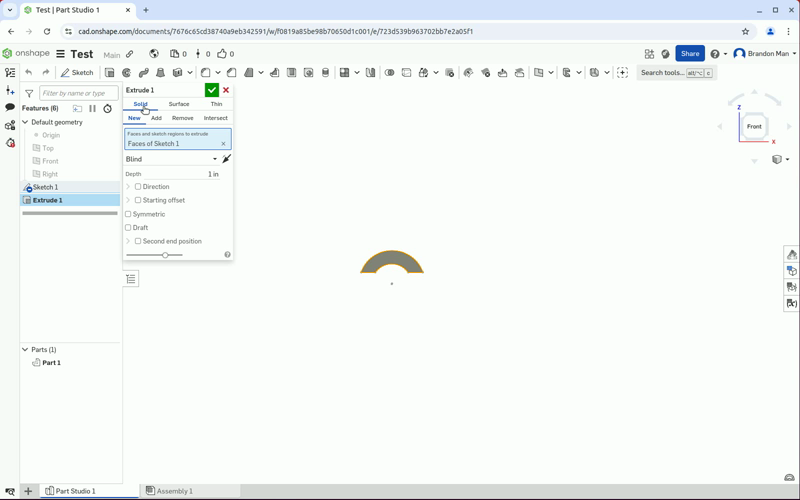
click(143, 106)
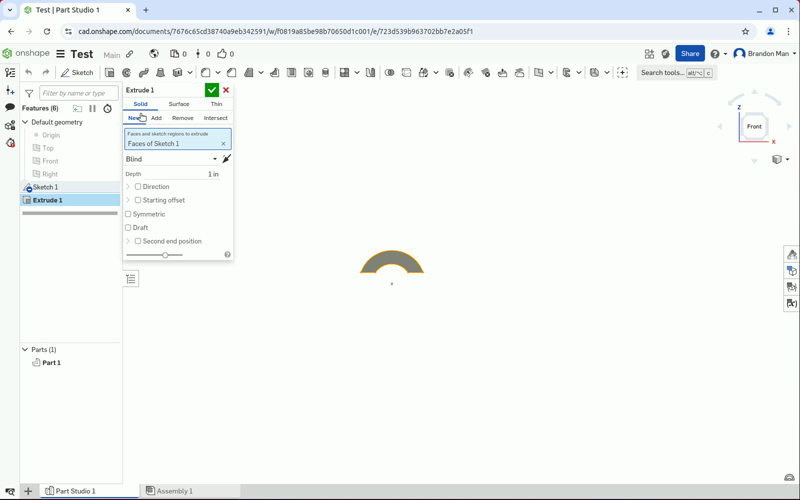
mouse_move(137, 120)
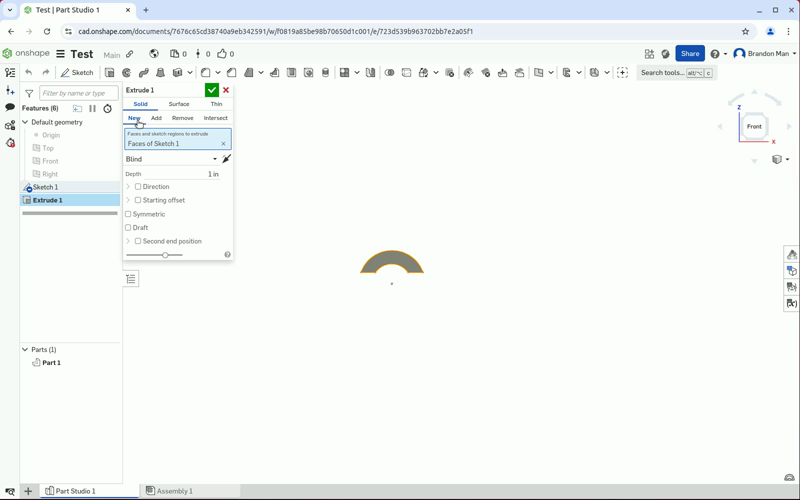
click(137, 120)
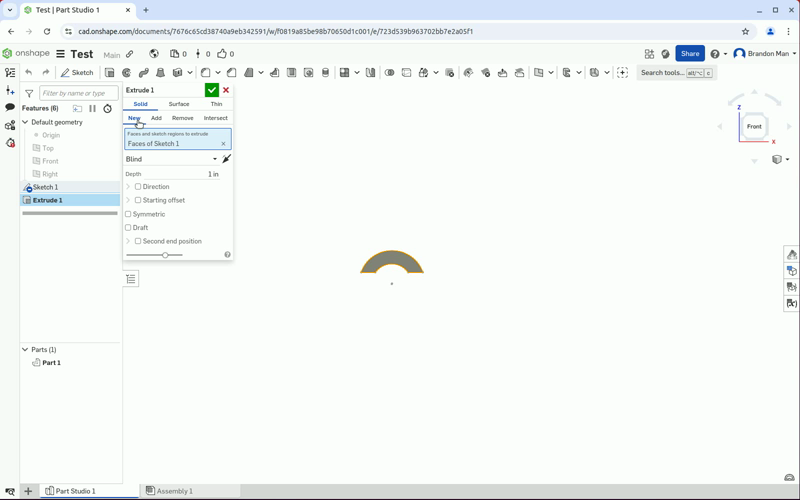
key(tab, 4)
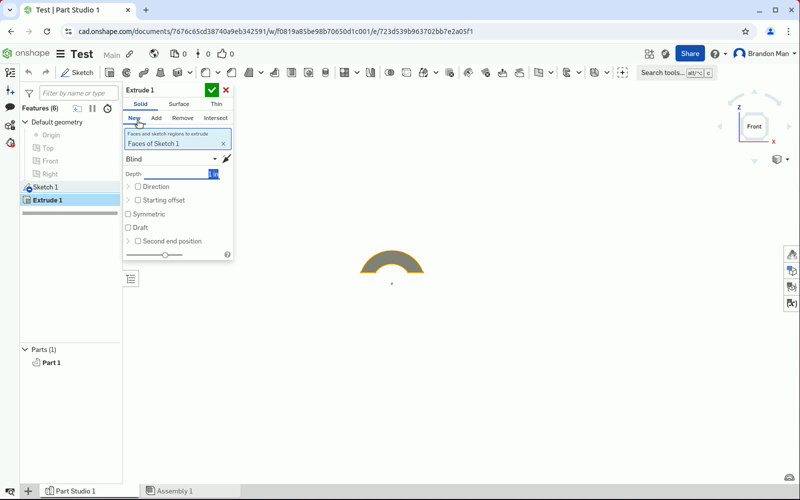
text(6.981)
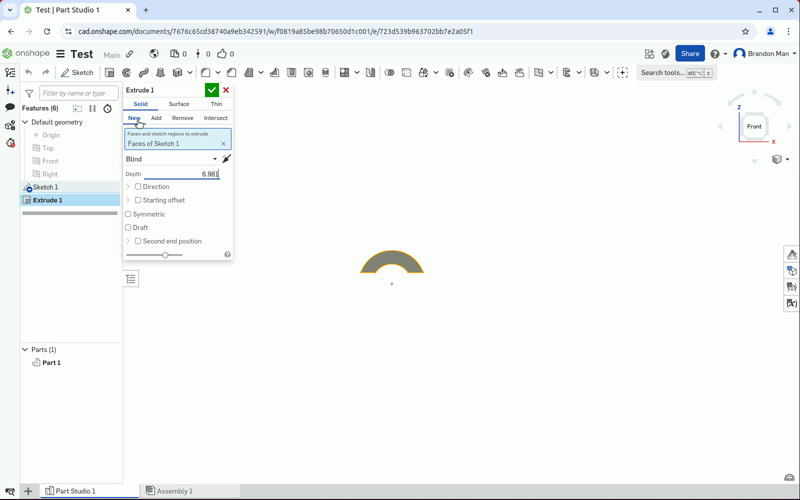
key(enter)
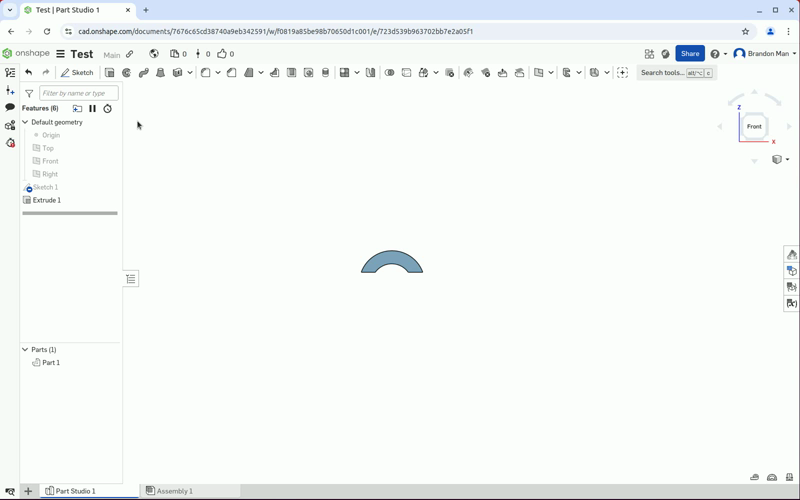
key(shift+h)
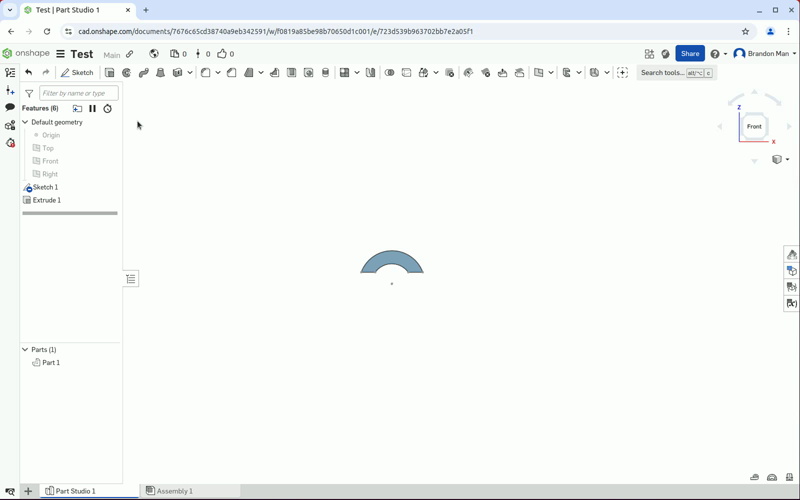
key(shift+h)
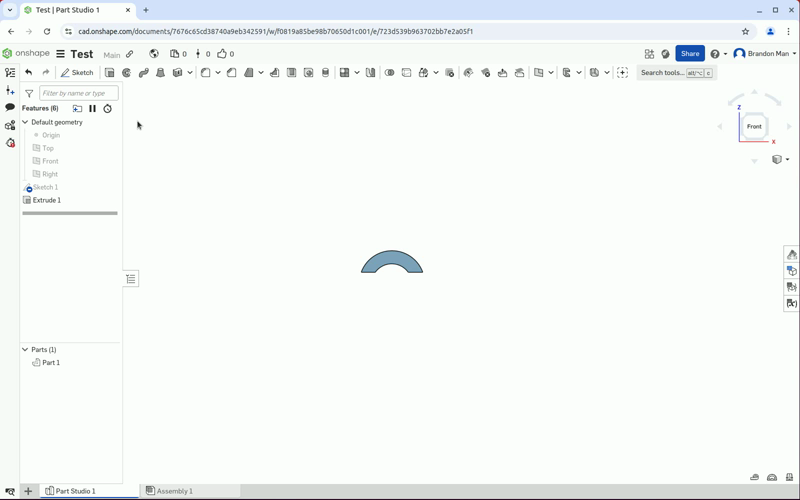
mouse_move(73, 189)
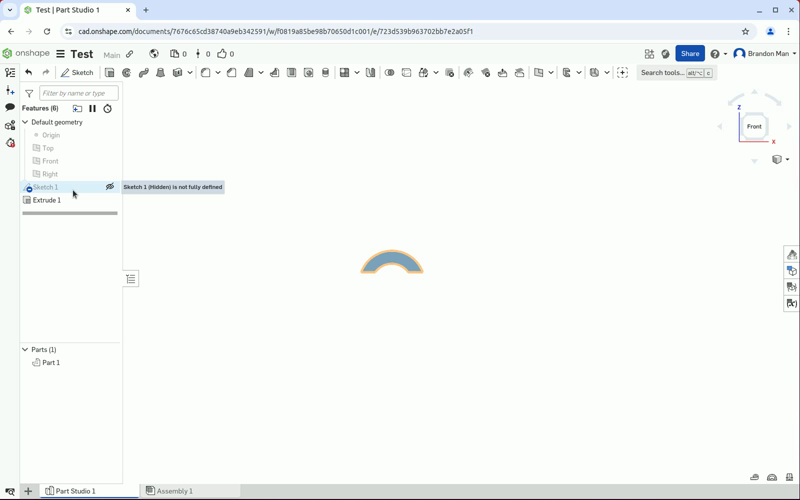
click(73, 189)
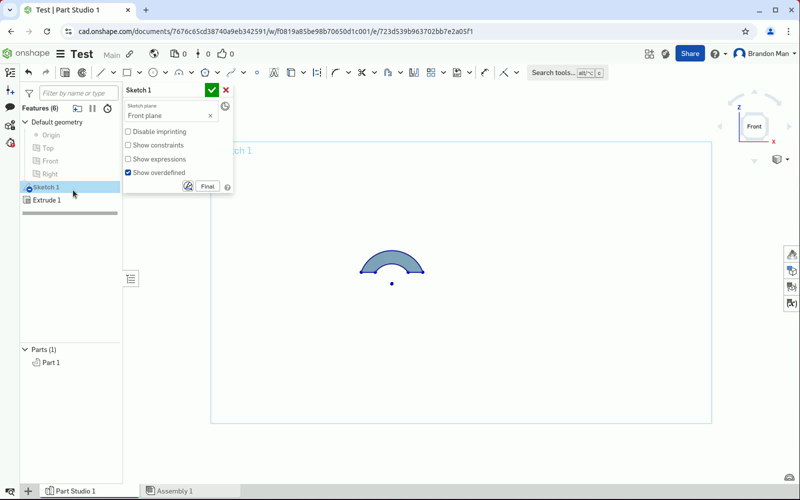
mouse_move(229, 92)
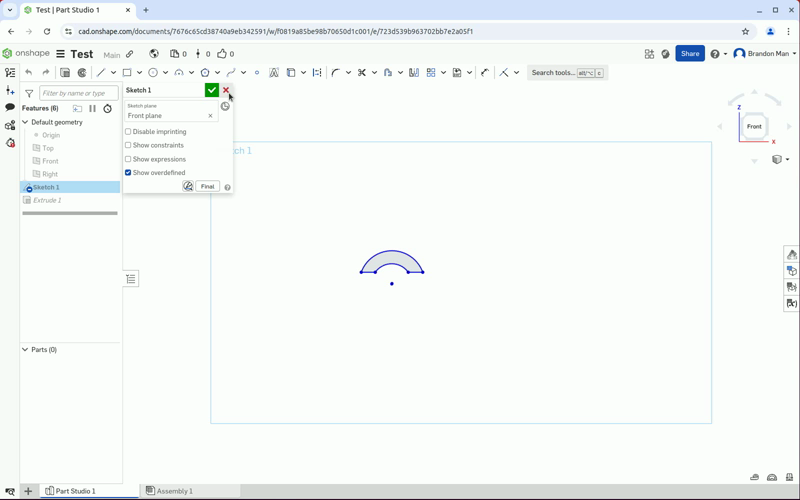
click(229, 92)
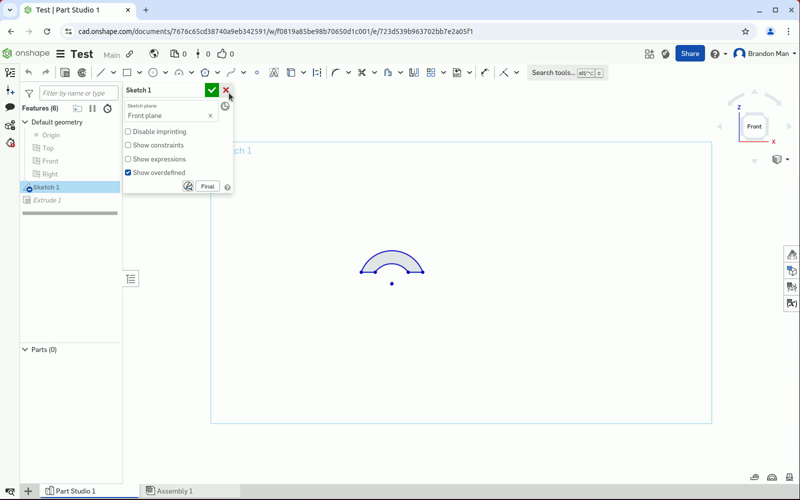
key(shift+s)
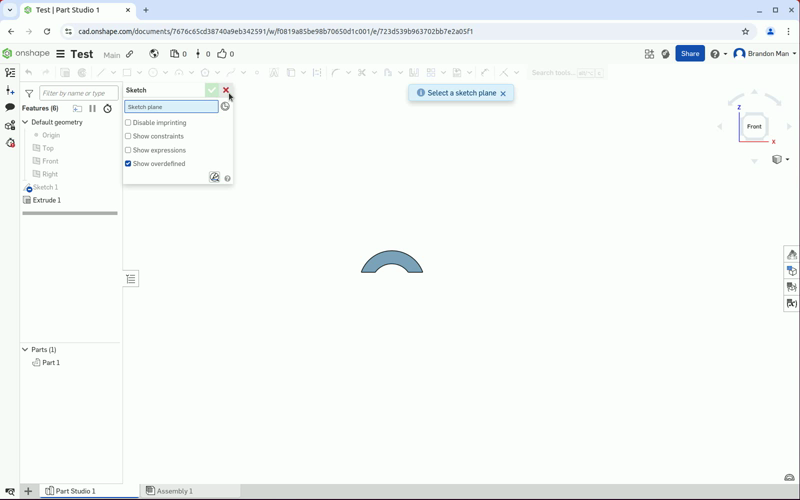
mouse_move(73, 163)
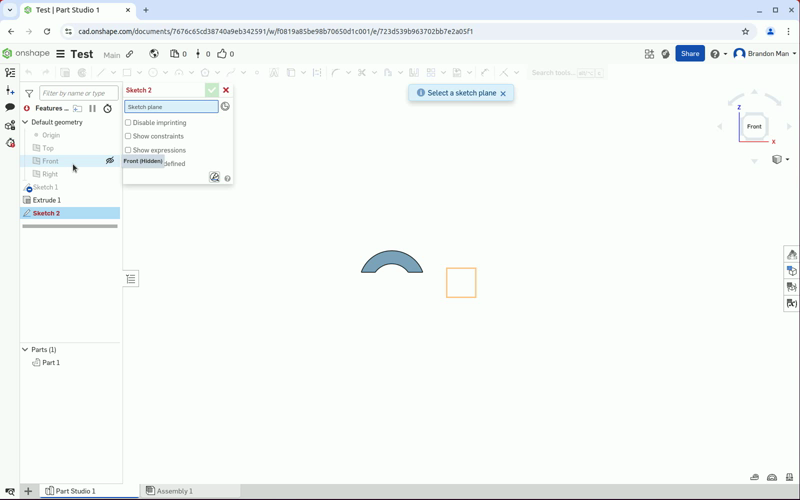
click(73, 163)
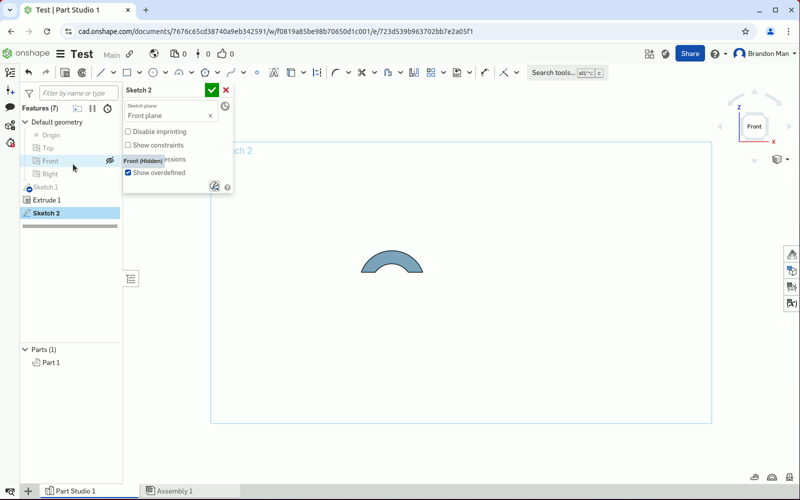
mouse_move(73, 352)
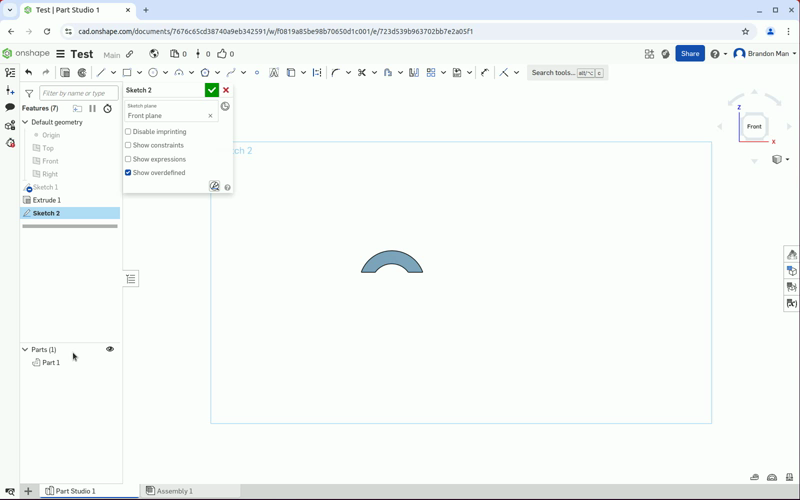
key(y)
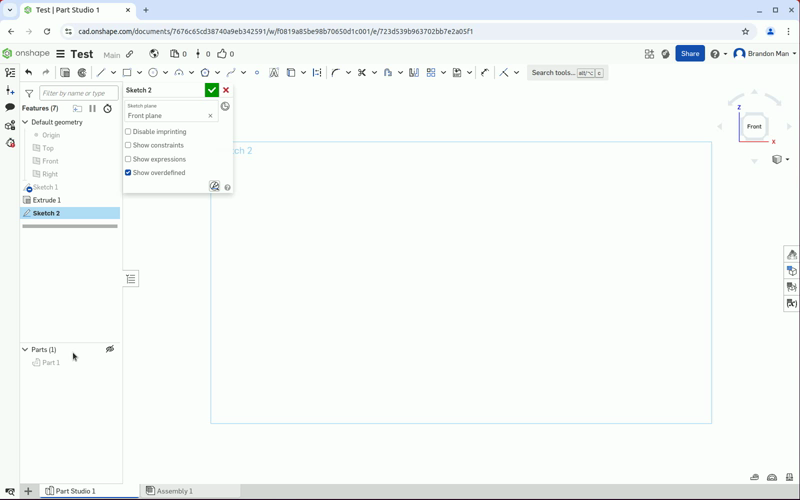
key(a)
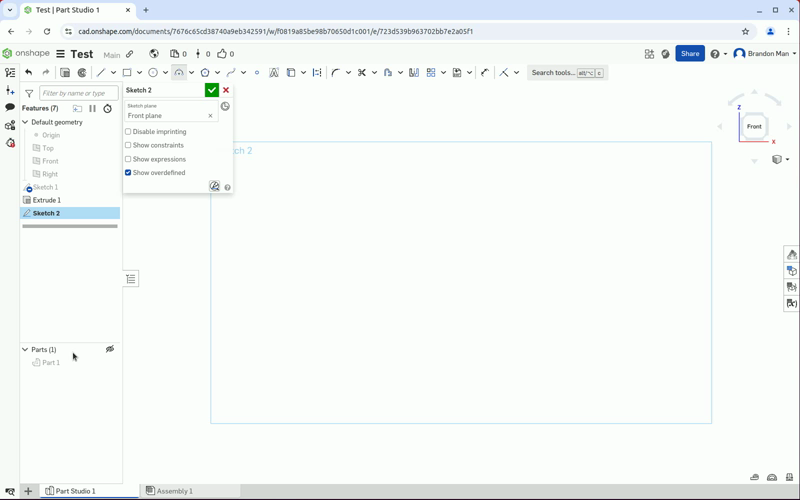
key_down(shift)
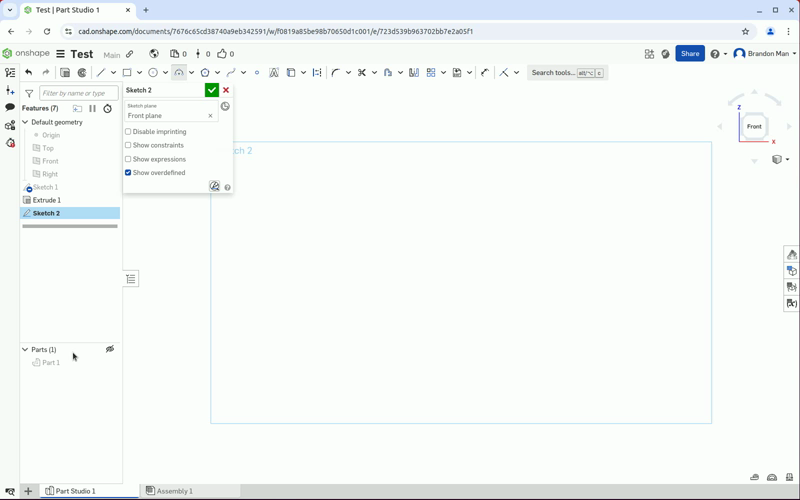
mouse_move(361, 293)
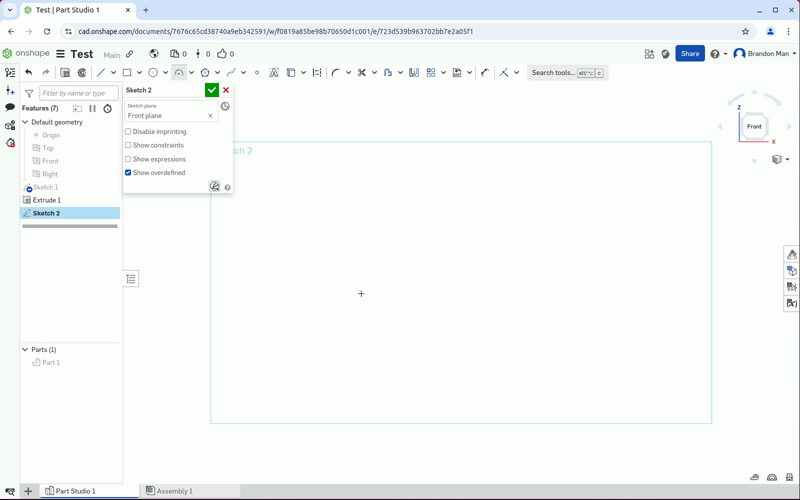
click(361, 293)
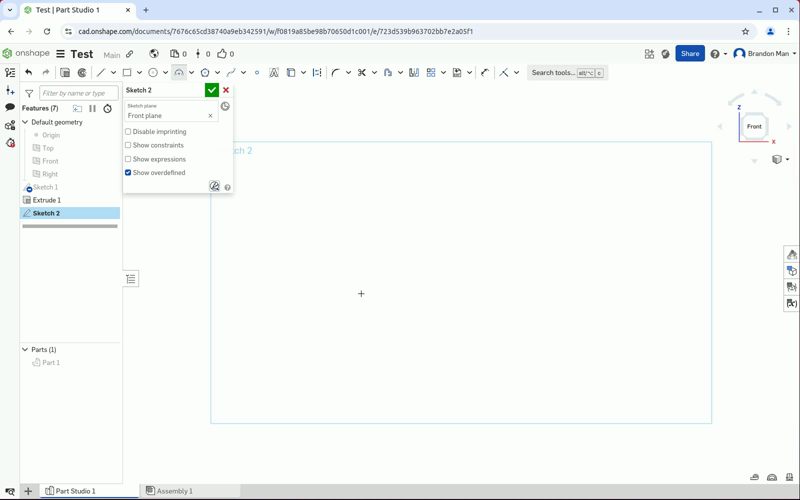
key_up(shift)
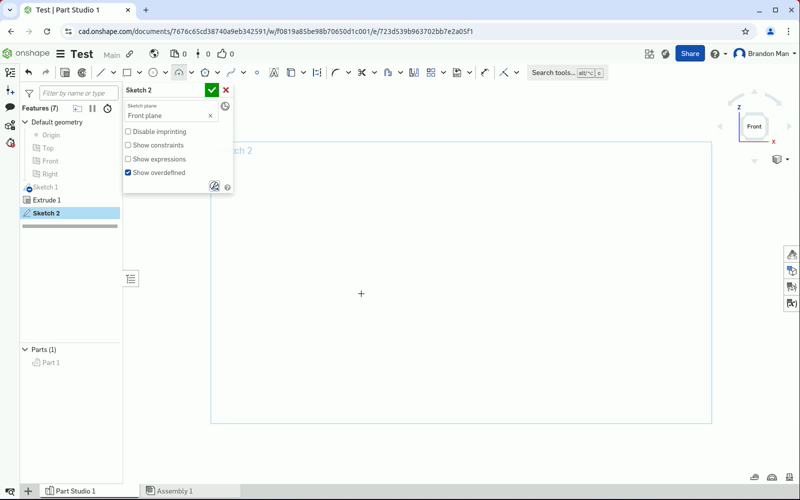
key_down(shift)
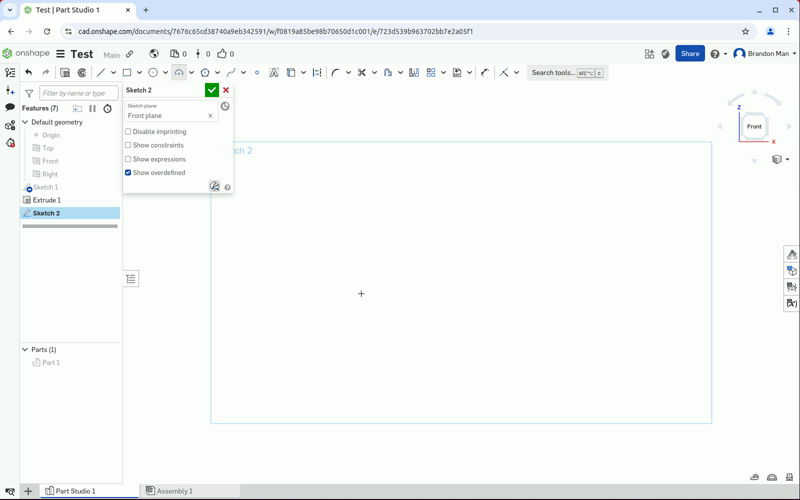
mouse_move(422, 293)
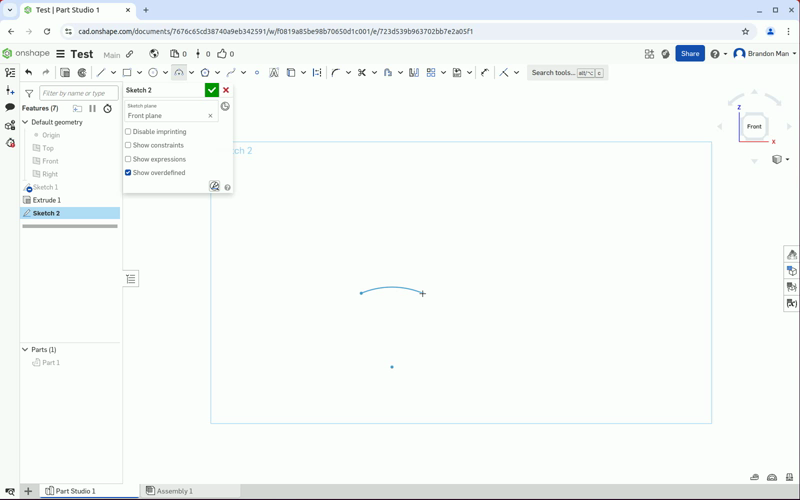
click(422, 293)
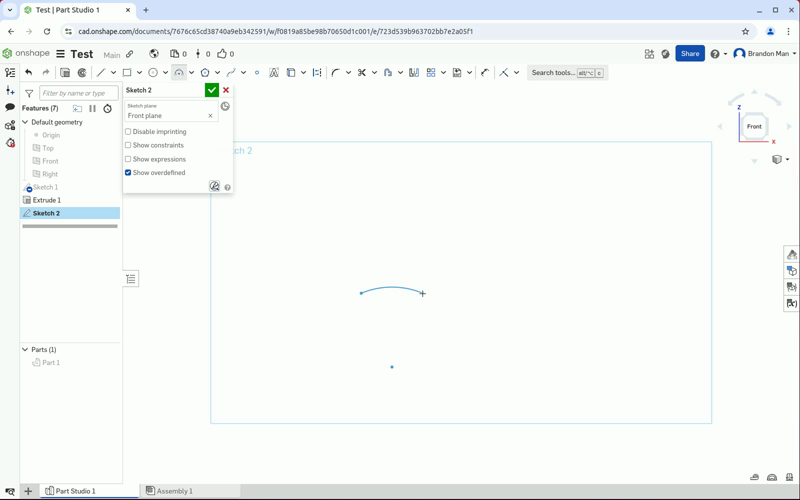
mouse_move(391, 315)
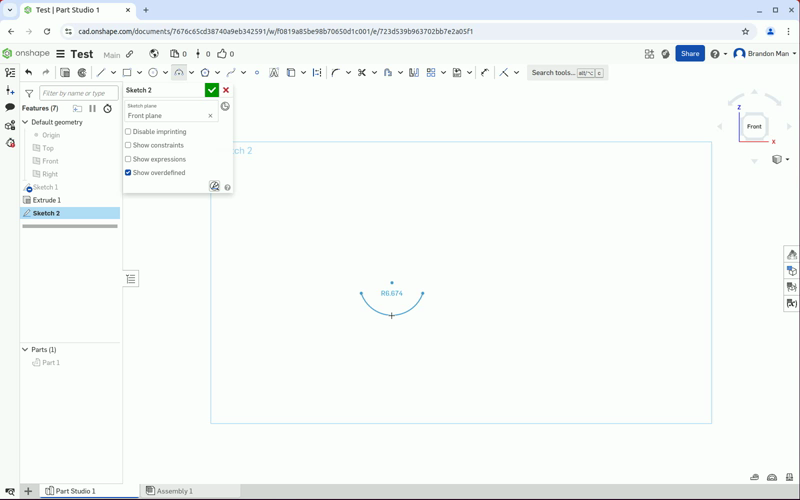
click(391, 315)
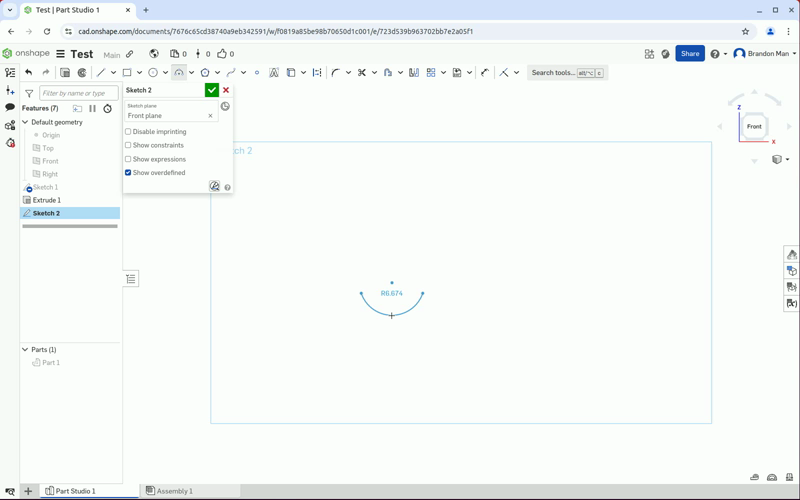
key_up(shift)
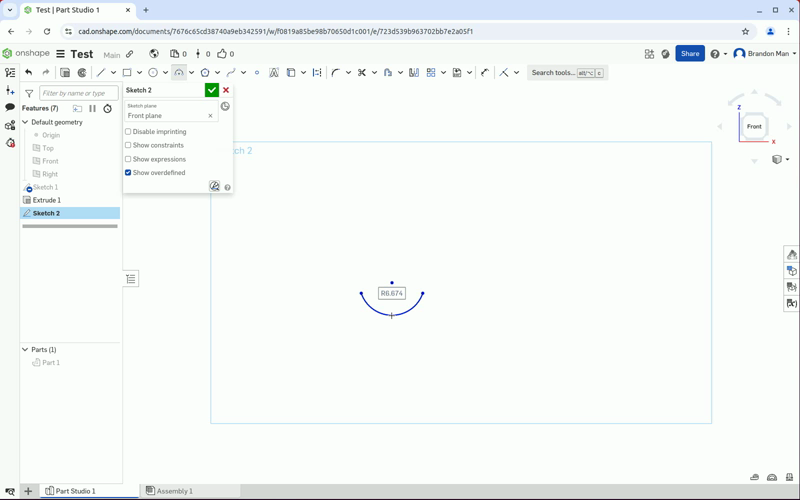
key(esc)
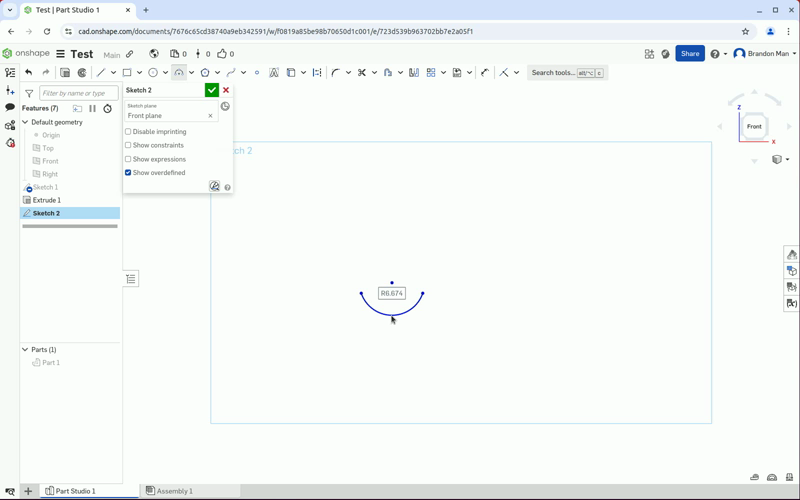
key(l)
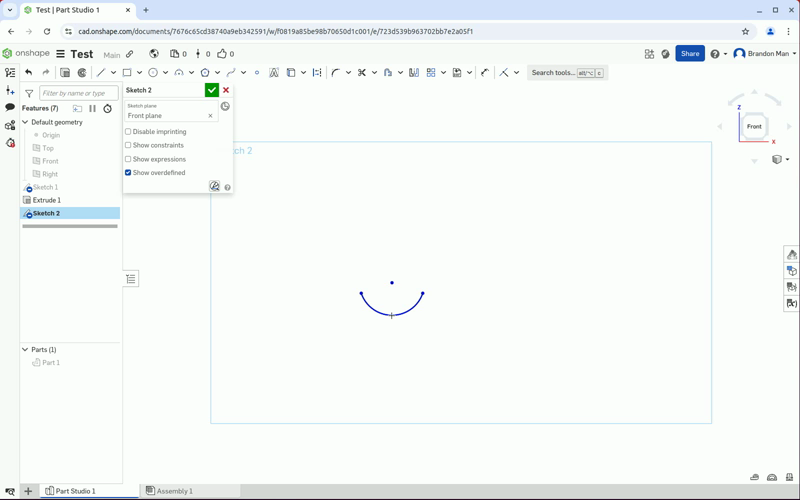
mouse_move(422, 293)
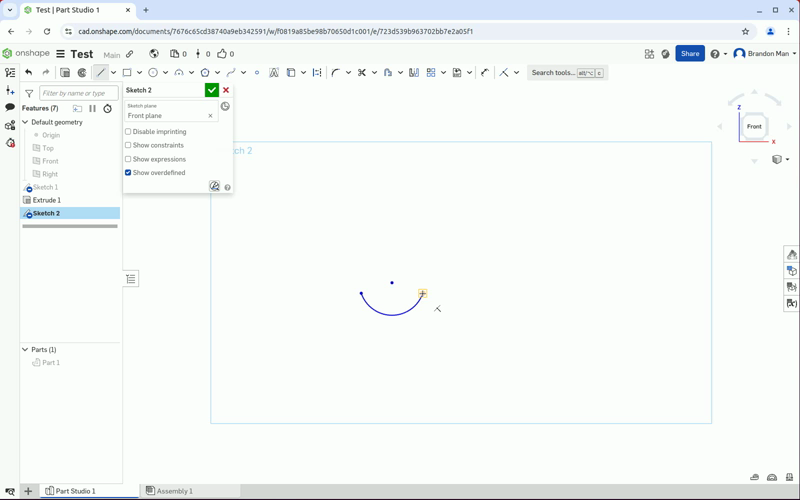
click(422, 293)
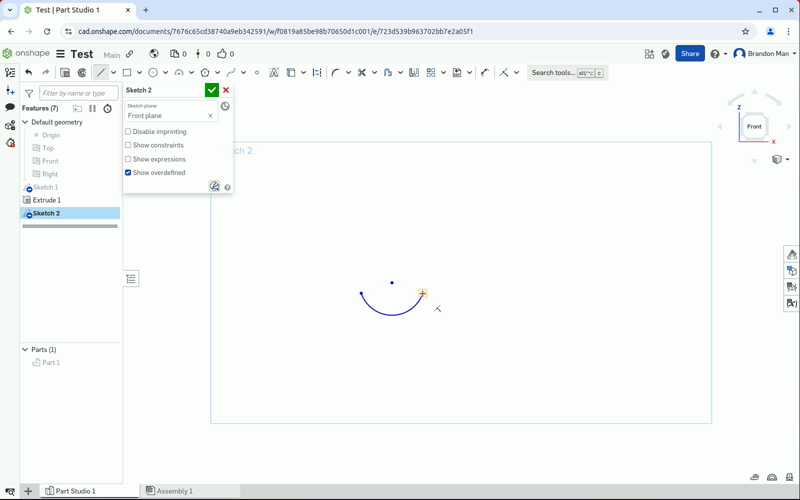
key_down(shift)
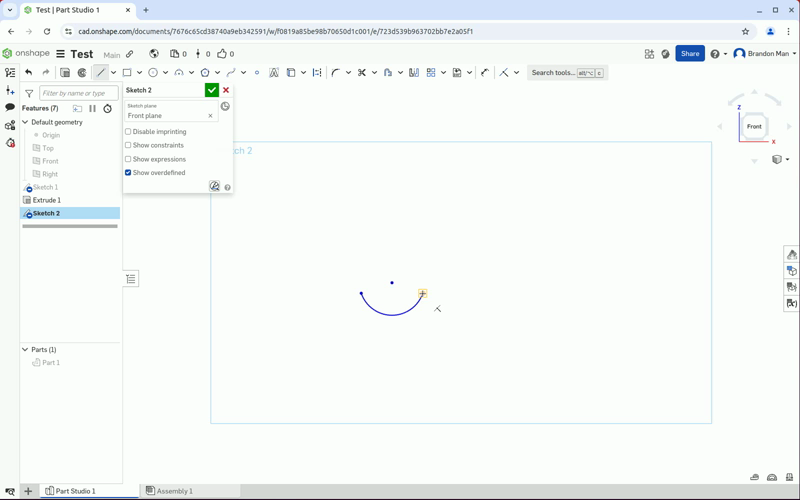
mouse_move(452, 293)
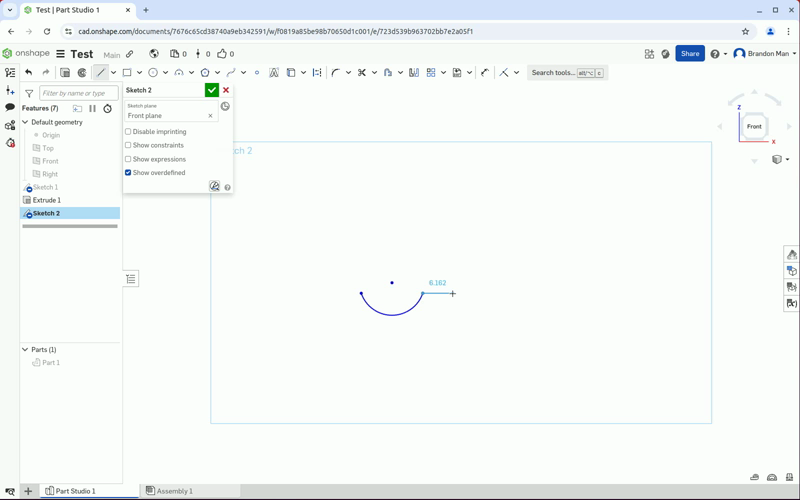
mouse_move(408, 293)
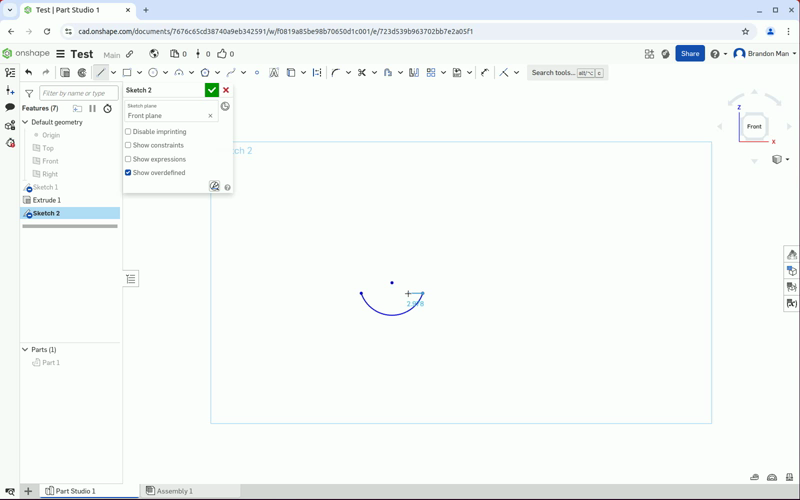
click(408, 293)
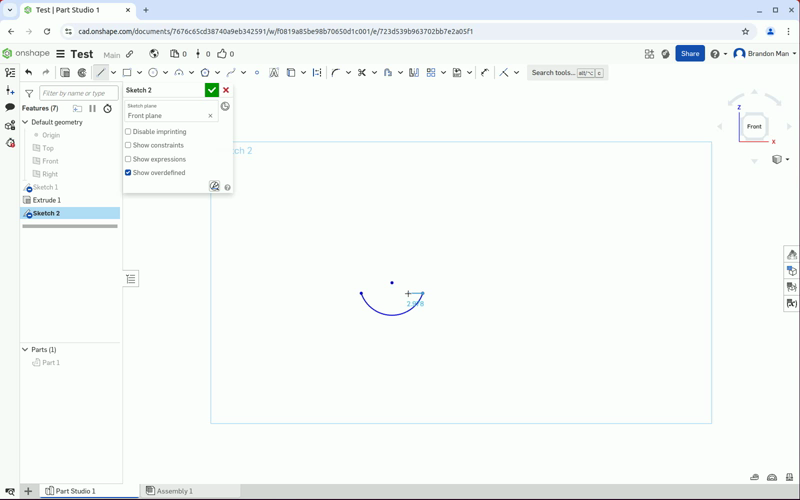
key_up(shift)
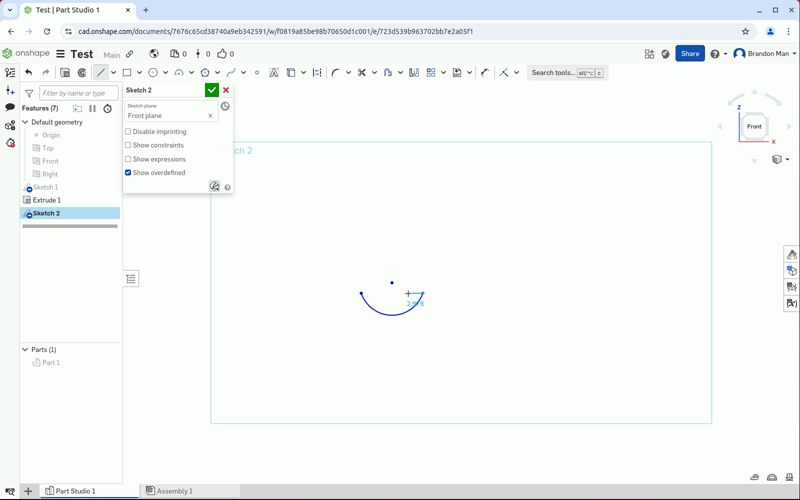
key(esc)
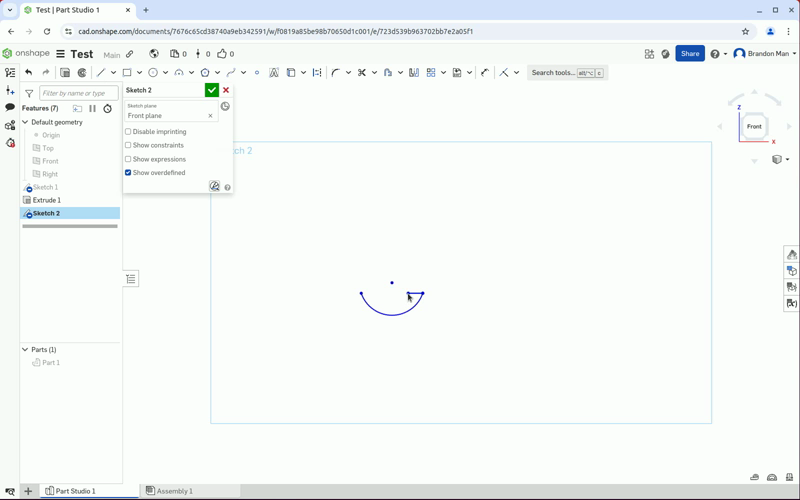
key(a)
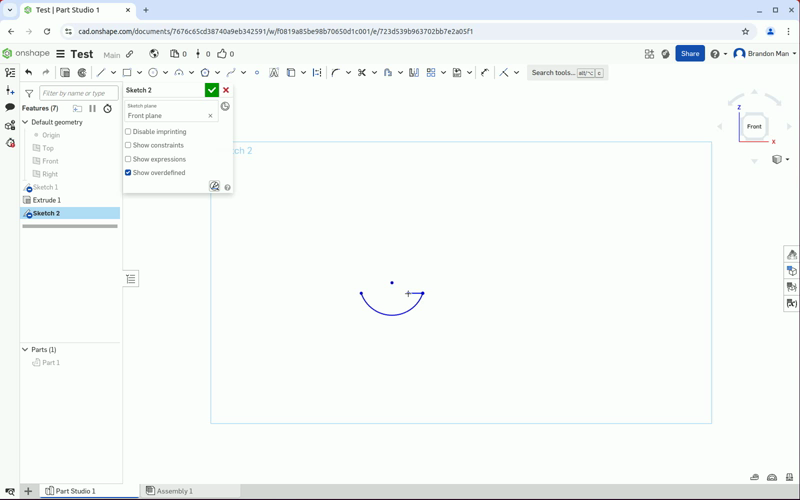
mouse_move(408, 293)
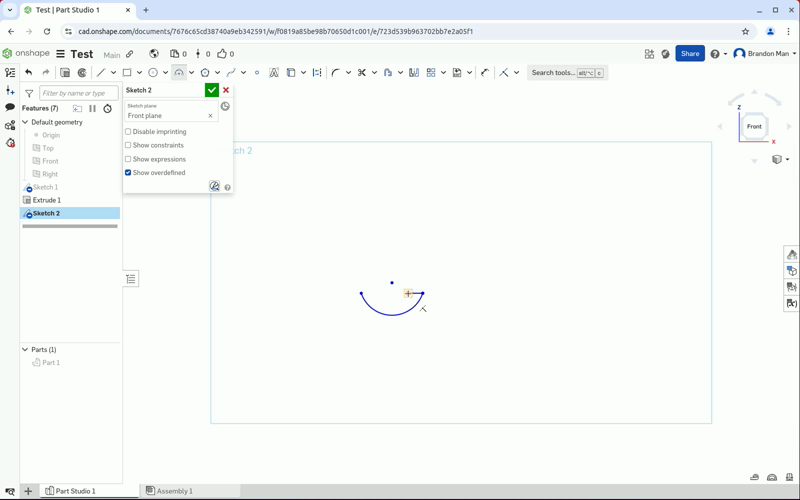
click(408, 293)
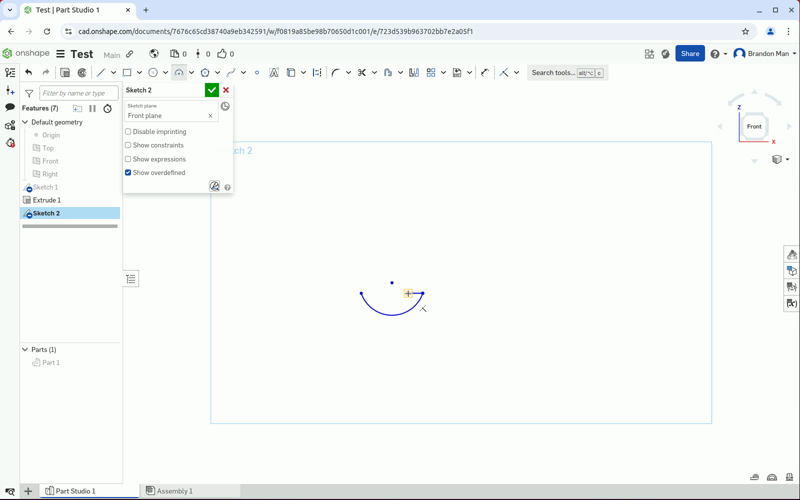
key_down(shift)
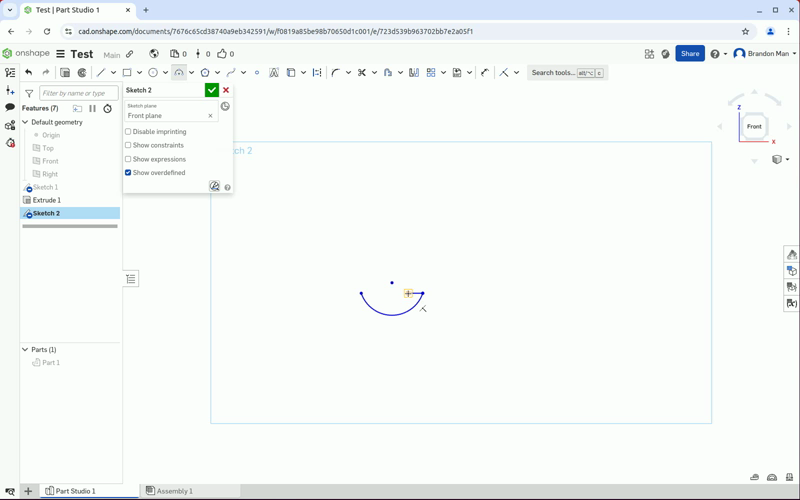
mouse_move(375, 293)
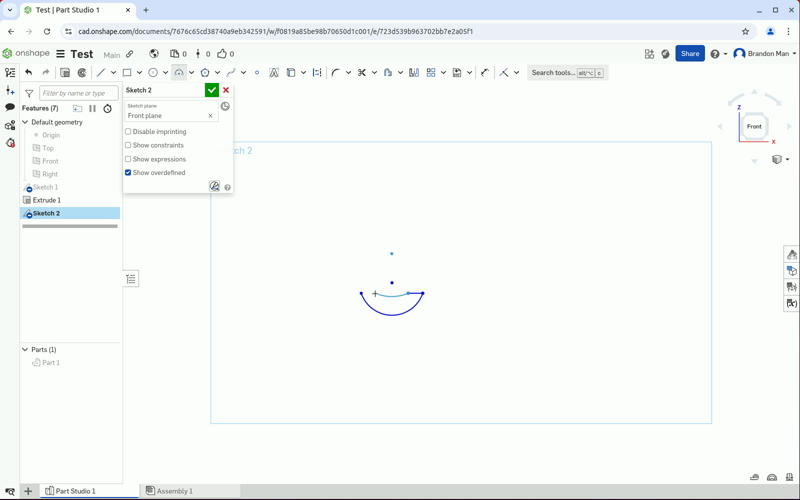
click(375, 293)
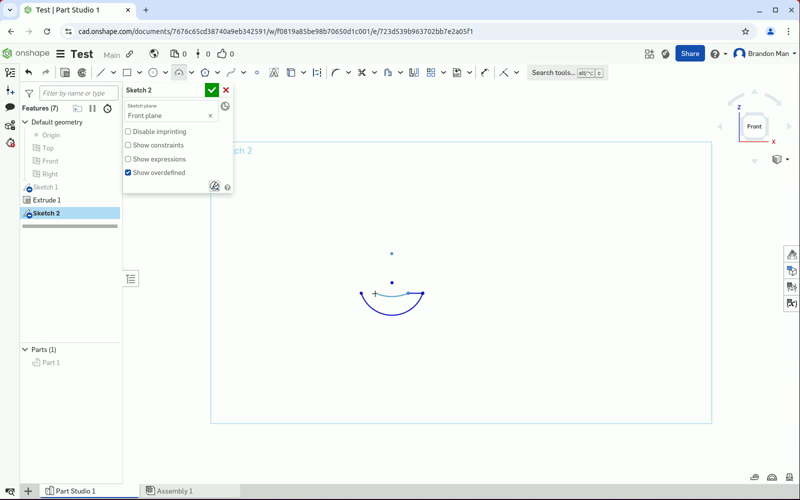
mouse_move(391, 302)
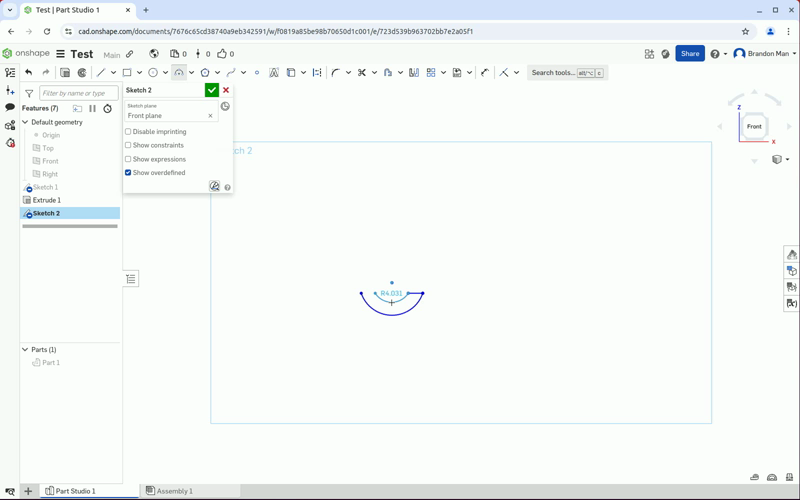
click(391, 302)
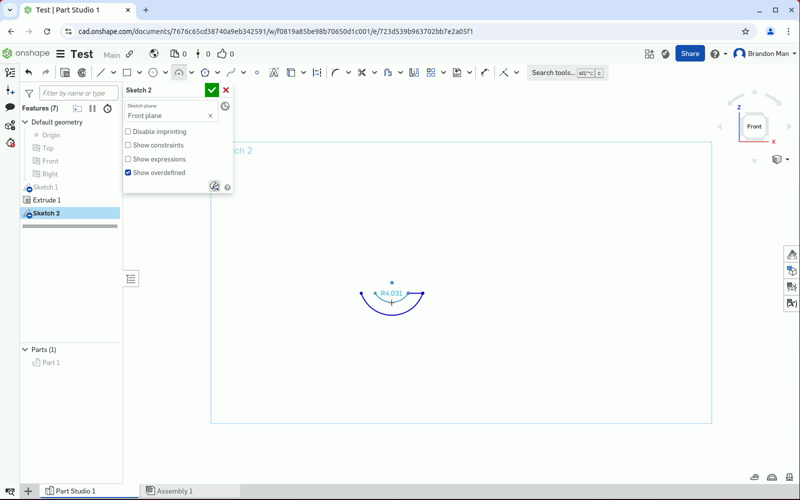
key_up(shift)
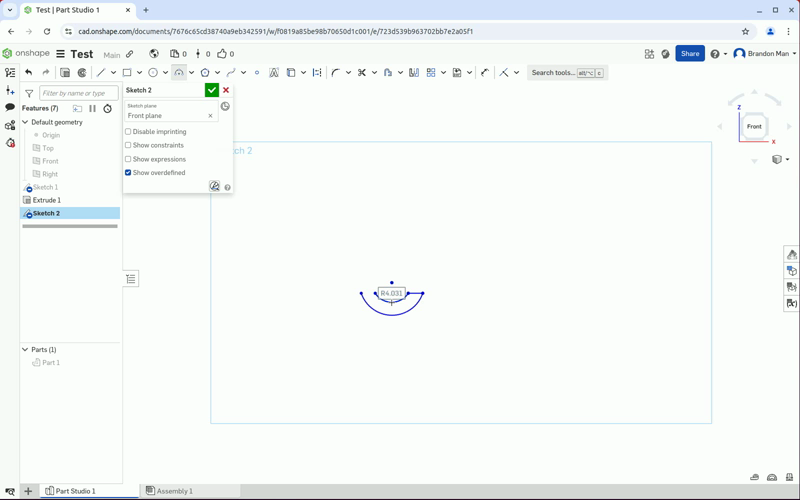
key(esc)
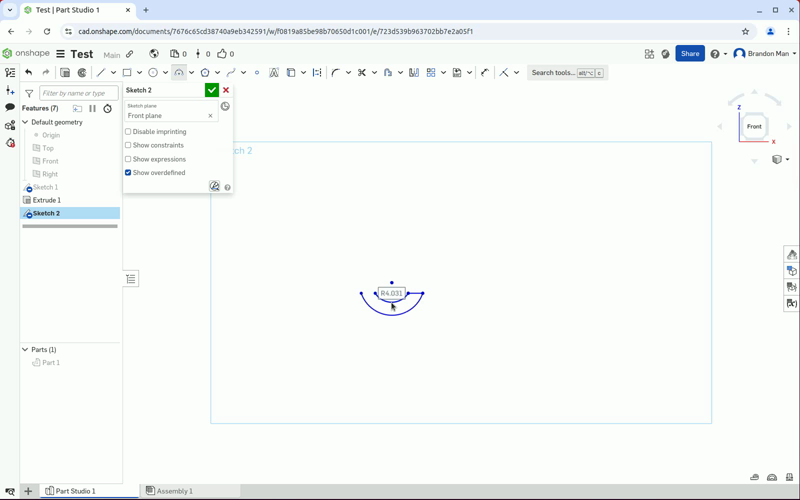
key(l)
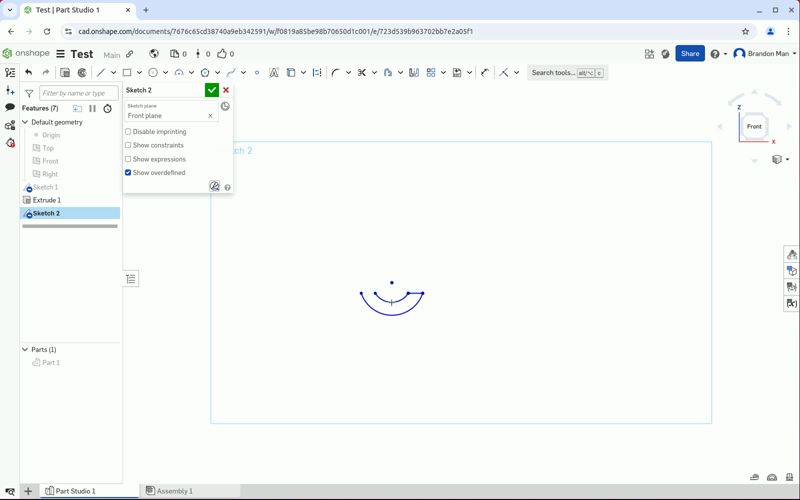
mouse_move(375, 293)
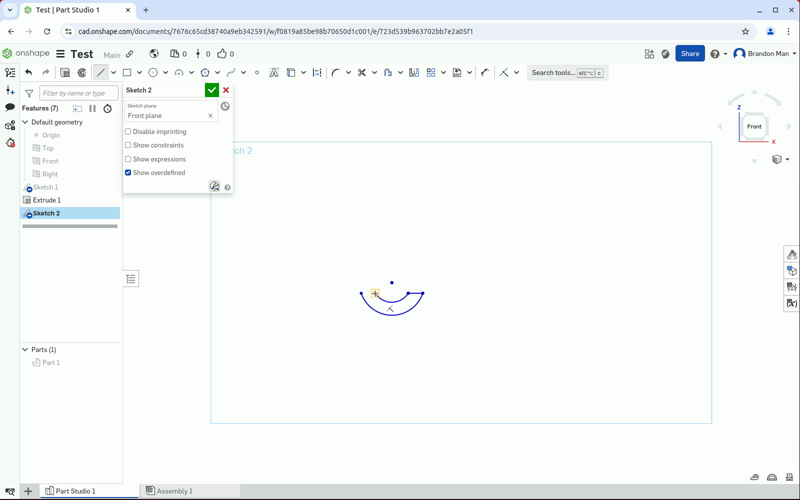
click(375, 293)
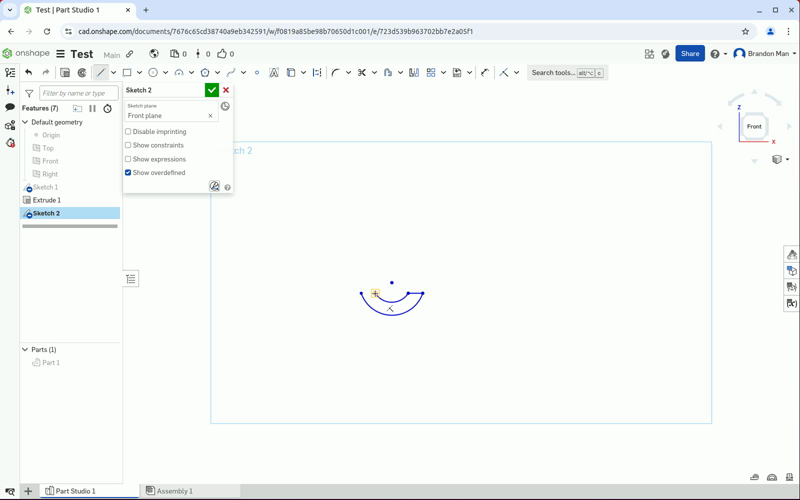
mouse_move(405, 293)
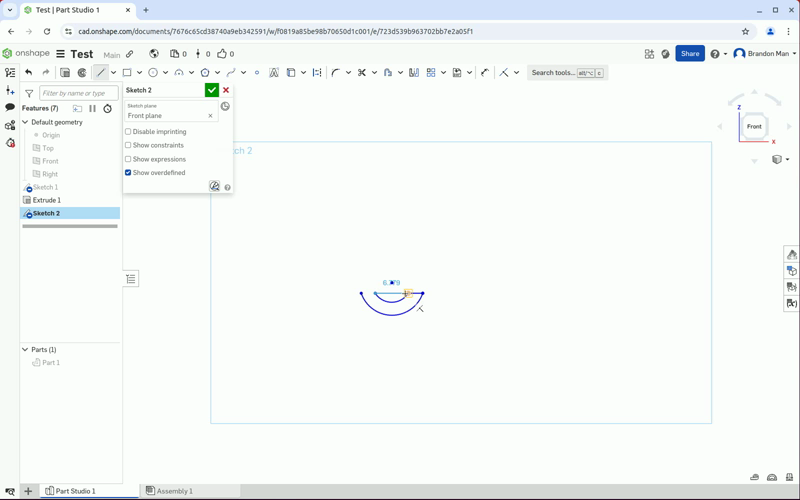
key_down(shift)
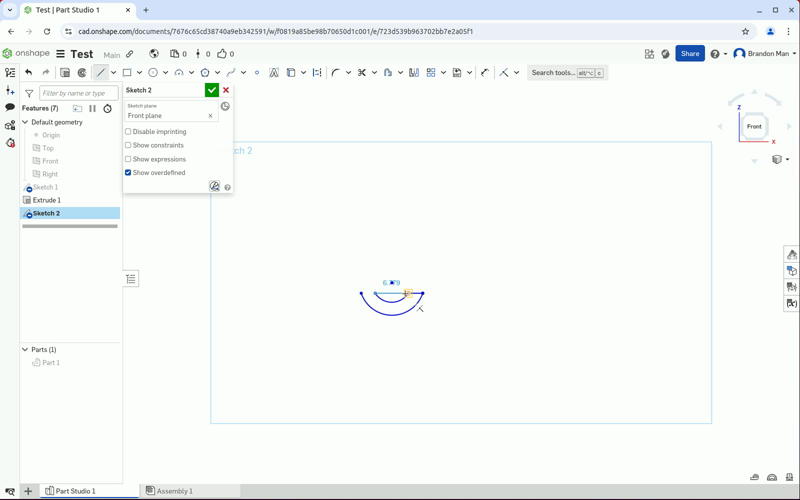
mouse_move(361, 293)
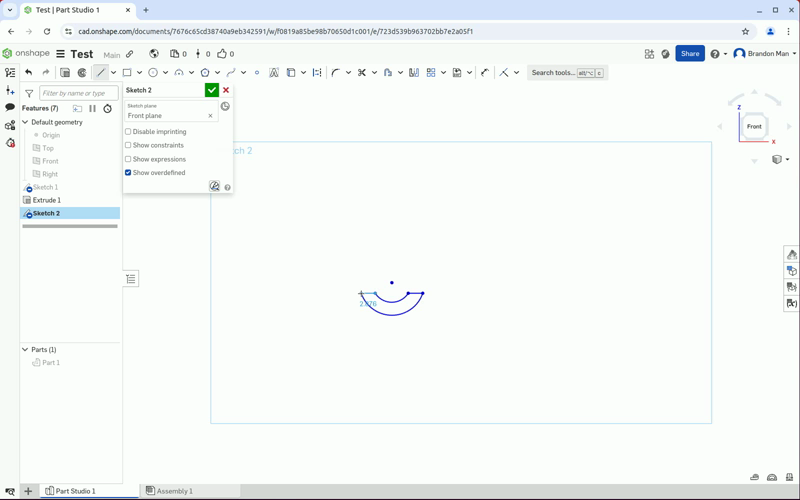
key_up(shift)
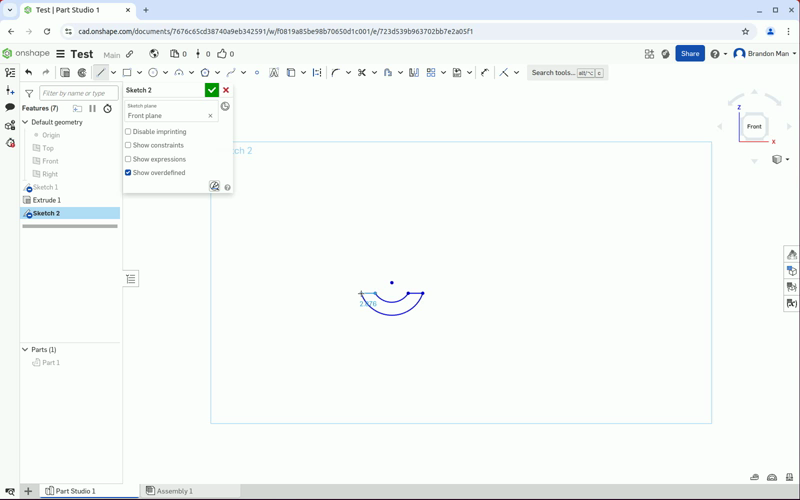
click(361, 293)
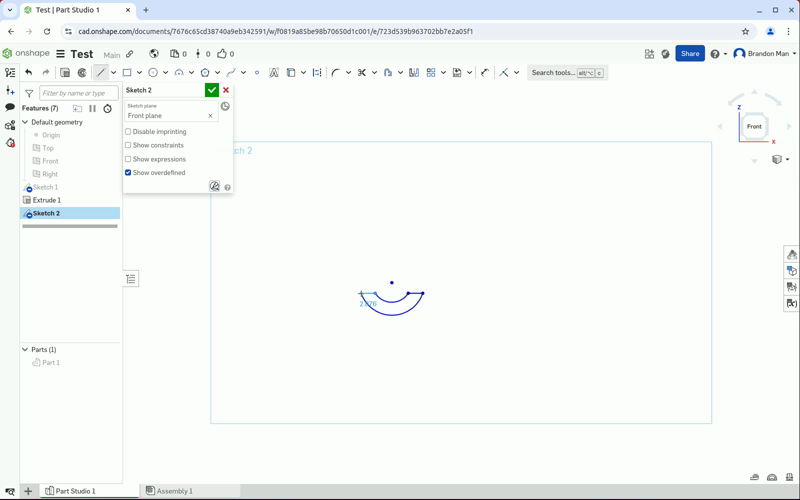
key(esc)
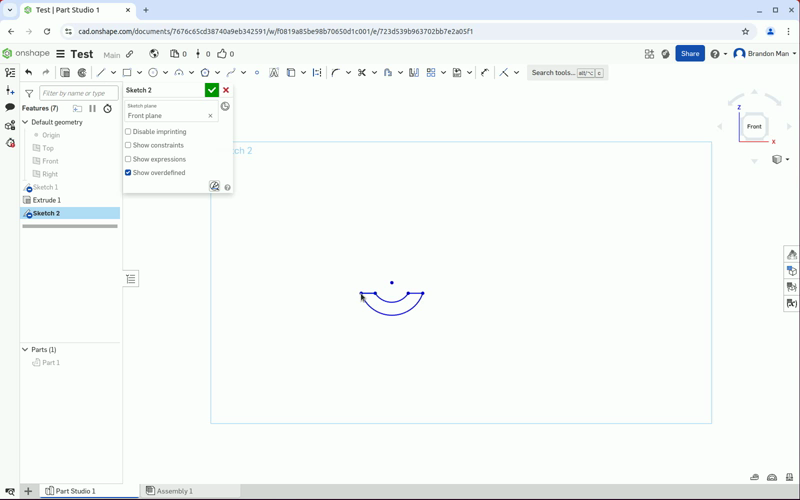
mouse_move(375, 308)
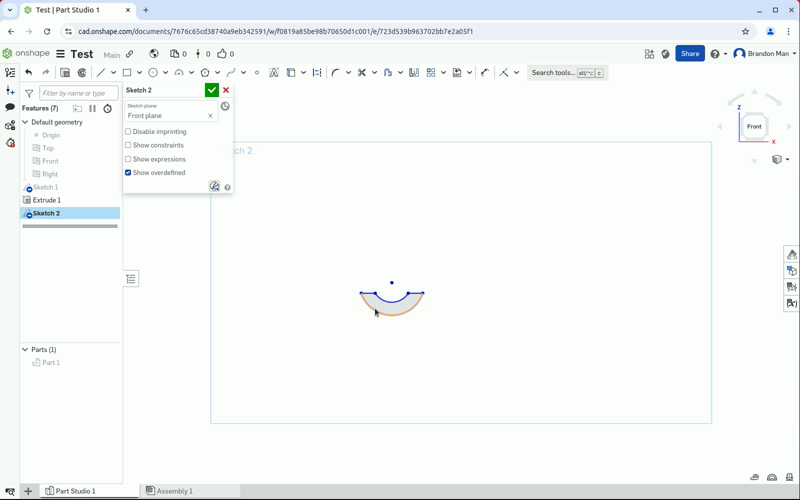
scroll(6)
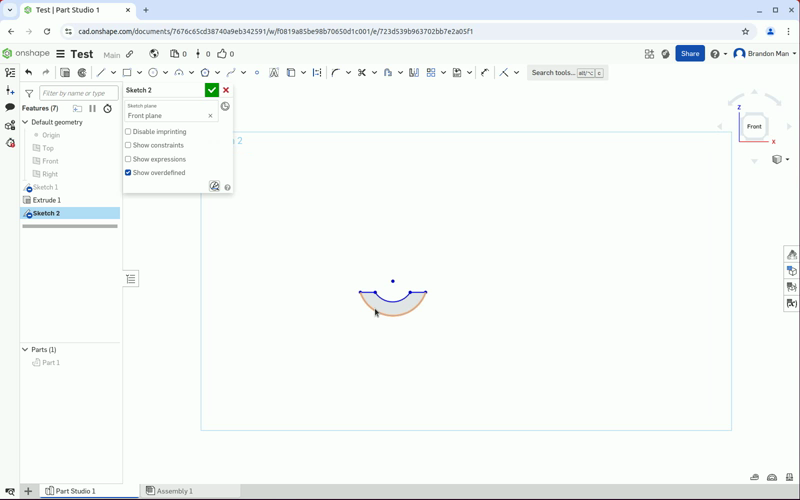
scroll(6)
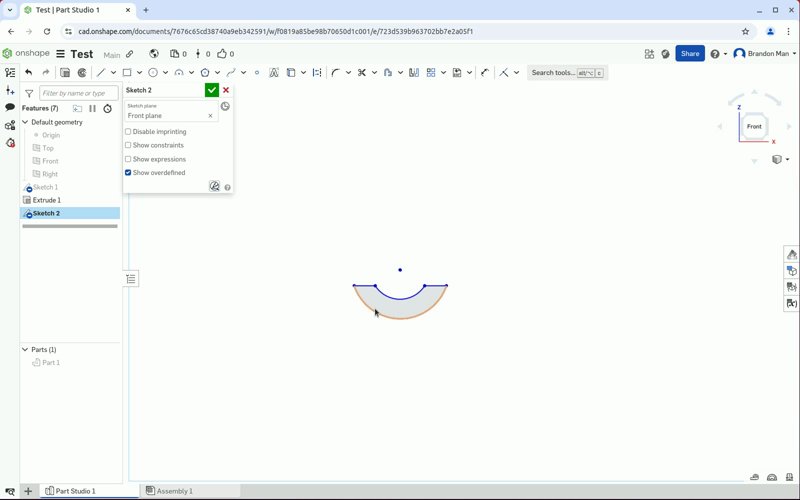
scroll(6)
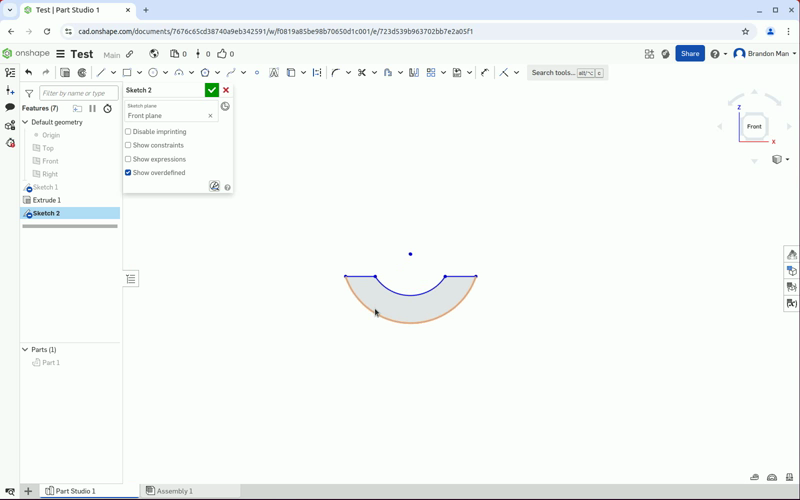
scroll(6)
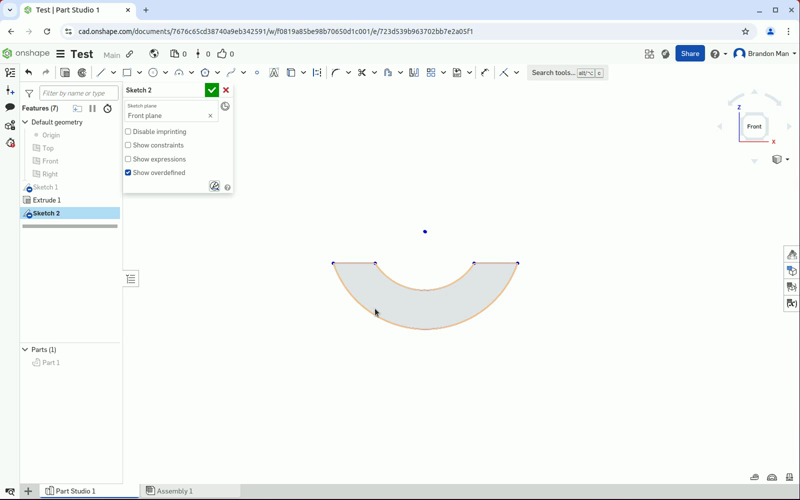
scroll(6)
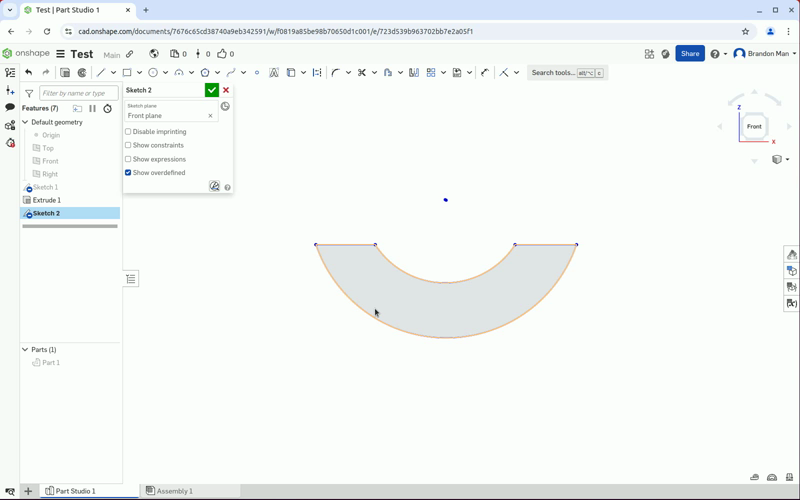
scroll(6)
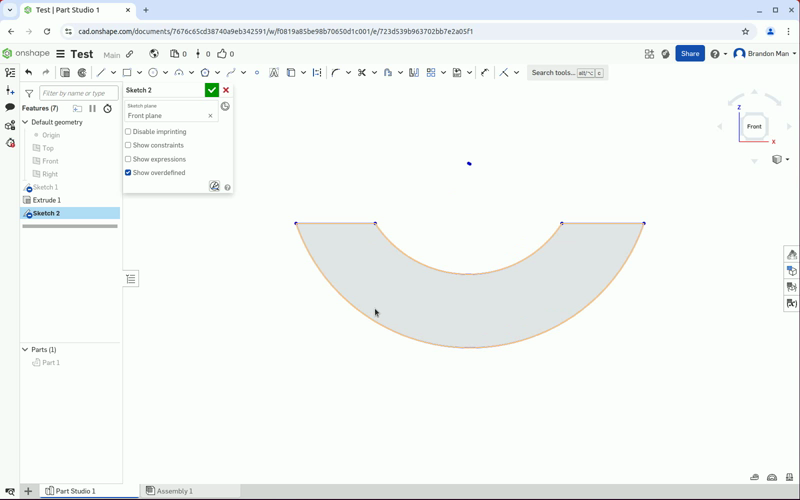
scroll(6)
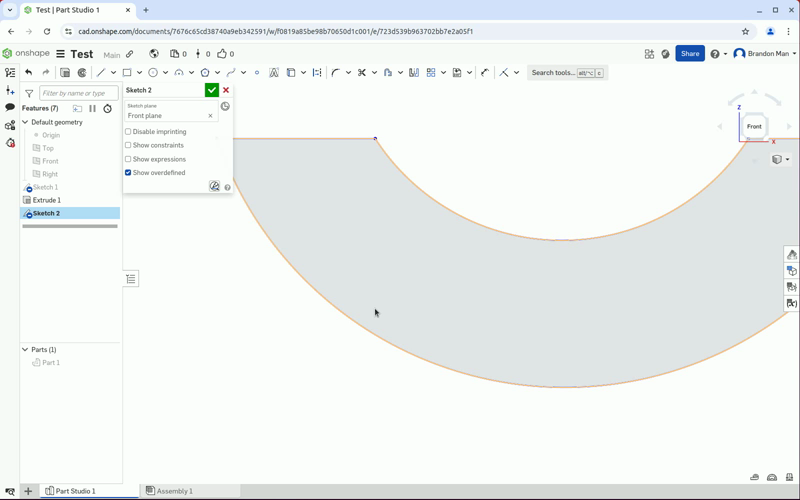
click(375, 308)
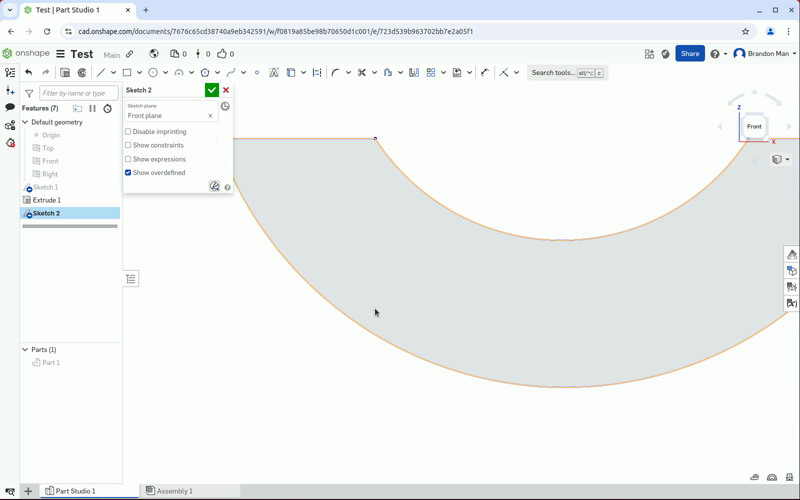
scroll(-6)
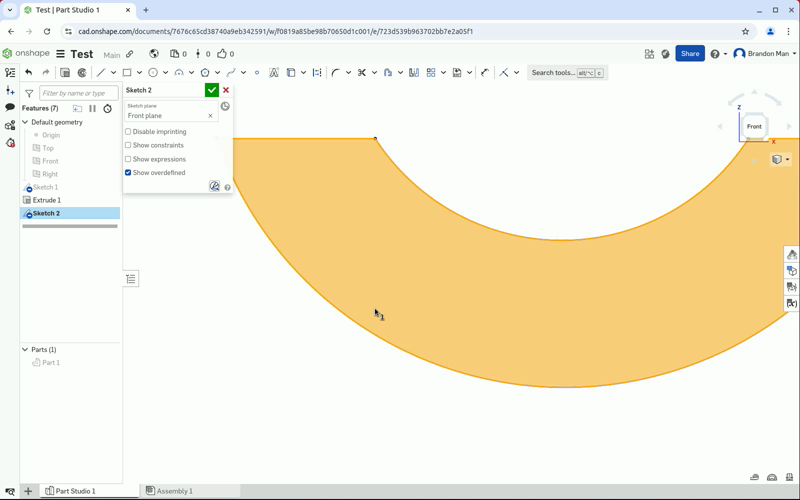
scroll(-6)
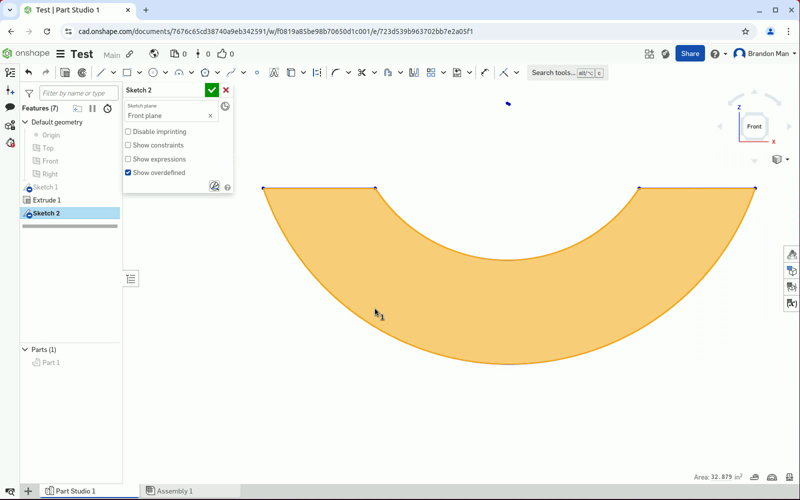
scroll(-6)
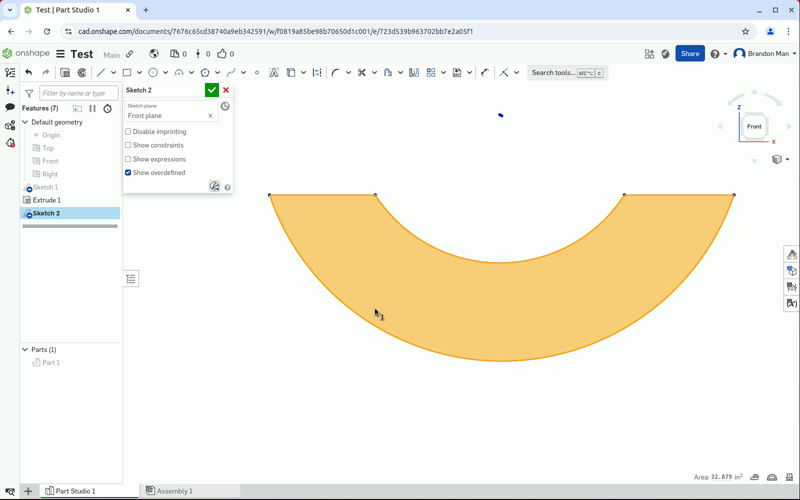
scroll(-6)
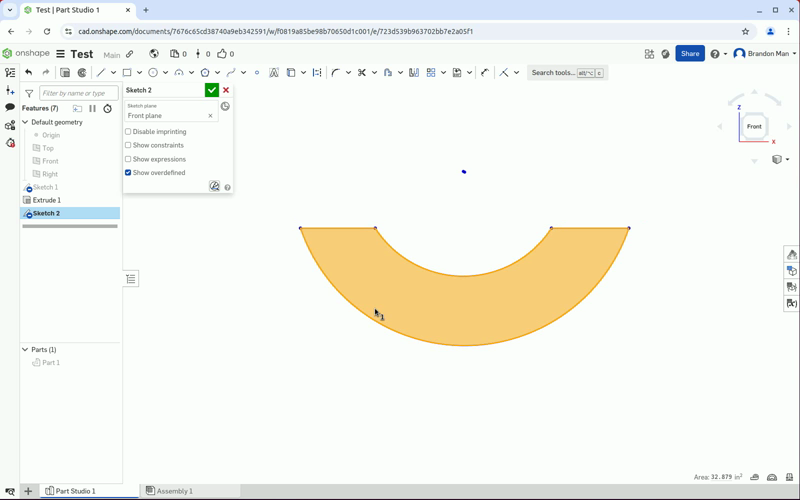
scroll(-6)
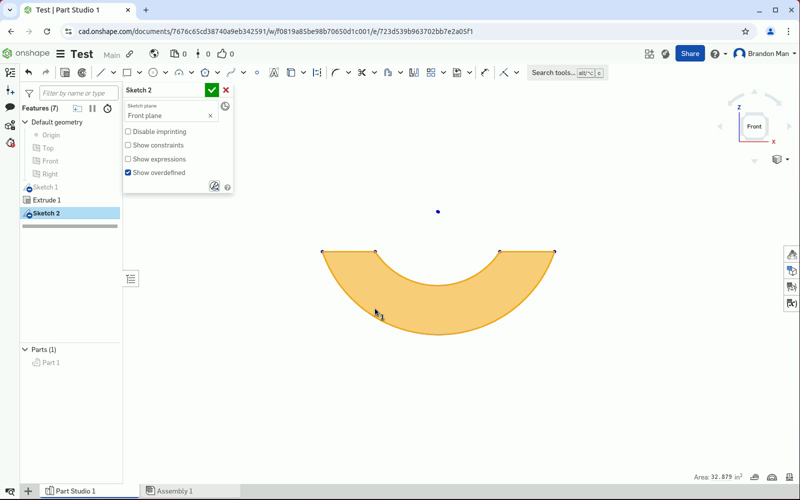
scroll(-6)
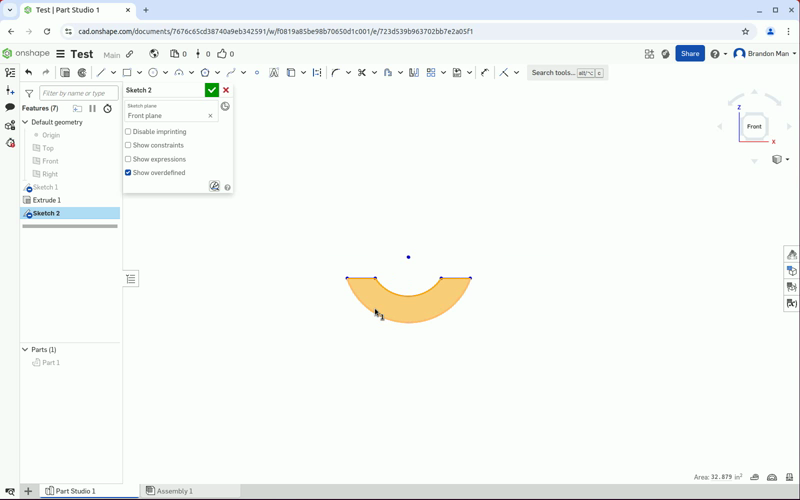
scroll(-6)
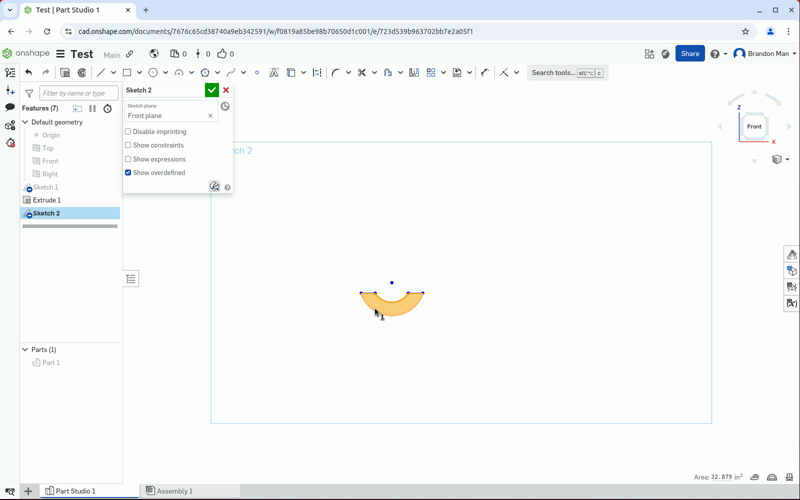
mouse_move(73, 352)
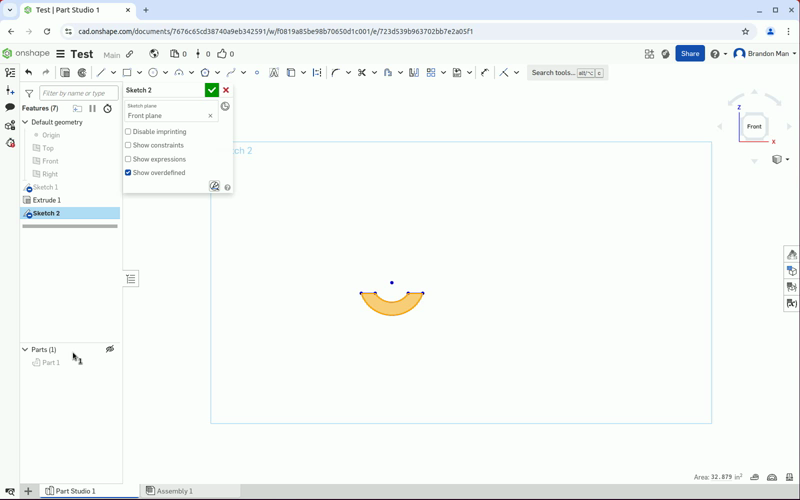
key(shift+y)
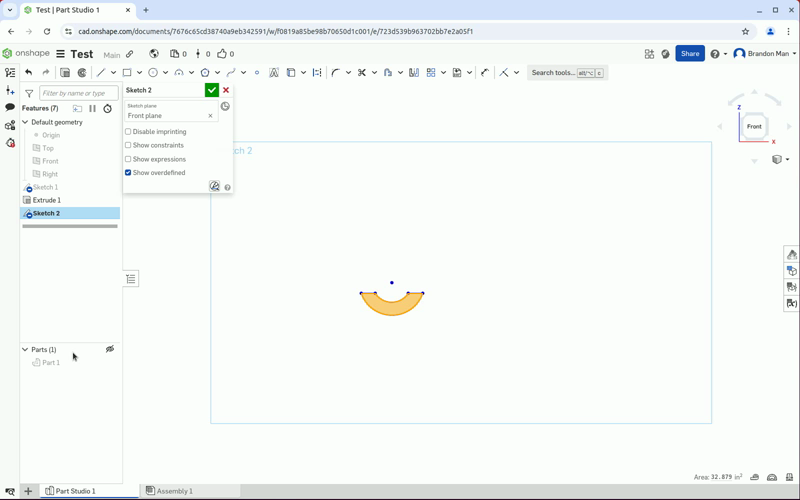
key(shift+e)
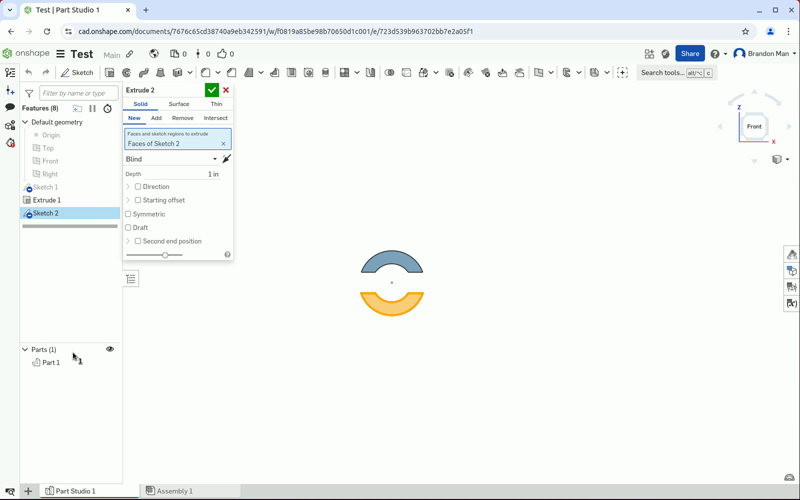
mouse_move(143, 106)
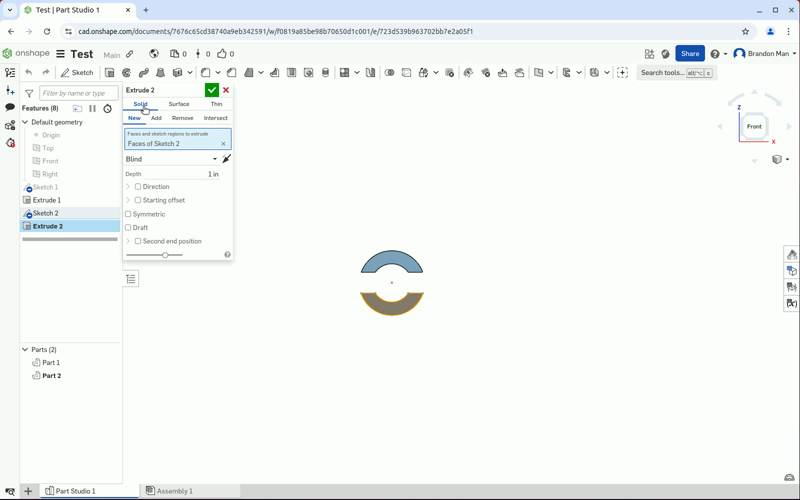
click(143, 106)
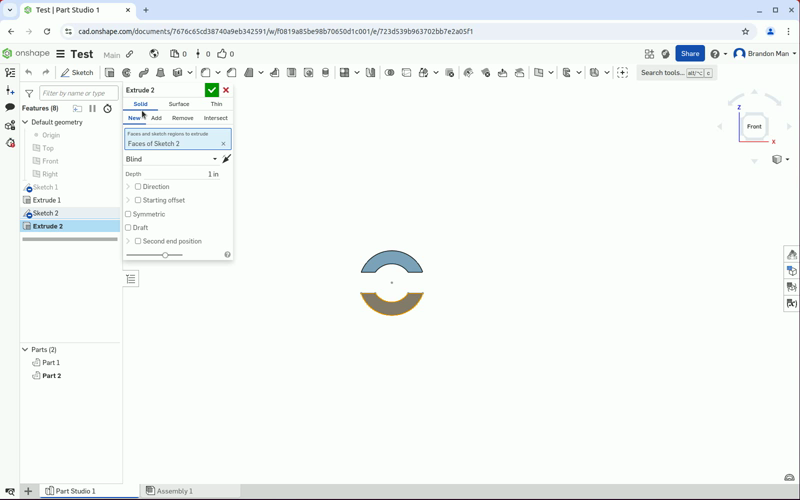
mouse_move(137, 120)
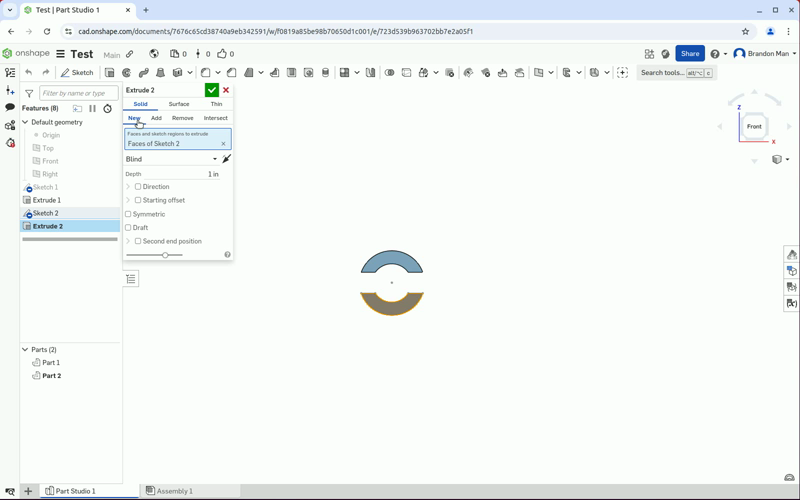
click(137, 120)
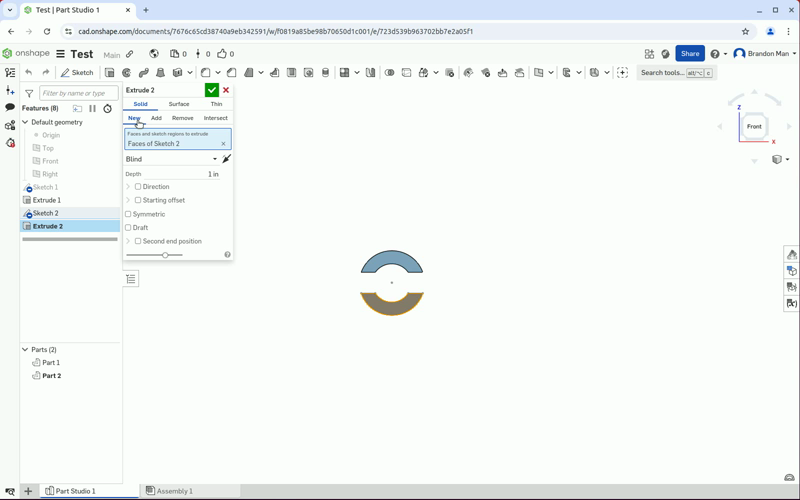
key(tab, 4)
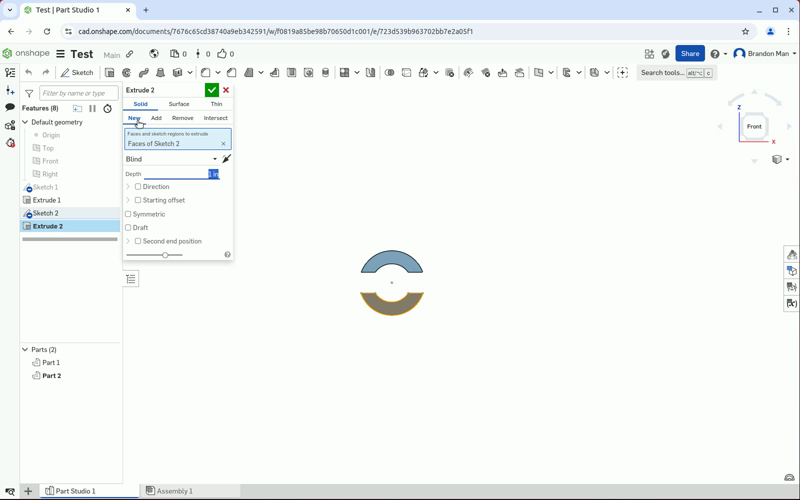
text(6.981)
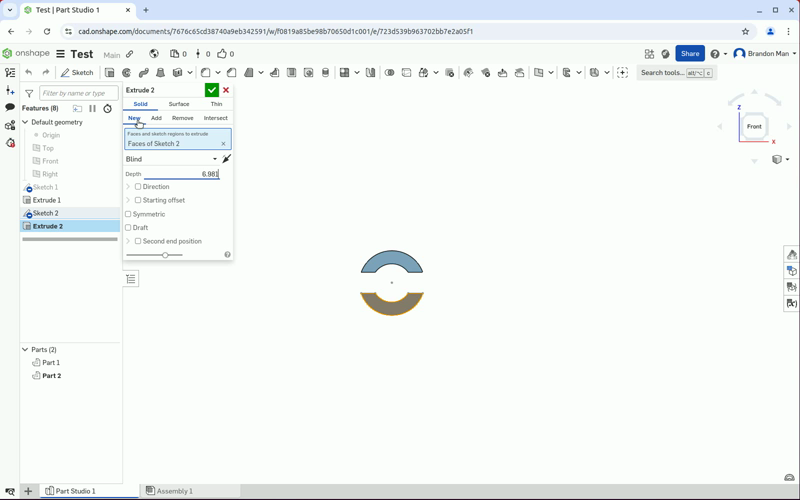
key(enter)
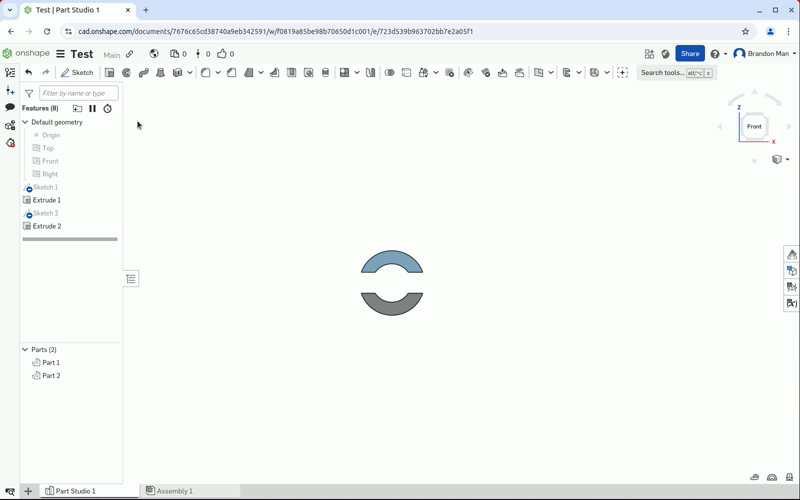
key(shift+h)
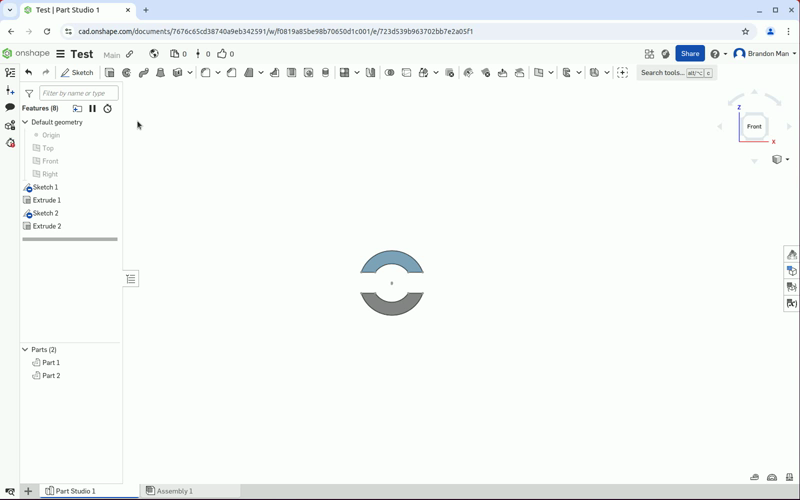
key(shift+h)
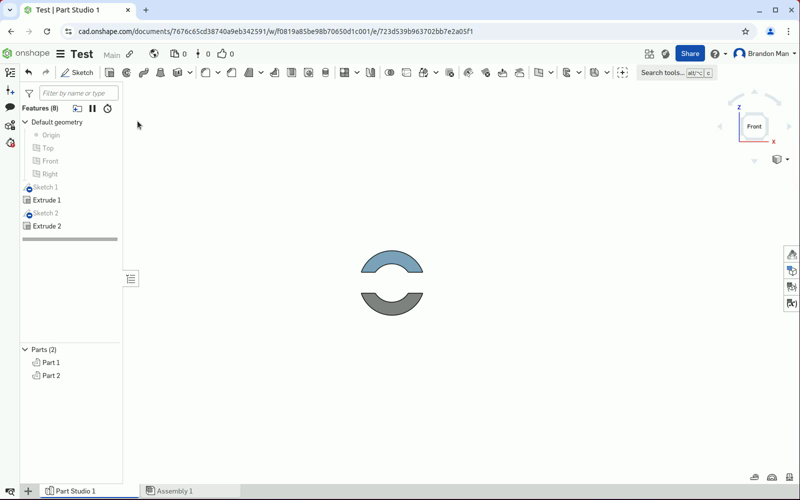
mouse_move(73, 189)
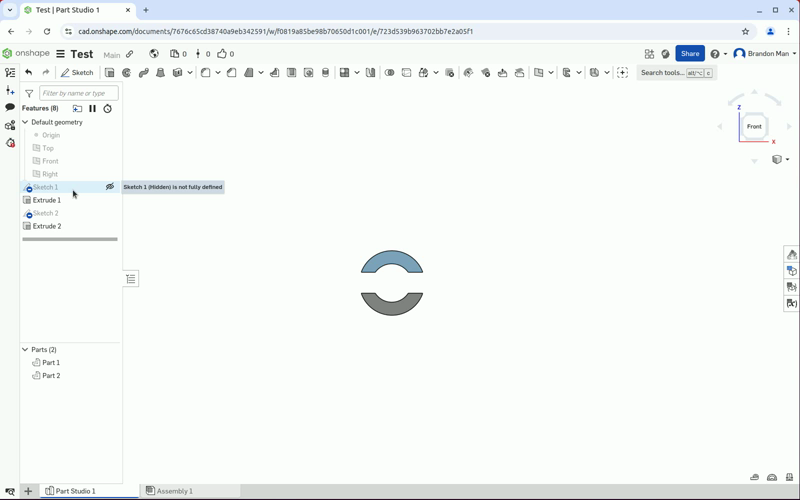
click(73, 189)
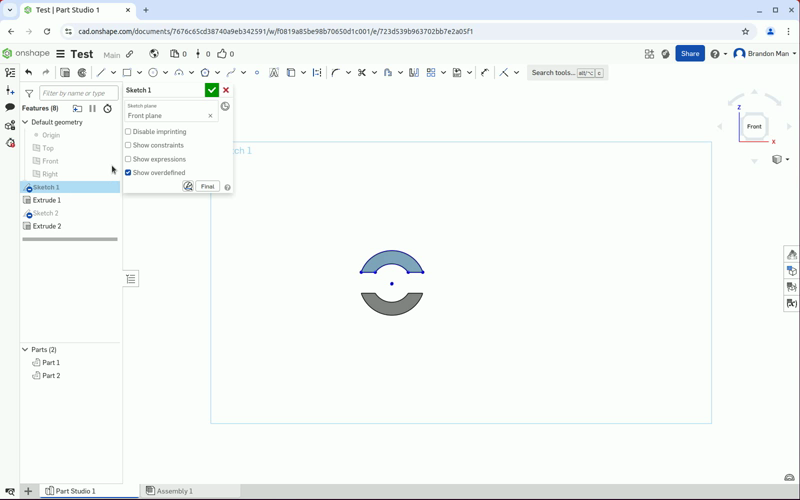
mouse_move(229, 92)
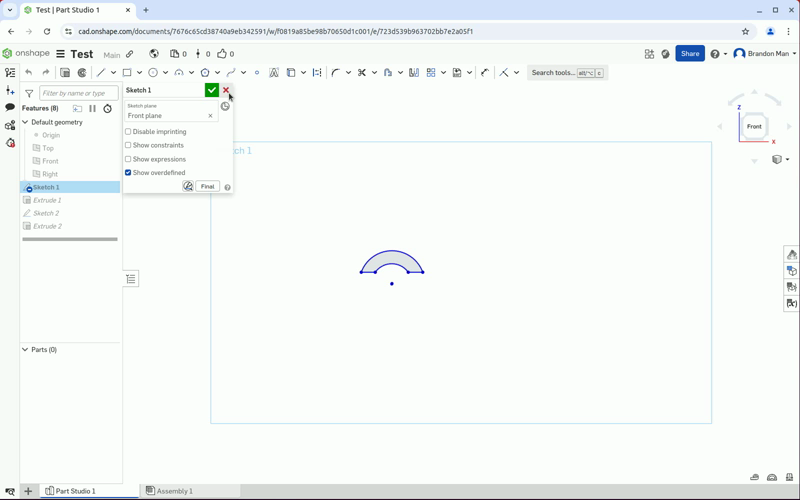
click(229, 92)
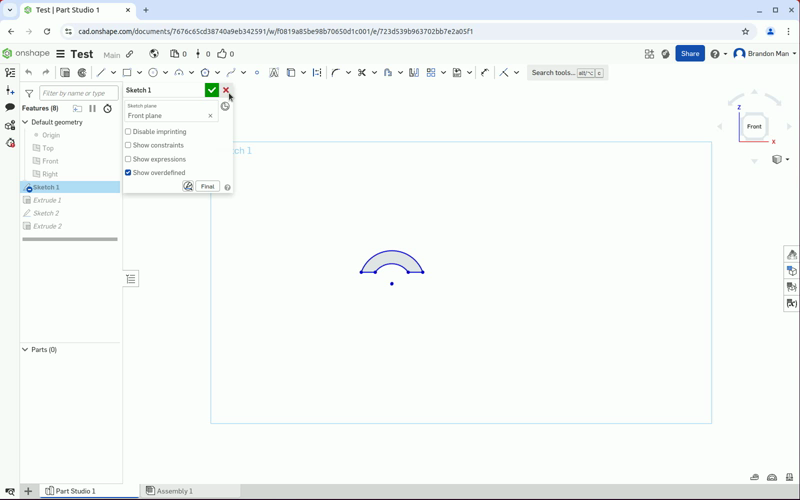
key(shift+s)
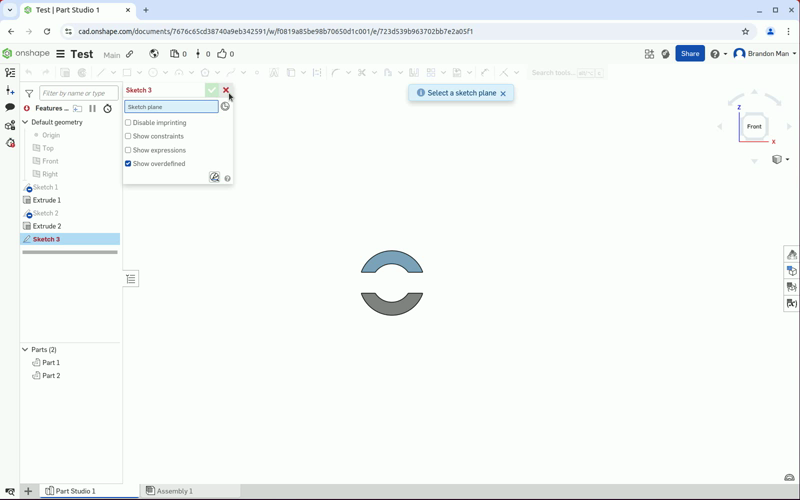
mouse_move(73, 163)
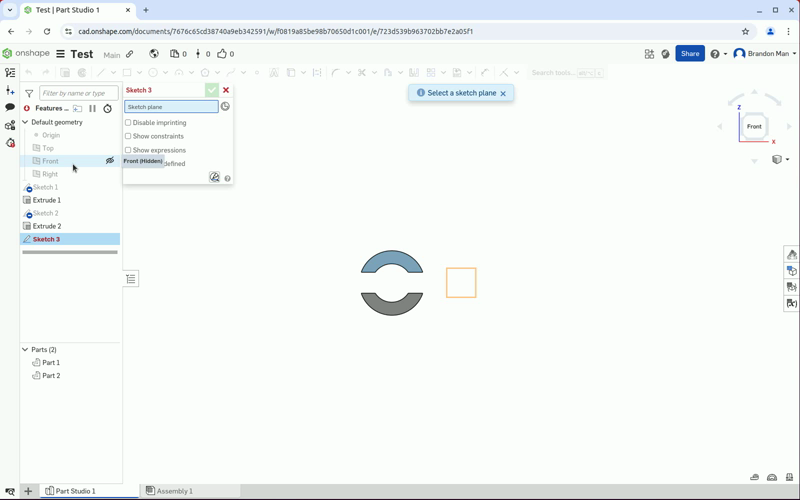
click(73, 163)
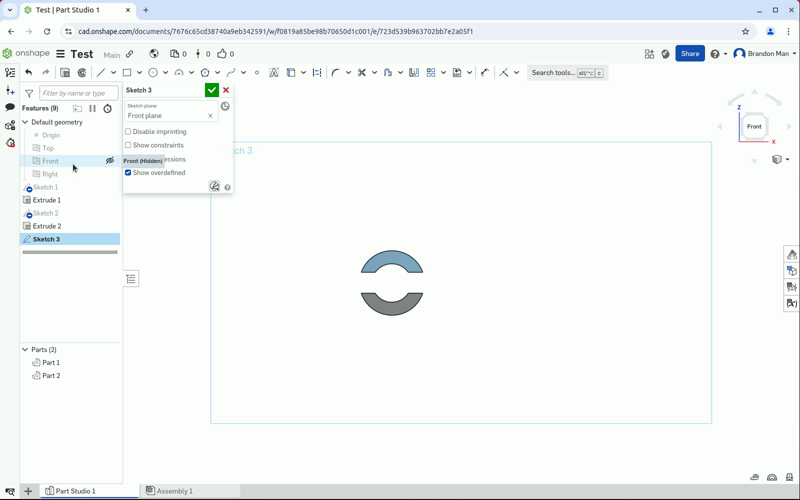
mouse_move(73, 352)
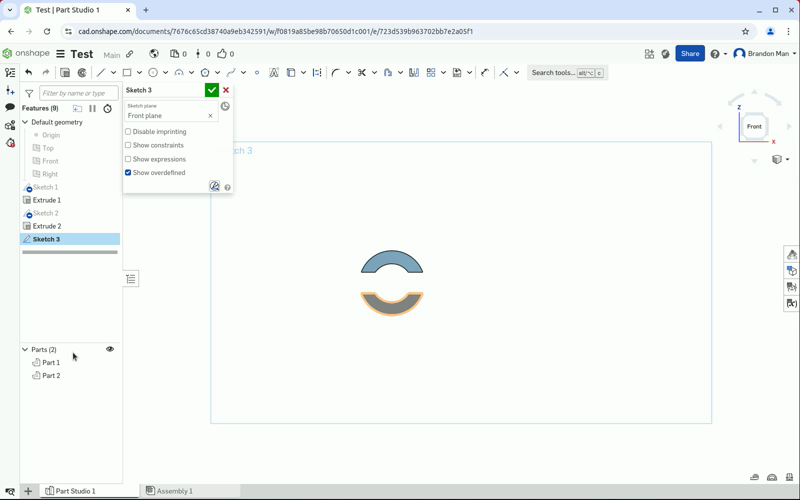
key(y)
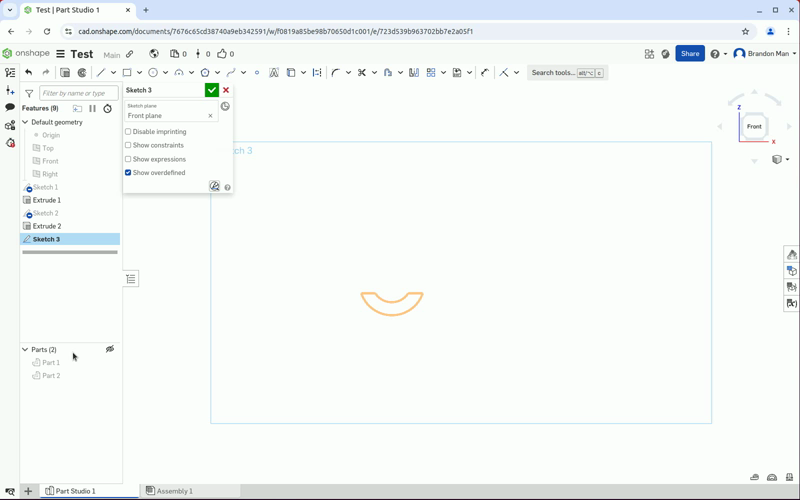
key(l)
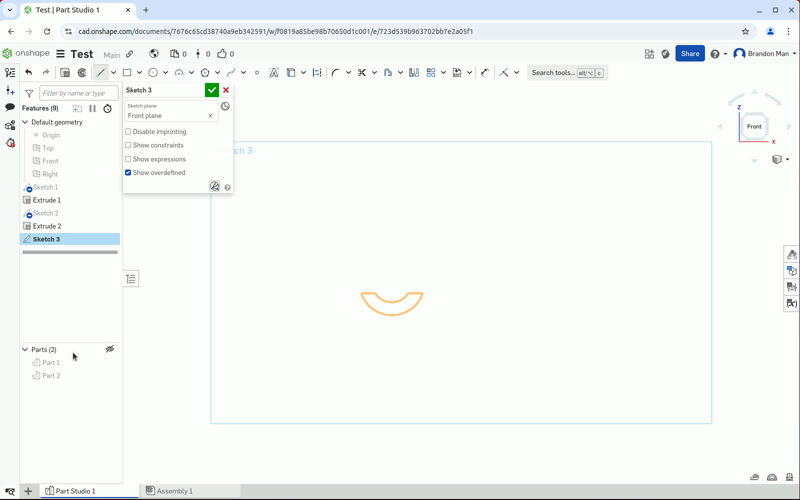
key_down(shift)
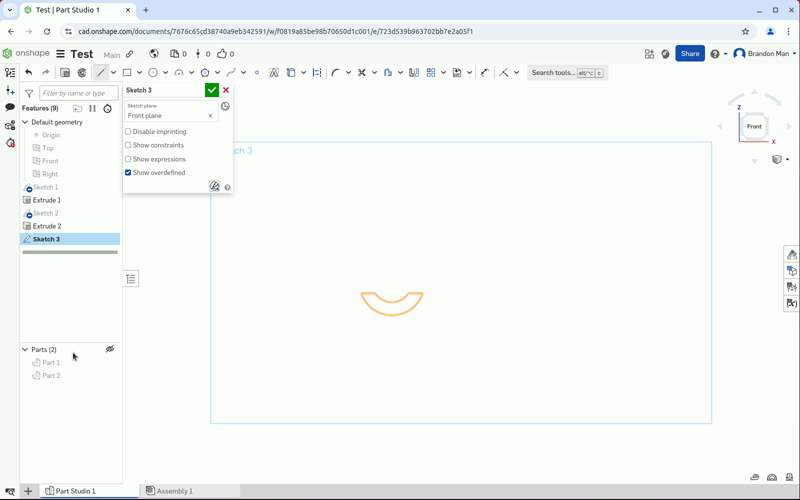
mouse_move(406, 293)
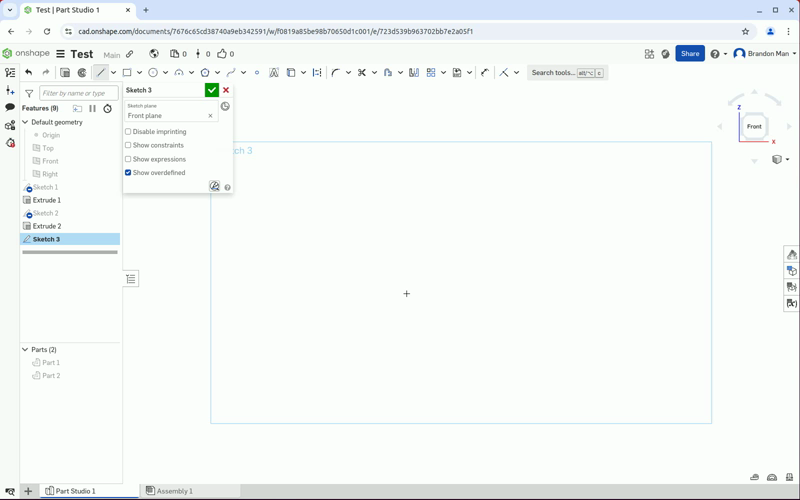
click(406, 293)
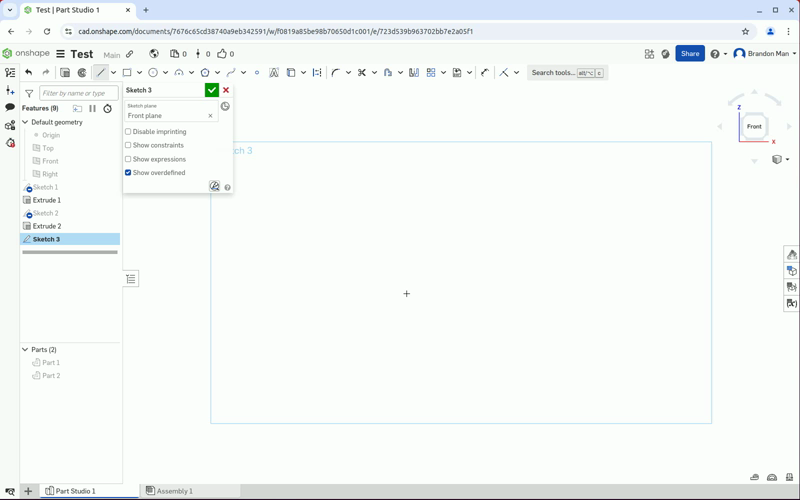
key_up(shift)
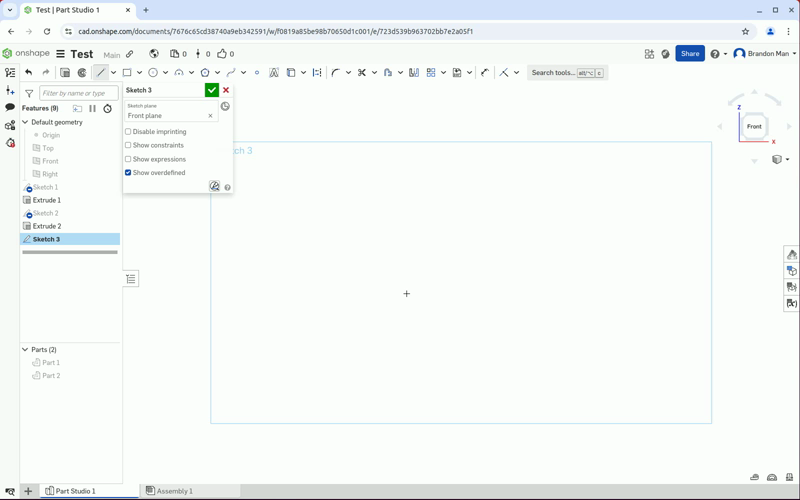
key_down(shift)
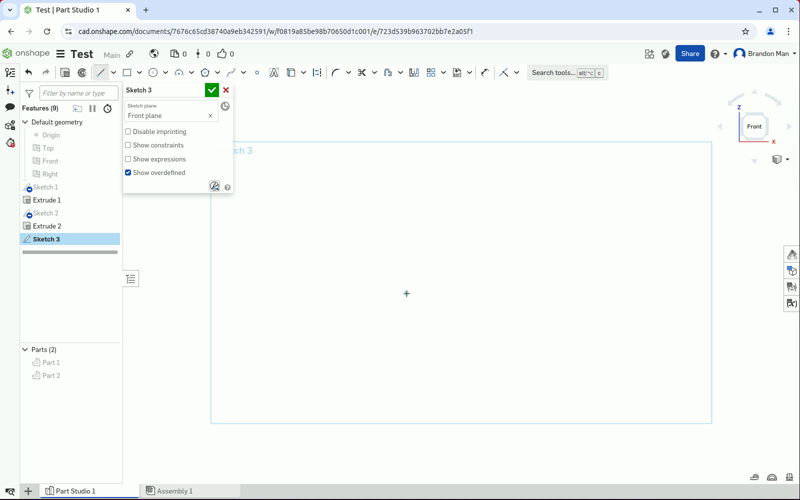
mouse_move(436, 293)
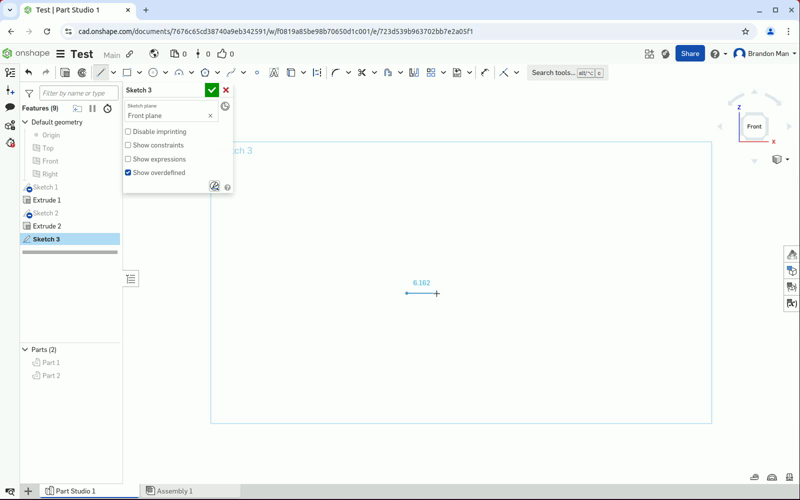
mouse_move(421, 293)
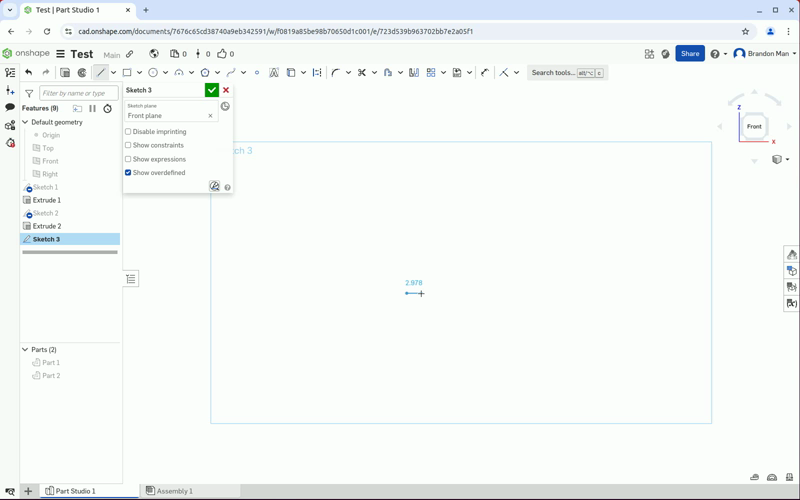
click(421, 293)
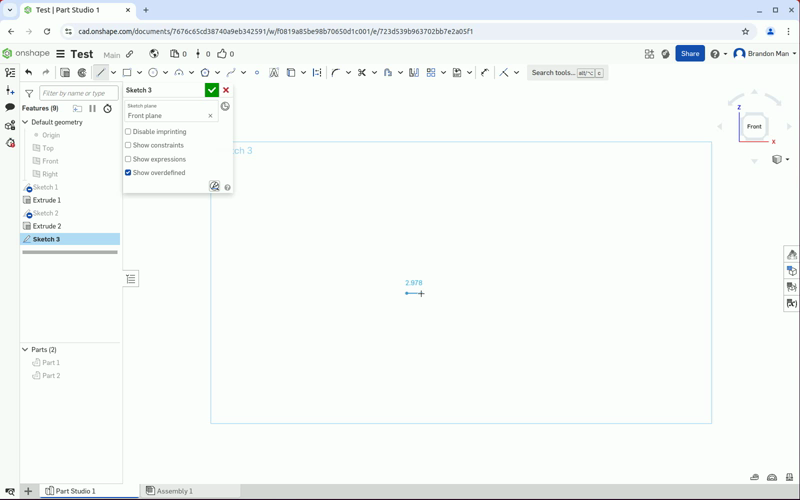
key_up(shift)
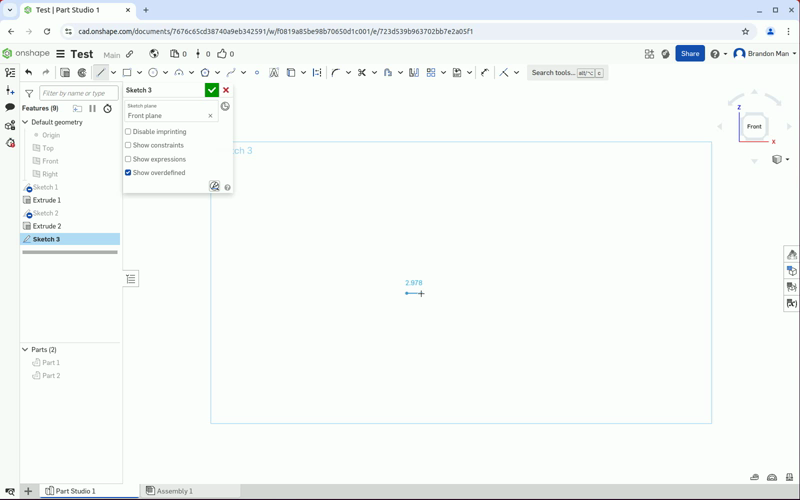
key(esc)
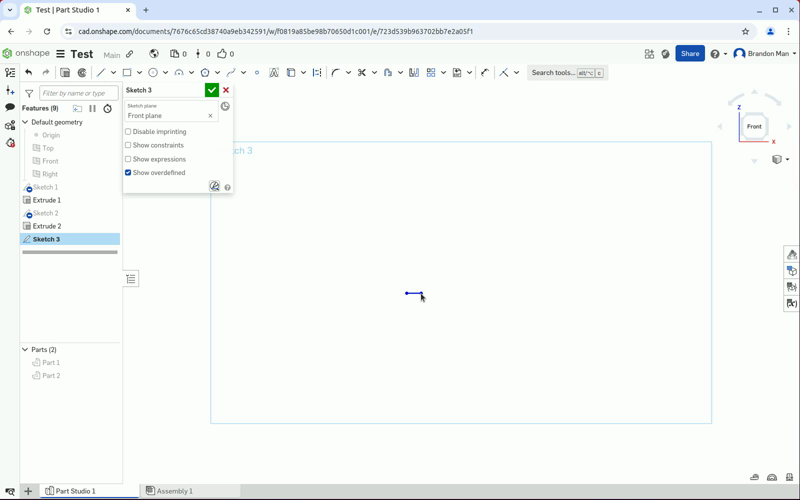
key(a)
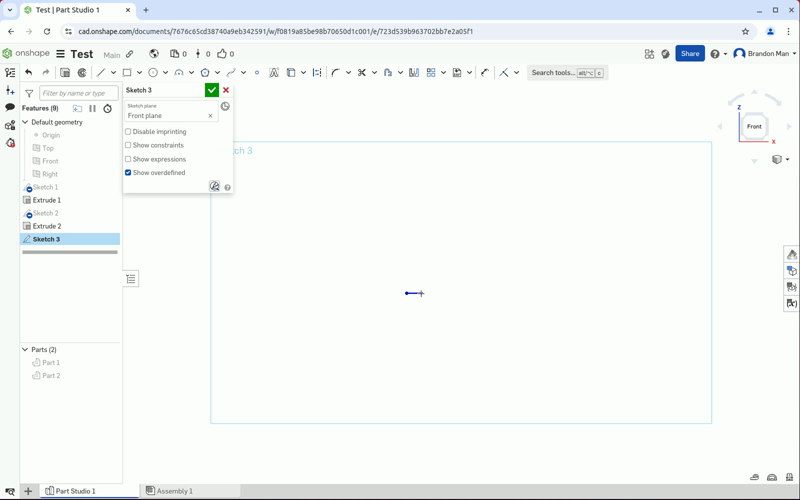
mouse_move(421, 293)
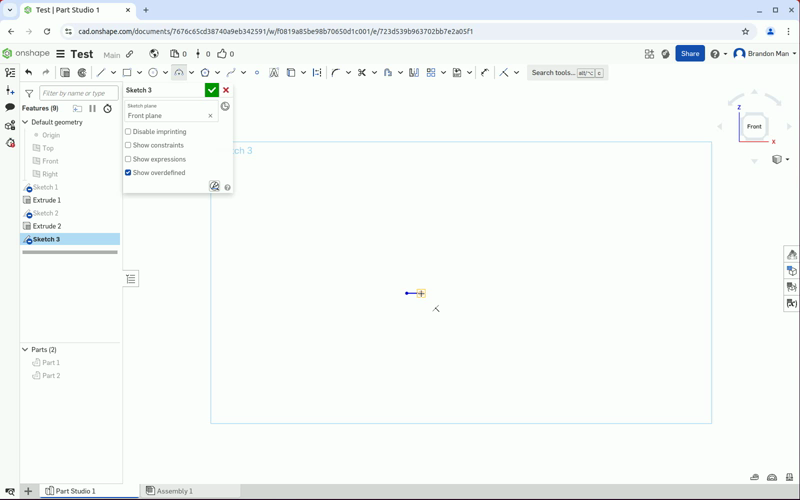
click(421, 293)
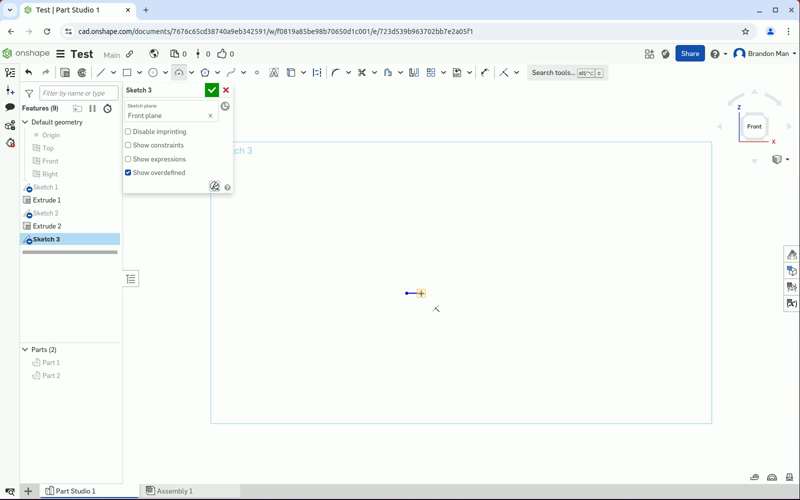
key_down(shift)
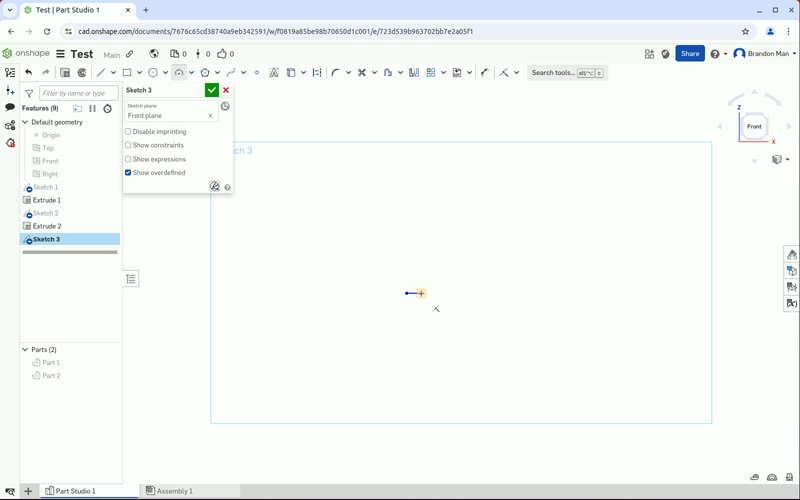
mouse_move(421, 271)
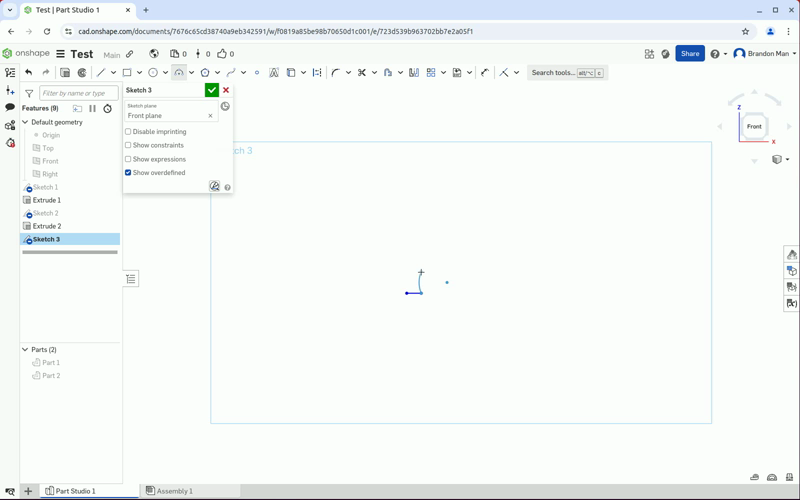
click(421, 271)
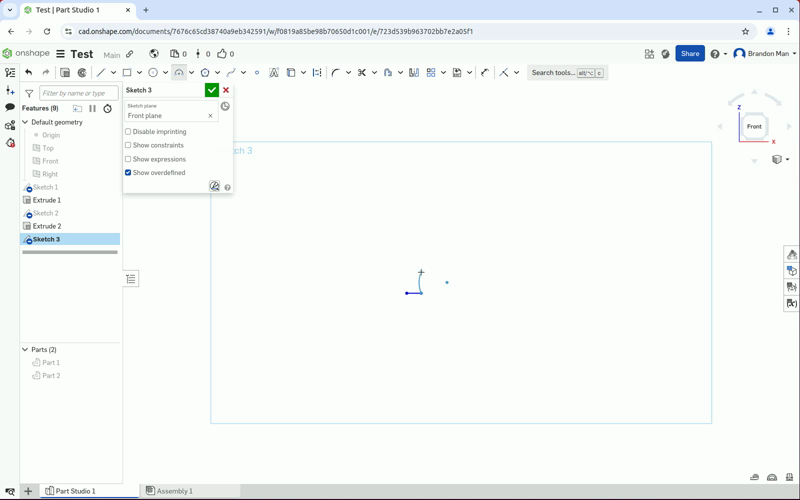
mouse_move(423, 282)
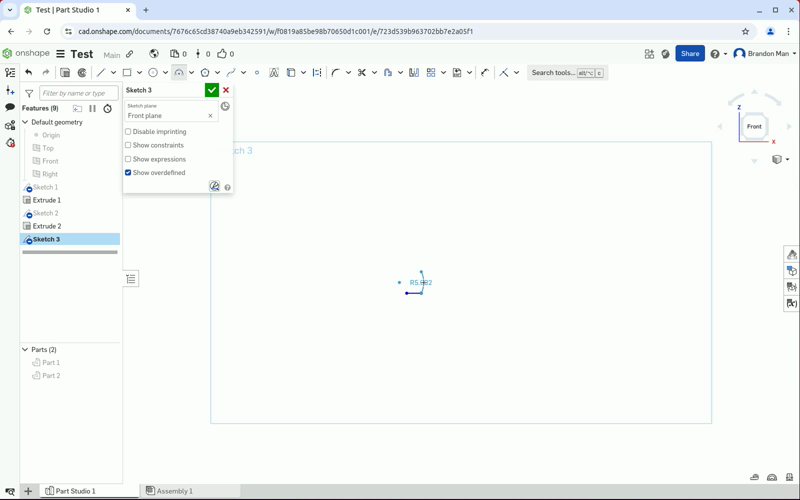
click(423, 282)
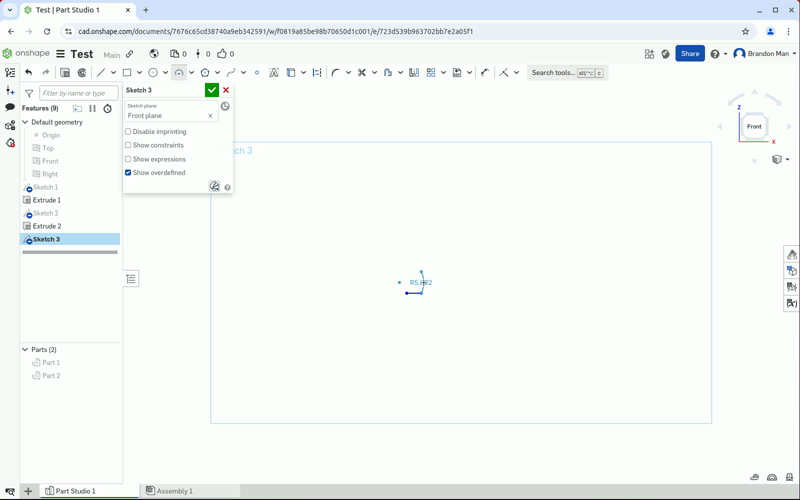
key_up(shift)
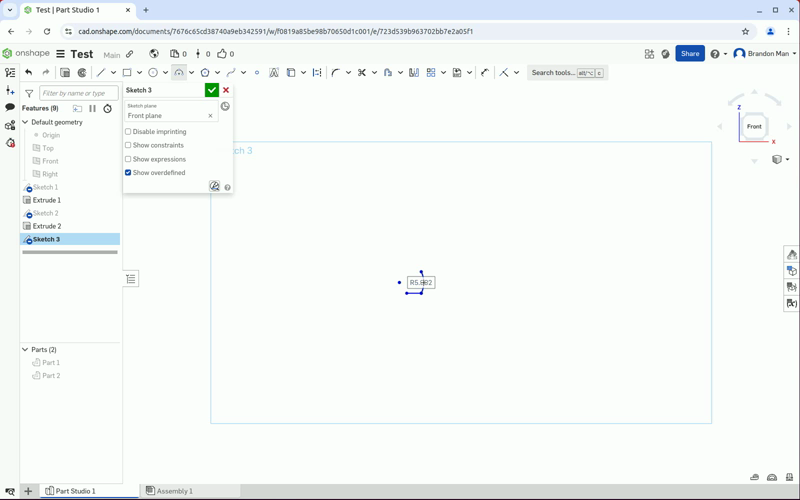
key(esc)
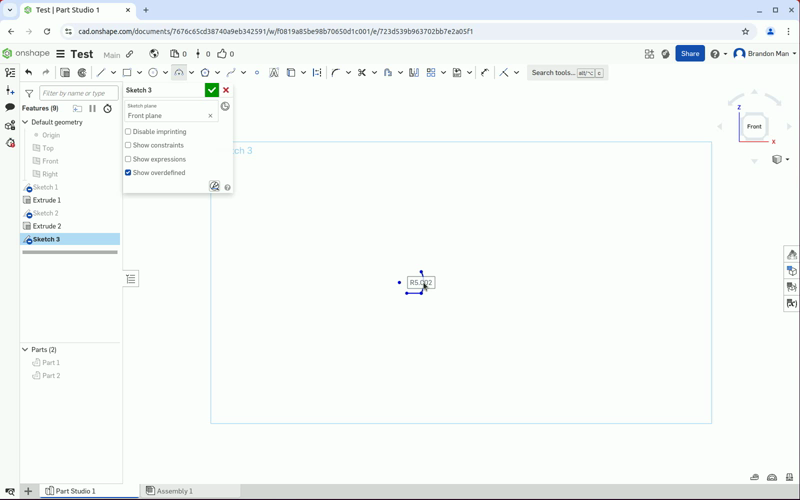
key(l)
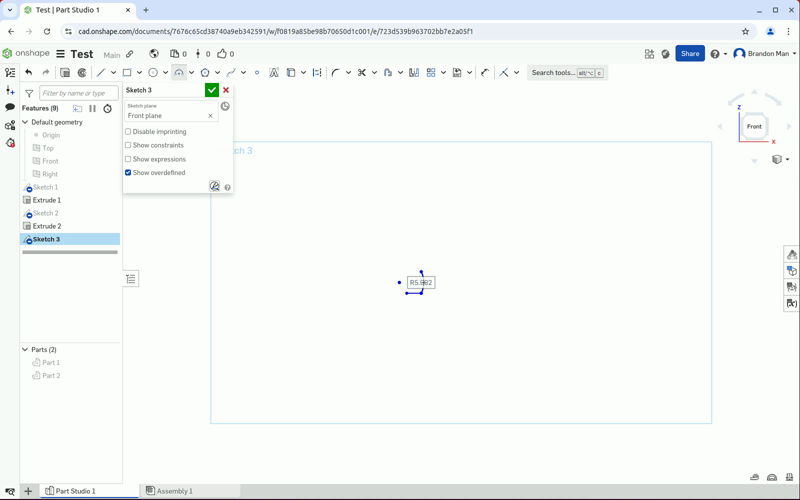
mouse_move(421, 271)
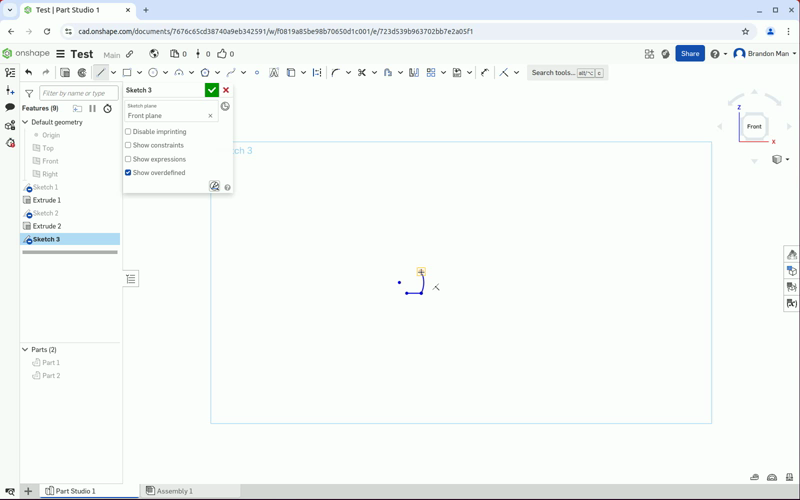
click(421, 271)
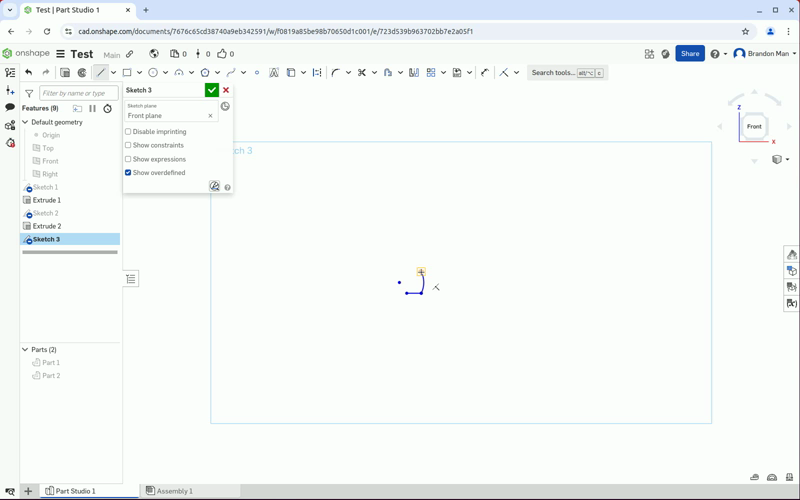
key_down(shift)
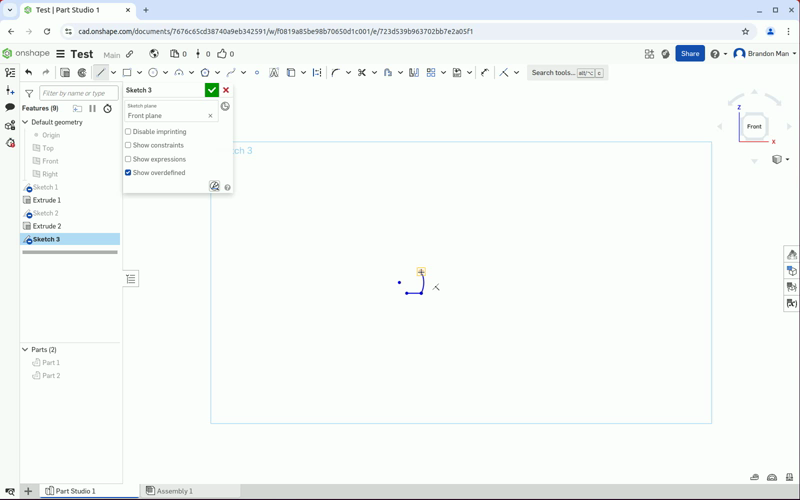
mouse_move(451, 271)
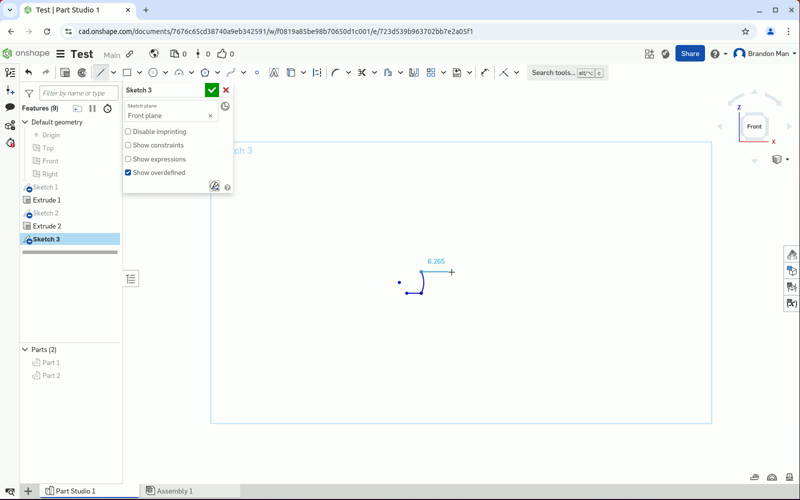
mouse_move(406, 271)
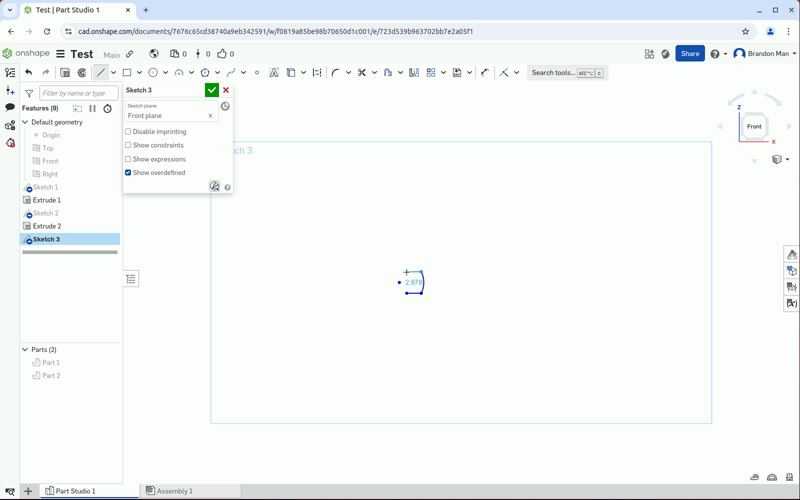
click(406, 271)
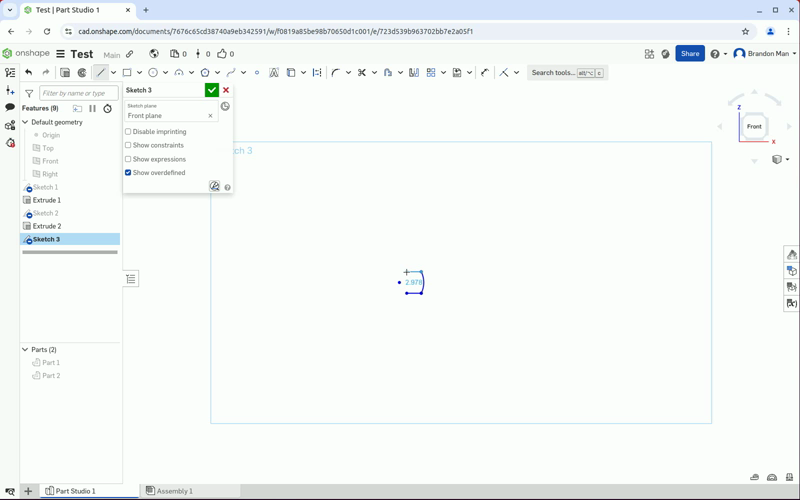
key_up(shift)
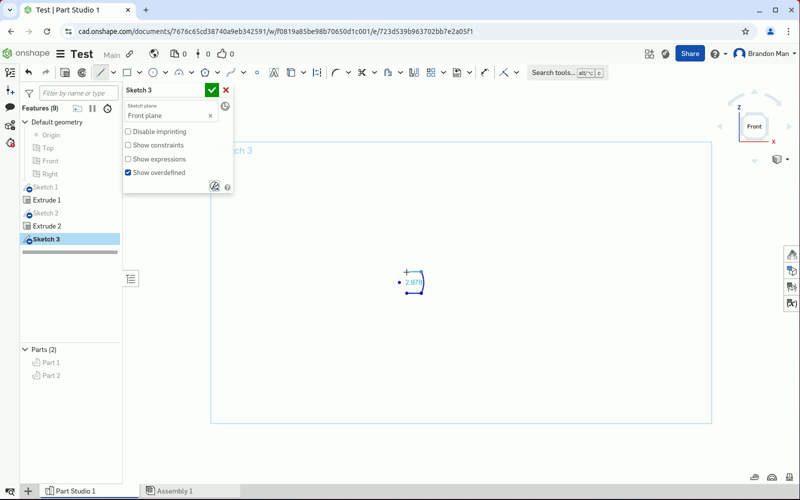
key(esc)
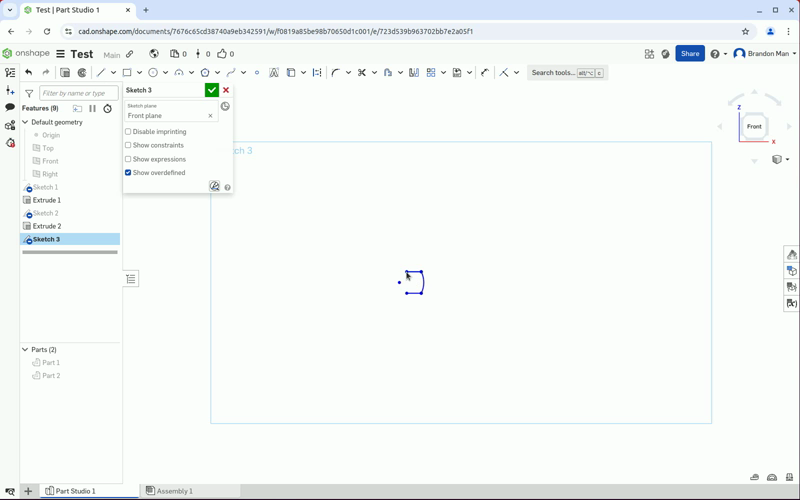
key(a)
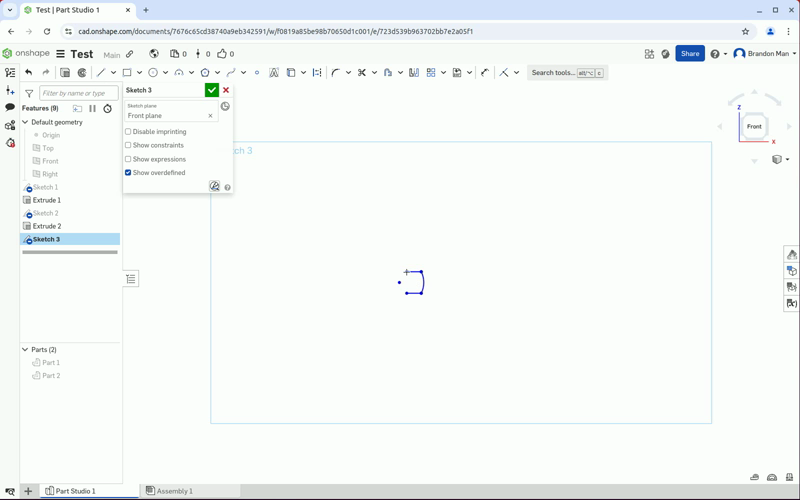
mouse_move(406, 271)
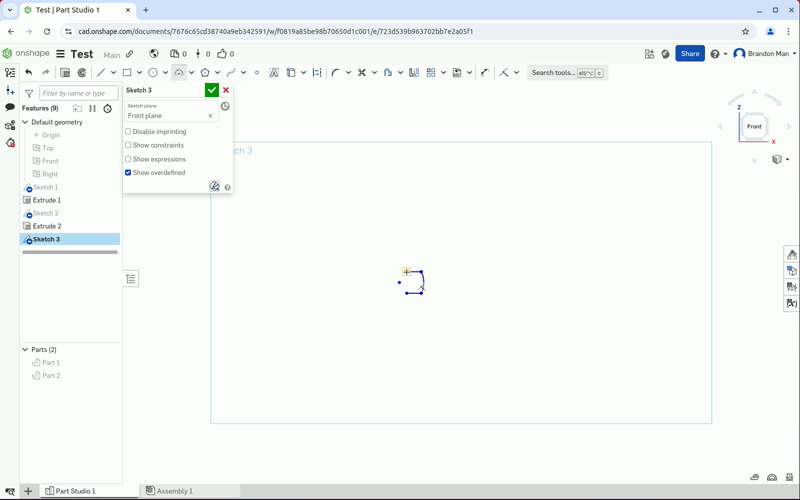
click(406, 271)
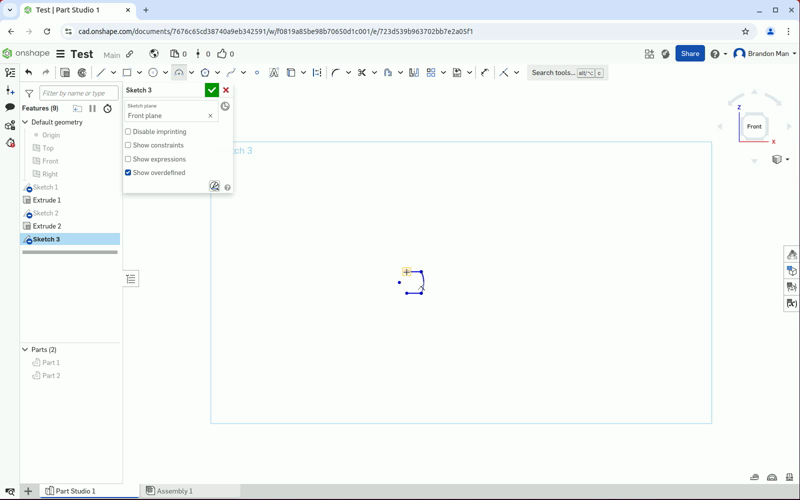
mouse_move(406, 293)
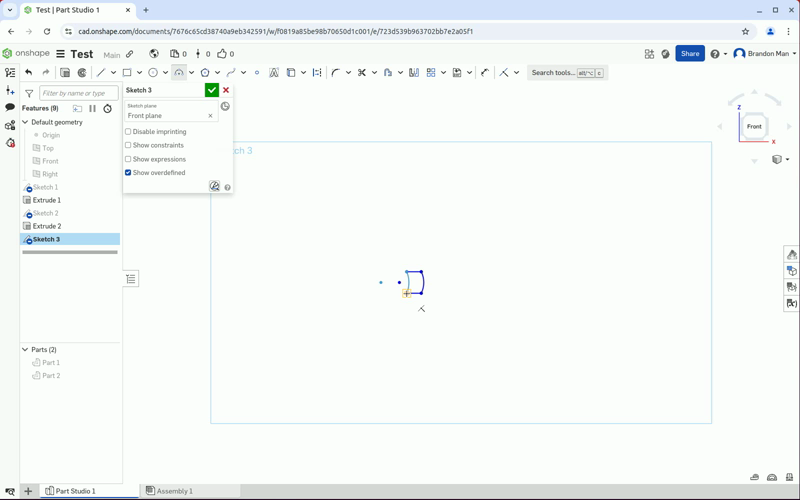
click(406, 293)
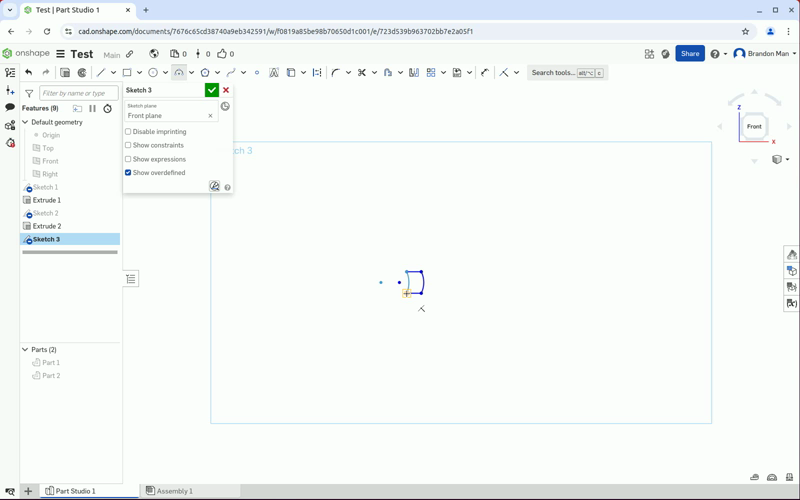
key_down(shift)
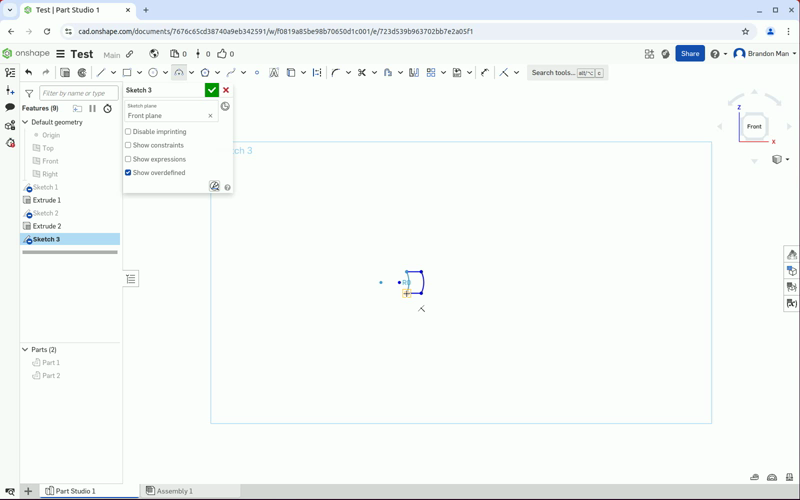
mouse_move(410, 282)
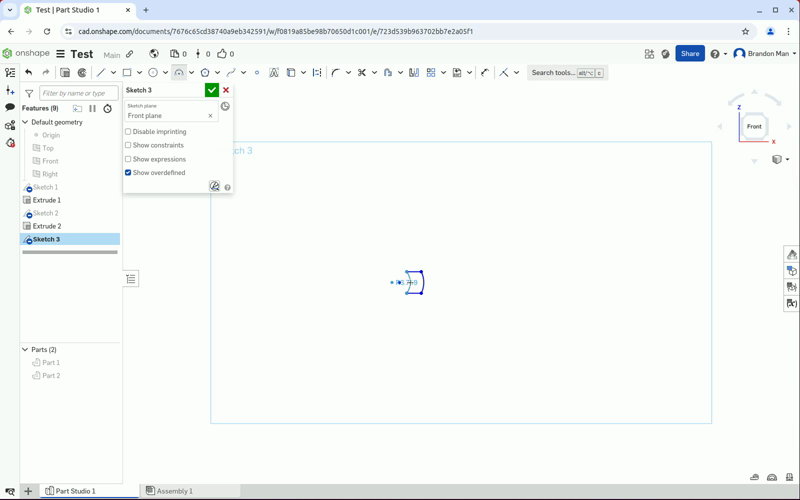
click(410, 282)
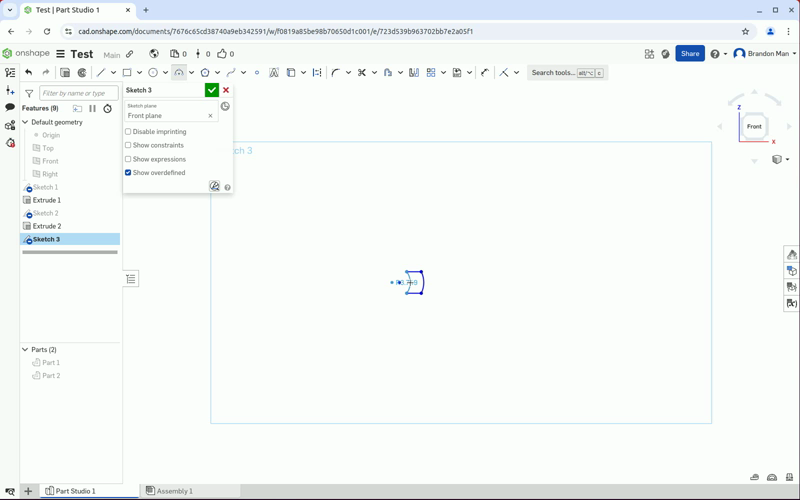
key_up(shift)
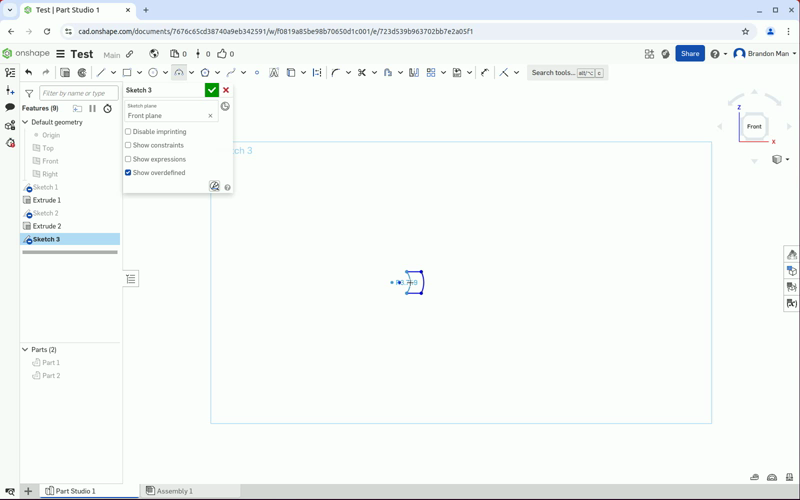
key(esc)
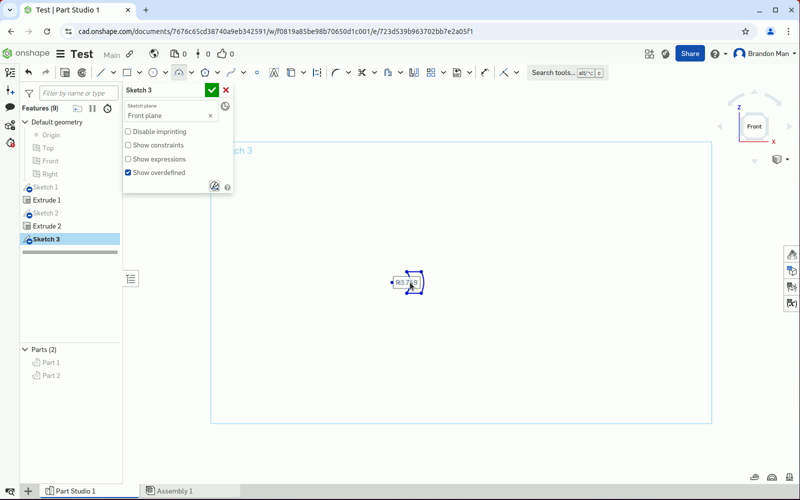
mouse_move(417, 290)
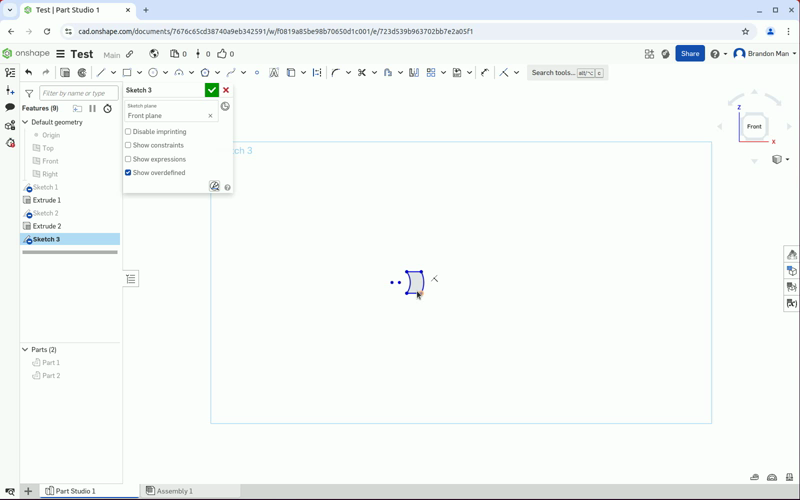
scroll(6)
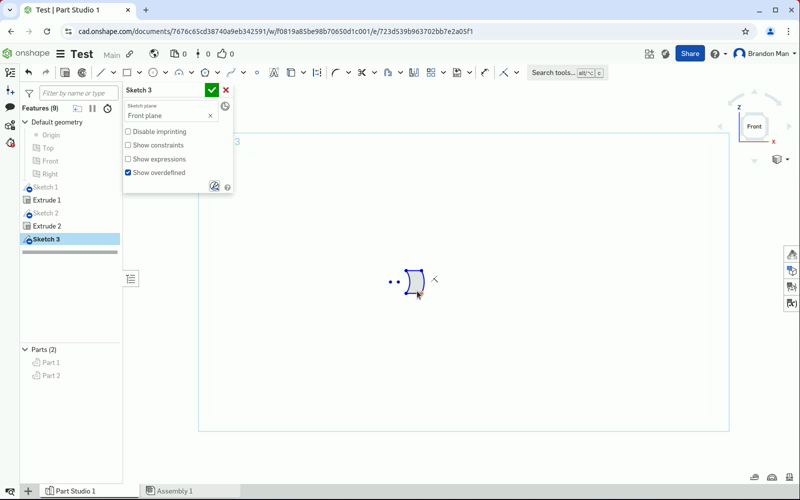
scroll(6)
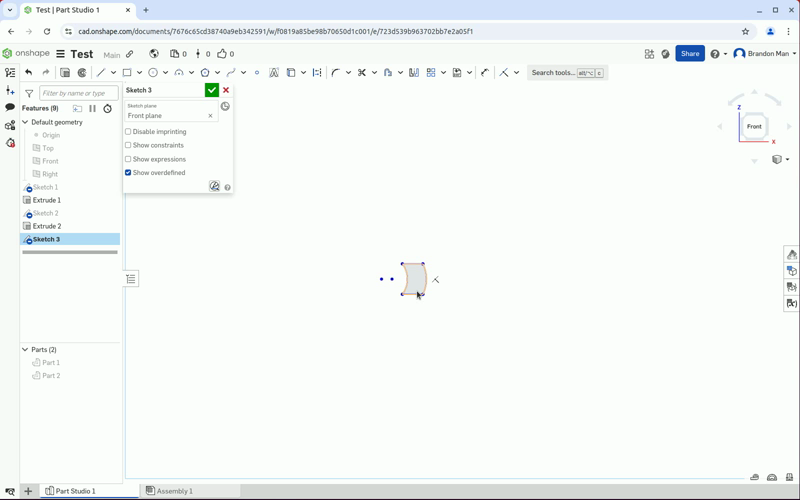
scroll(6)
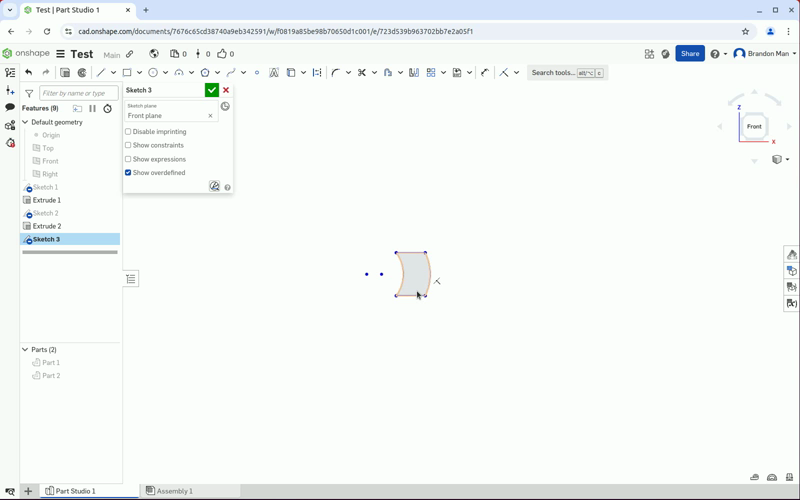
scroll(6)
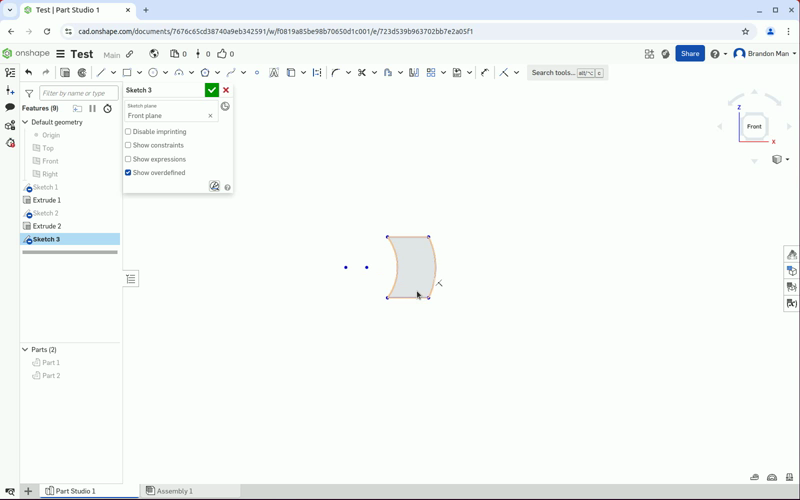
scroll(6)
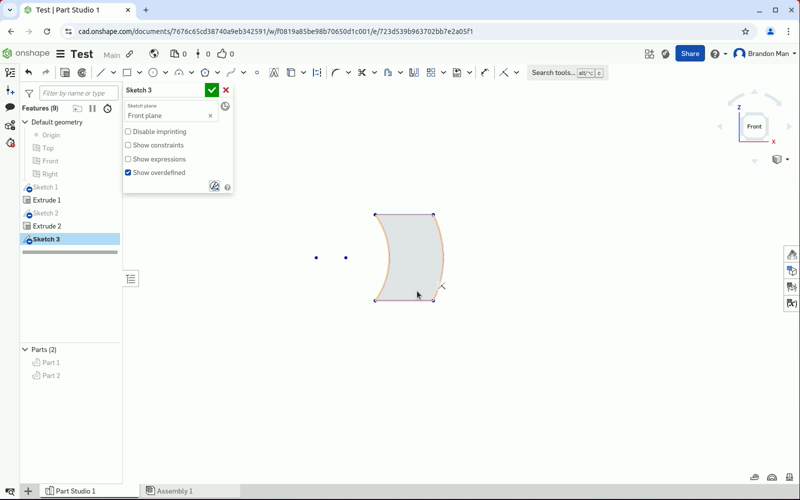
scroll(6)
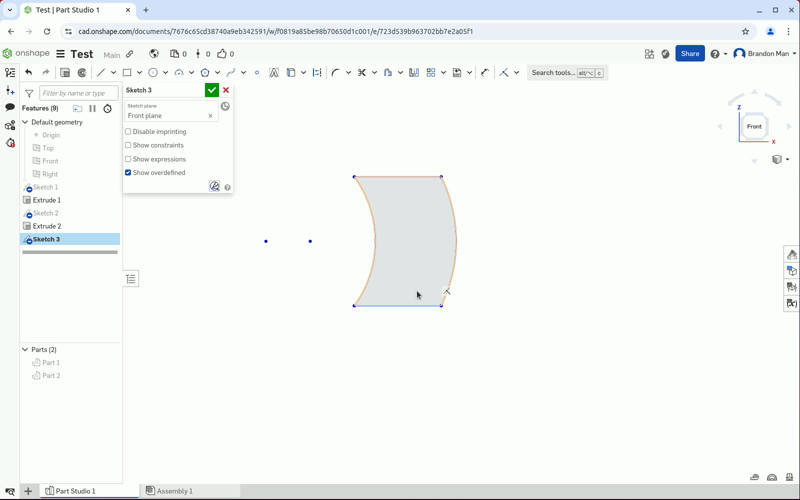
scroll(6)
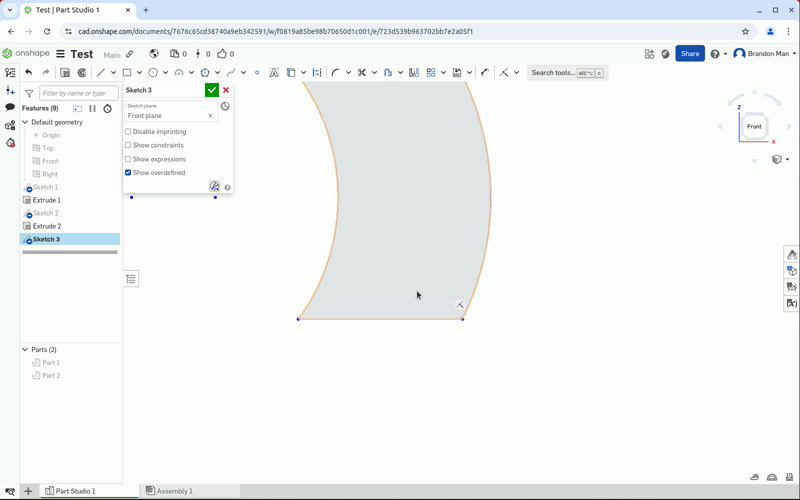
click(417, 290)
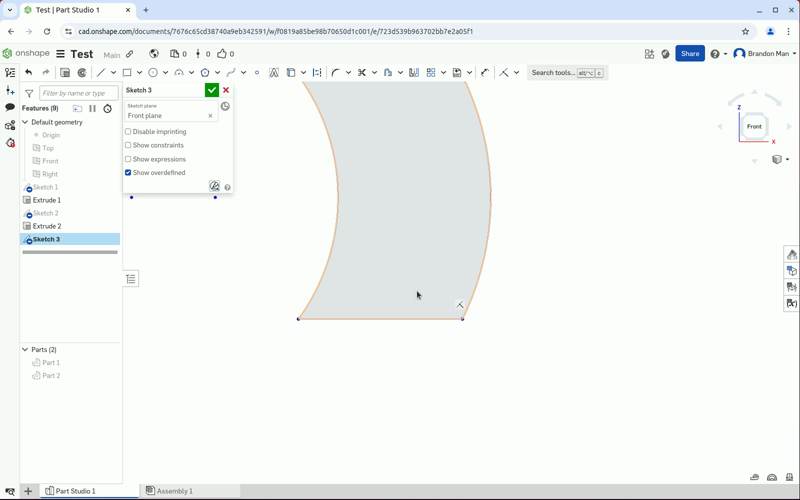
scroll(-6)
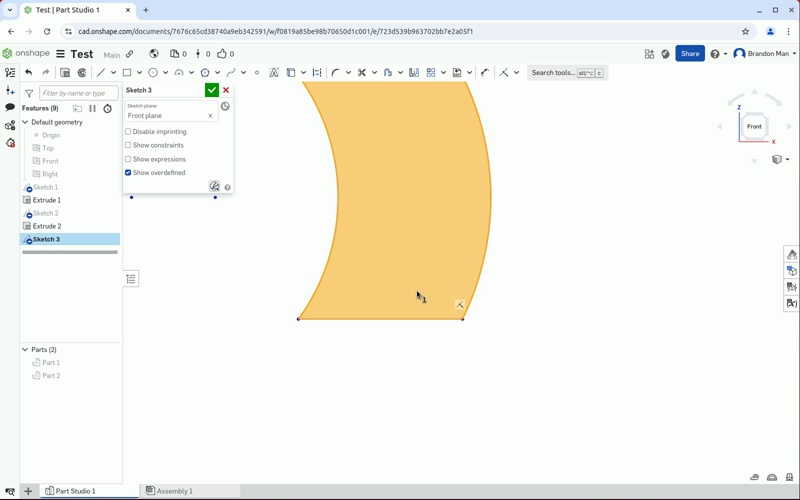
scroll(-6)
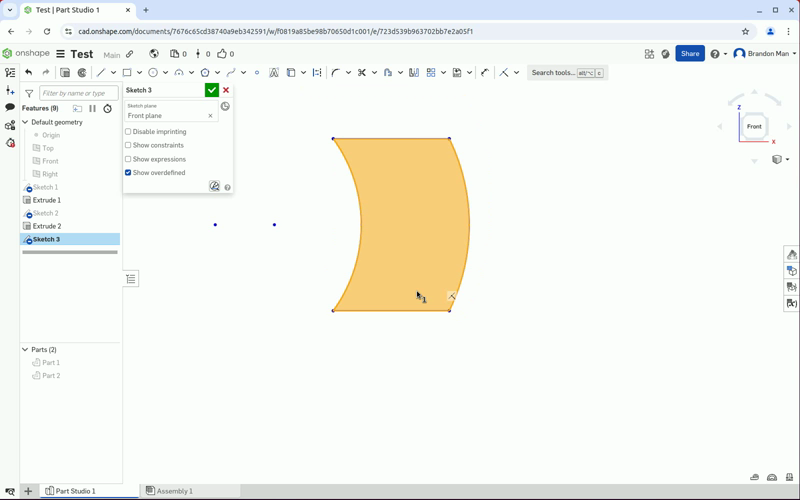
scroll(-6)
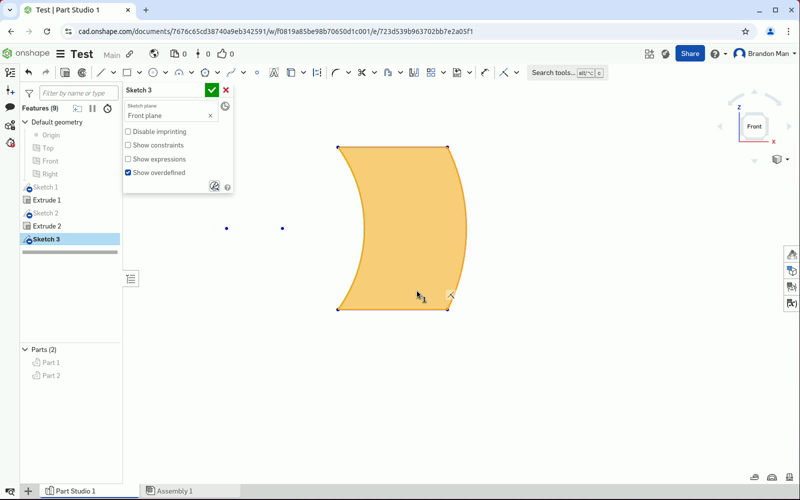
scroll(-6)
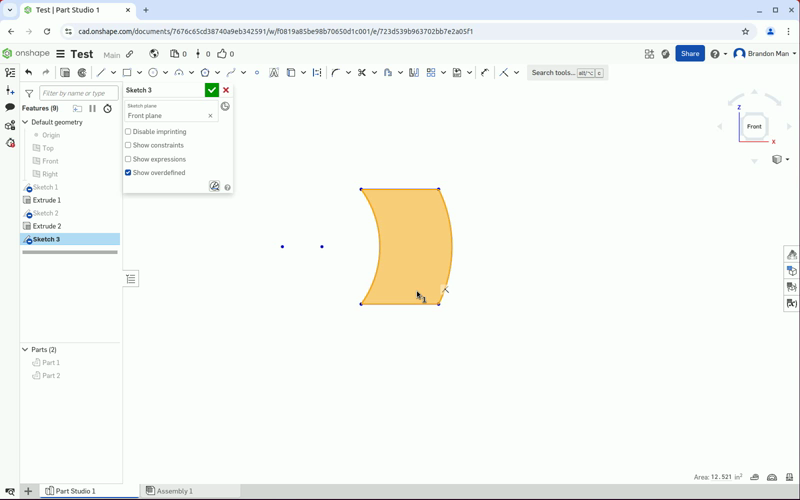
scroll(-6)
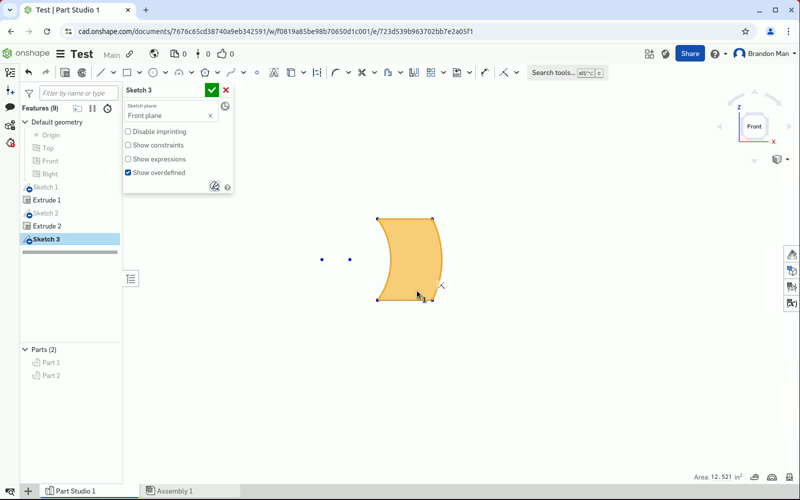
scroll(-6)
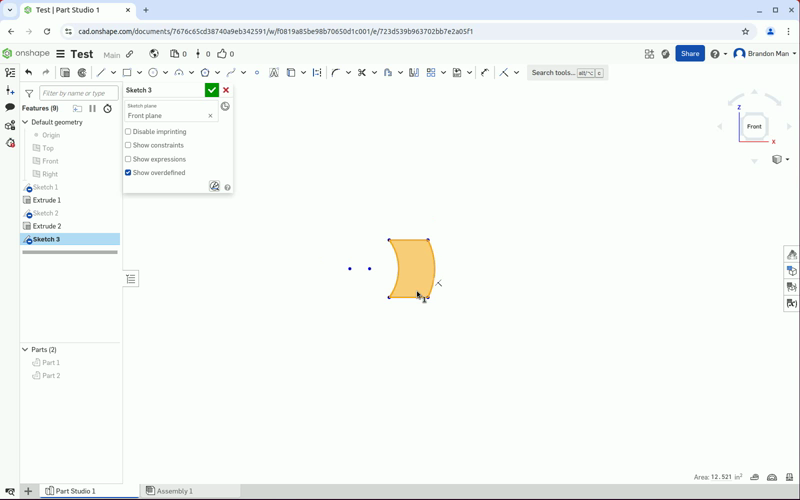
scroll(-6)
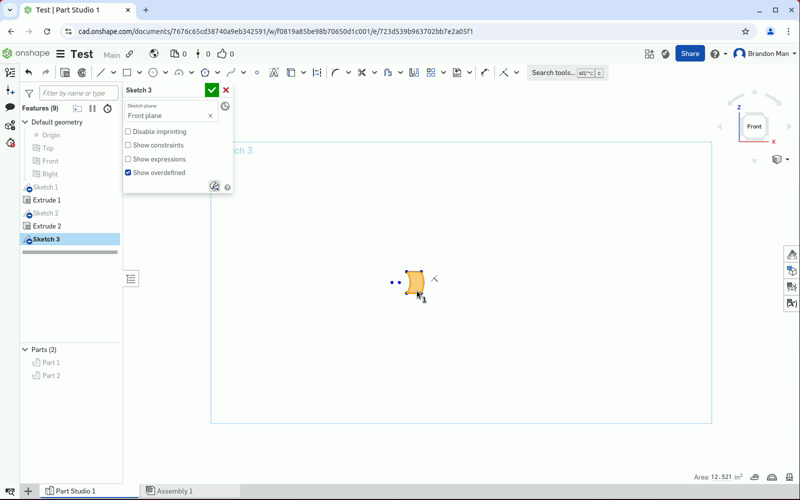
mouse_move(73, 352)
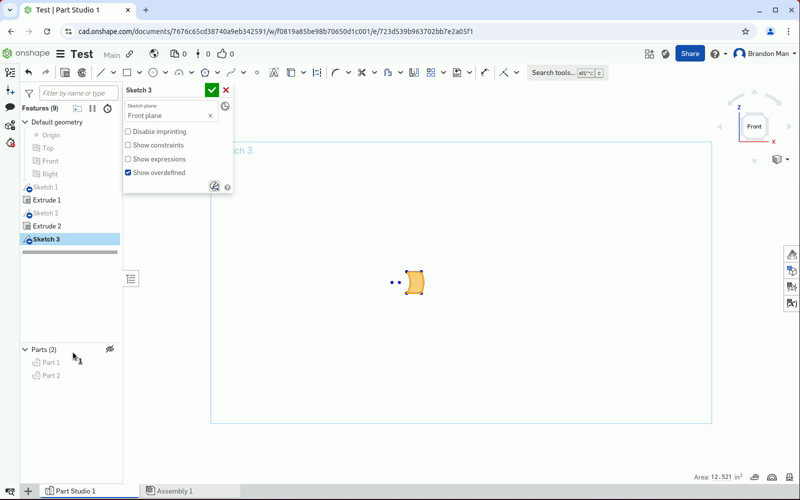
key(shift+y)
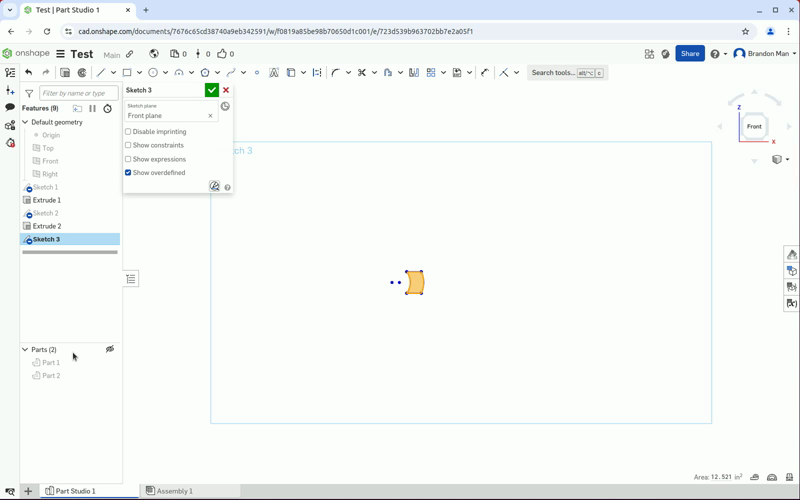
key(shift+e)
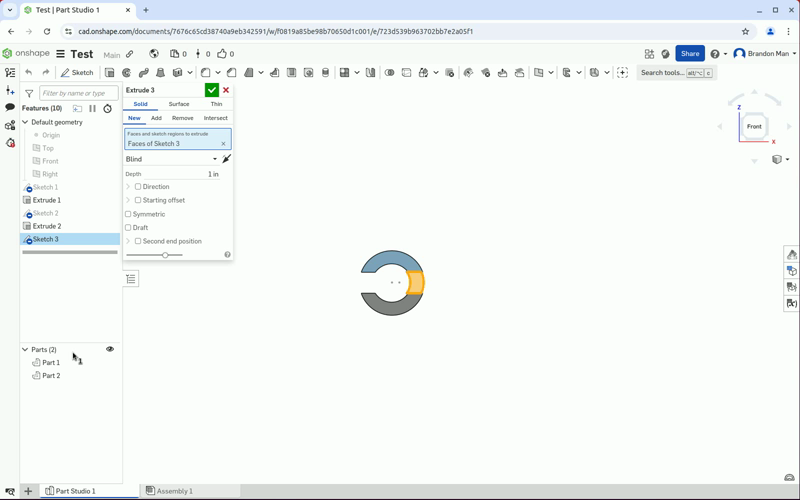
mouse_move(143, 106)
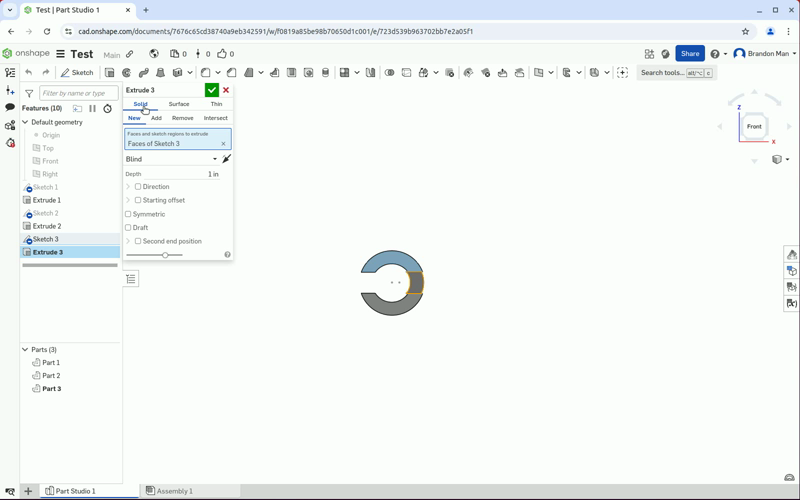
click(143, 106)
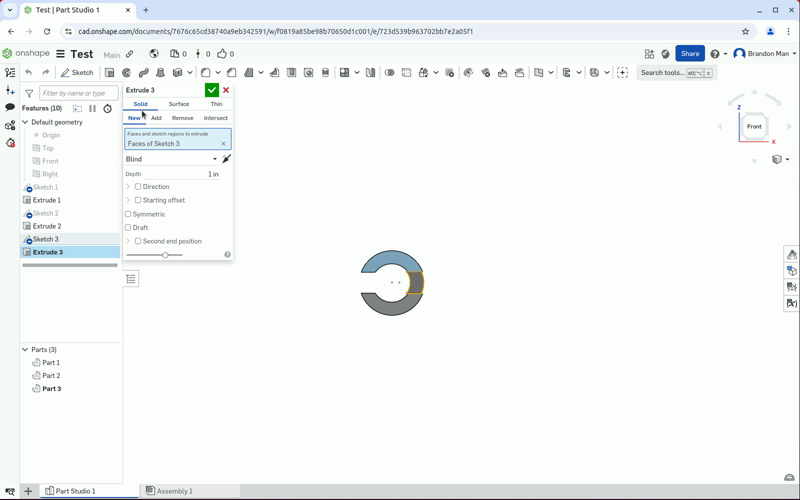
mouse_move(137, 120)
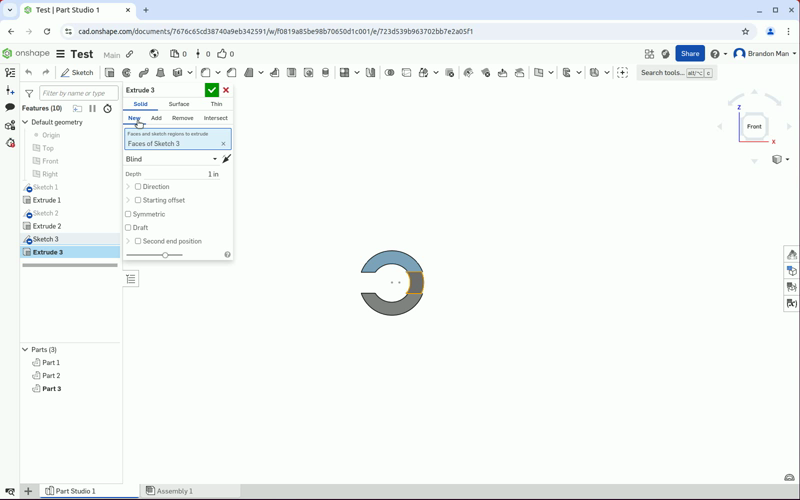
click(137, 120)
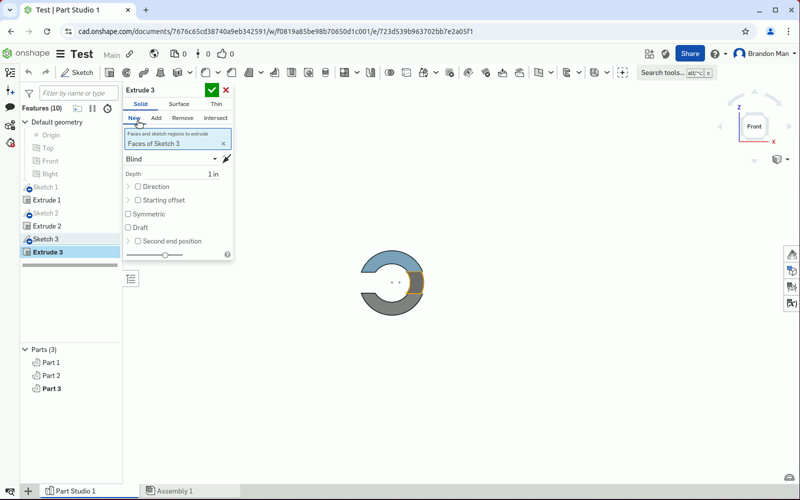
key(tab, 4)
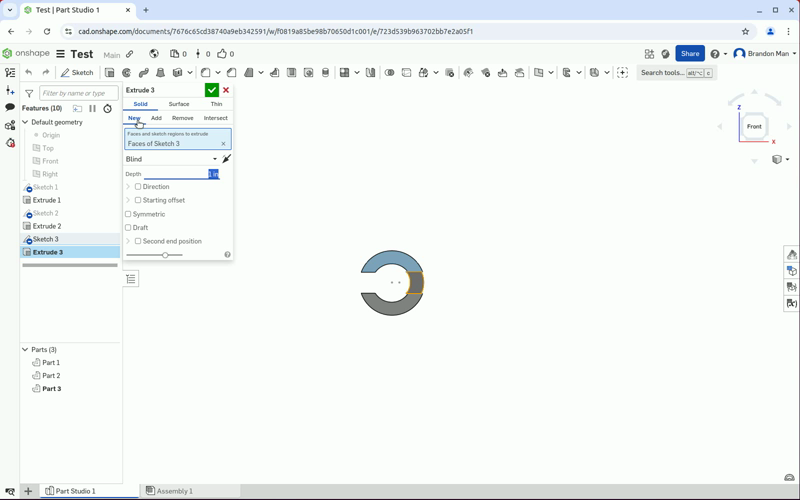
text(4.574)
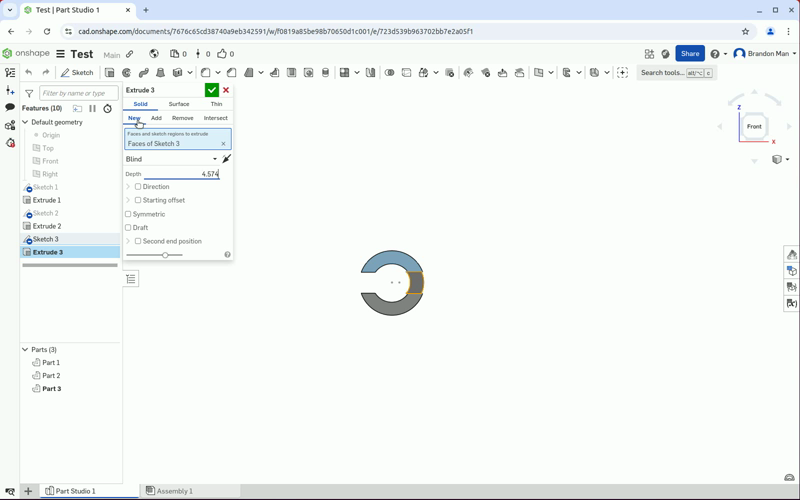
key(enter)
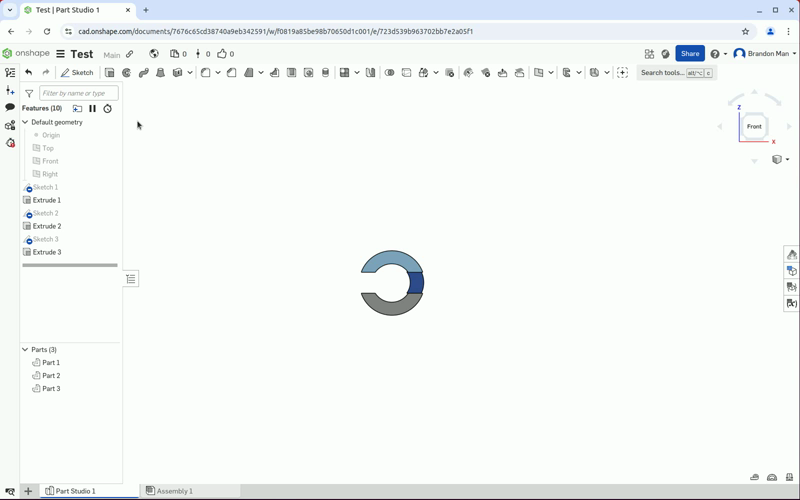
key(shift+h)
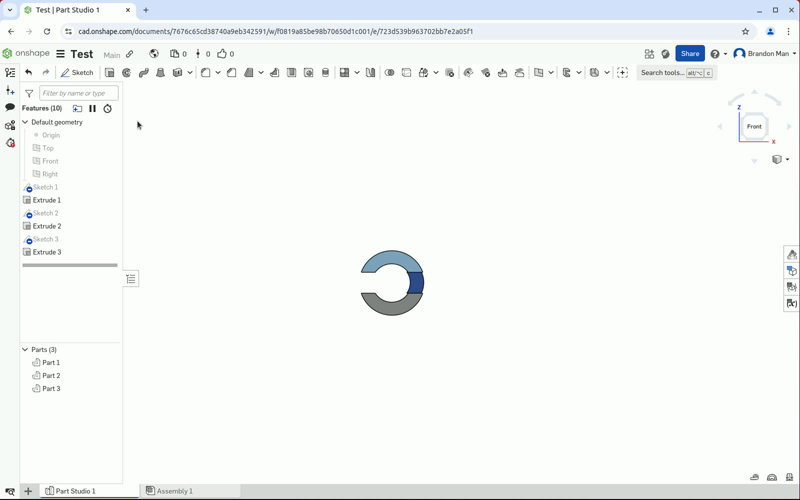
key(shift+h)
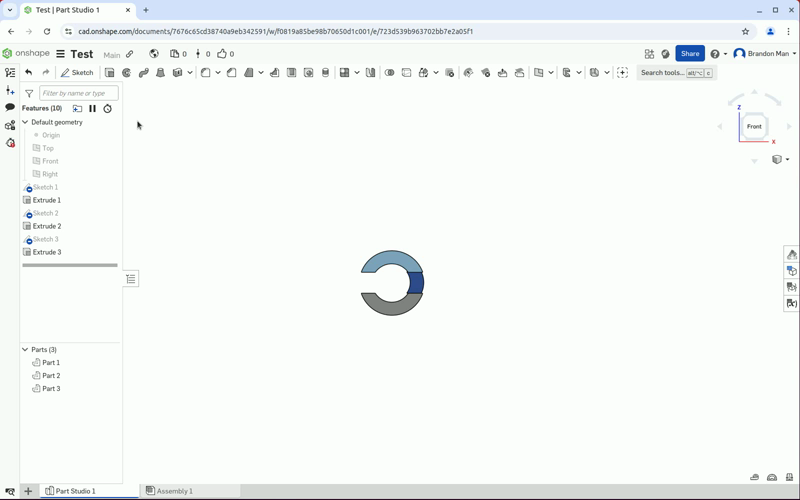
mouse_move(73, 189)
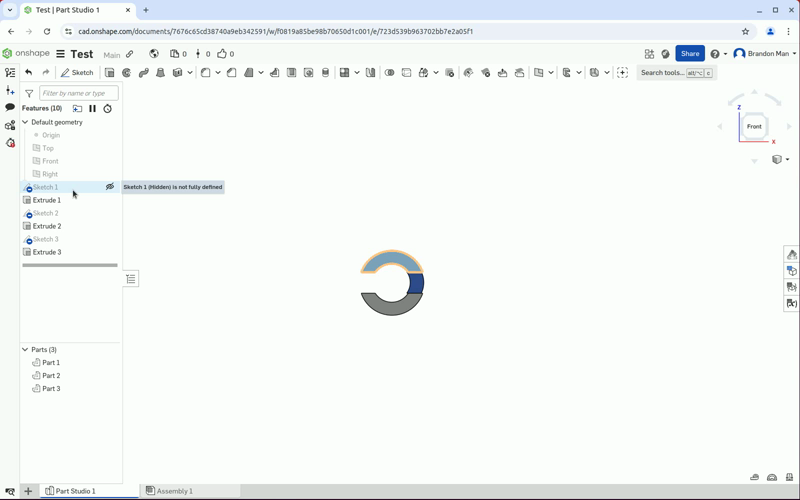
click(73, 189)
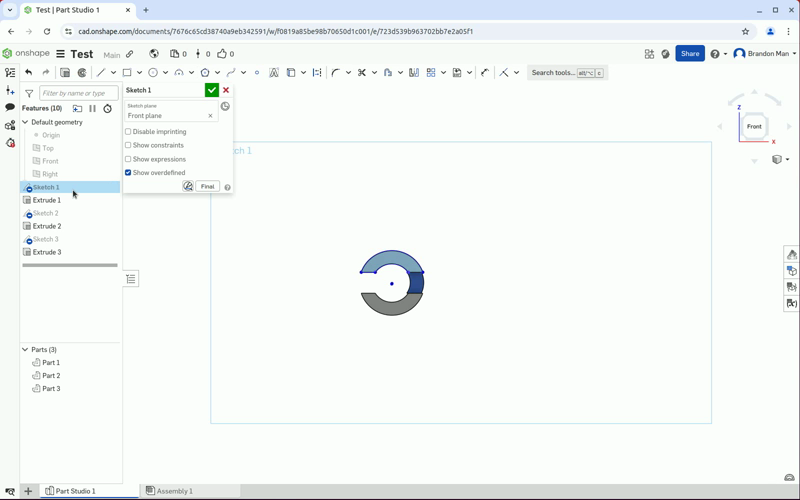
mouse_move(229, 92)
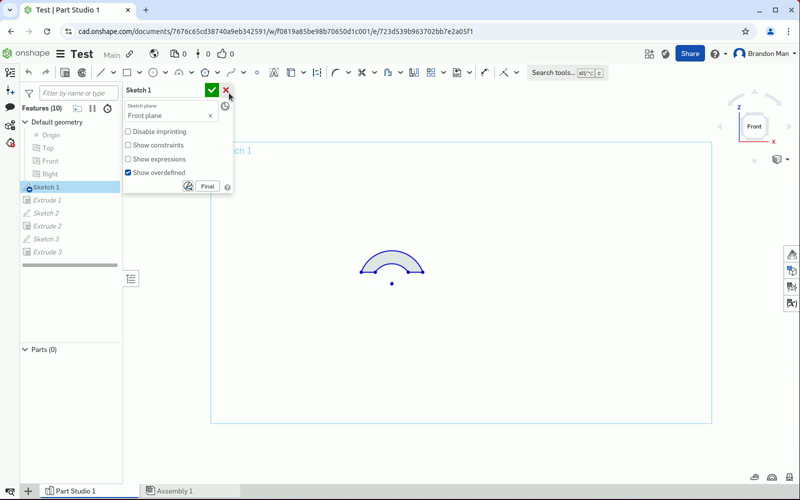
click(229, 92)
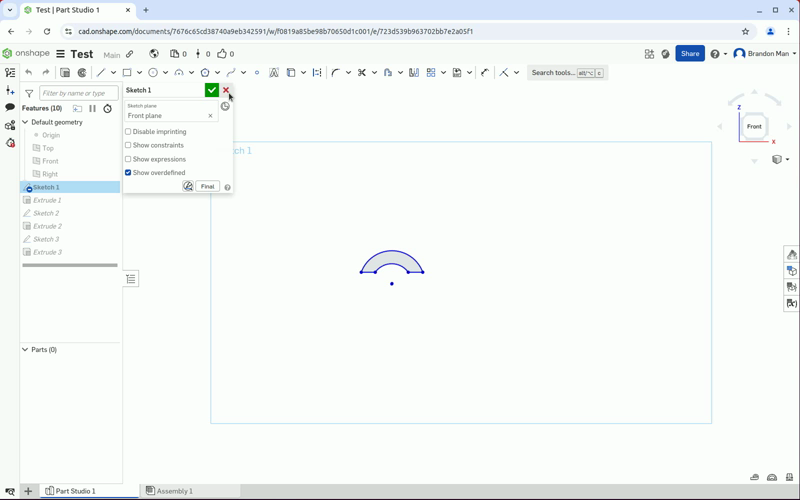
key(shift+s)
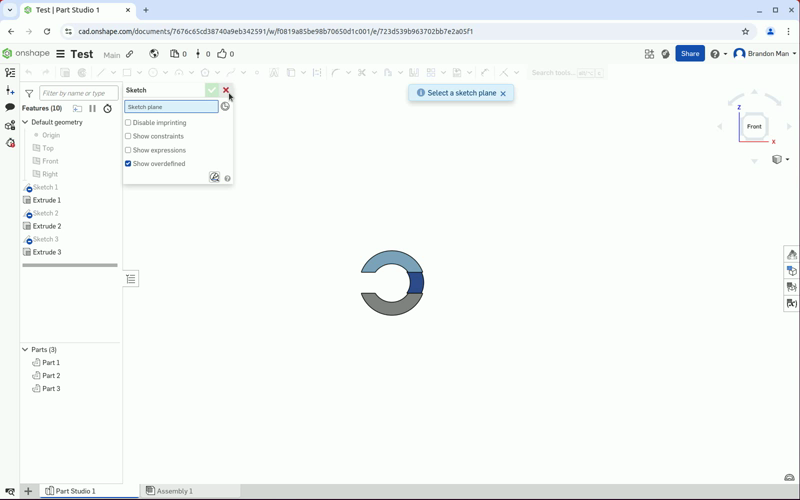
mouse_move(73, 163)
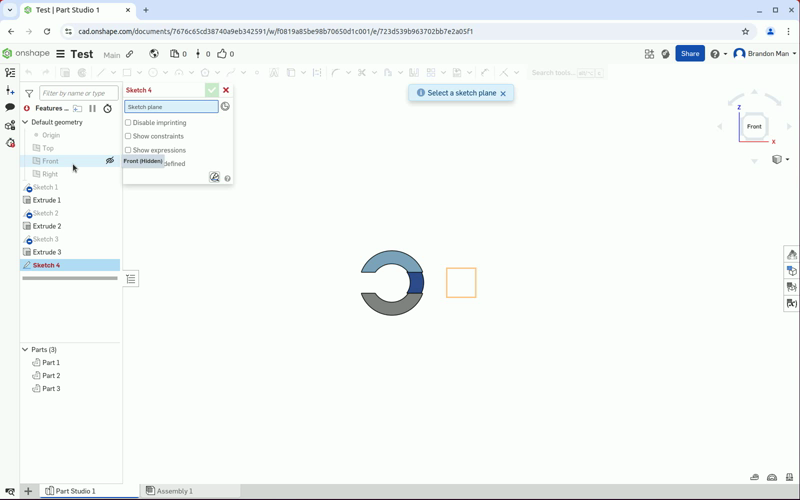
click(73, 163)
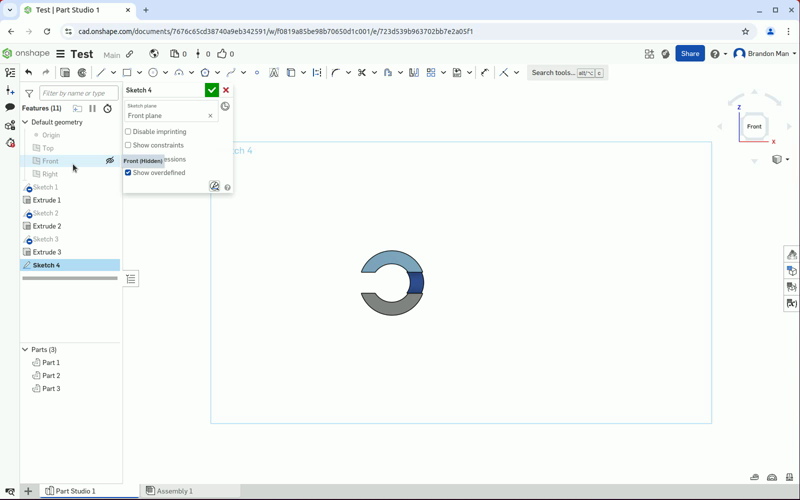
mouse_move(73, 352)
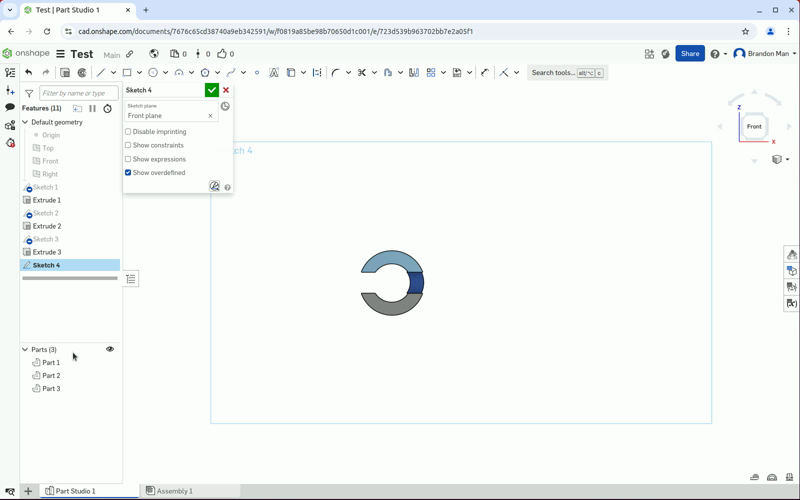
key(y)
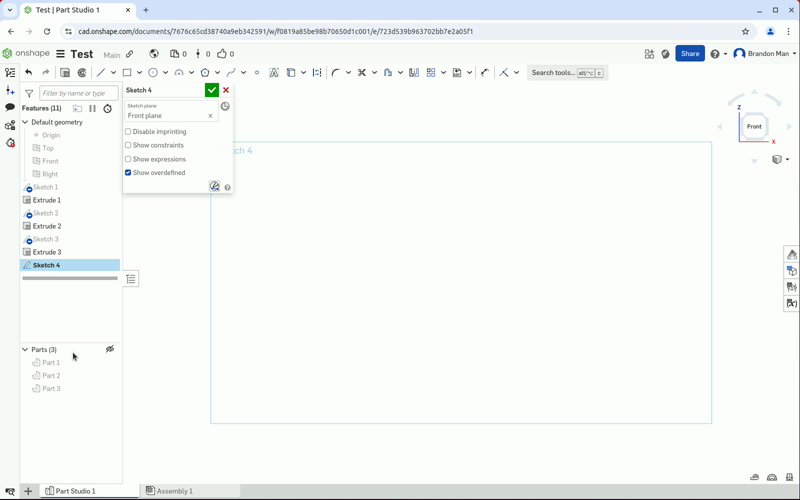
key(l)
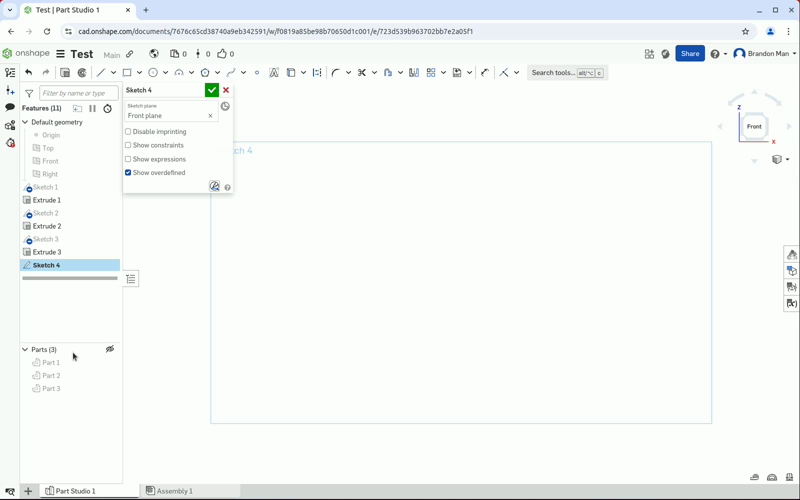
key_down(shift)
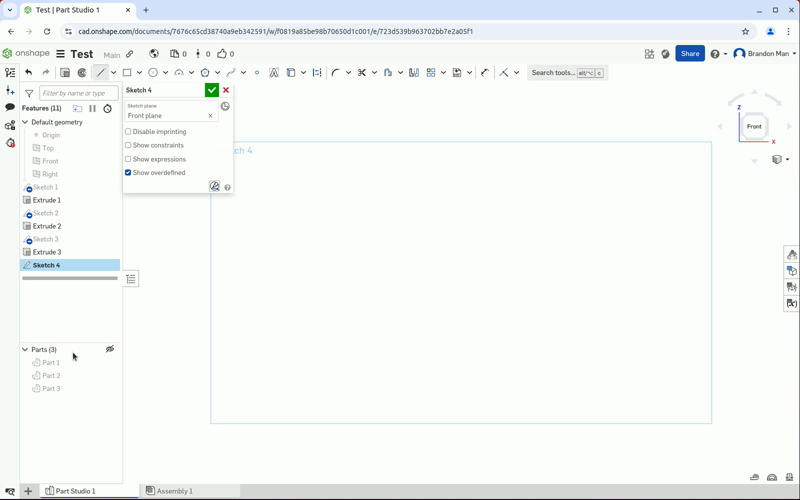
mouse_move(361, 293)
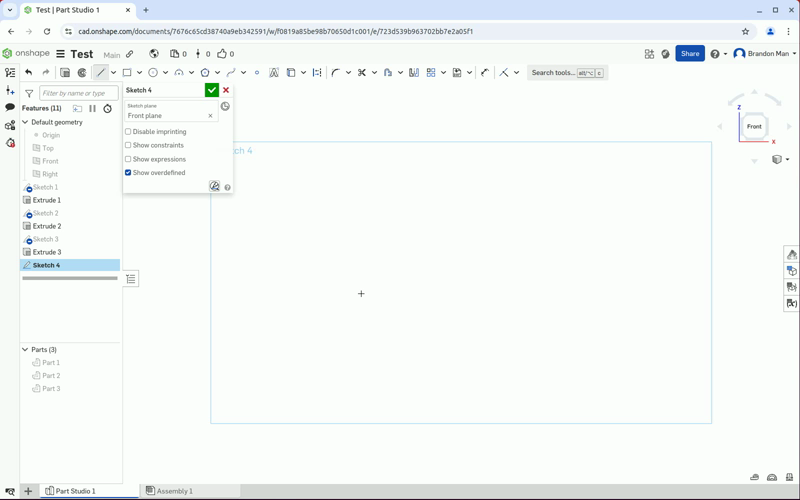
click(361, 293)
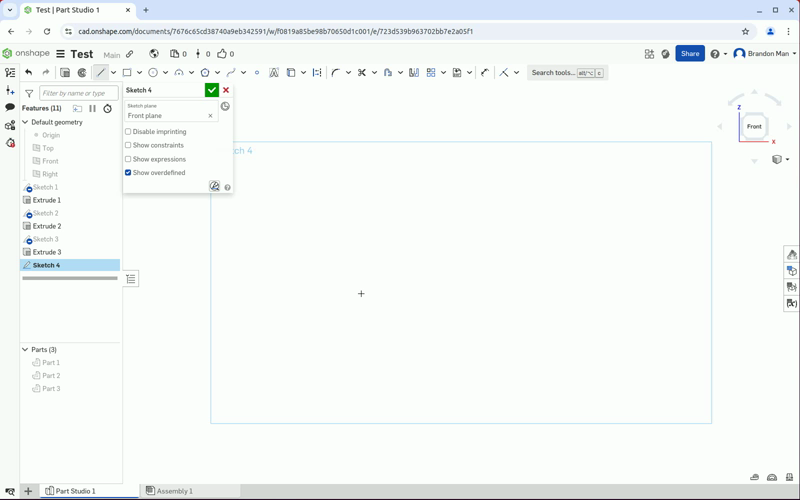
key_up(shift)
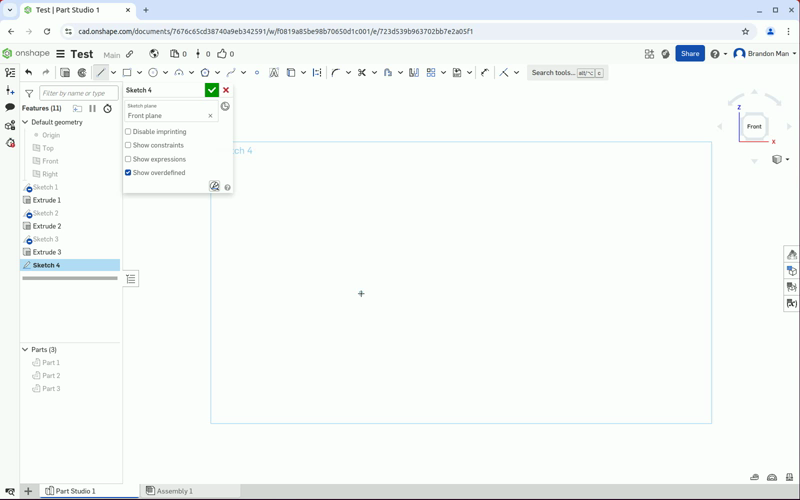
key_down(shift)
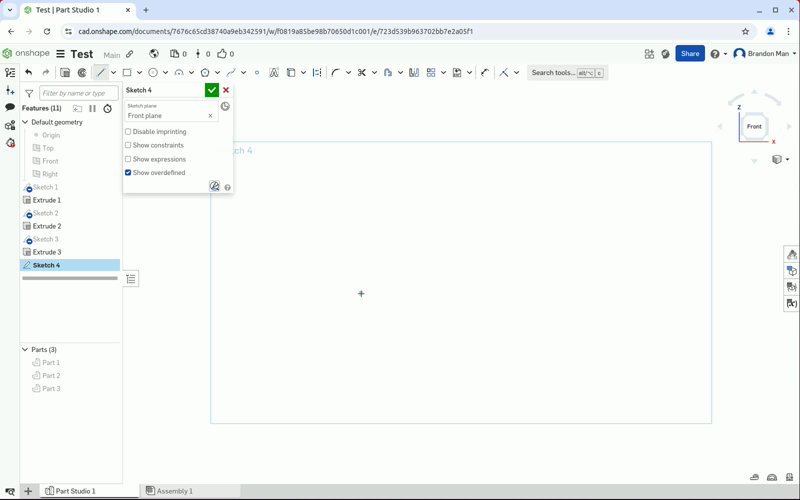
mouse_move(391, 293)
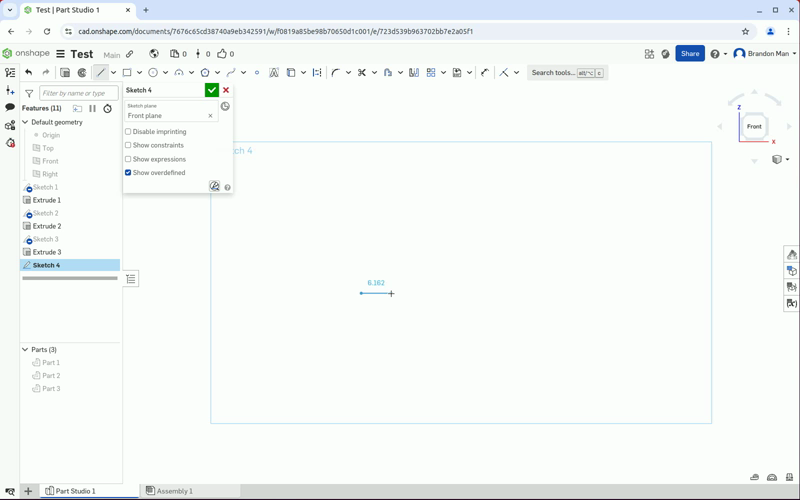
mouse_move(375, 293)
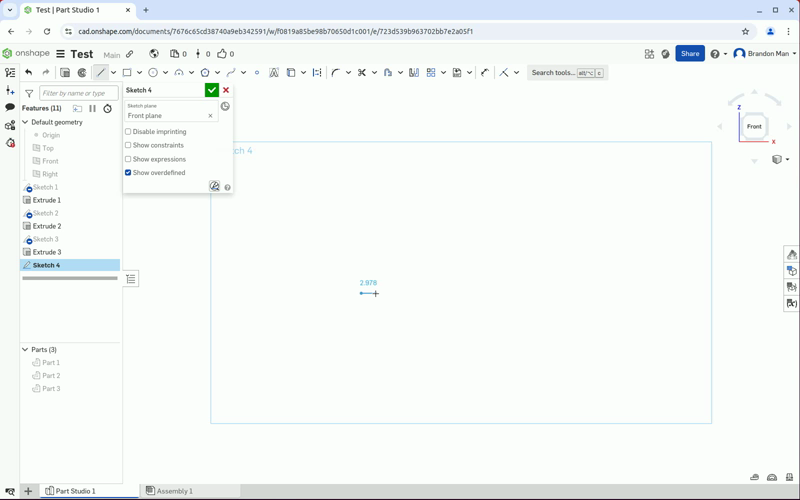
click(375, 293)
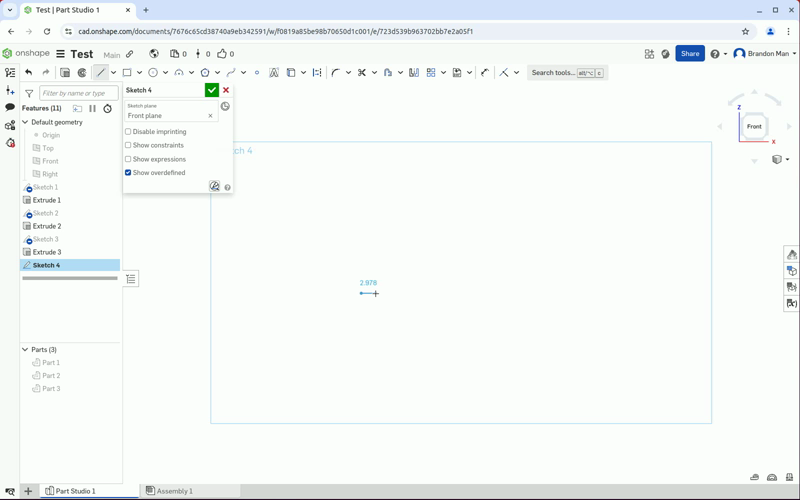
key_up(shift)
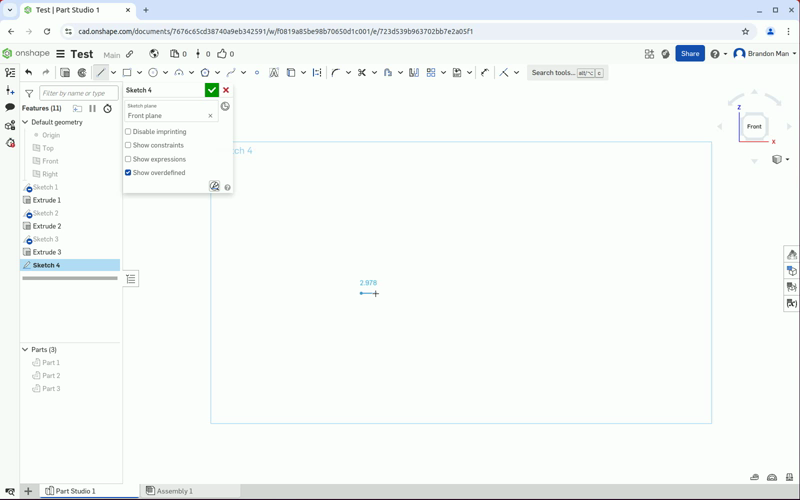
key(esc)
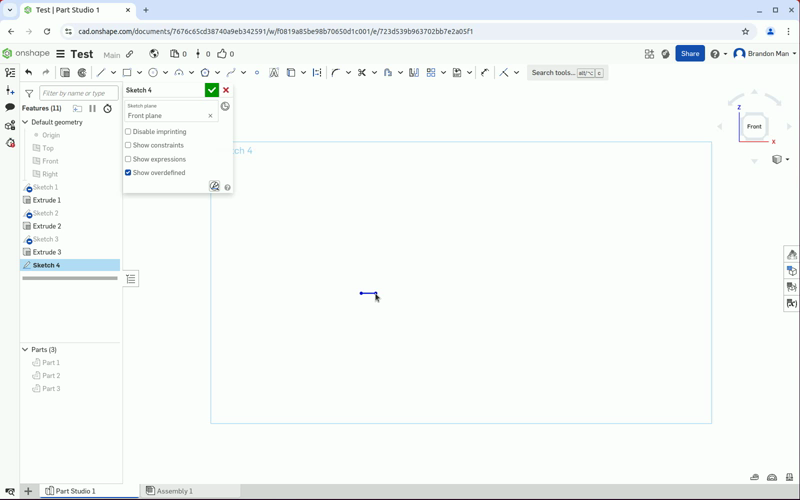
key(a)
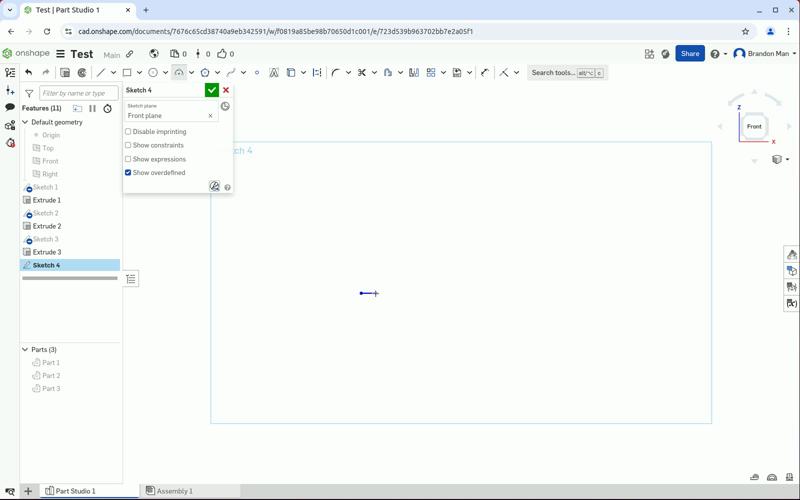
mouse_move(375, 293)
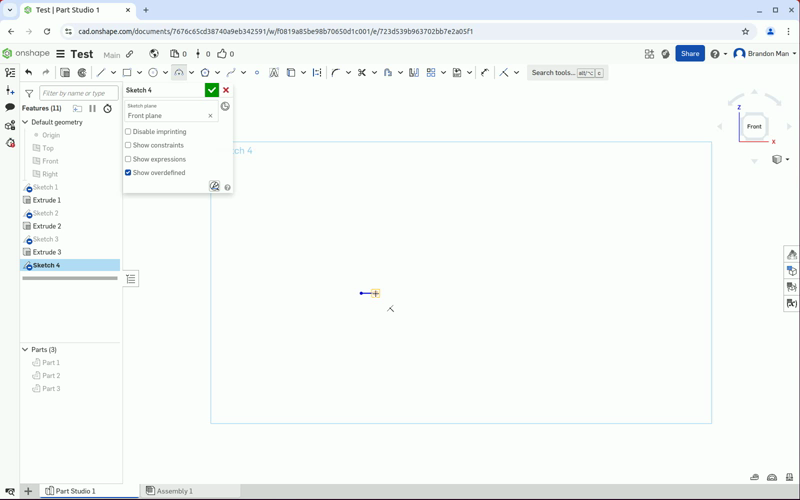
click(375, 293)
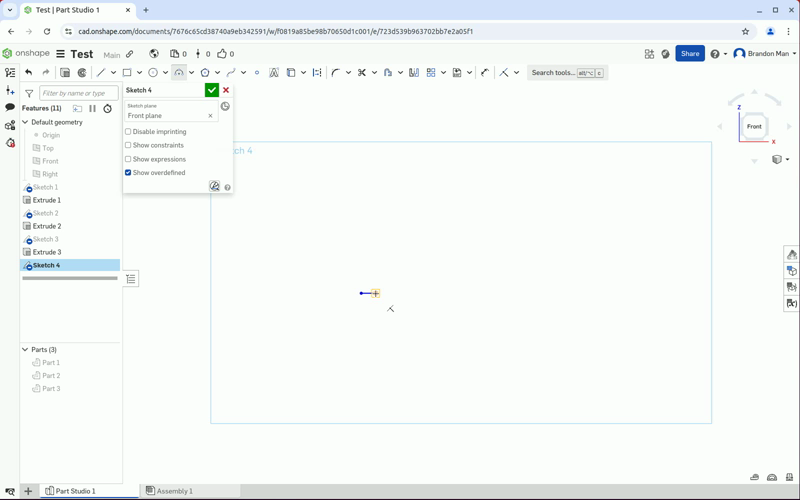
key_down(shift)
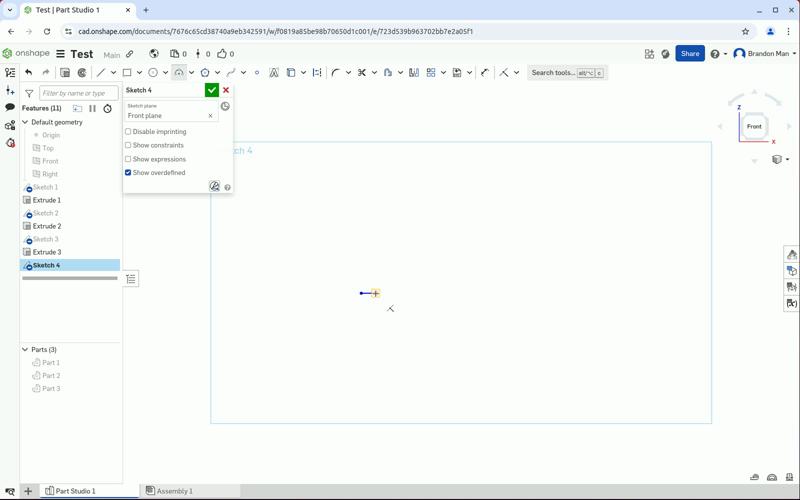
mouse_move(375, 271)
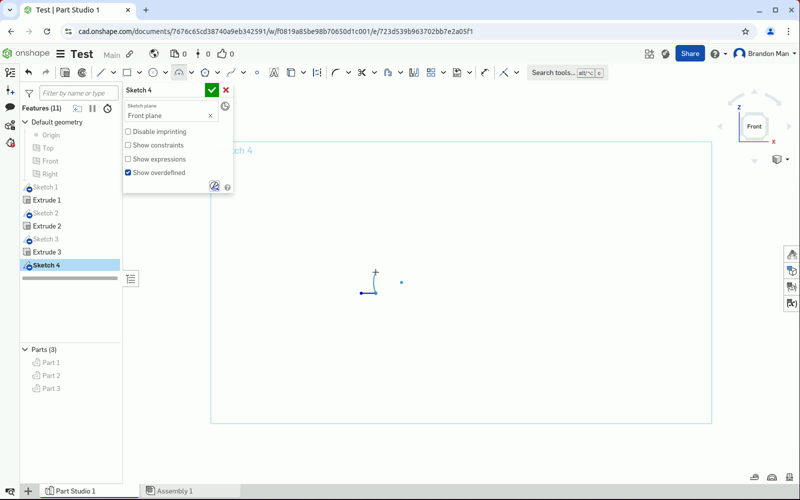
click(375, 271)
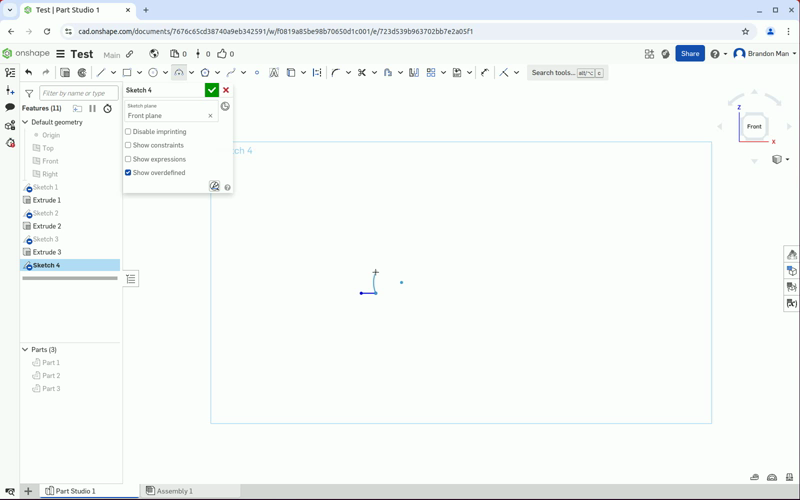
mouse_move(372, 282)
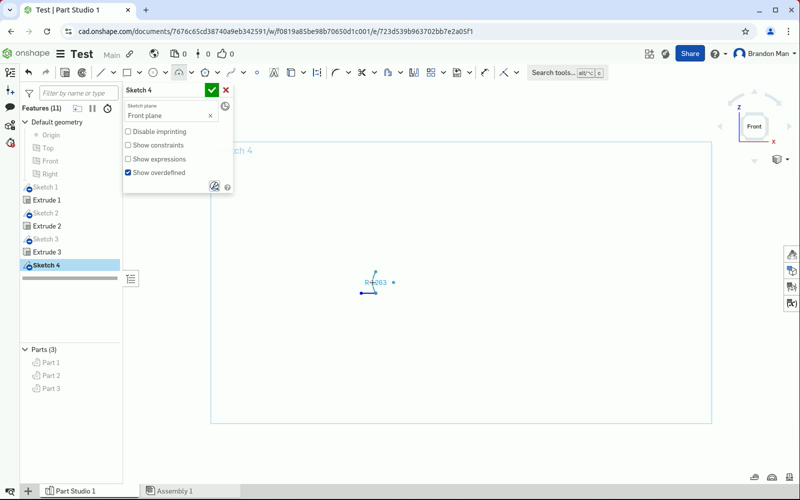
click(372, 282)
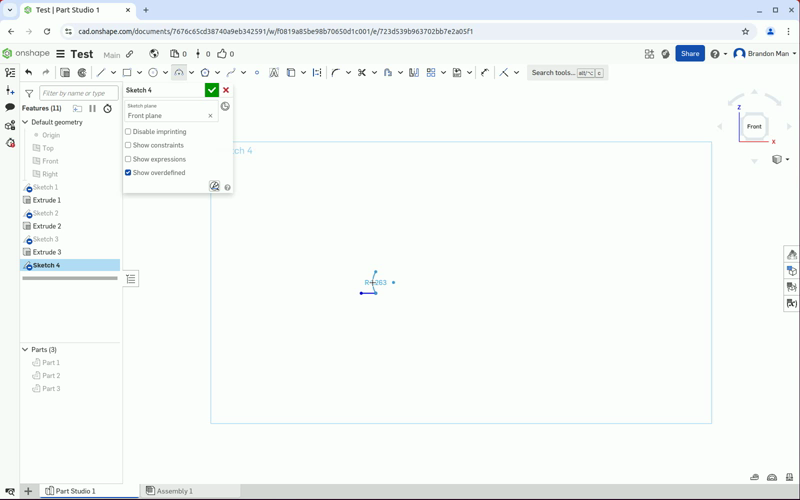
key_up(shift)
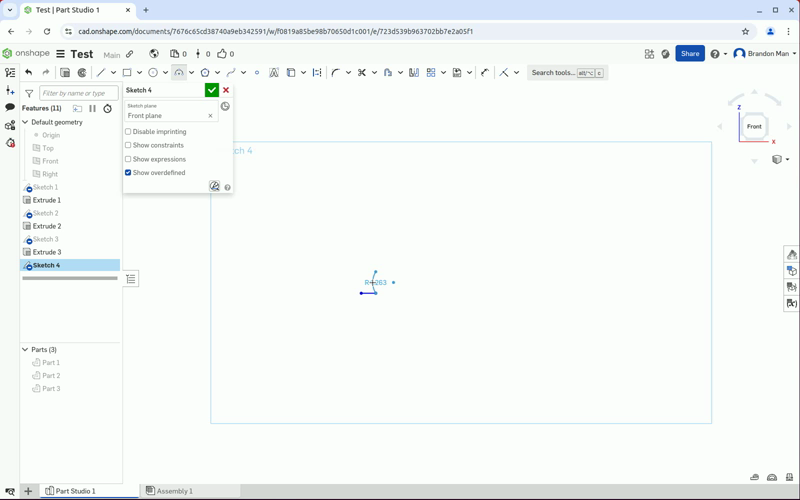
key(esc)
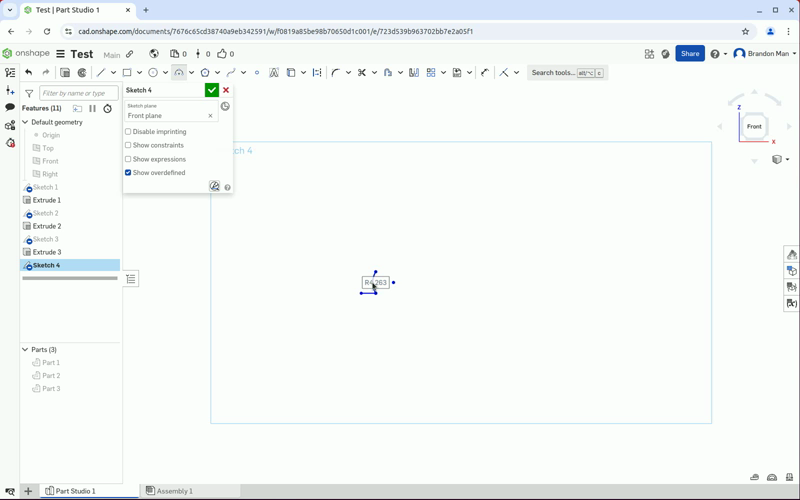
key(l)
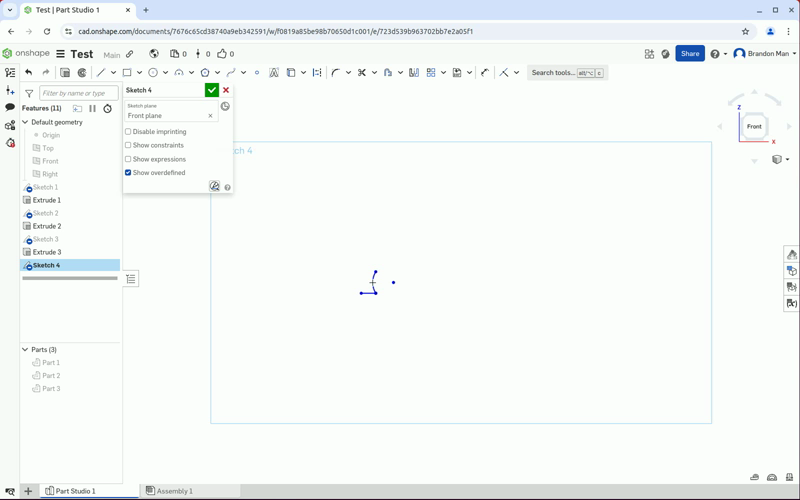
mouse_move(375, 271)
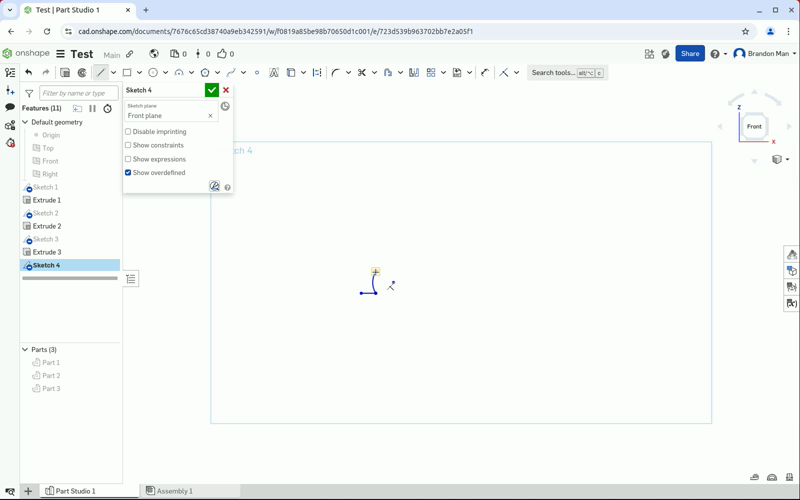
click(375, 271)
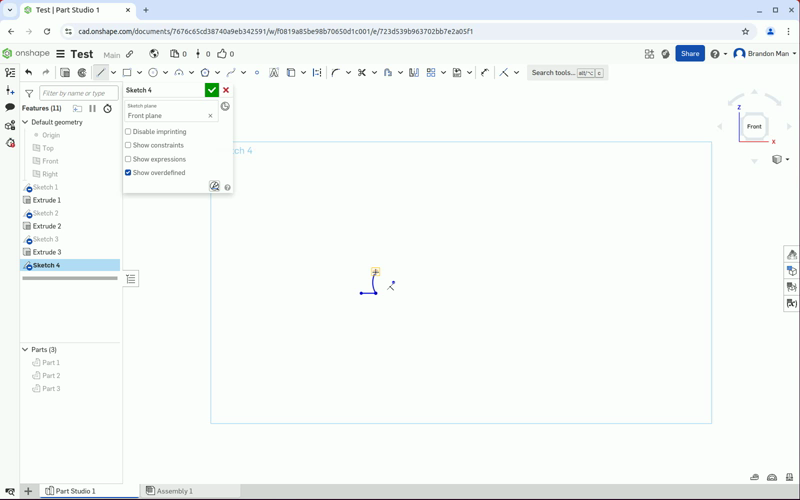
key_down(shift)
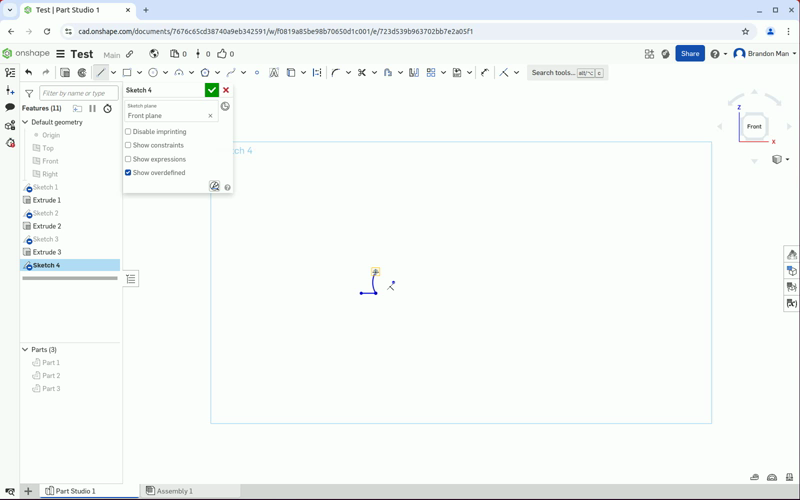
mouse_move(405, 271)
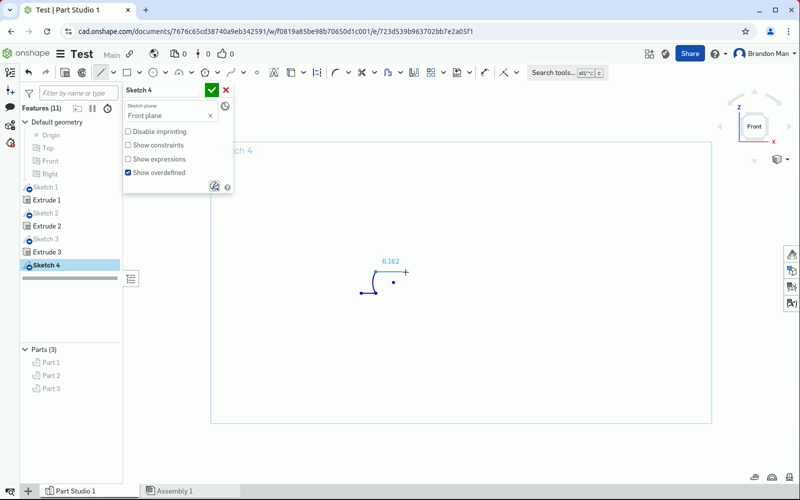
mouse_move(361, 271)
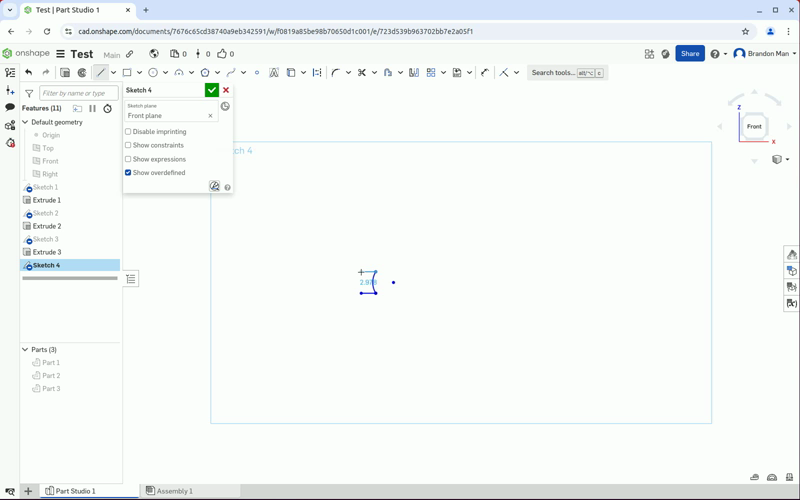
click(361, 271)
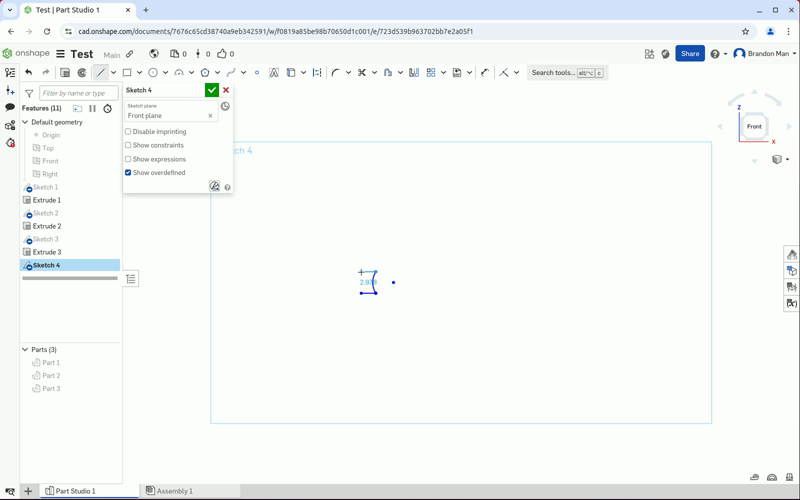
key_up(shift)
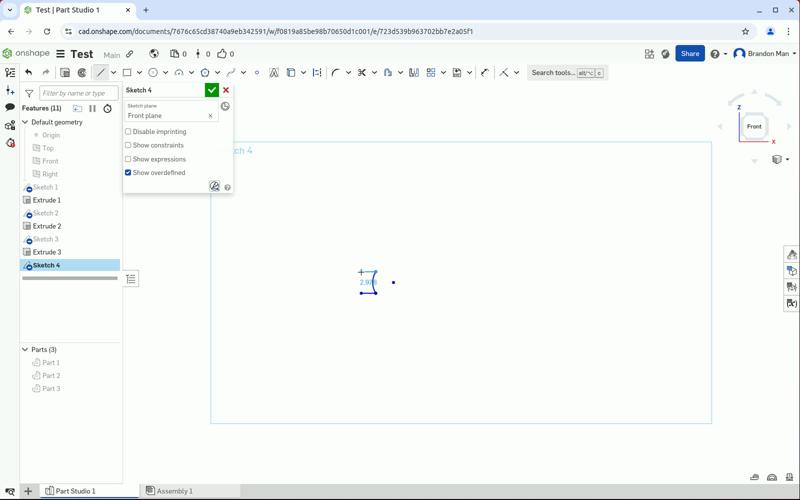
key(esc)
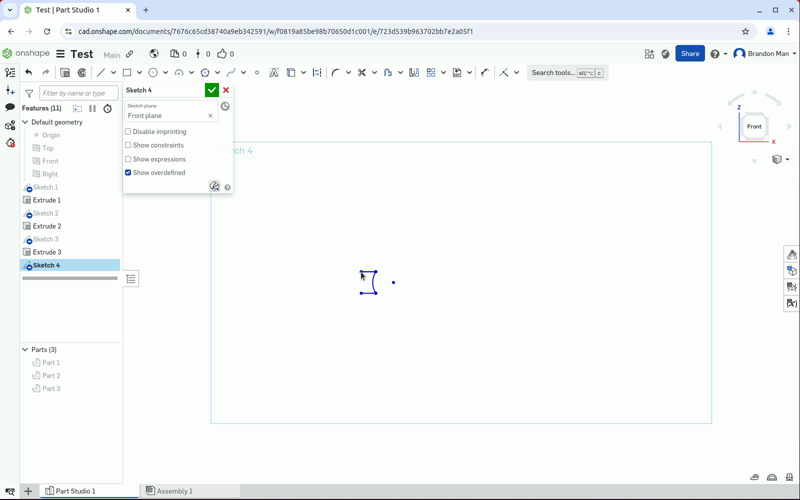
key(a)
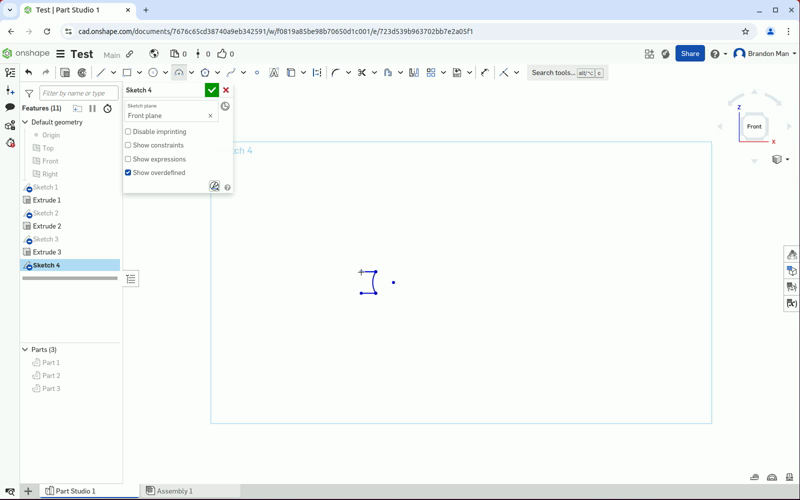
mouse_move(361, 271)
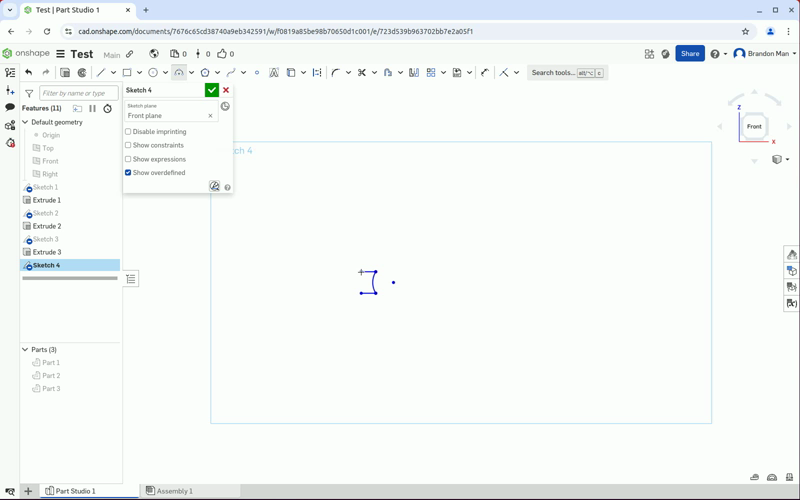
click(361, 271)
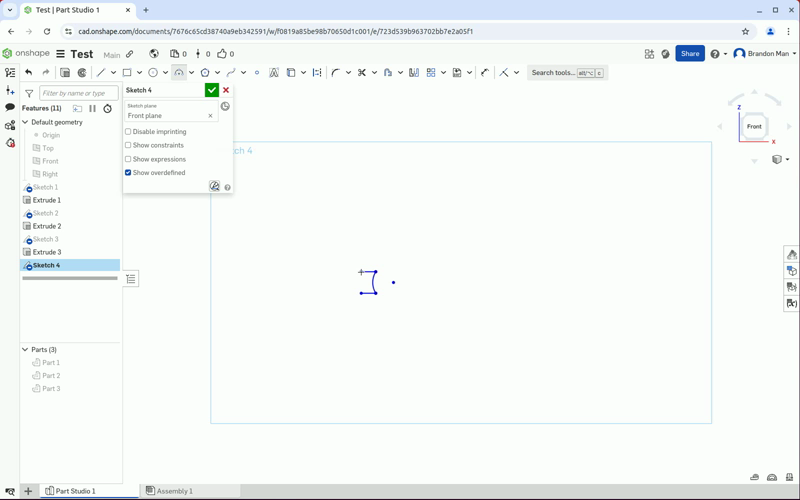
mouse_move(361, 293)
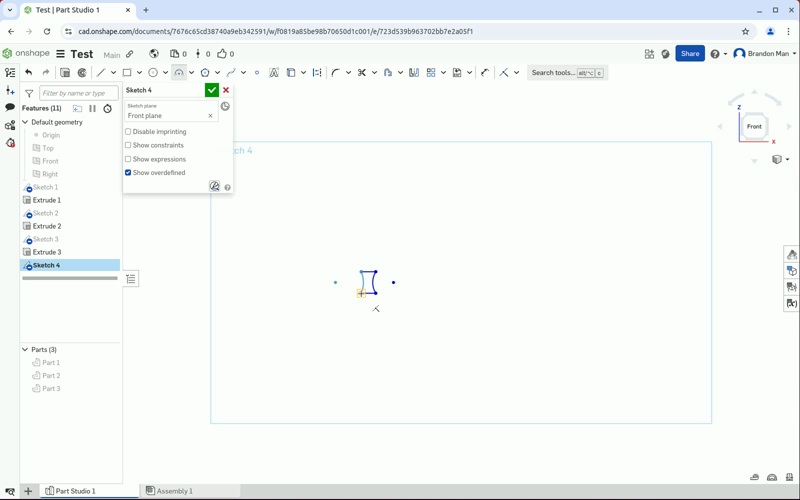
click(361, 293)
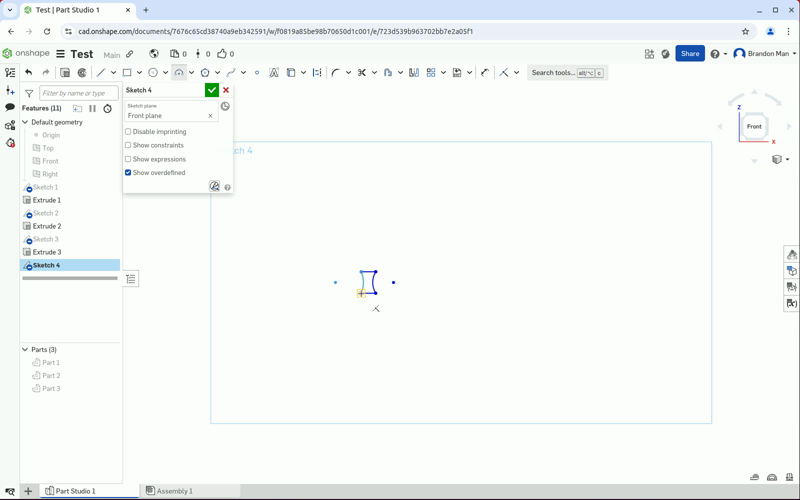
key_down(shift)
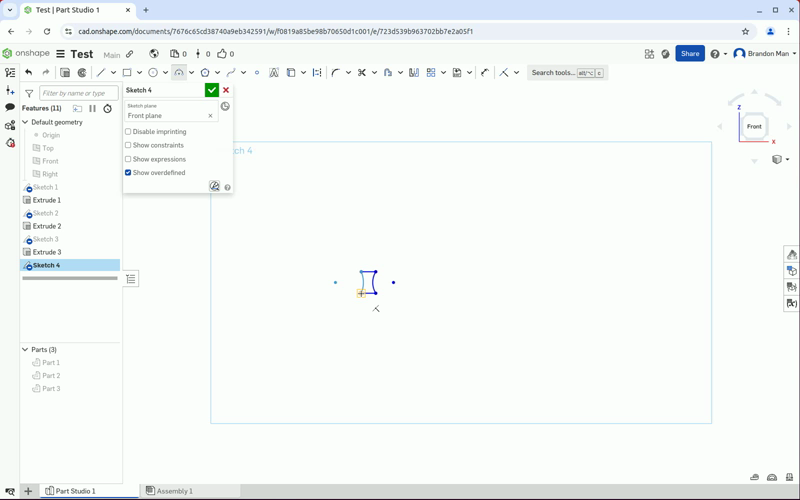
mouse_move(359, 282)
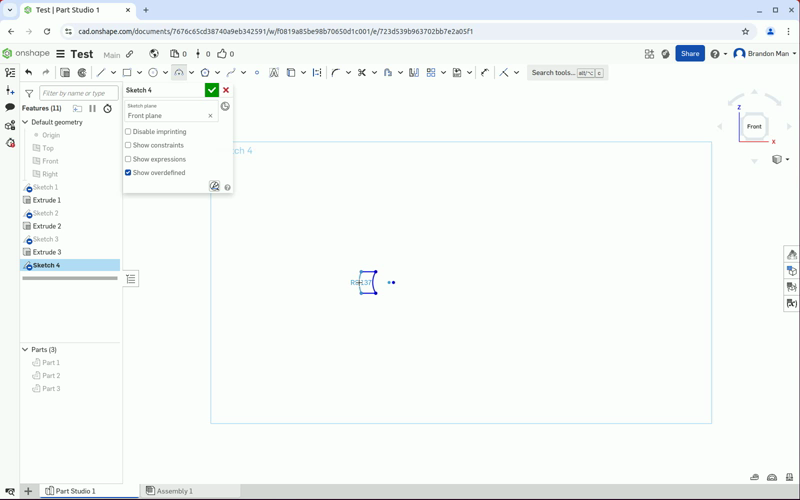
click(359, 282)
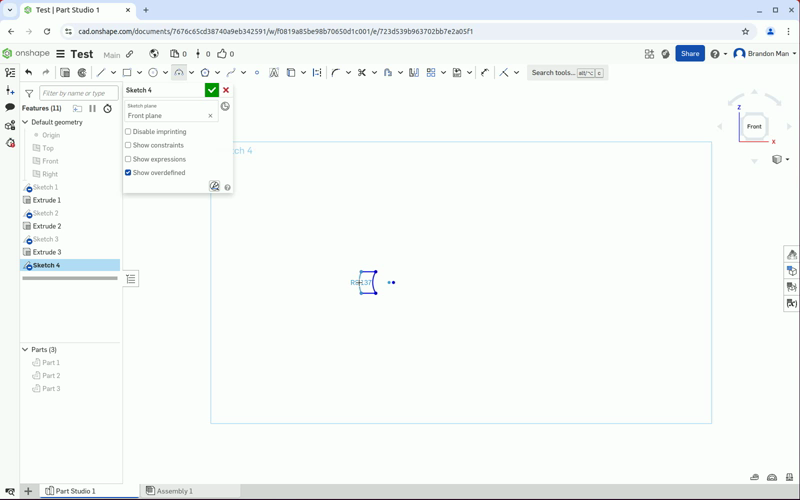
key_up(shift)
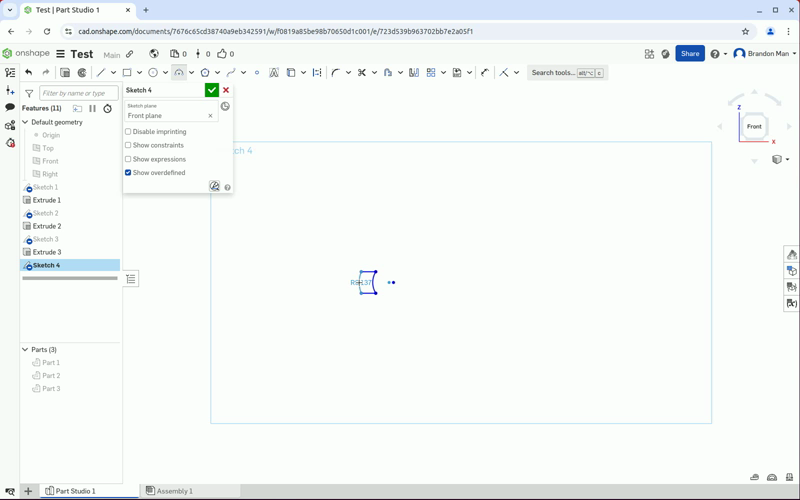
key(esc)
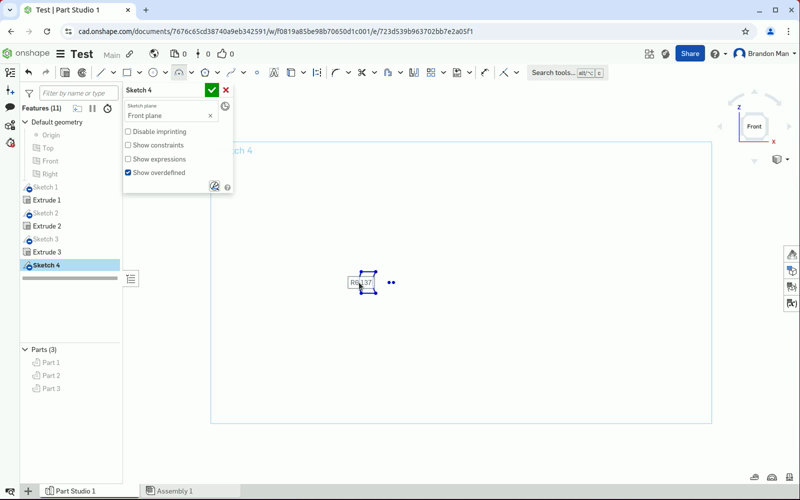
mouse_move(373, 290)
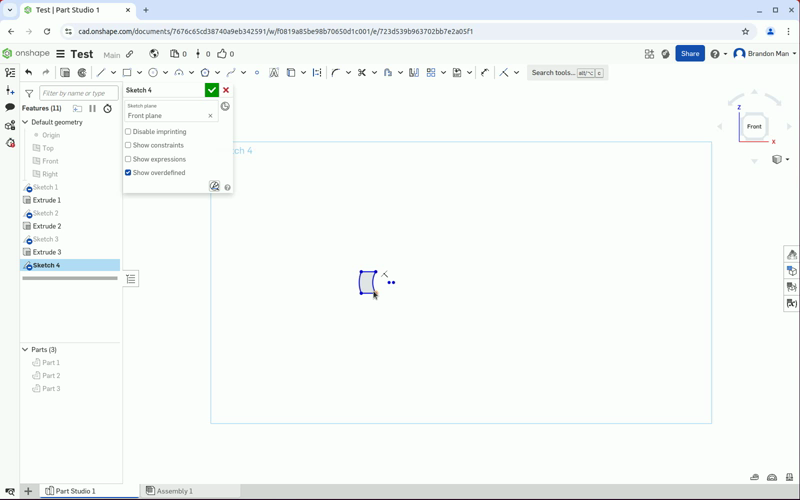
scroll(6)
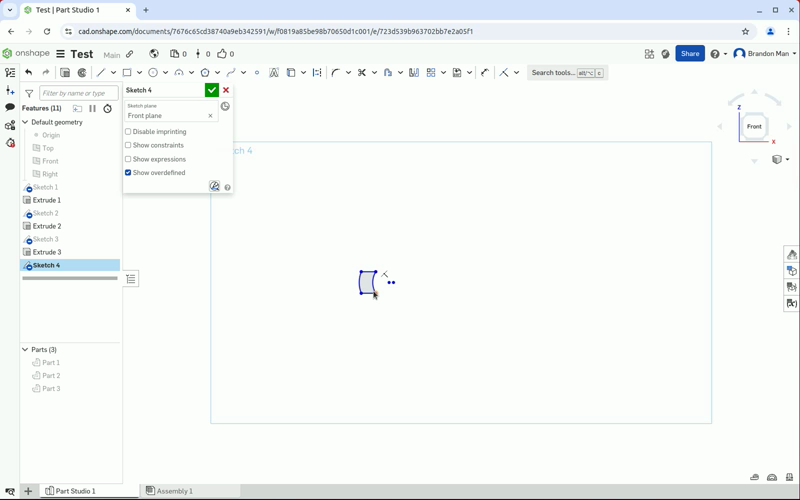
scroll(6)
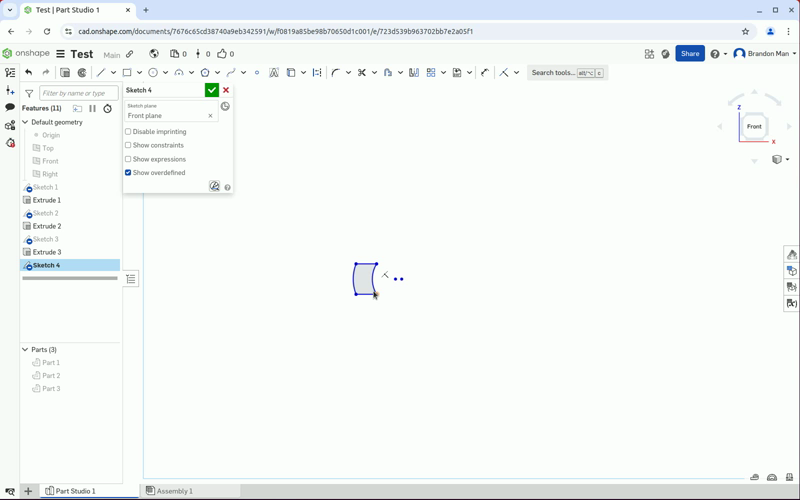
scroll(6)
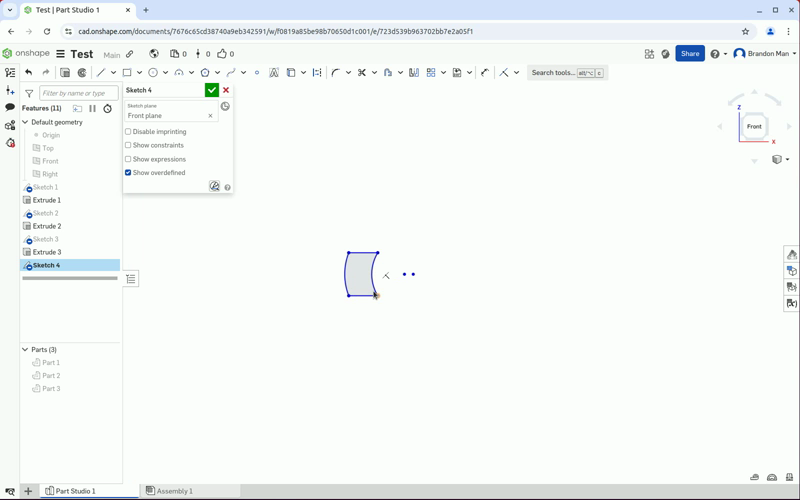
scroll(6)
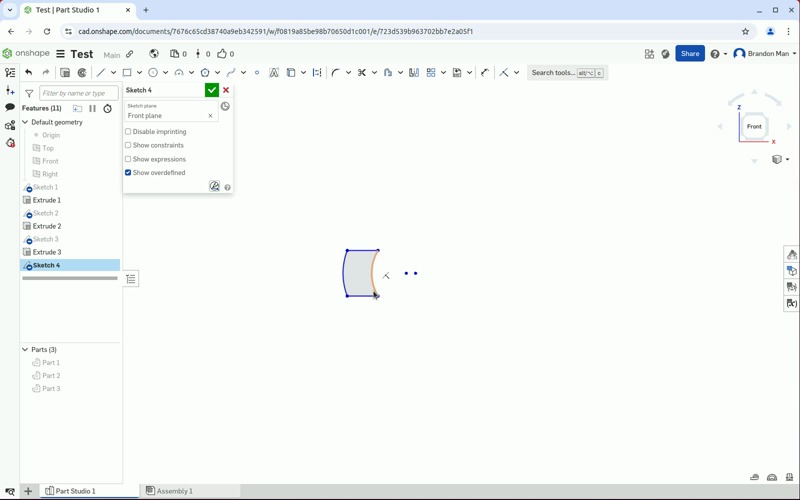
scroll(6)
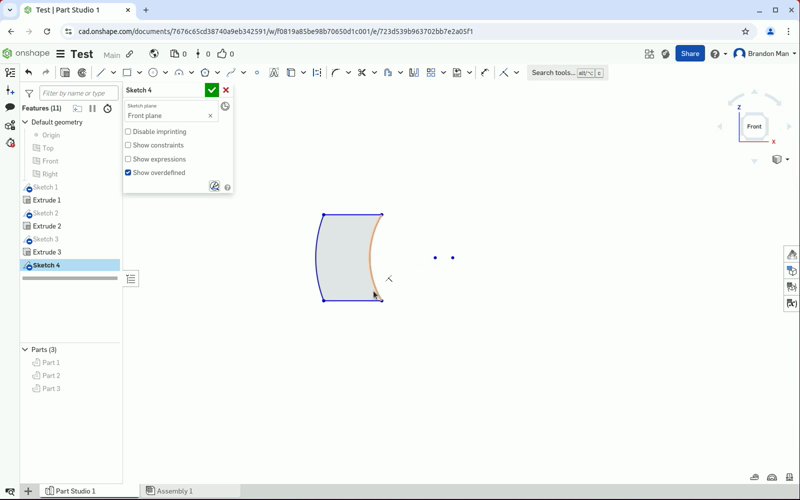
scroll(6)
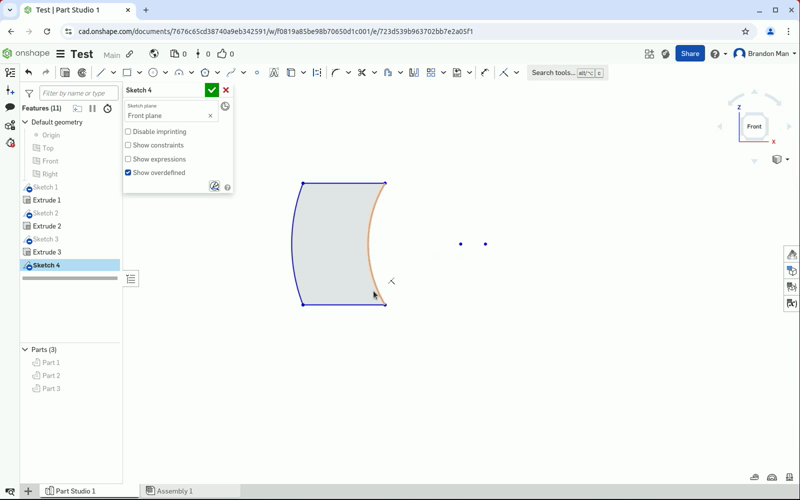
scroll(6)
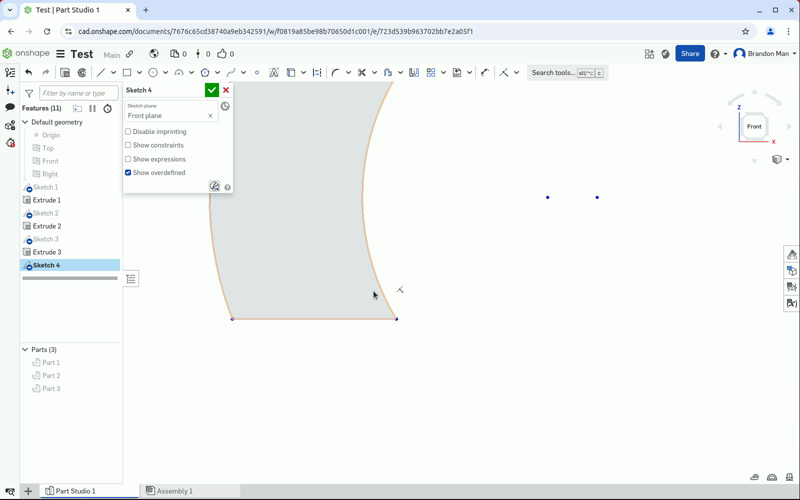
click(373, 290)
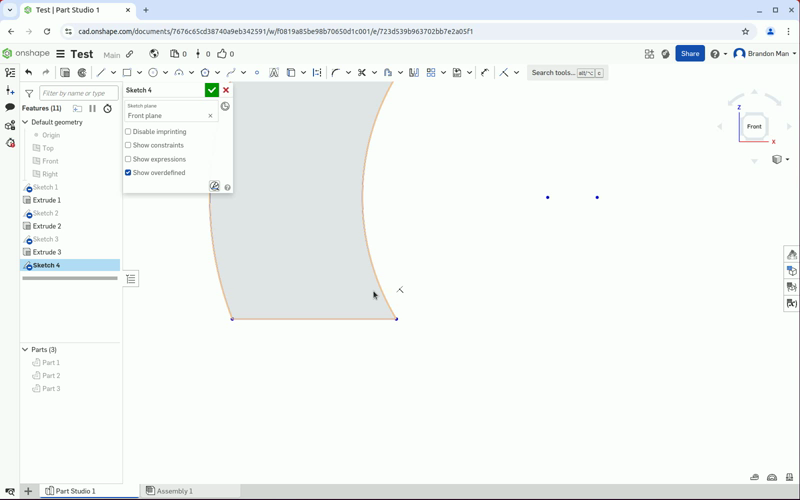
scroll(-6)
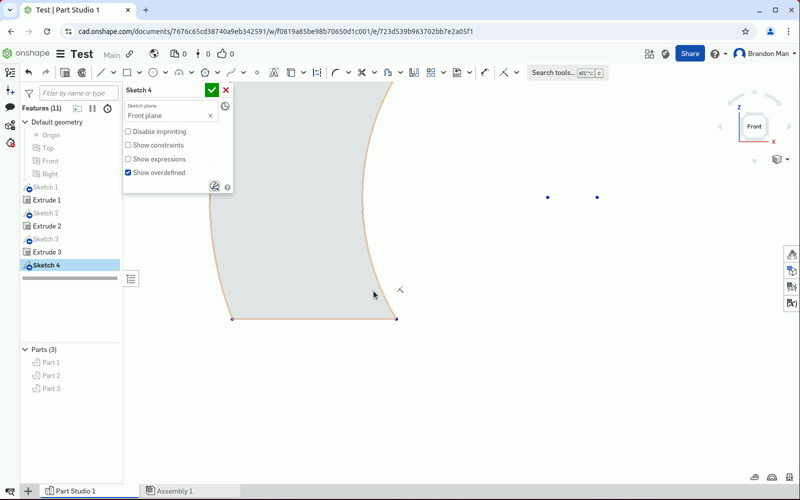
scroll(-6)
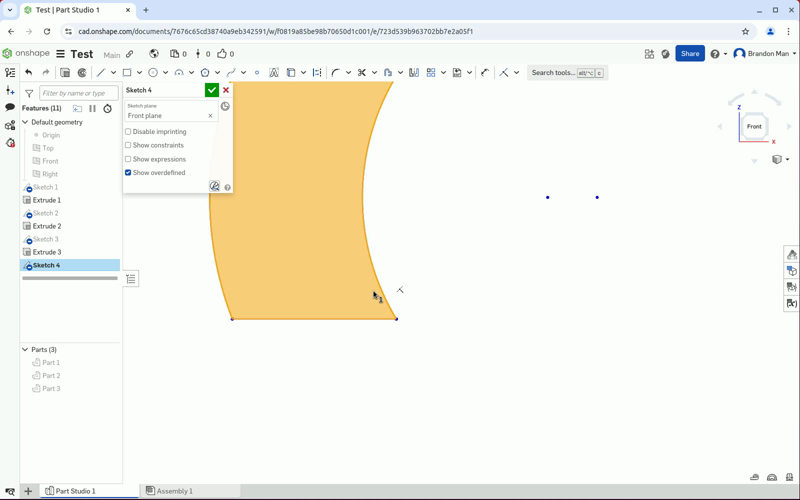
scroll(-6)
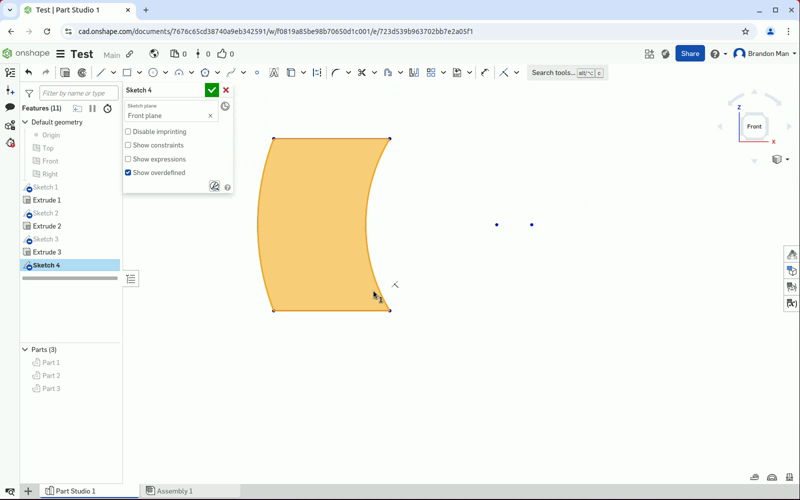
scroll(-6)
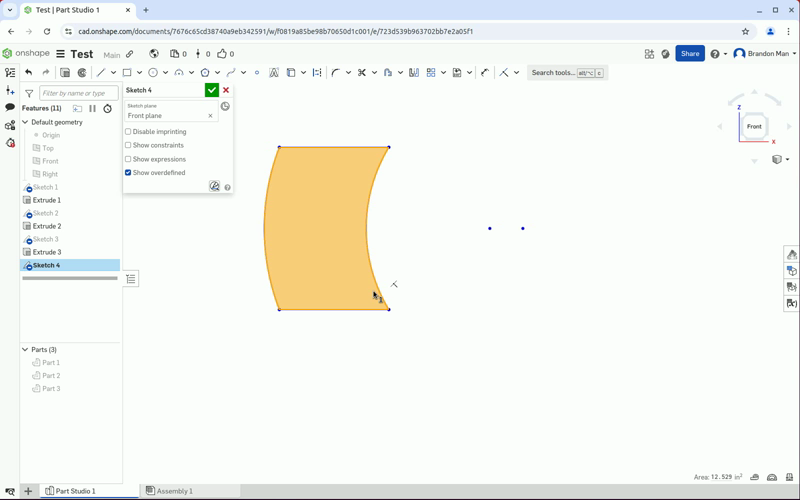
scroll(-6)
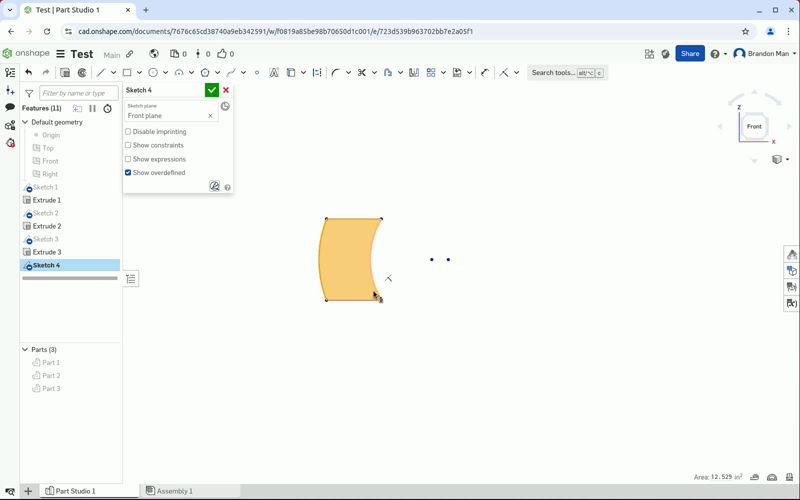
scroll(-6)
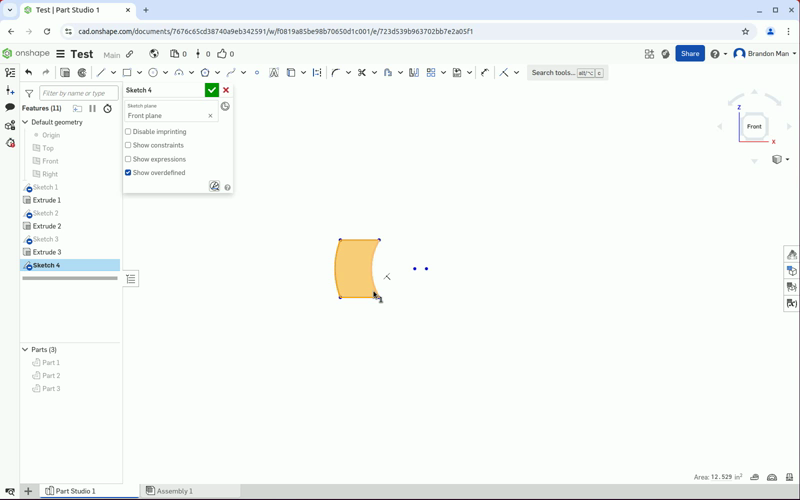
scroll(-6)
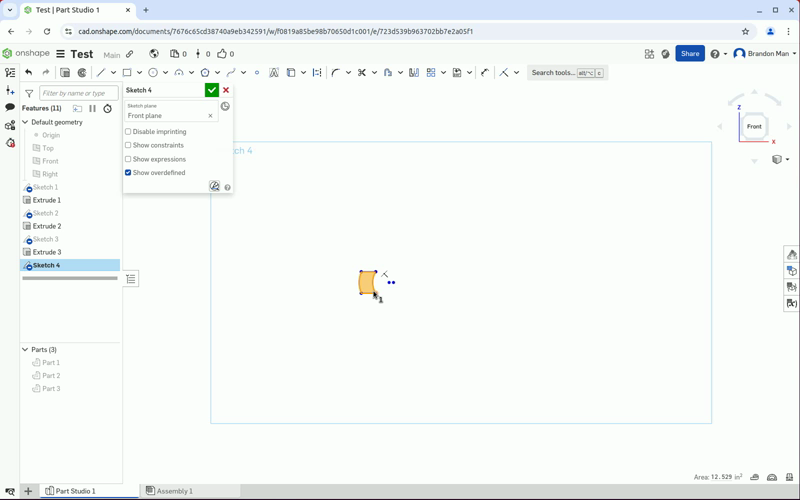
mouse_move(73, 352)
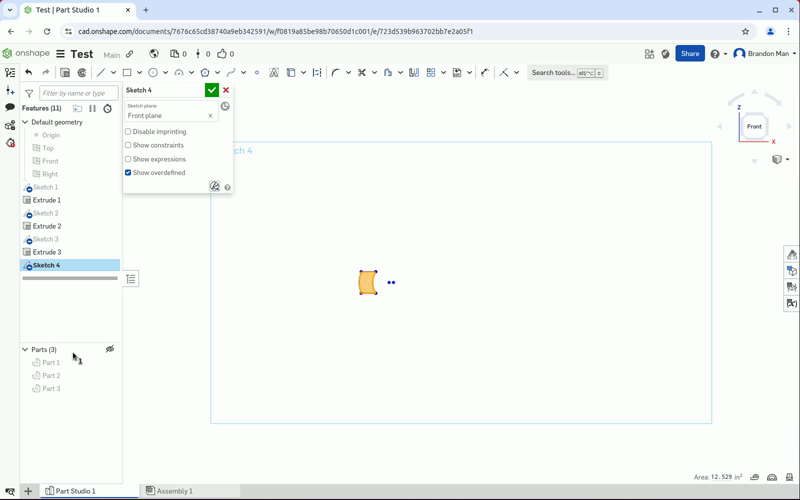
key(shift+y)
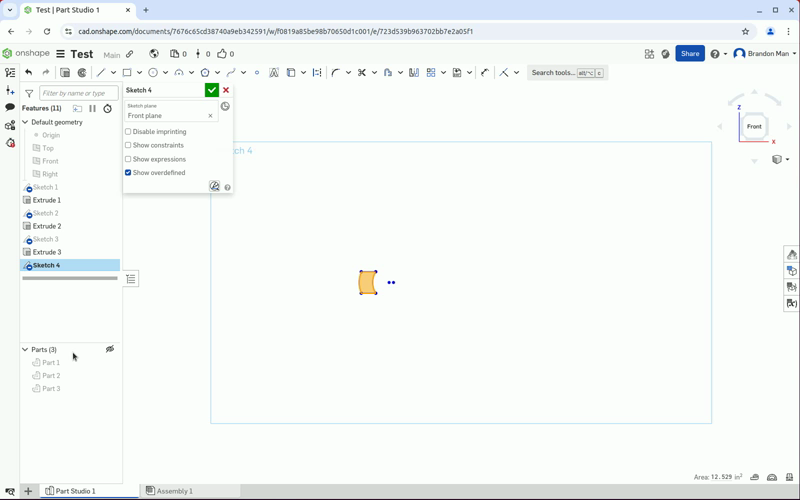
key(shift+e)
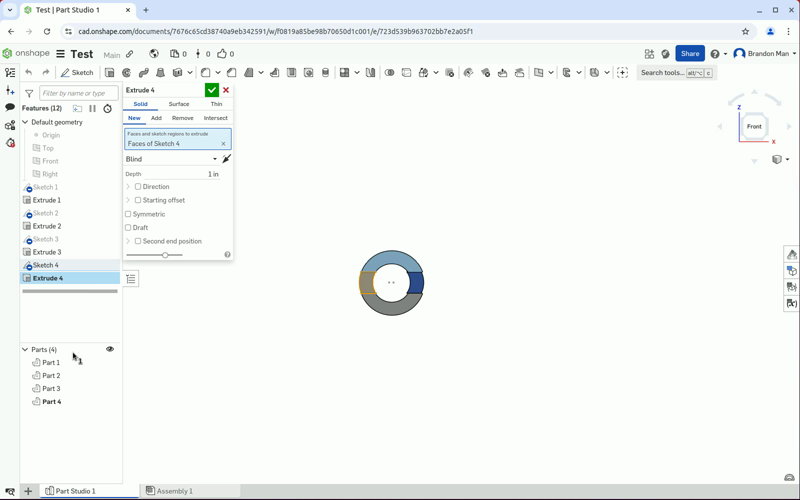
mouse_move(143, 106)
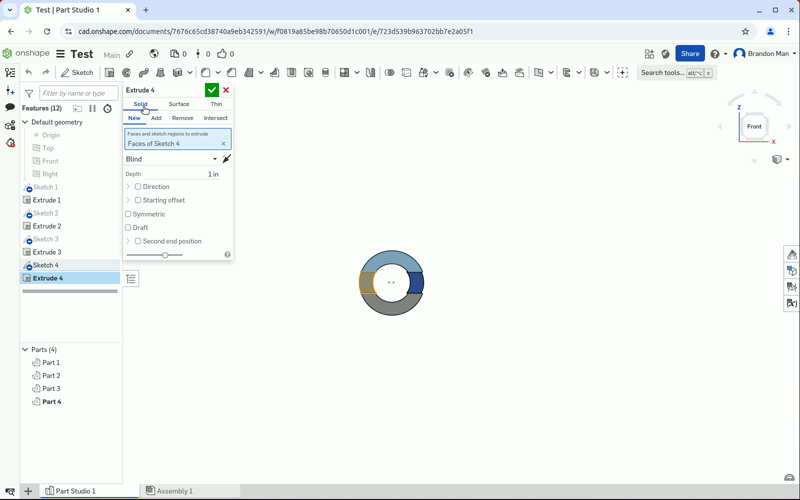
click(143, 106)
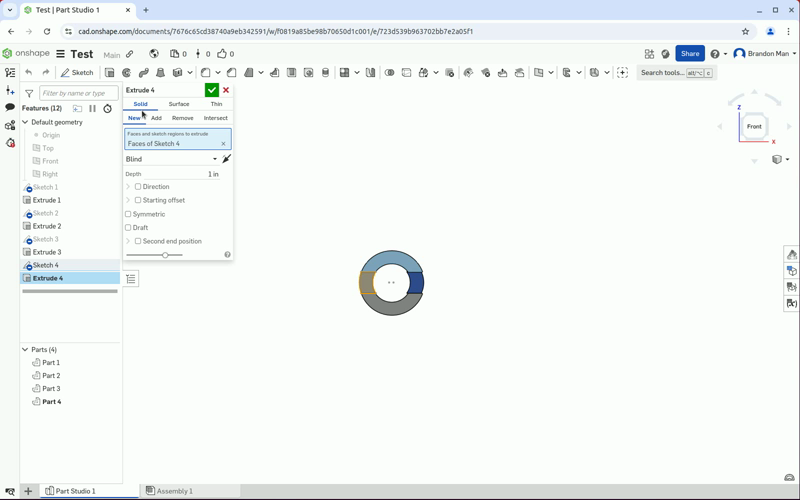
mouse_move(137, 120)
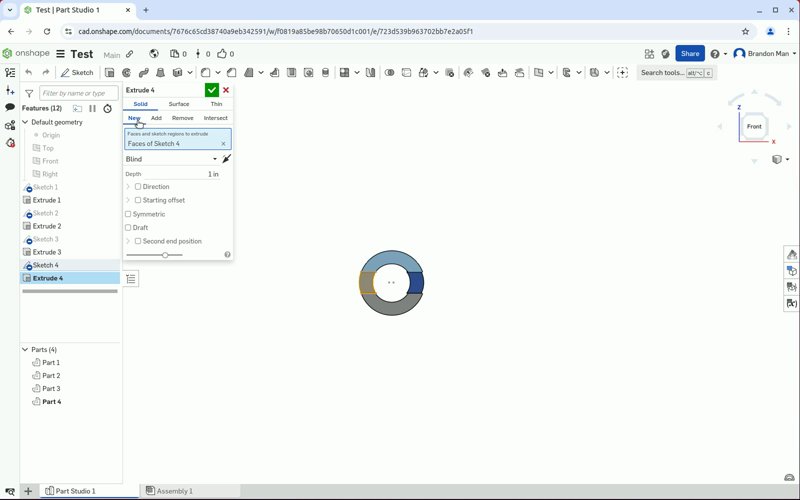
click(137, 120)
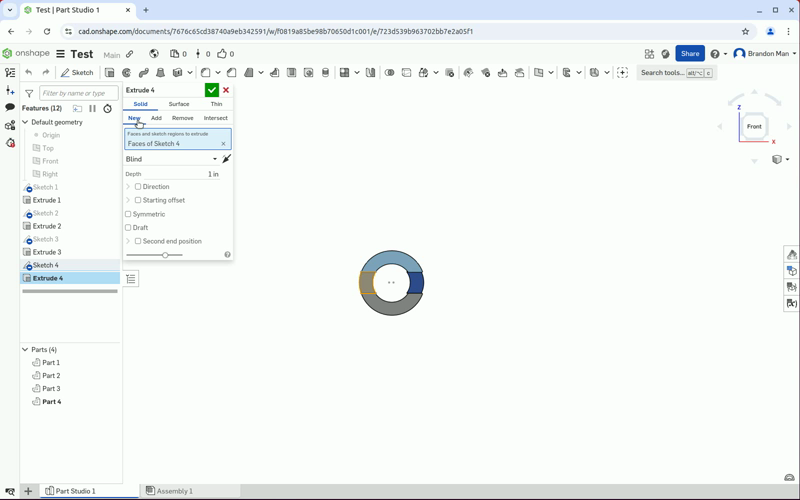
key(tab, 4)
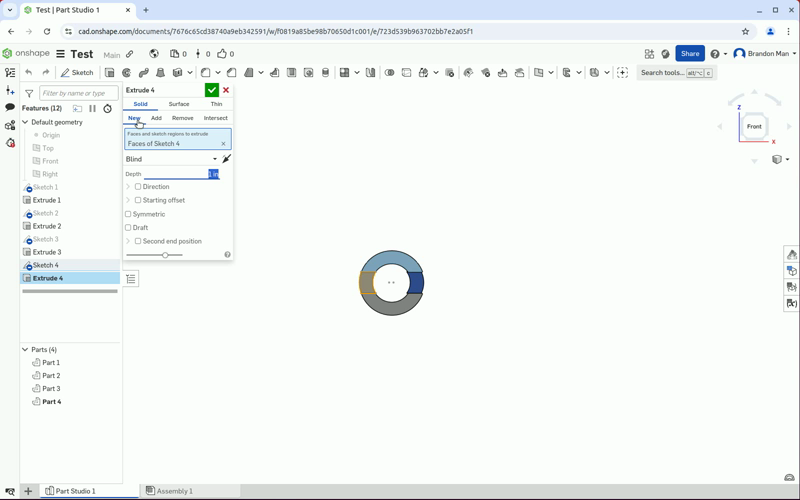
text(4.574)
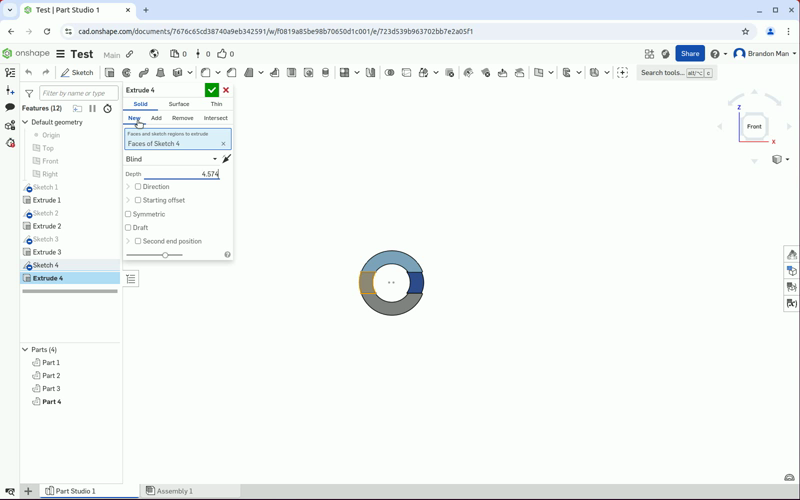
key(enter)
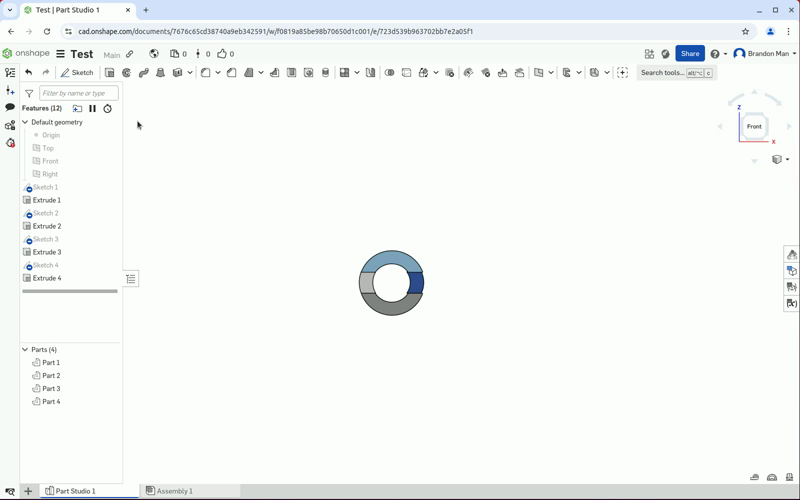
key(shift+h)
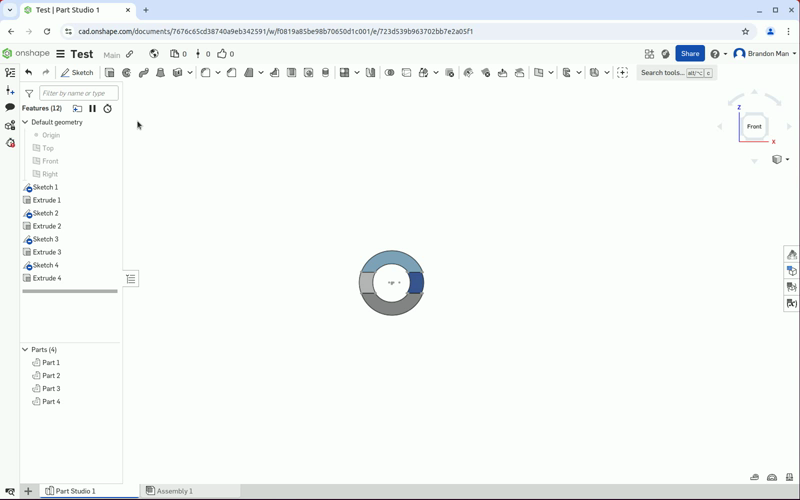
key(shift+h)
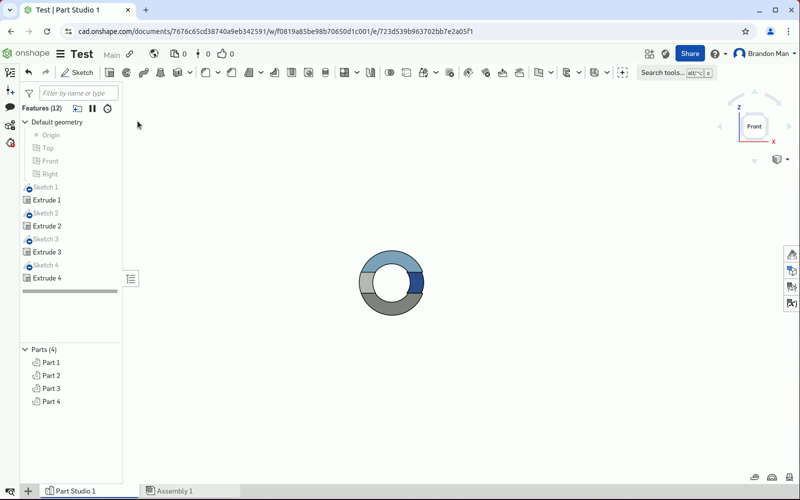
mouse_move(73, 189)
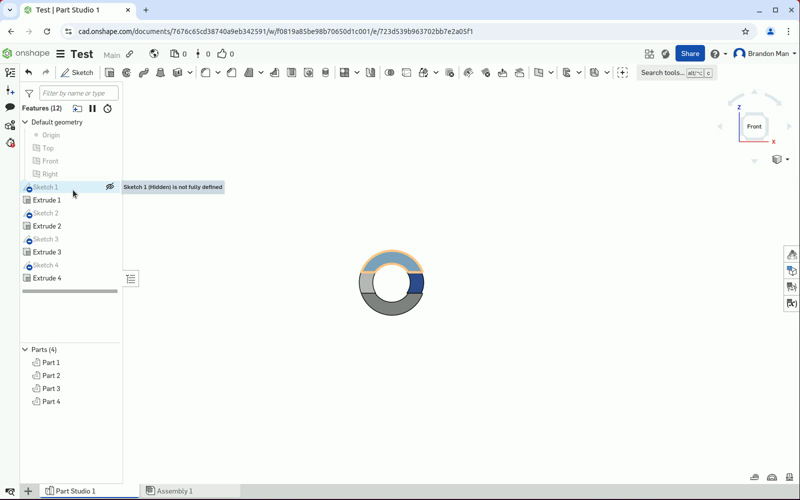
click(73, 189)
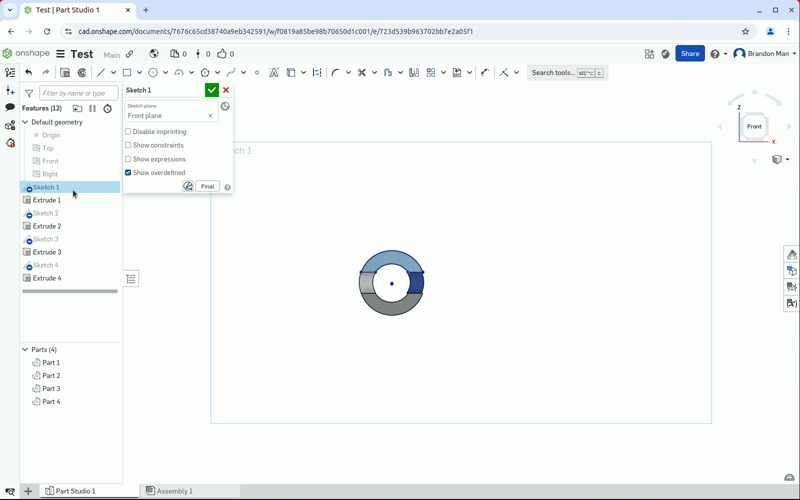
mouse_move(229, 92)
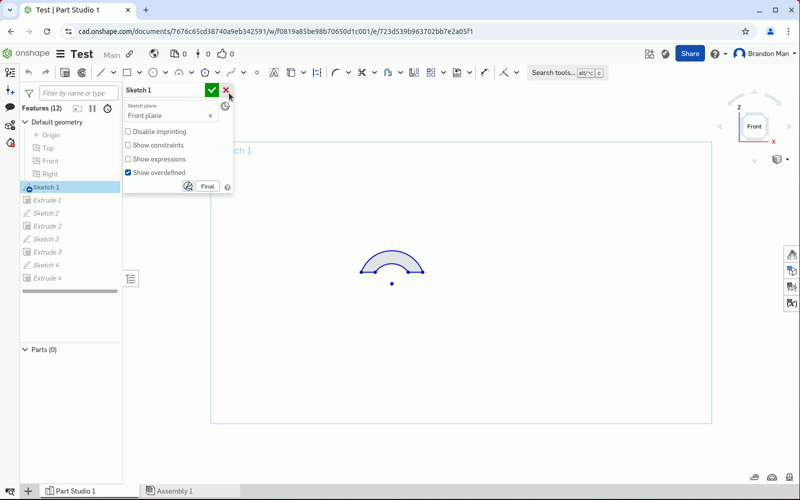
click(229, 92)
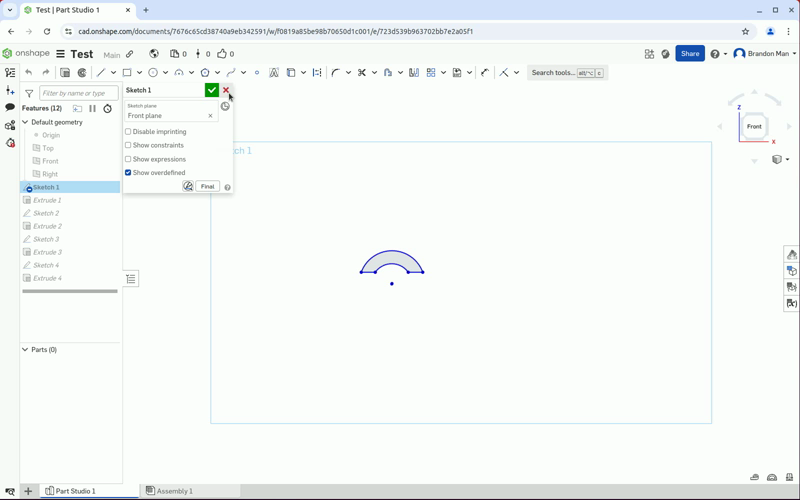
key(shift+s)
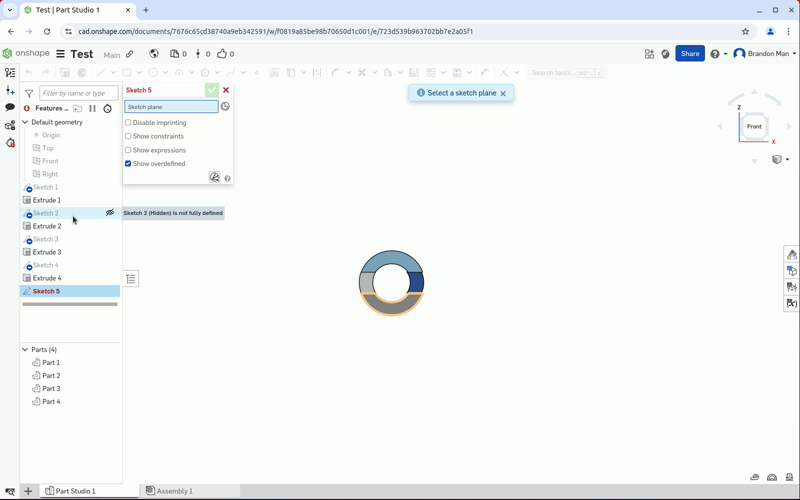
scroll(3)
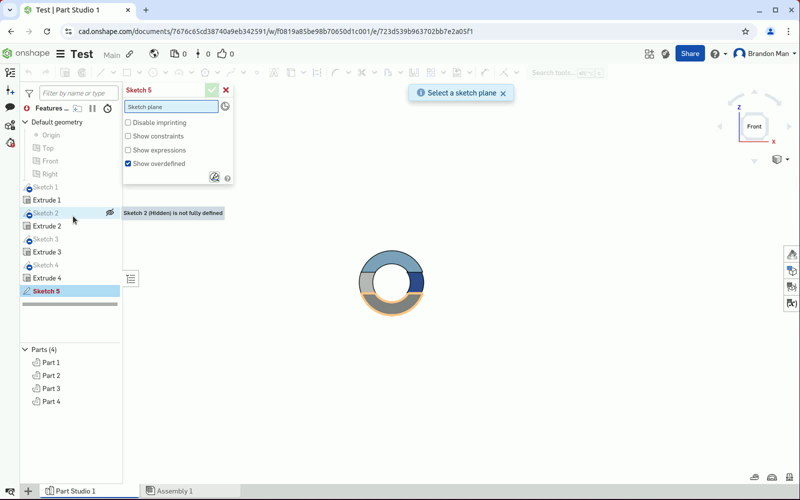
mouse_move(73, 163)
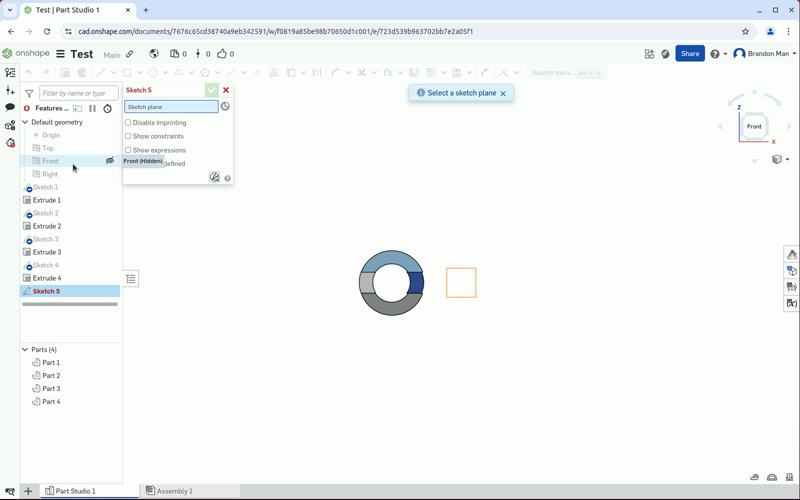
click(73, 163)
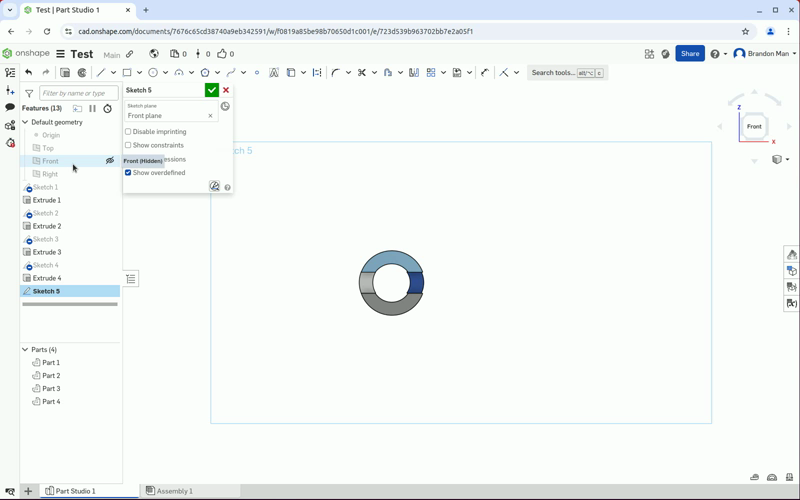
mouse_move(73, 352)
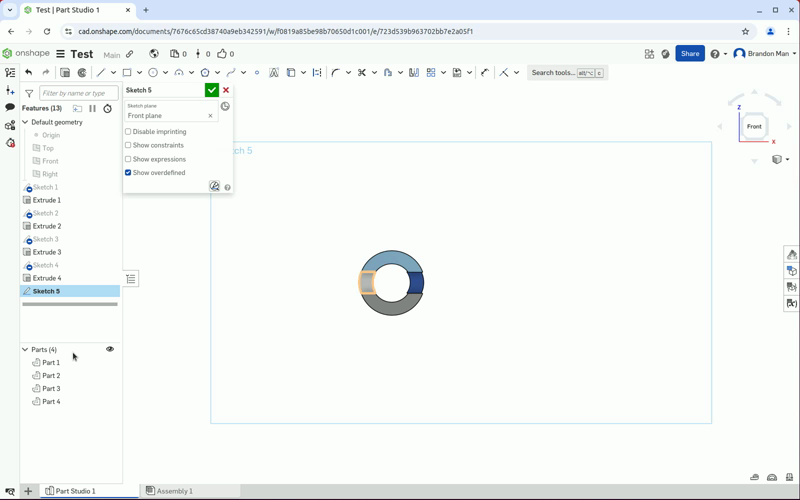
key(y)
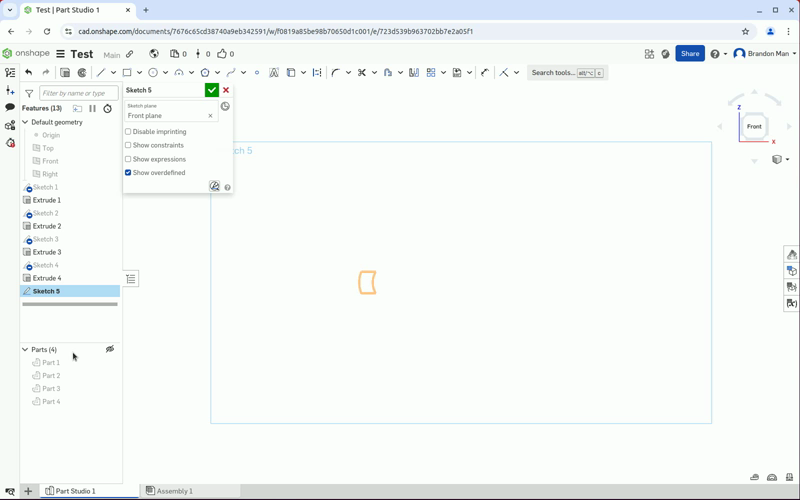
key(l)
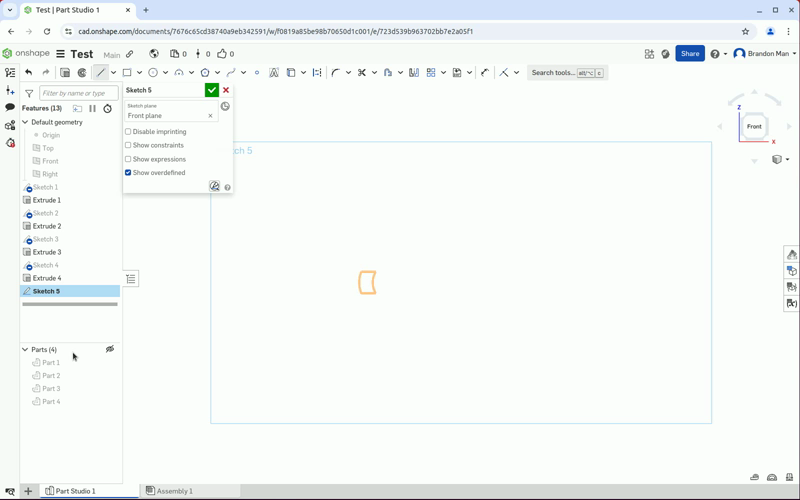
key_down(shift)
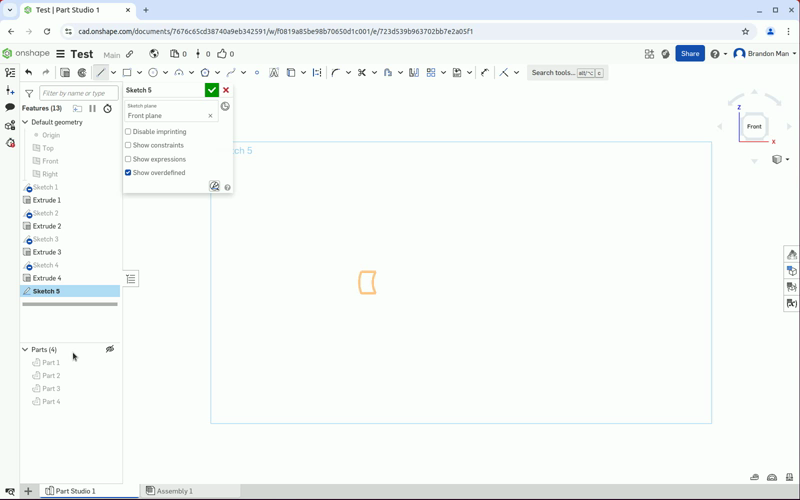
mouse_move(391, 326)
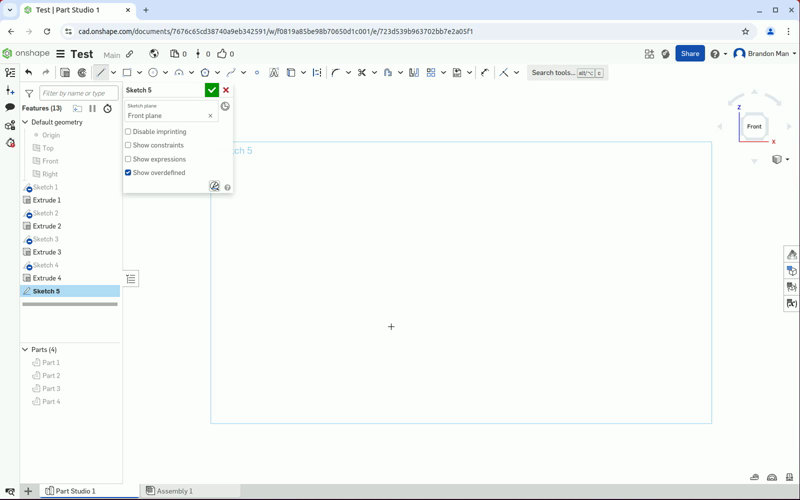
click(391, 326)
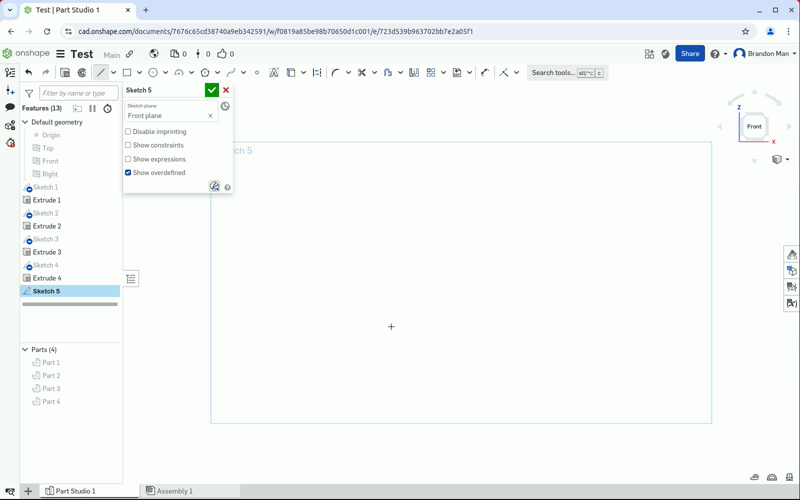
key_up(shift)
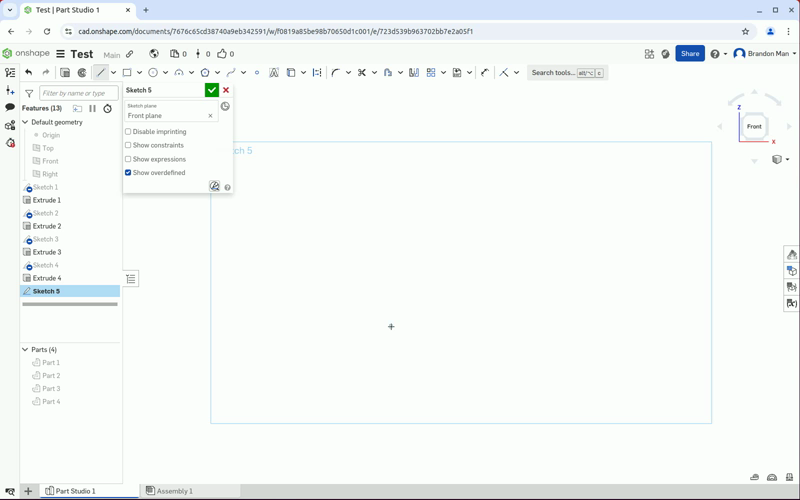
key_down(shift)
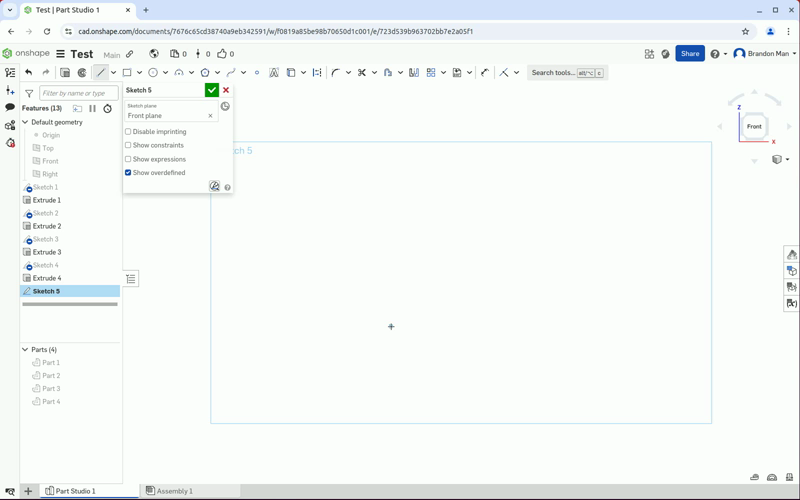
mouse_move(421, 326)
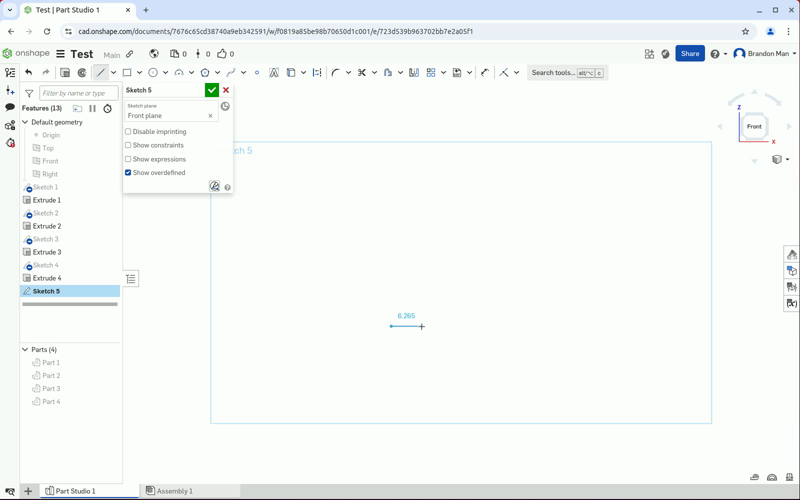
mouse_move(438, 326)
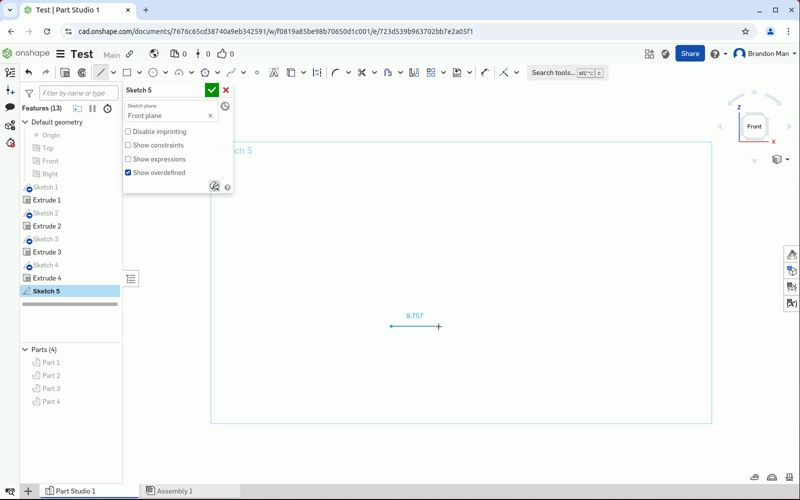
click(438, 326)
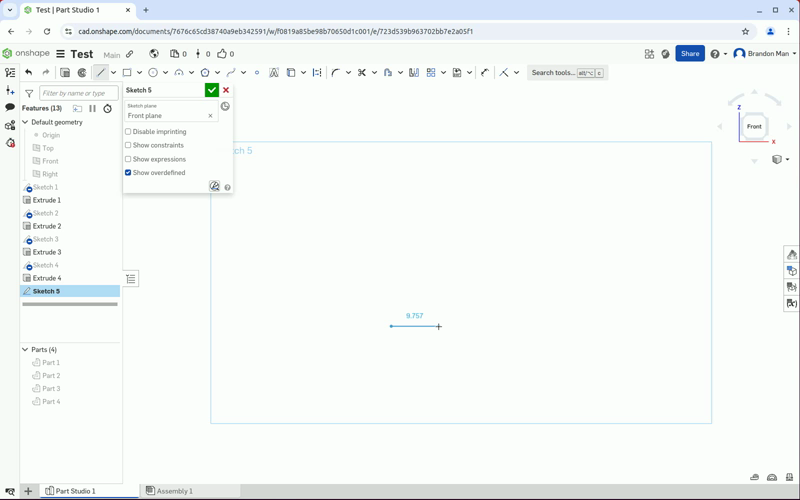
key_up(shift)
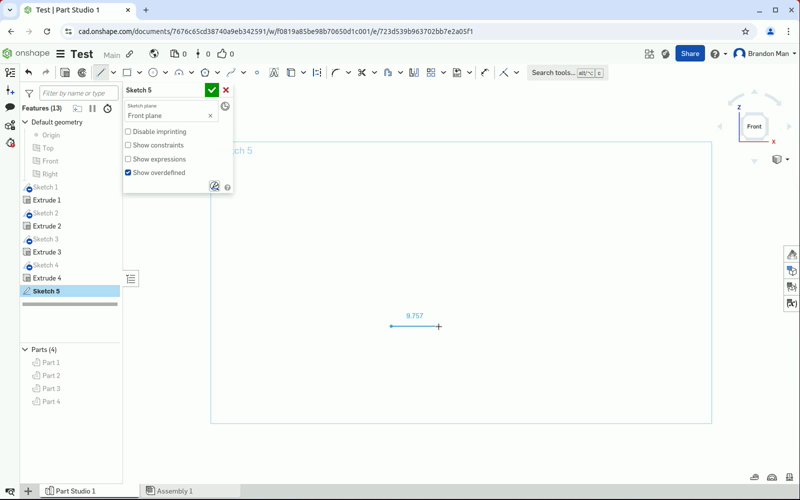
key_down(shift)
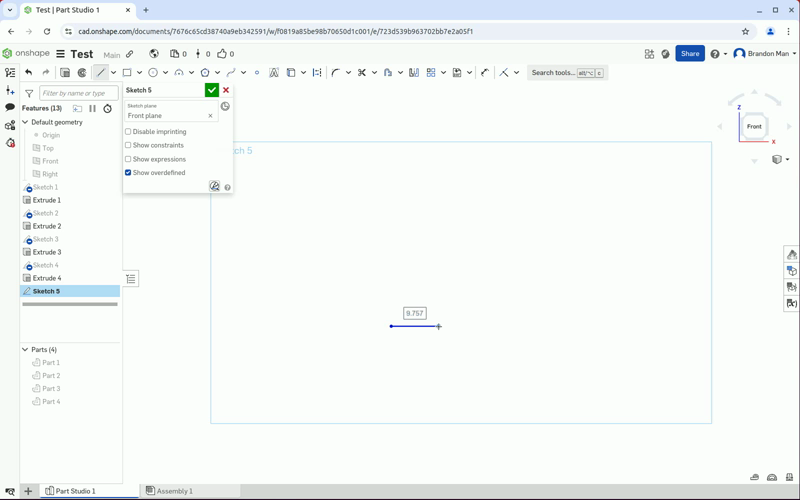
mouse_move(468, 326)
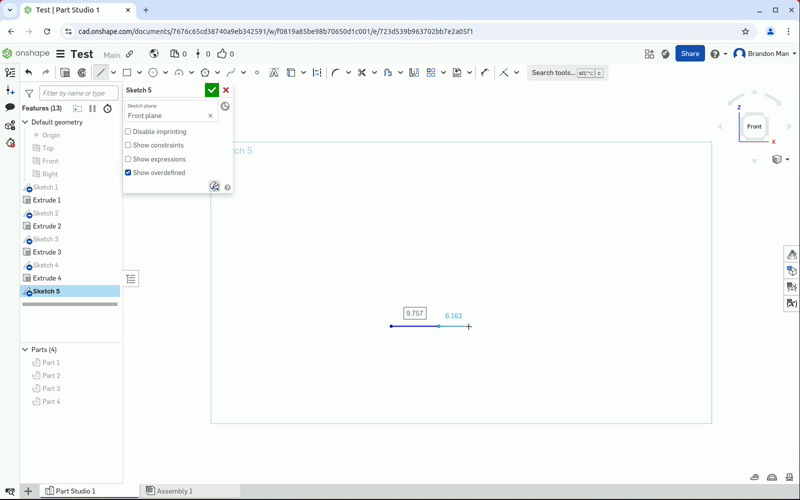
mouse_move(438, 316)
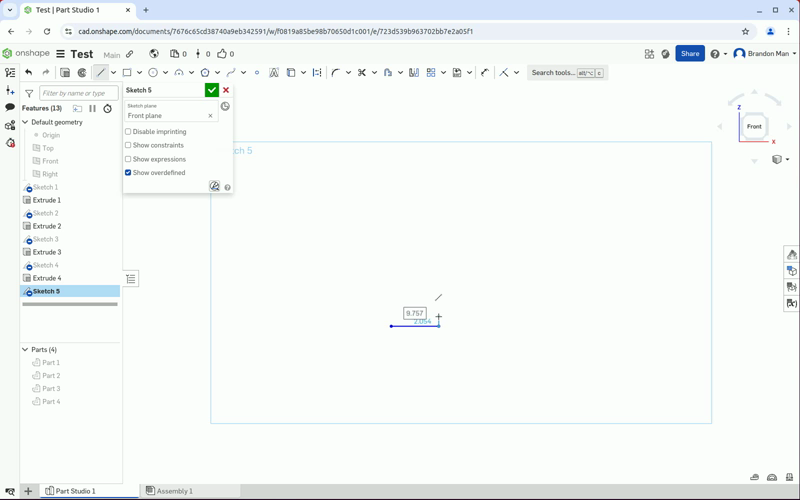
click(438, 316)
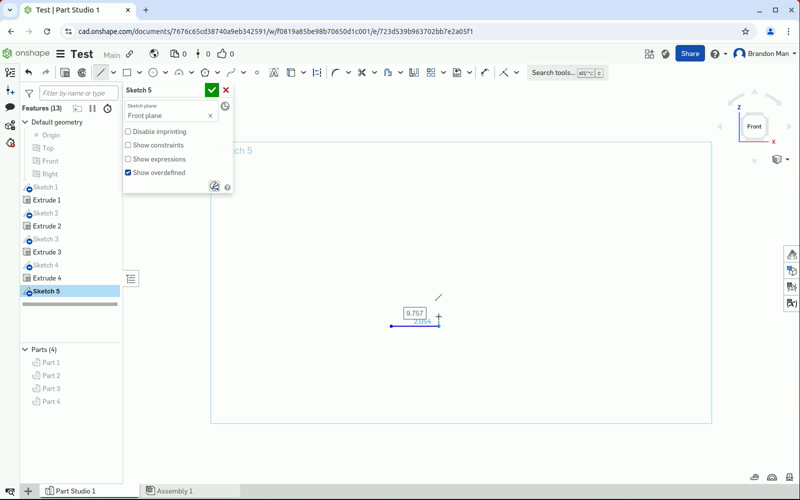
key_up(shift)
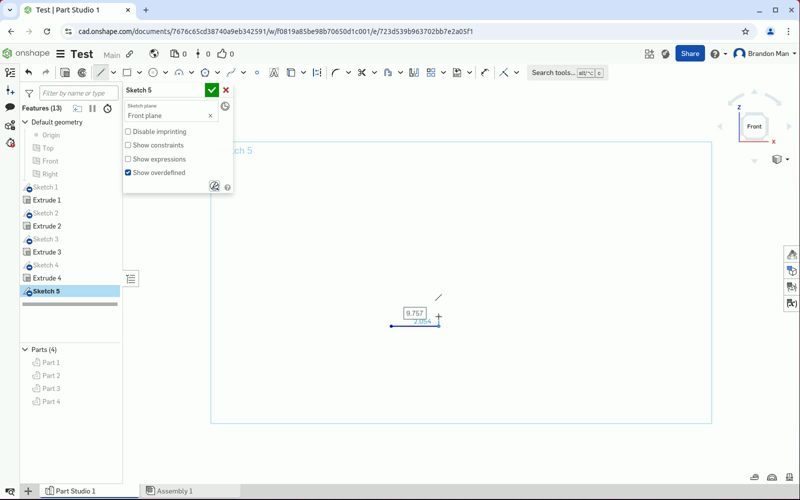
key_down(shift)
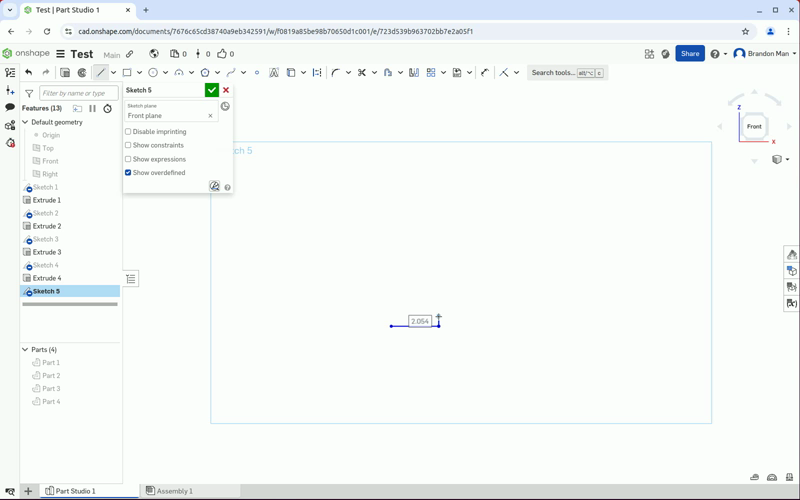
mouse_move(468, 316)
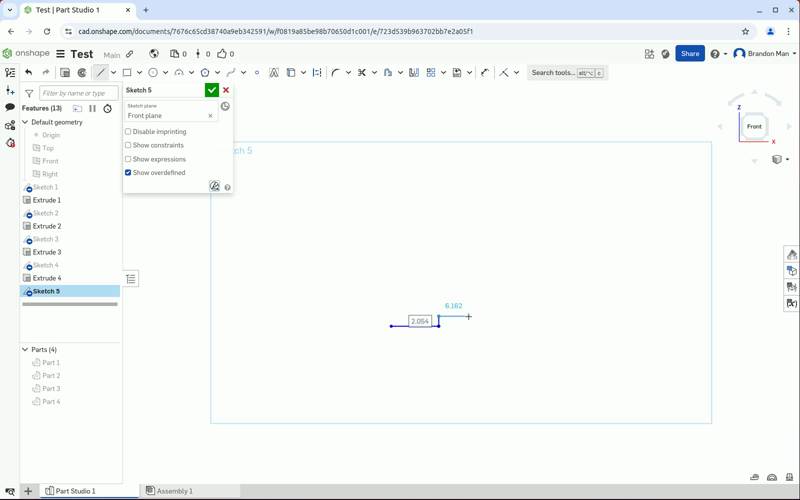
mouse_move(469, 316)
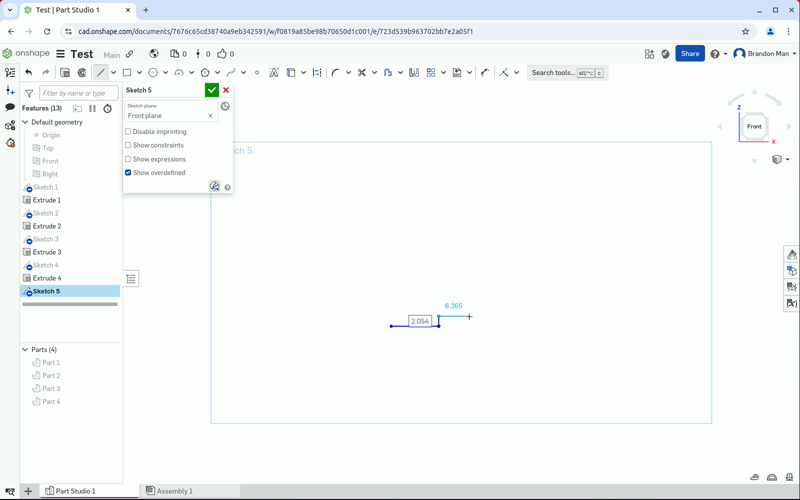
click(469, 316)
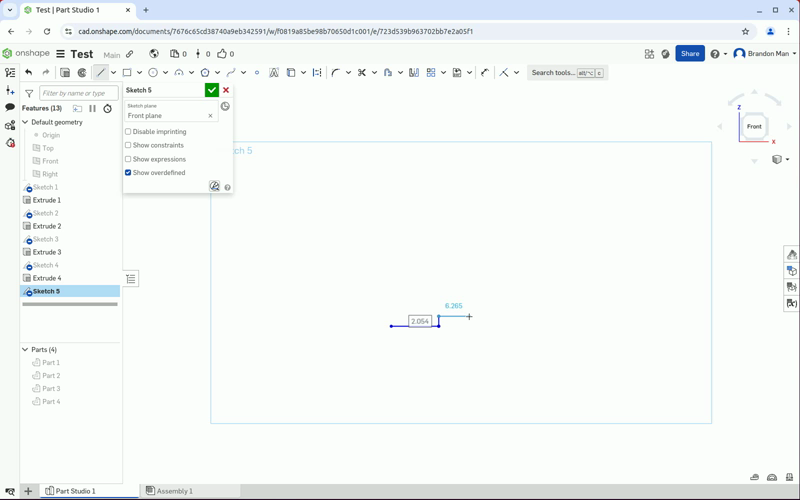
key_up(shift)
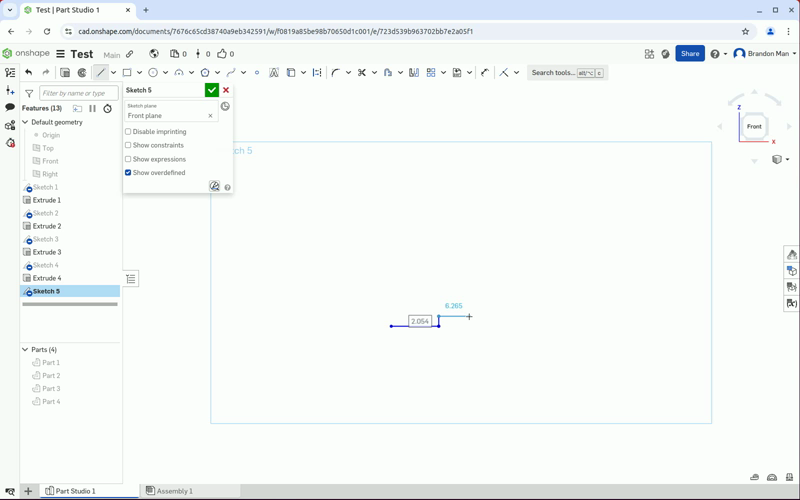
key_down(shift)
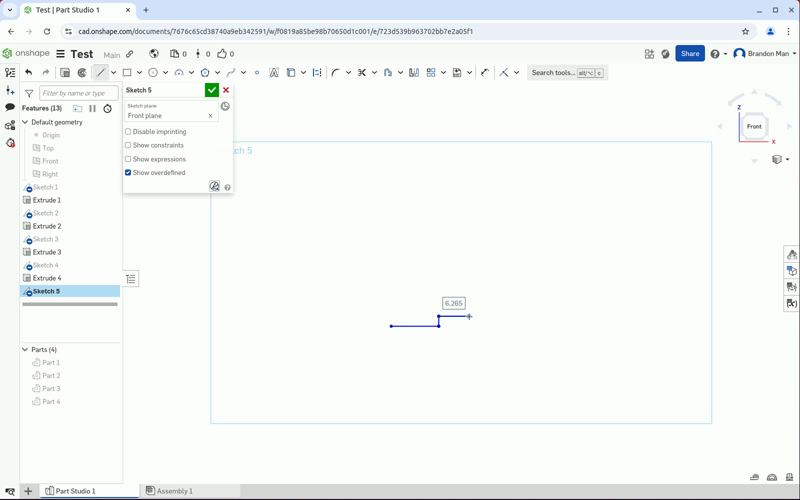
mouse_move(499, 316)
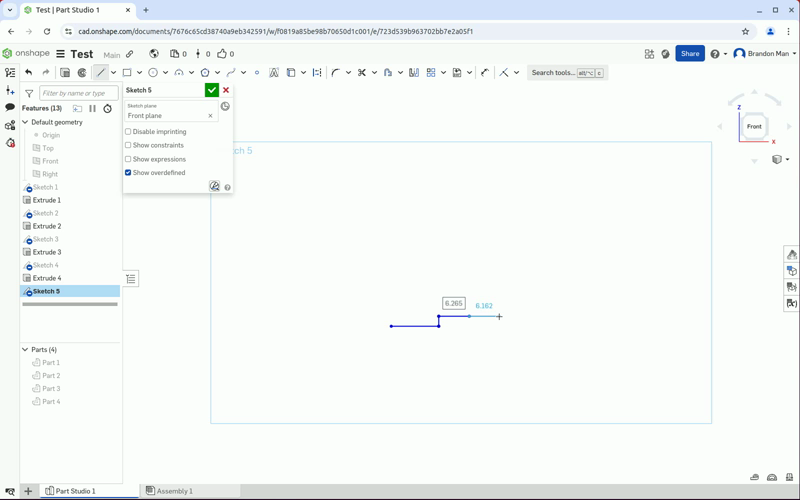
mouse_move(512, 316)
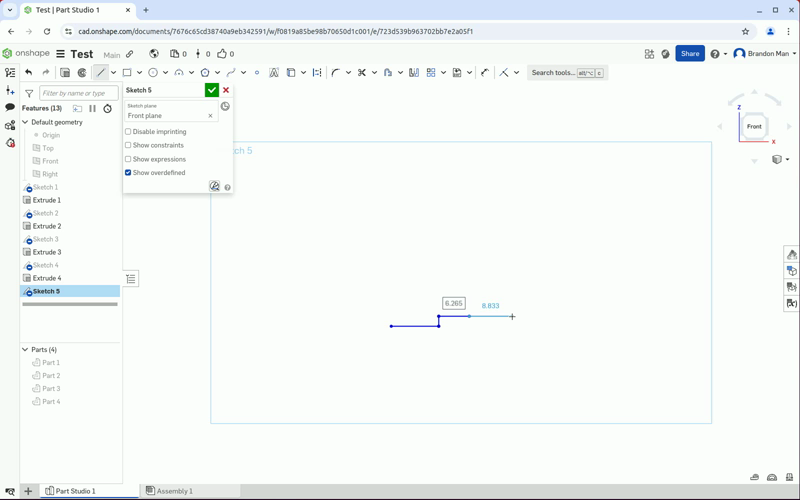
click(512, 316)
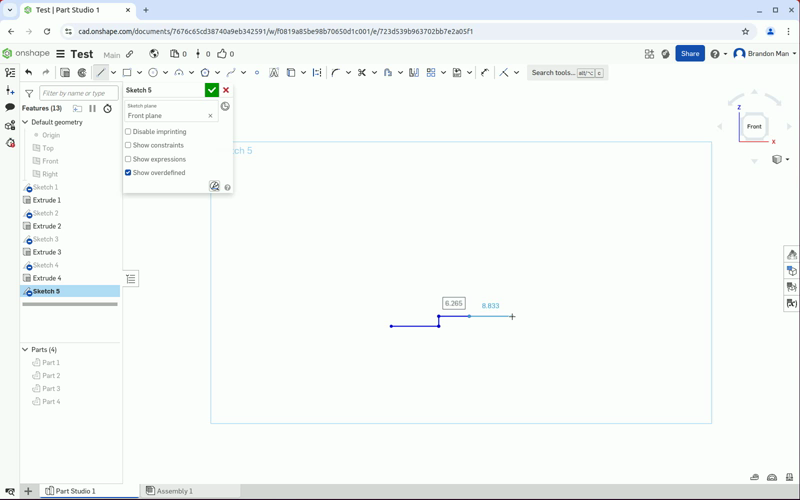
key_up(shift)
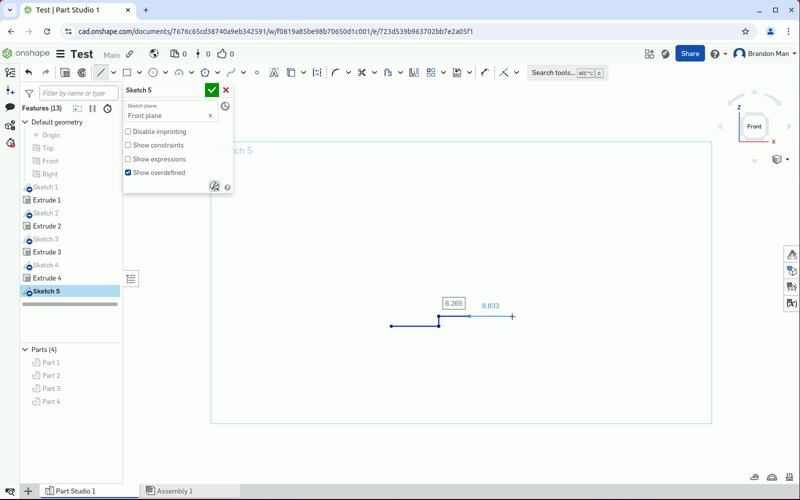
key_down(shift)
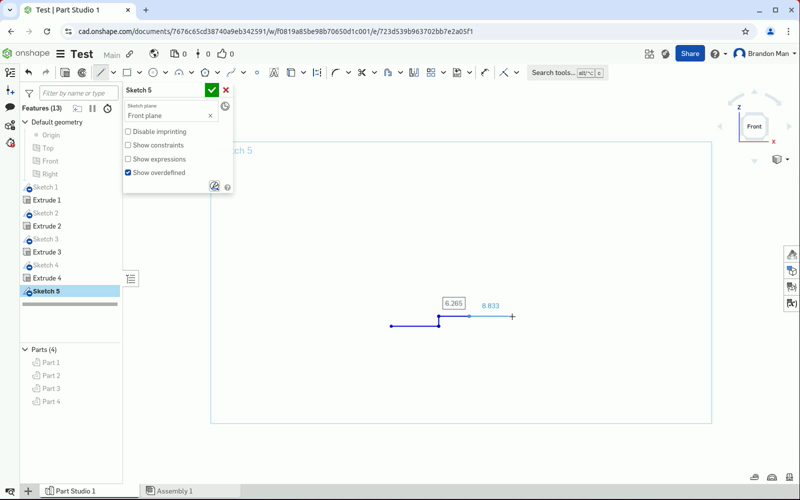
mouse_move(542, 316)
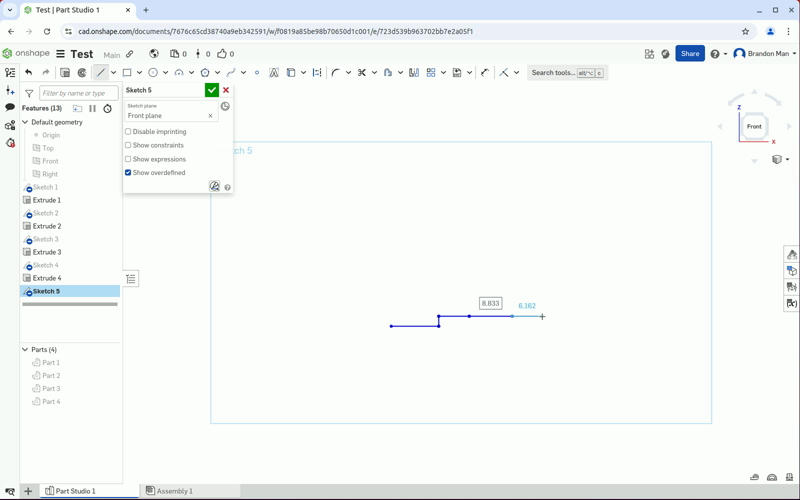
mouse_move(512, 295)
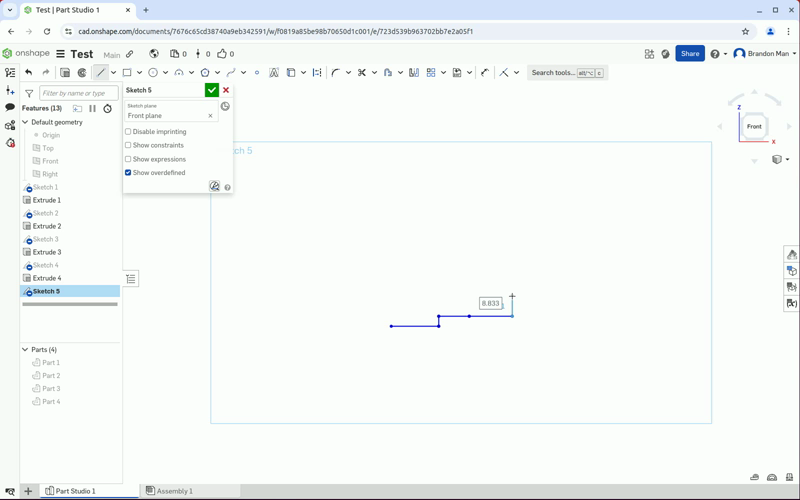
click(512, 295)
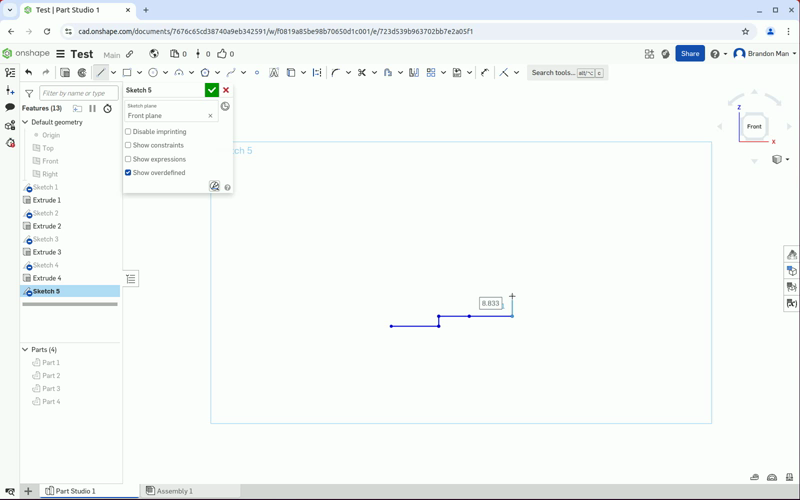
key_up(shift)
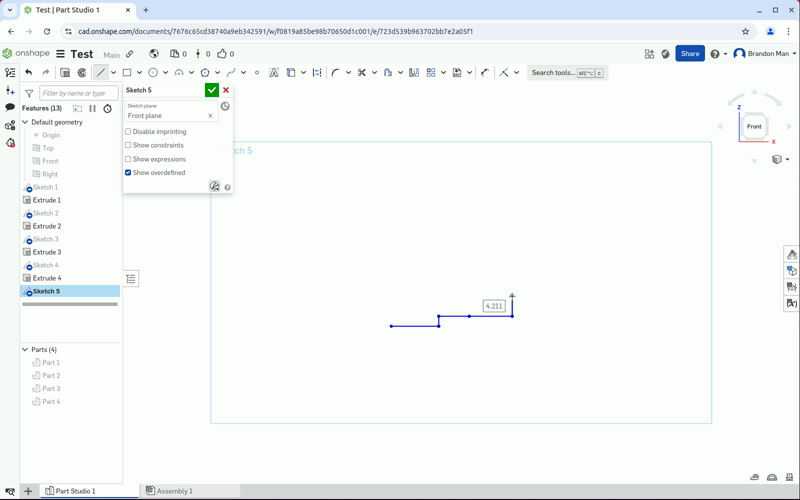
key_down(shift)
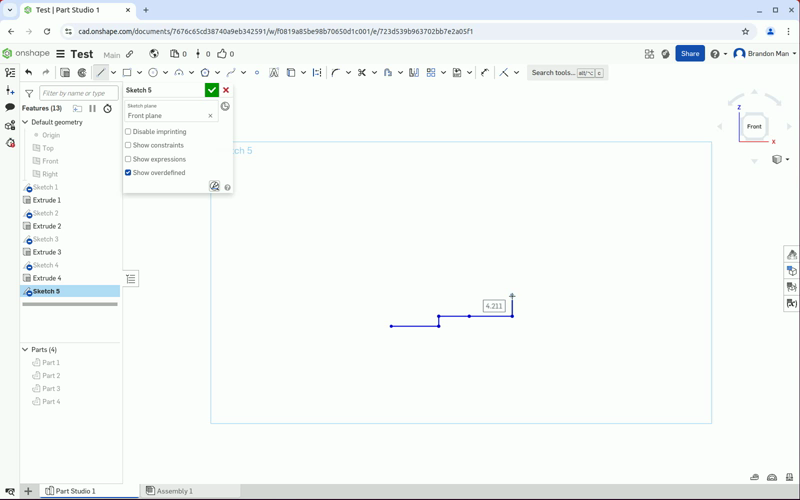
mouse_move(542, 295)
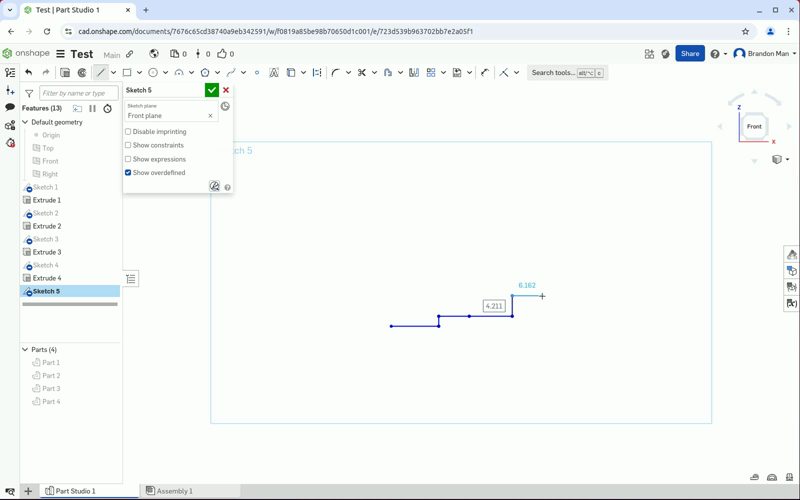
mouse_move(512, 271)
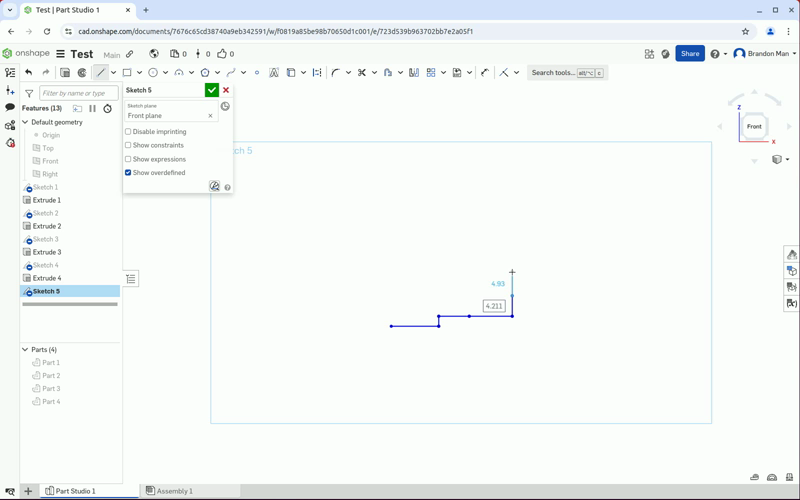
click(512, 271)
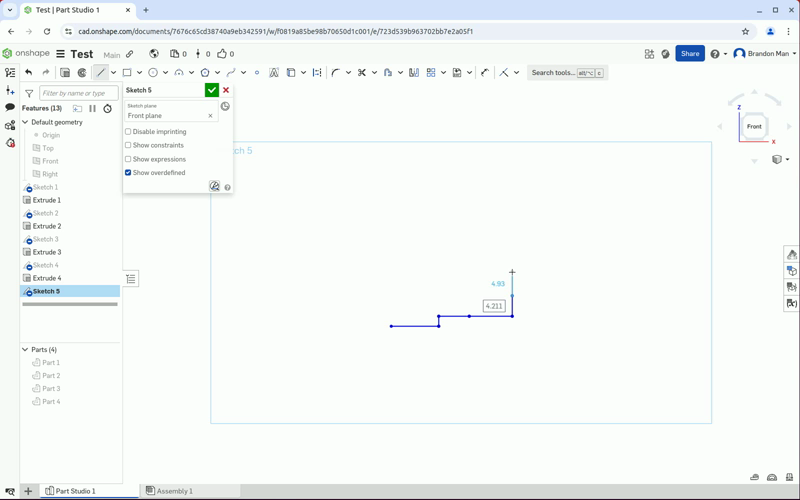
key_up(shift)
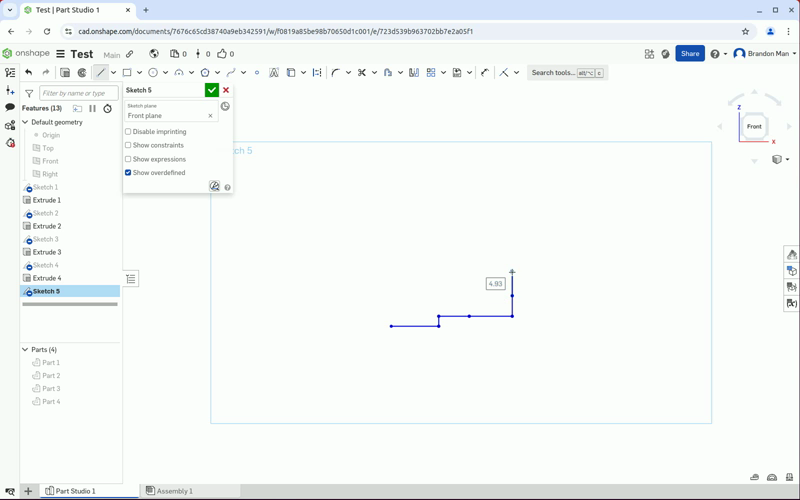
key_down(shift)
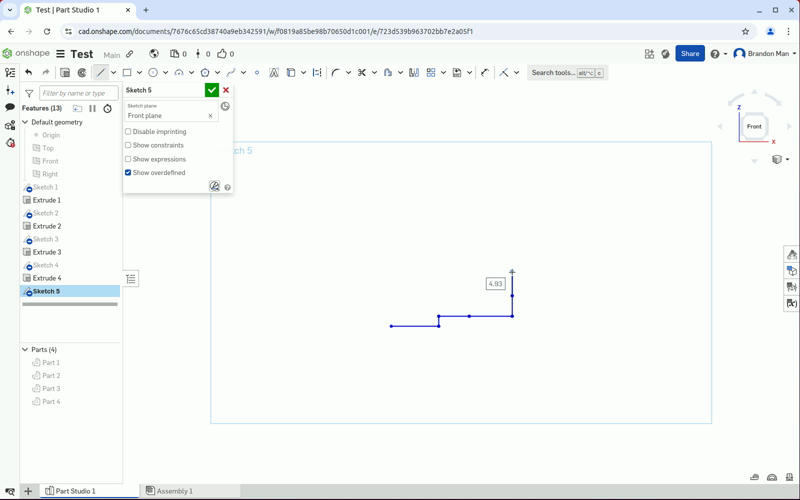
mouse_move(542, 271)
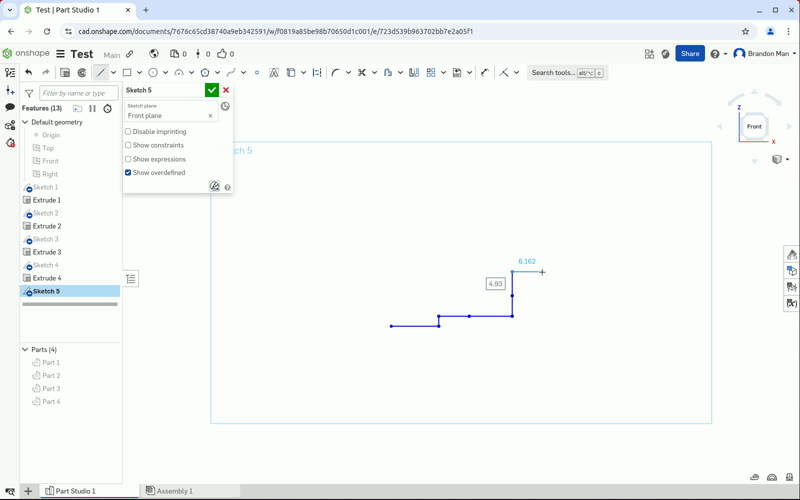
mouse_move(512, 251)
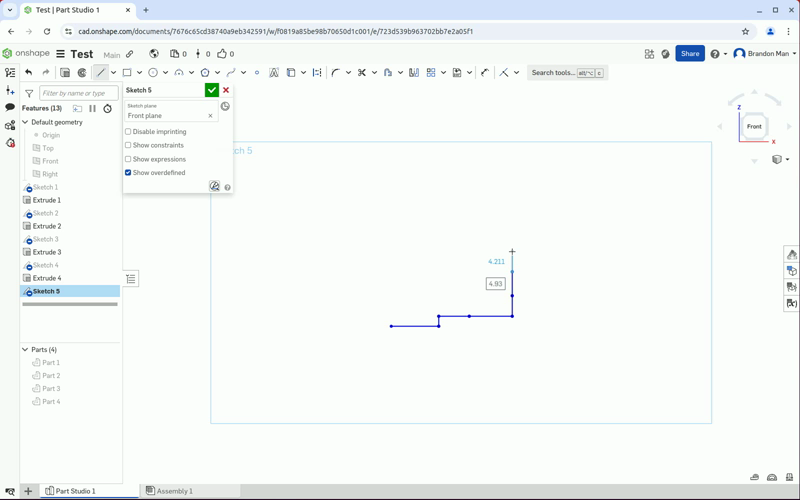
click(512, 251)
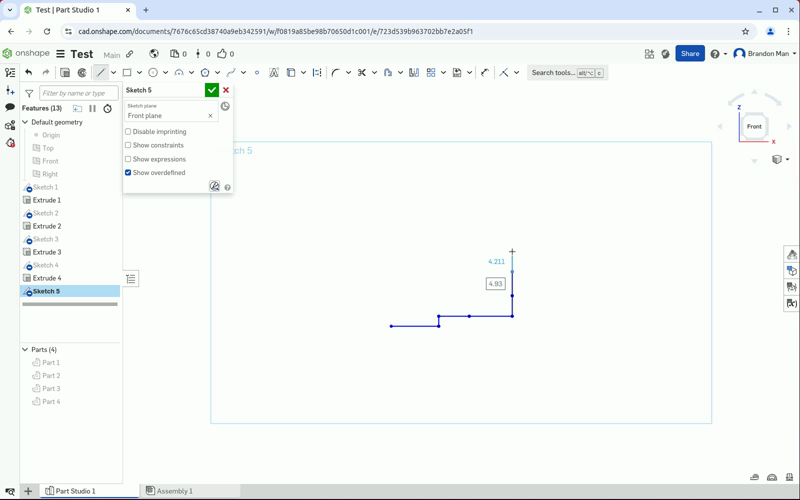
key_up(shift)
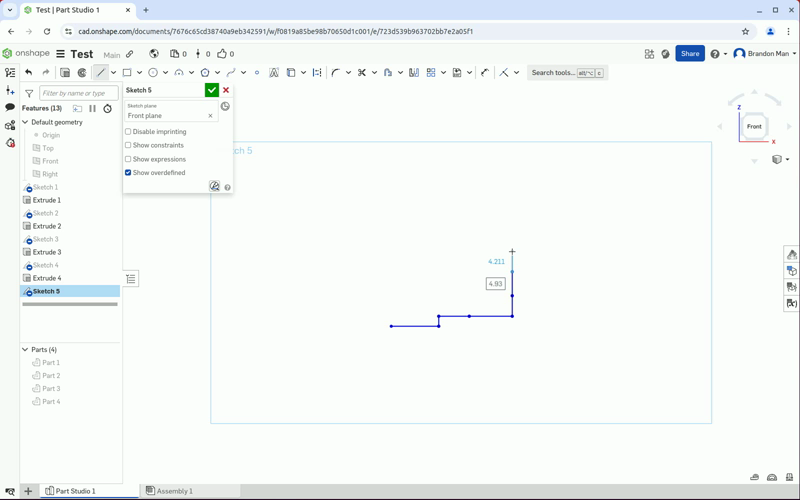
key_down(shift)
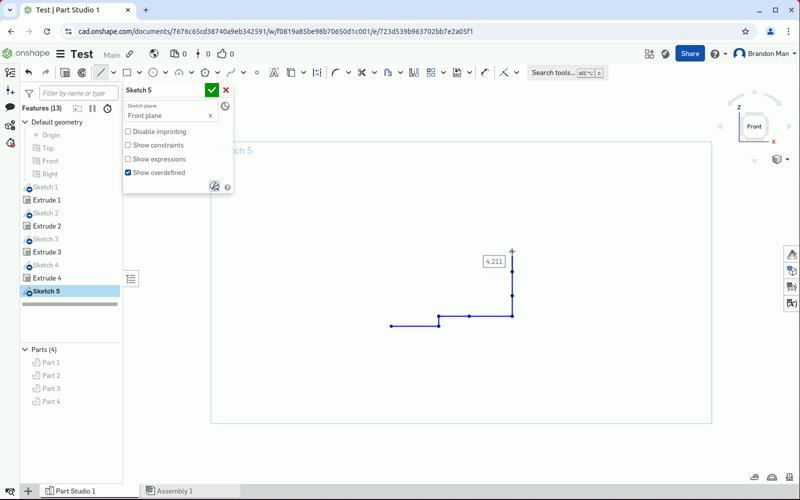
mouse_move(542, 251)
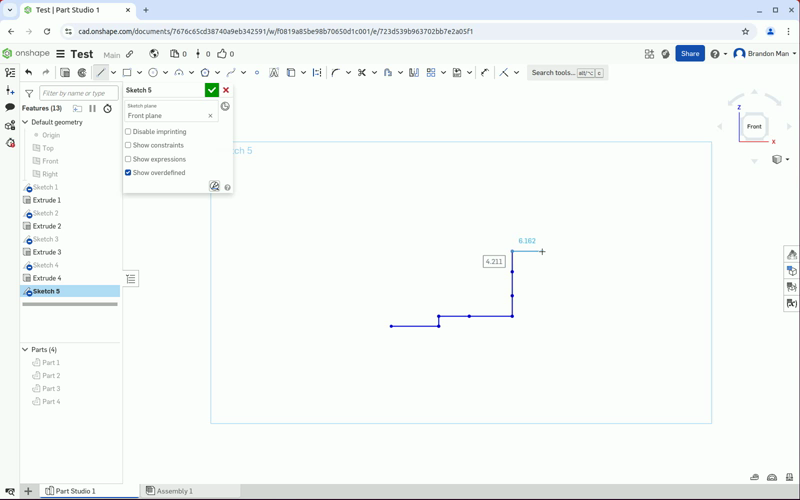
mouse_move(469, 251)
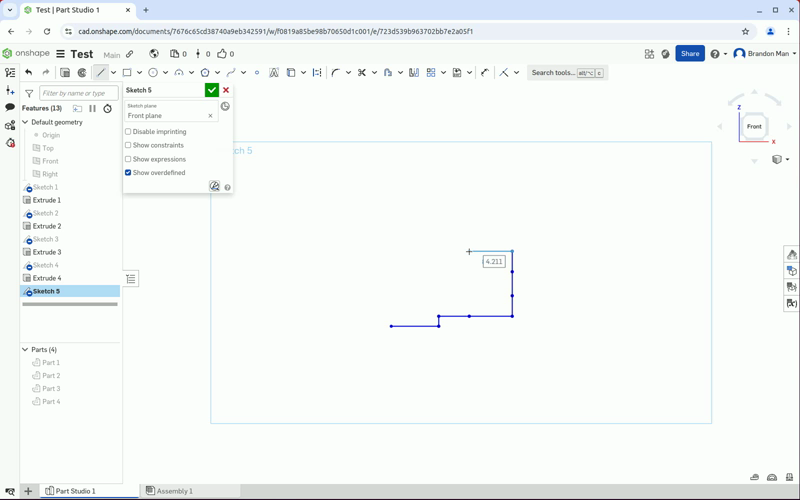
click(469, 251)
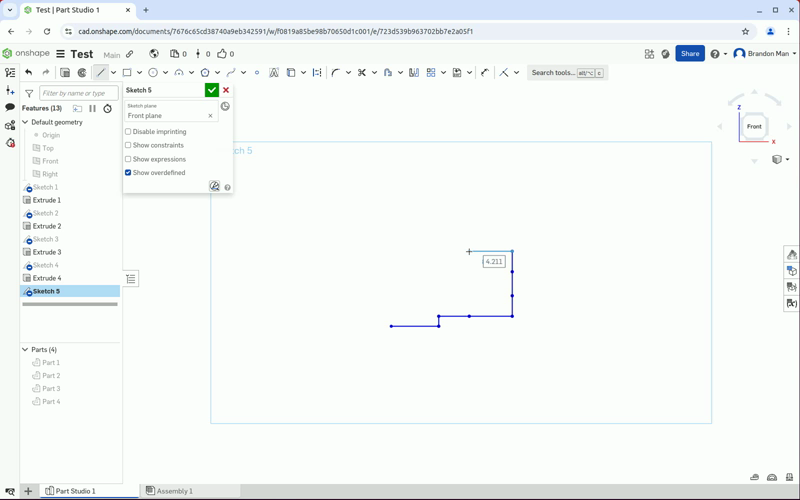
key_up(shift)
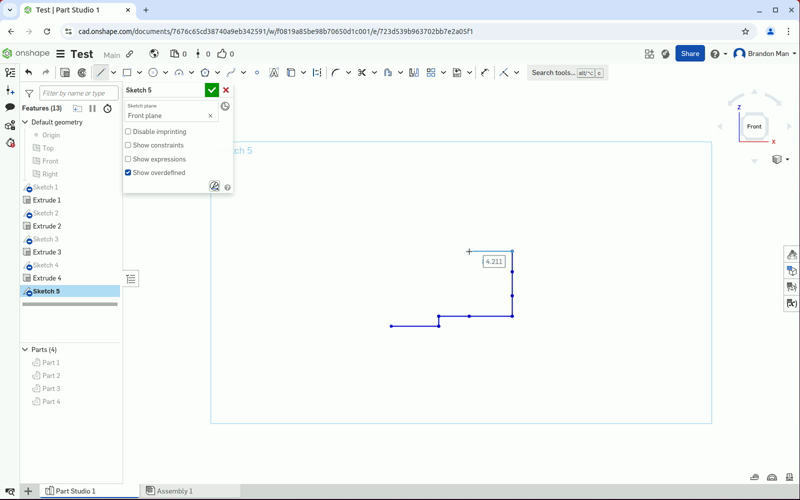
key_down(shift)
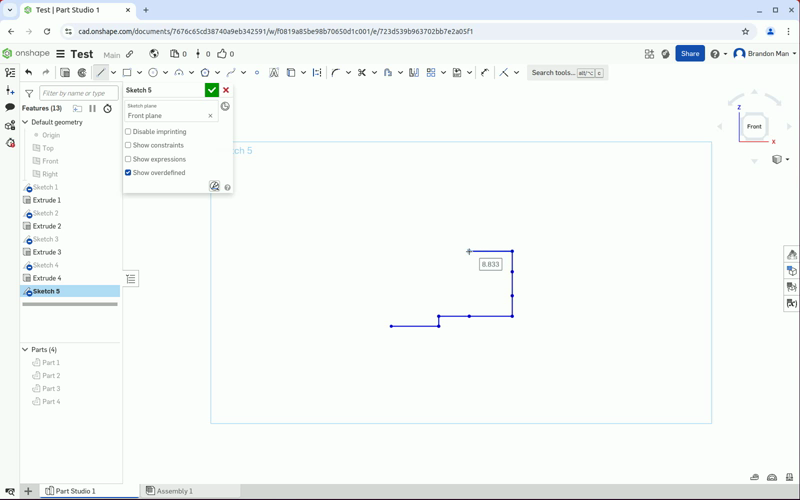
mouse_move(499, 251)
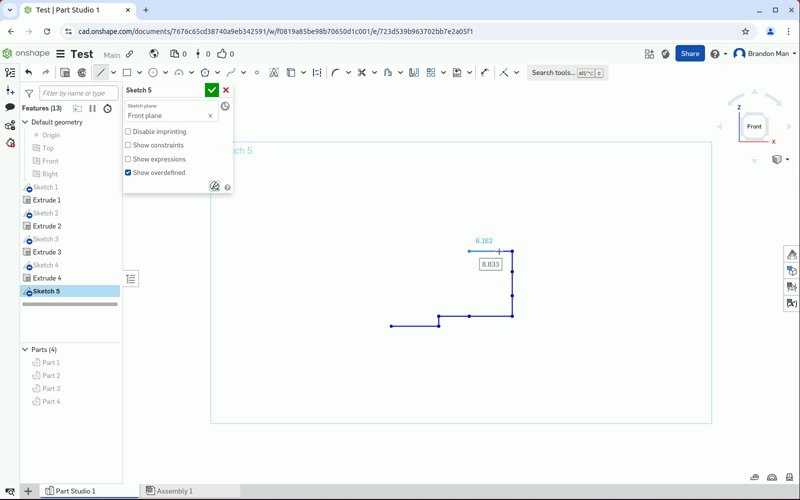
mouse_move(438, 251)
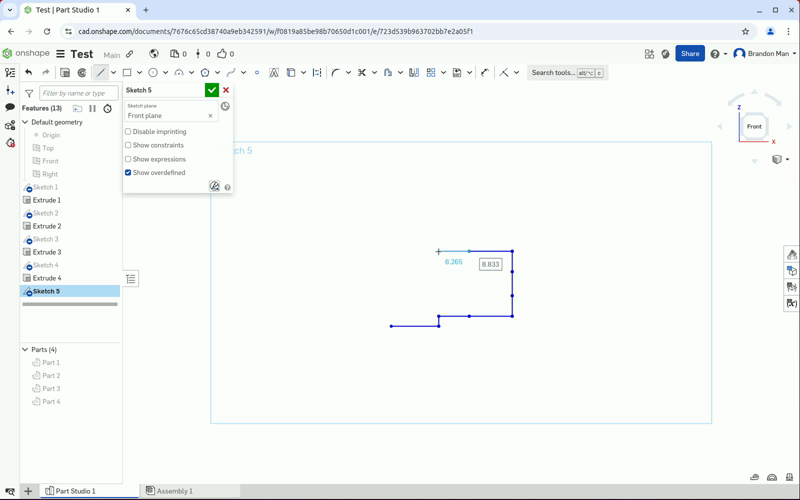
click(438, 251)
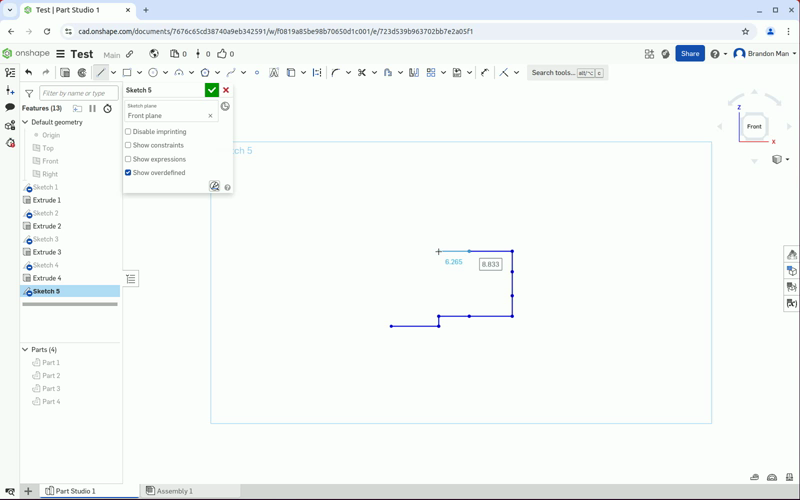
key_up(shift)
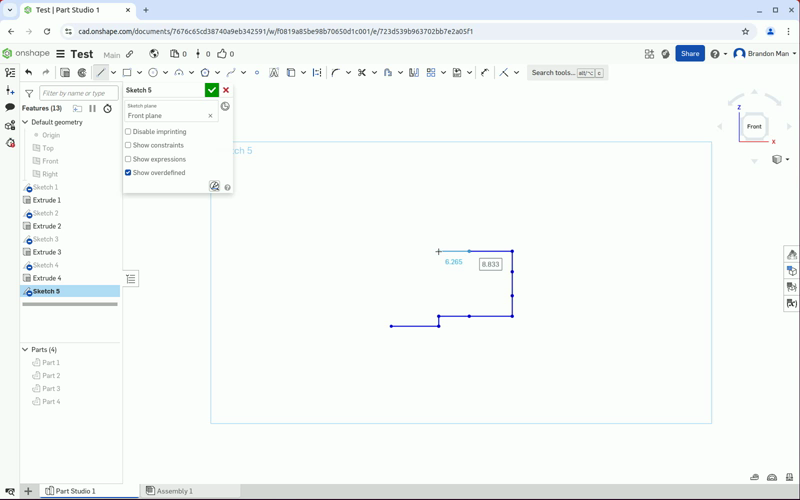
key_down(shift)
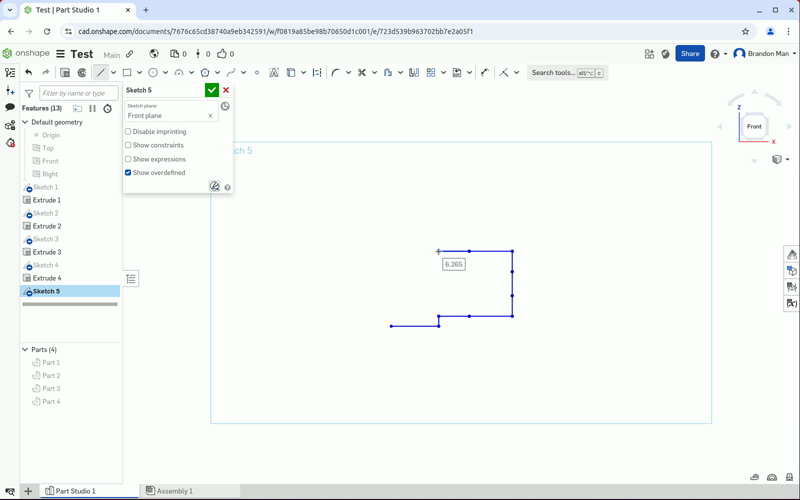
mouse_move(468, 251)
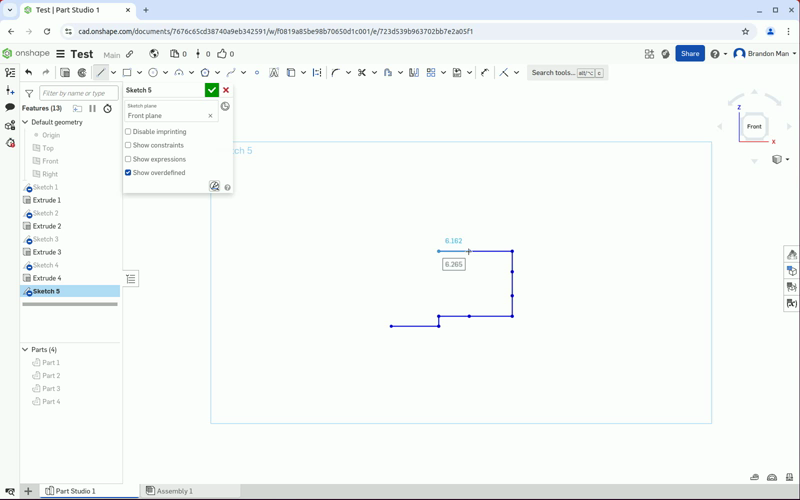
mouse_move(438, 240)
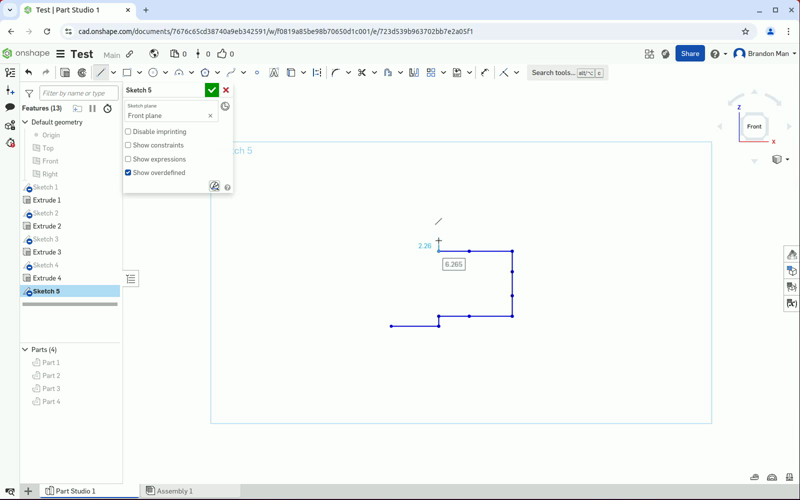
click(438, 240)
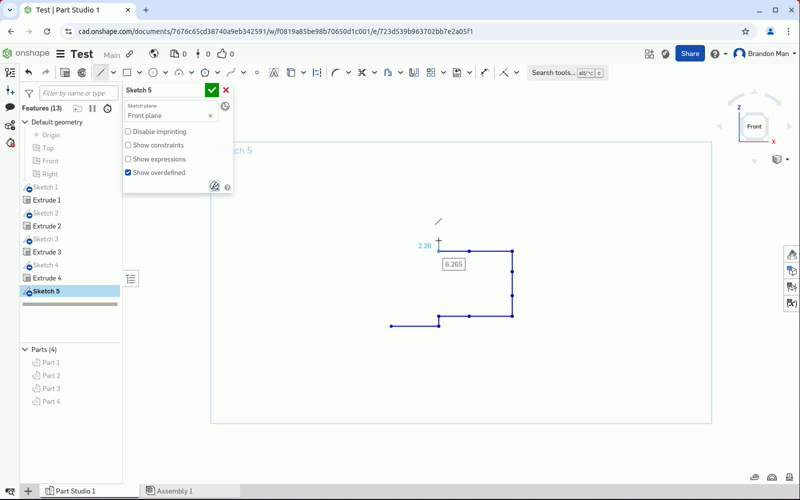
key_up(shift)
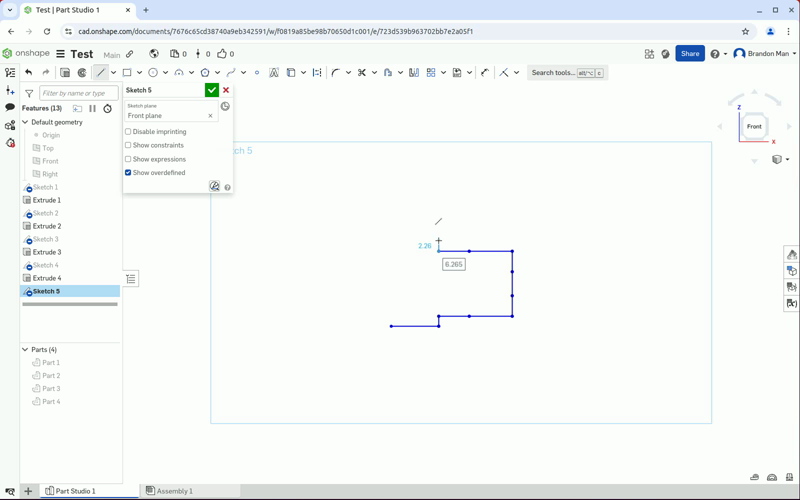
key_down(shift)
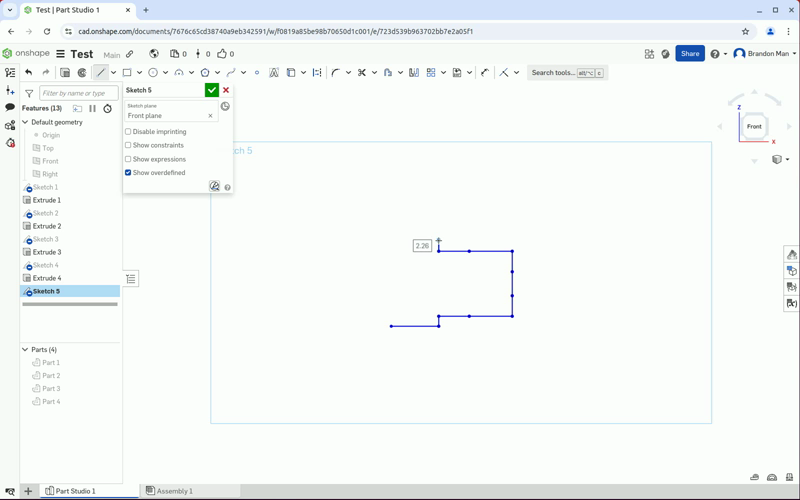
mouse_move(468, 240)
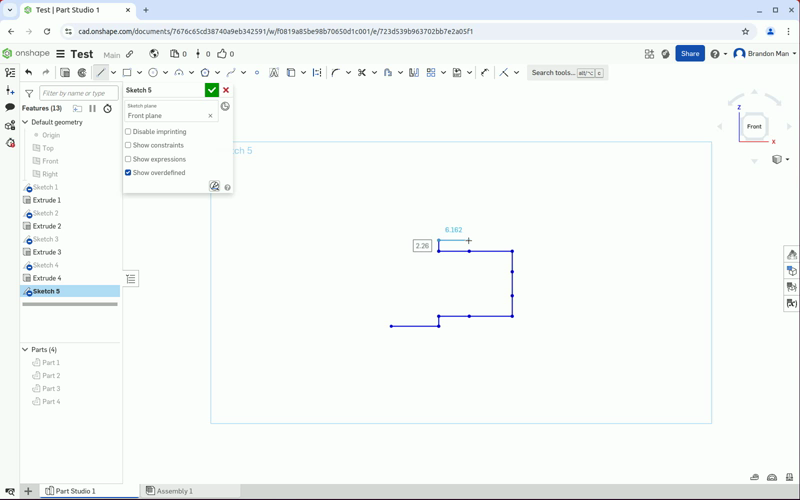
mouse_move(391, 240)
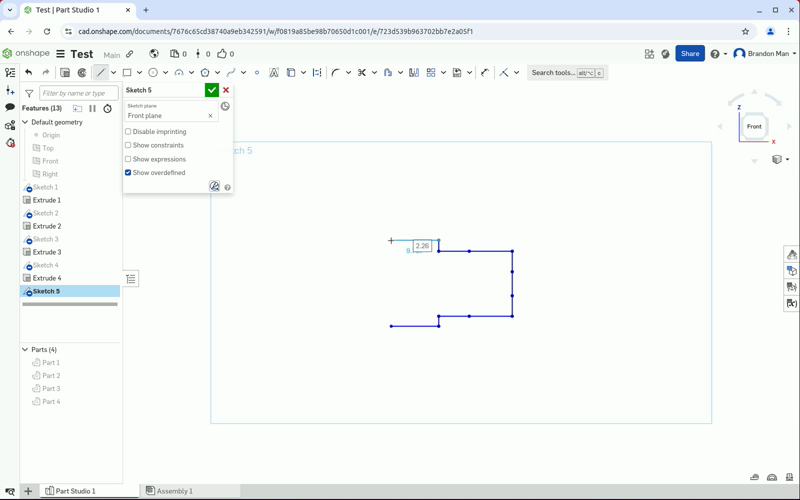
click(391, 240)
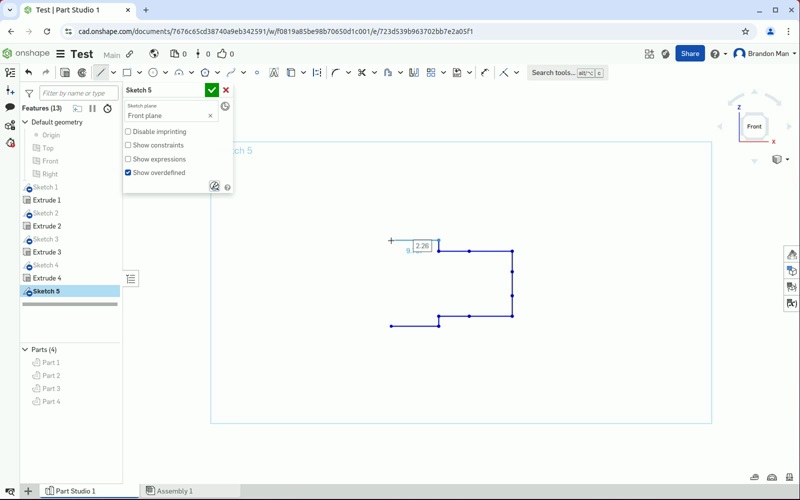
key_up(shift)
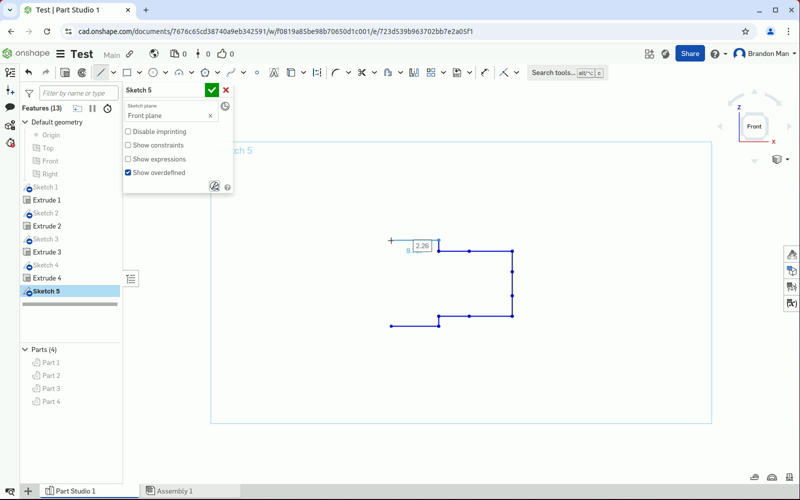
key(esc)
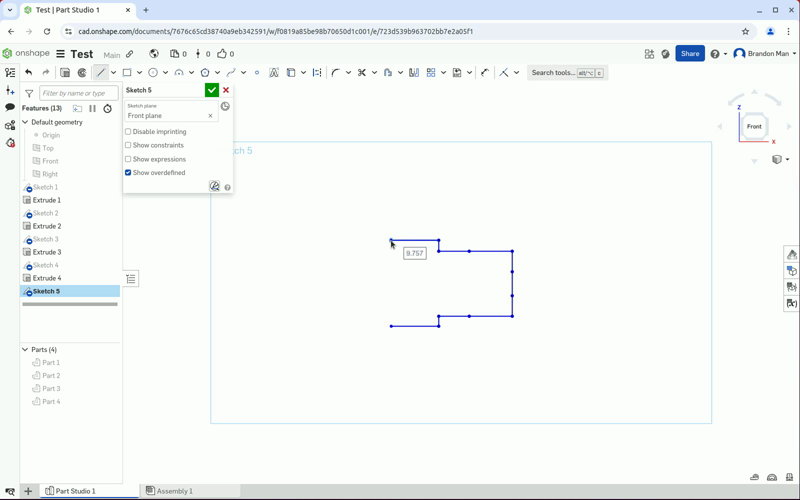
key(a)
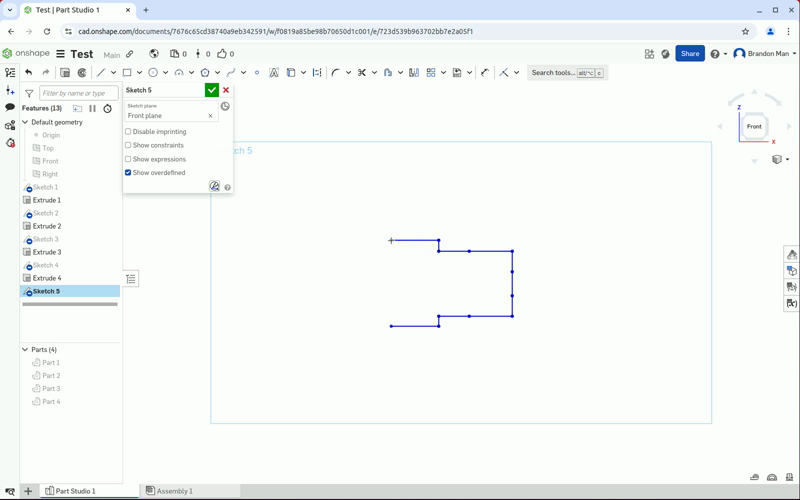
mouse_move(391, 240)
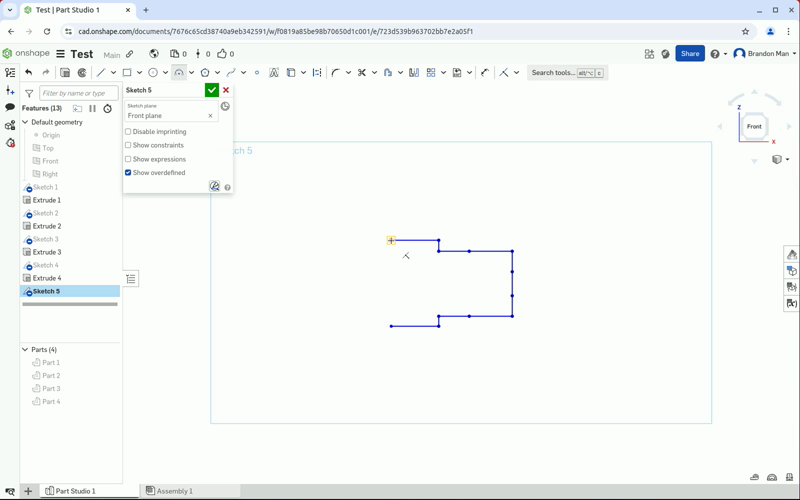
click(391, 240)
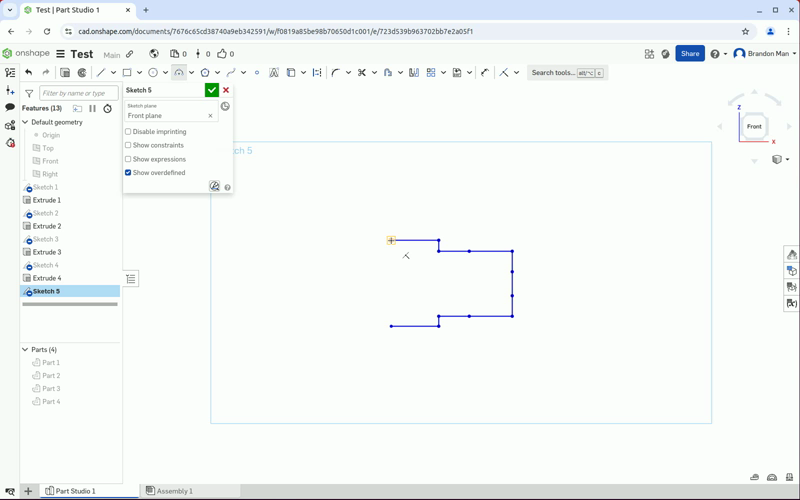
mouse_move(391, 326)
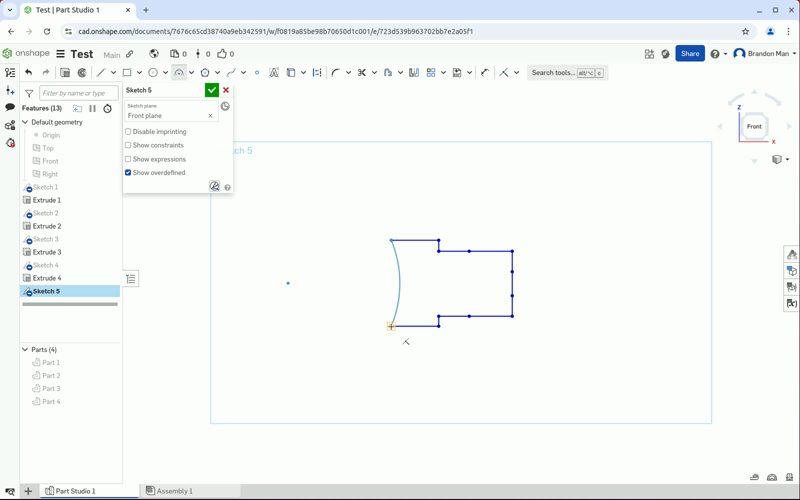
click(391, 326)
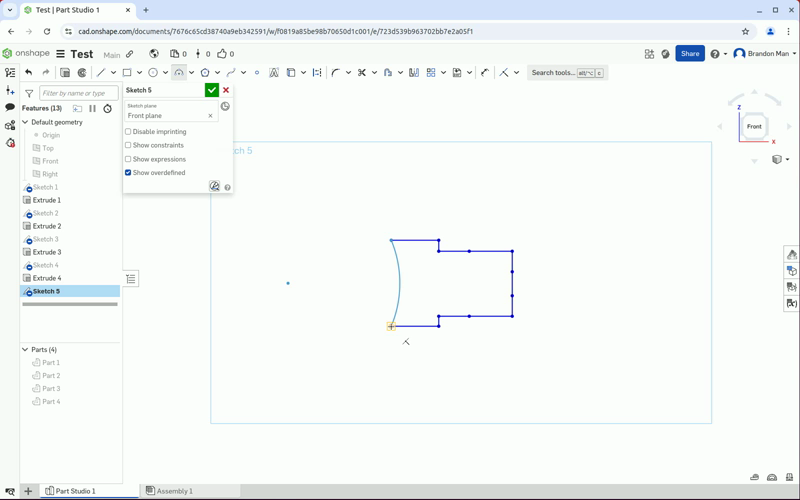
key_down(shift)
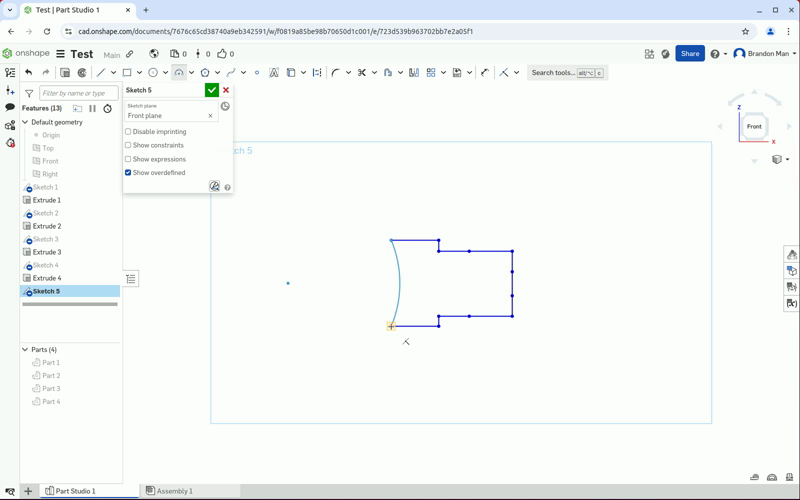
mouse_move(348, 283)
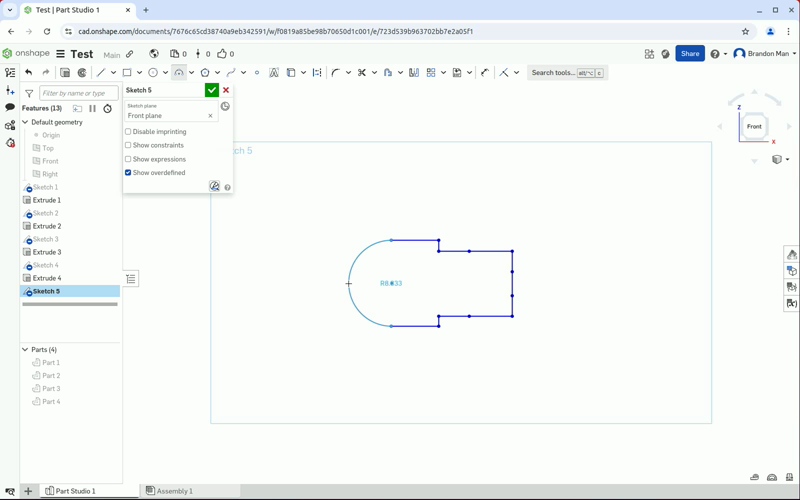
click(348, 283)
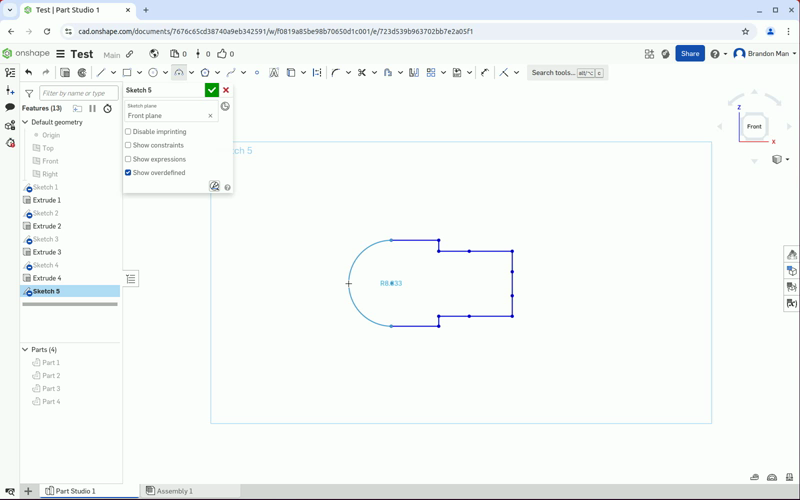
key_up(shift)
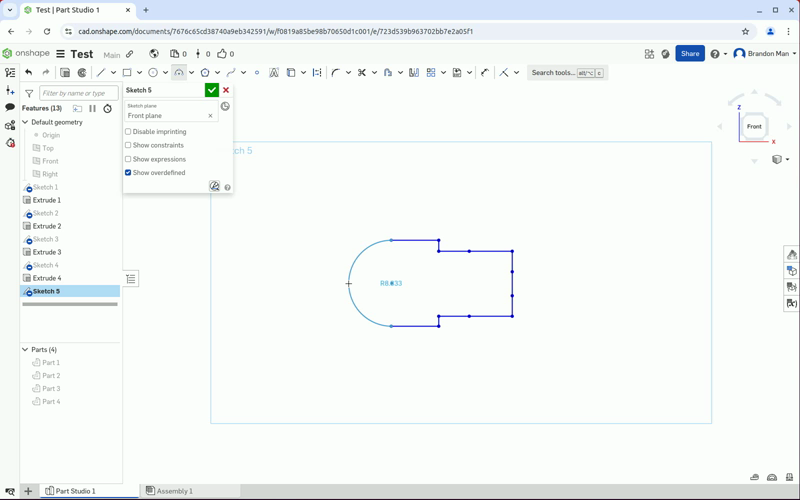
key(esc)
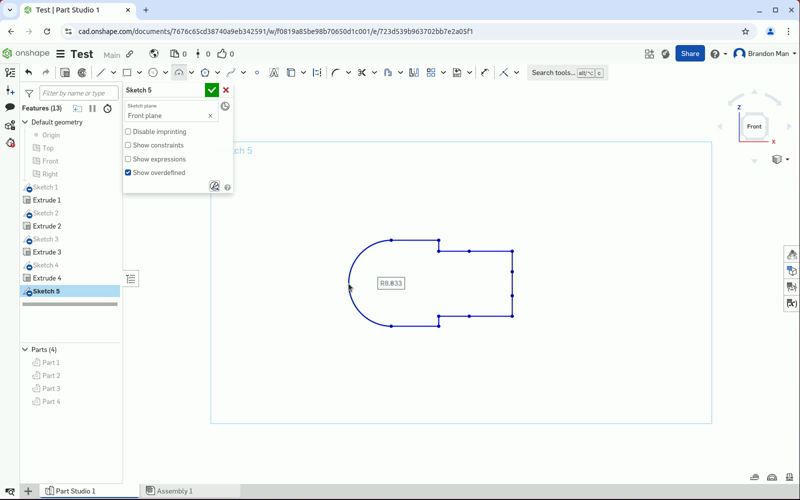
key(c)
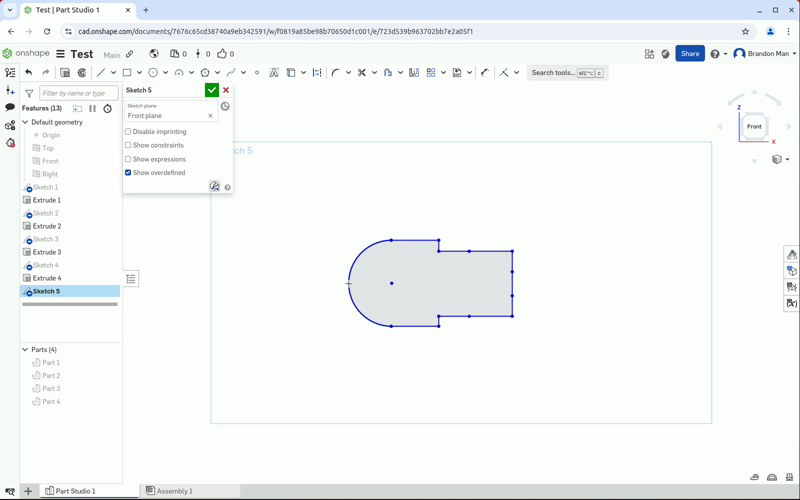
key_down(shift)
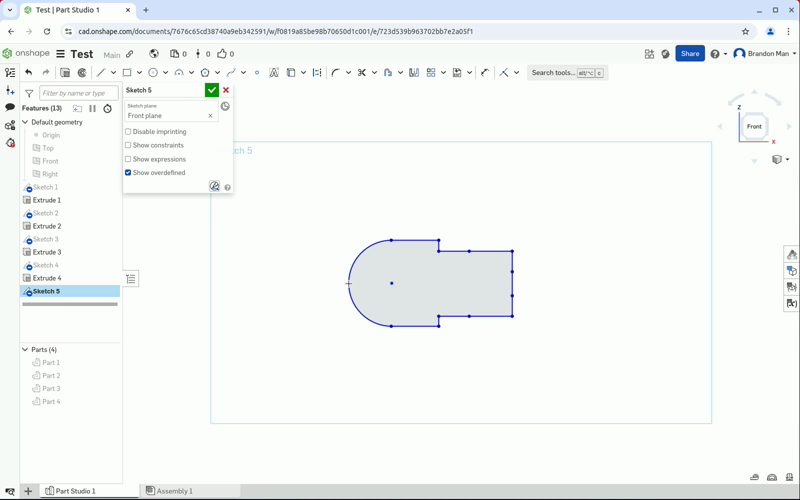
mouse_move(391, 283)
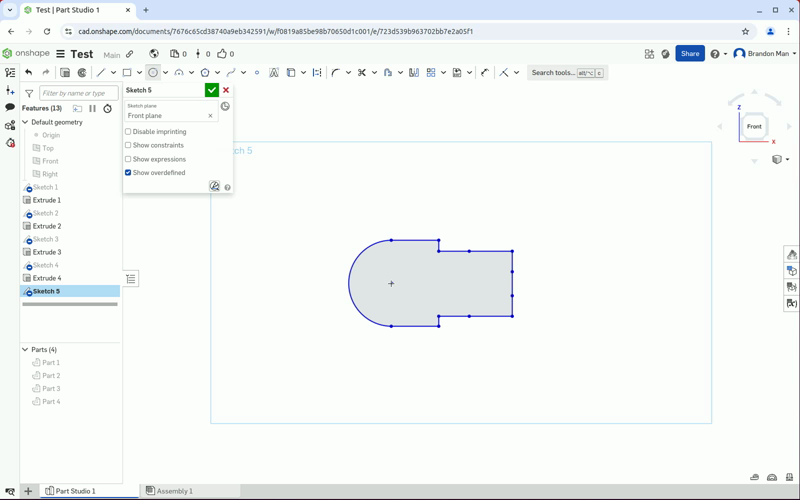
click(391, 283)
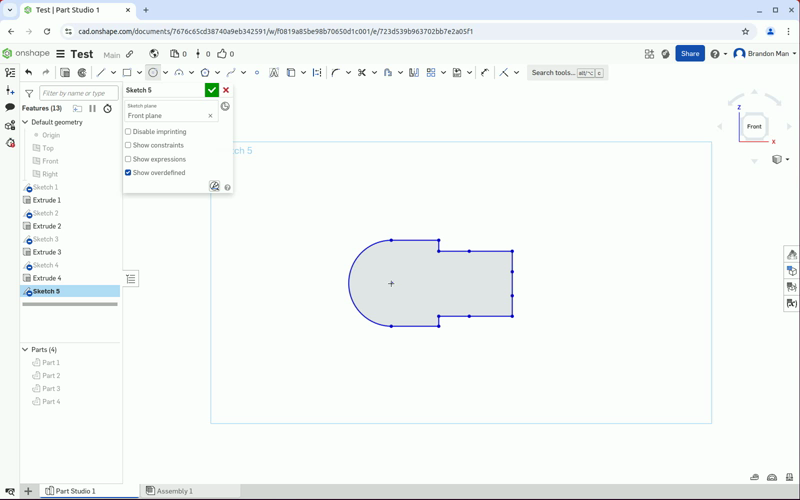
key_up(shift)
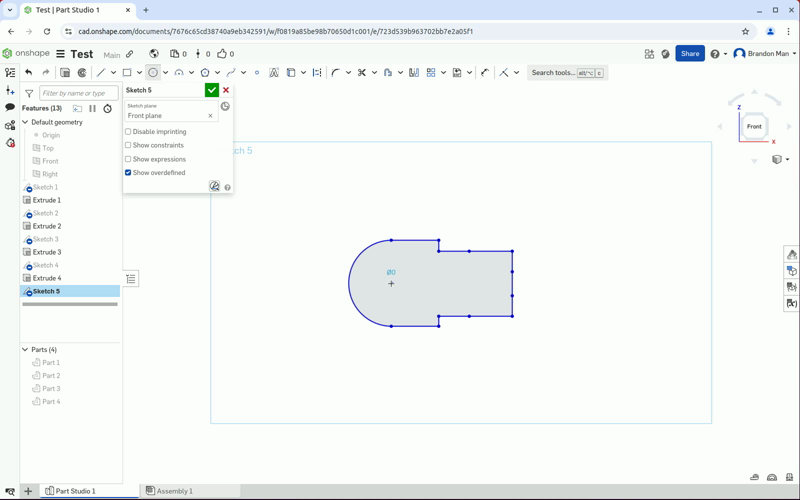
mouse_move(423, 283)
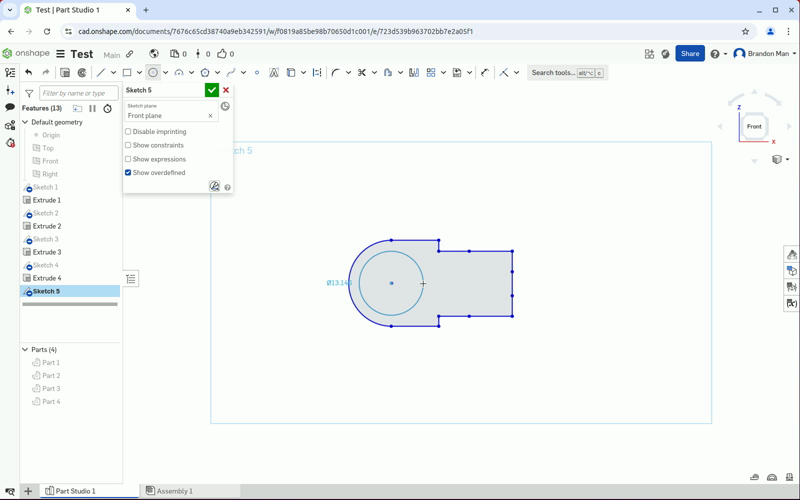
click(423, 283)
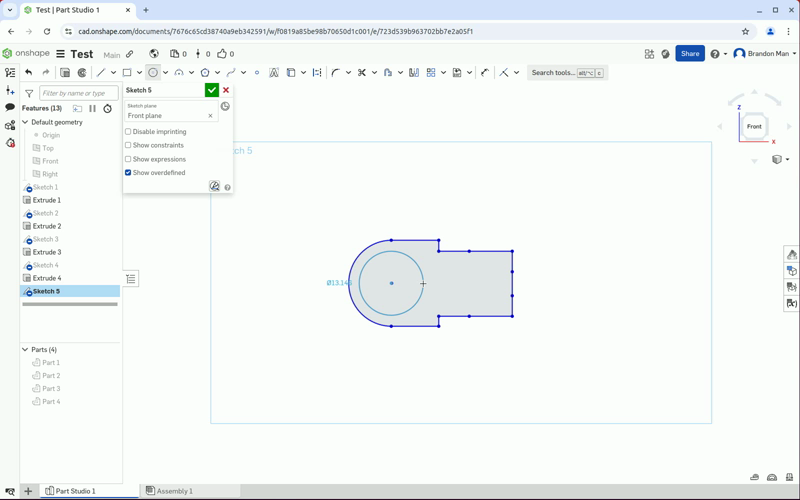
key(esc)
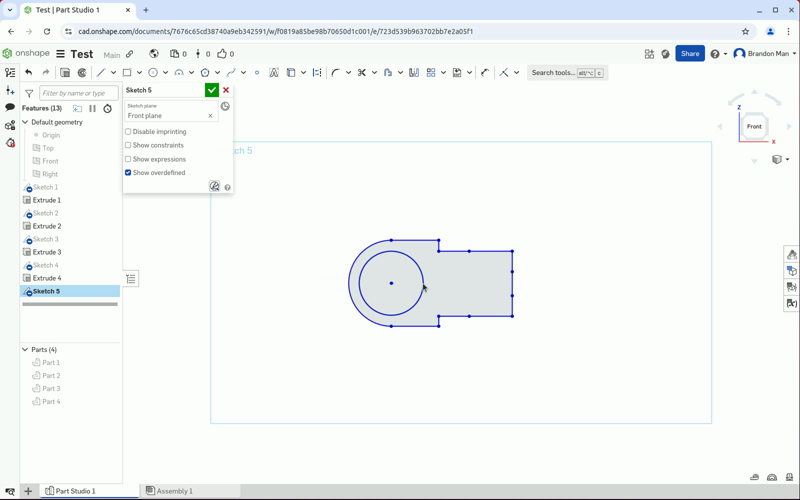
mouse_move(464, 292)
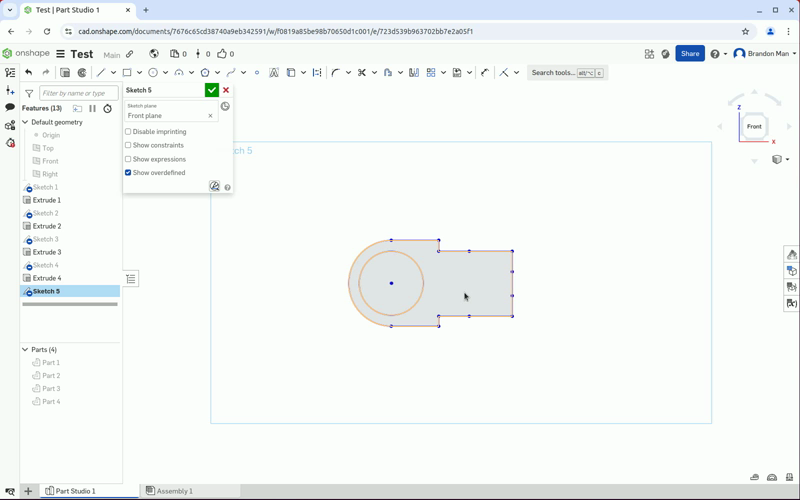
click(464, 292)
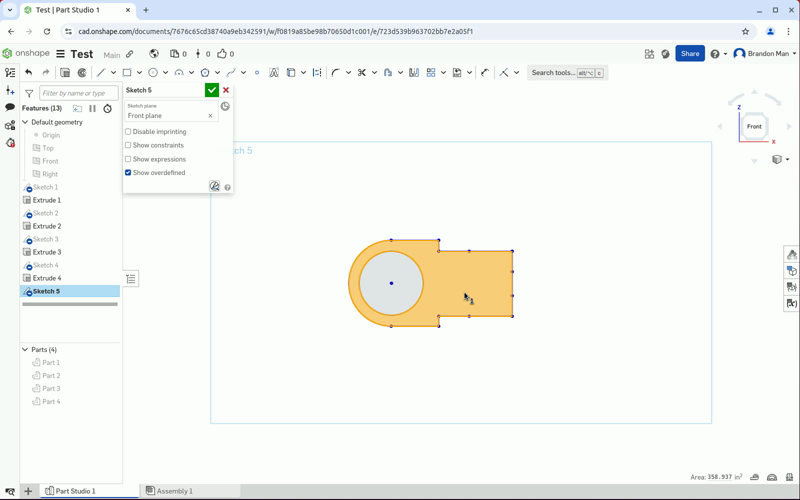
mouse_move(73, 352)
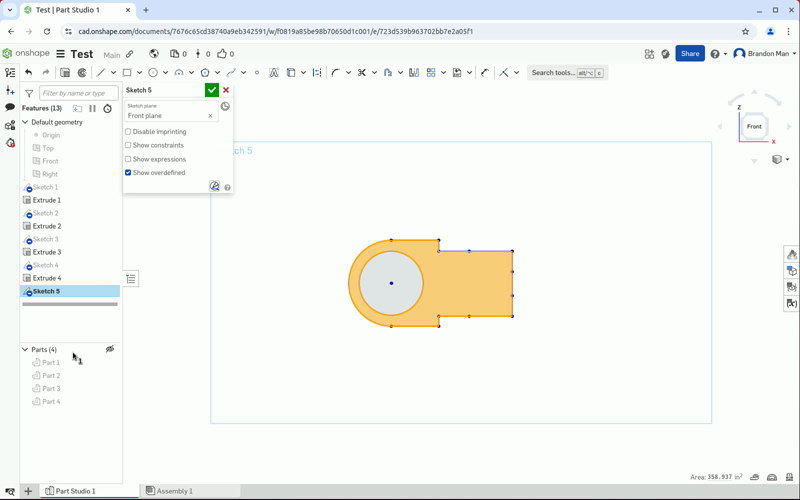
key(shift+y)
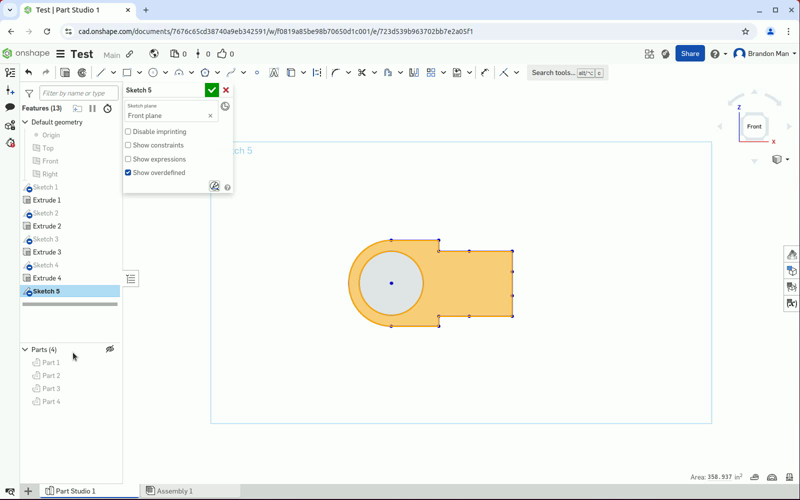
key(shift+e)
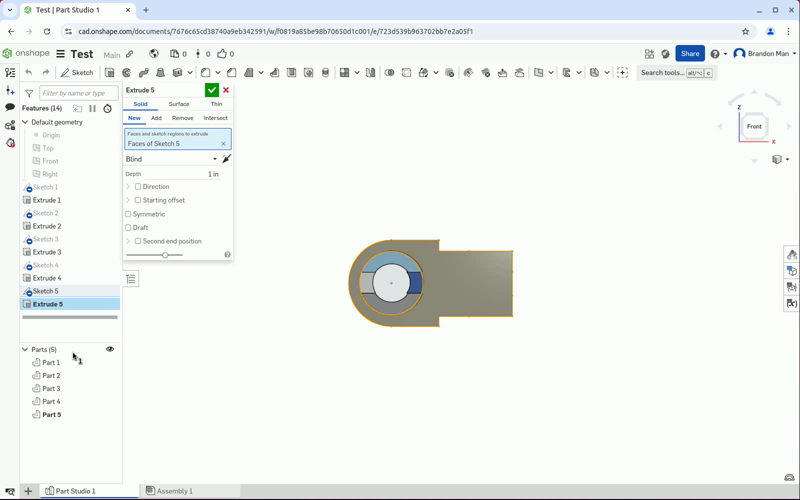
mouse_move(143, 106)
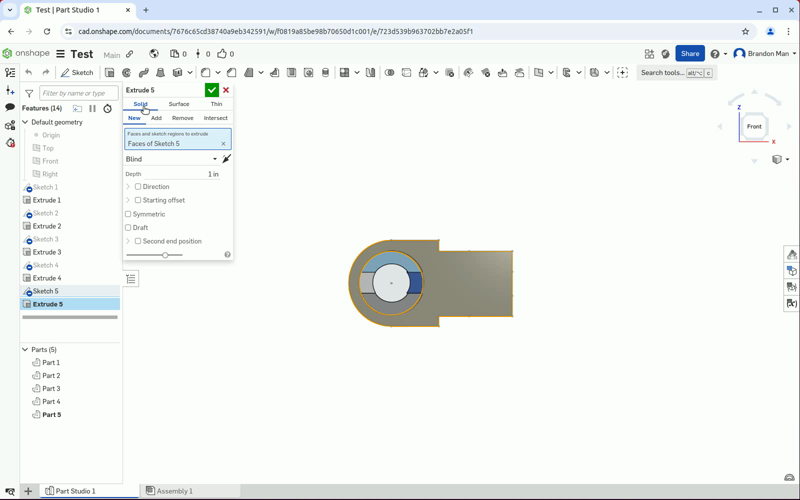
click(143, 106)
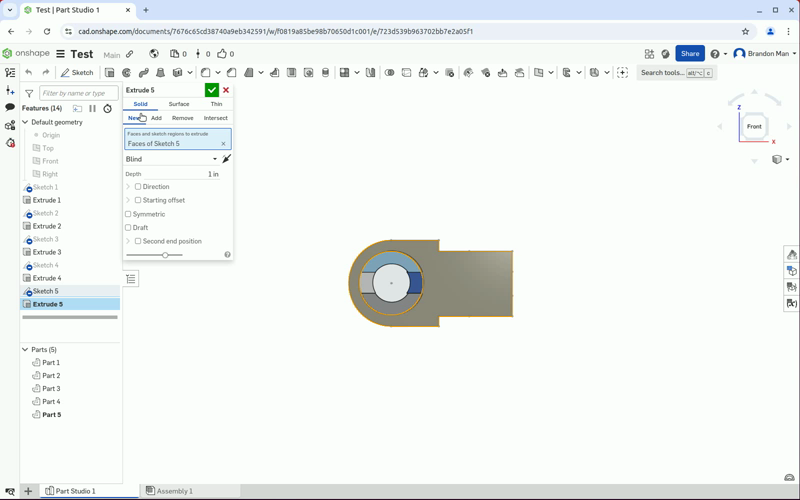
mouse_move(137, 120)
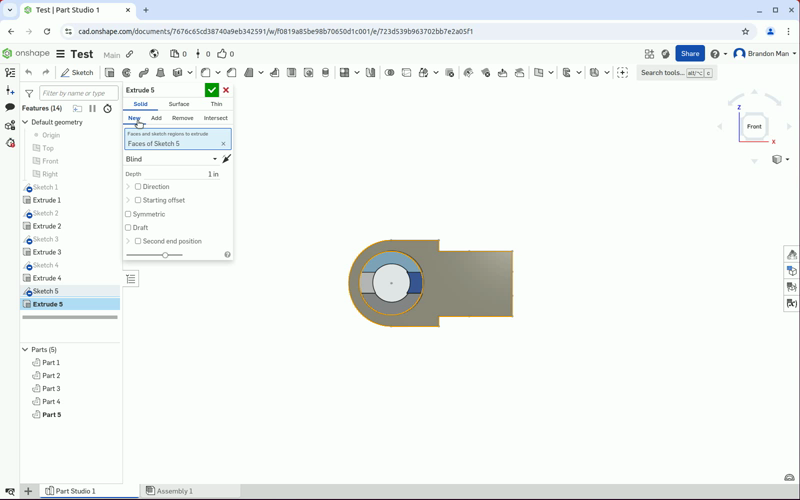
click(137, 120)
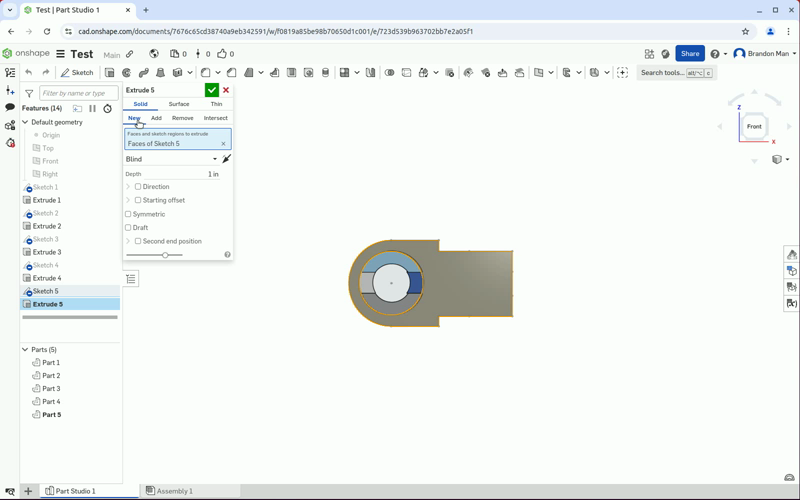
key(tab, 4)
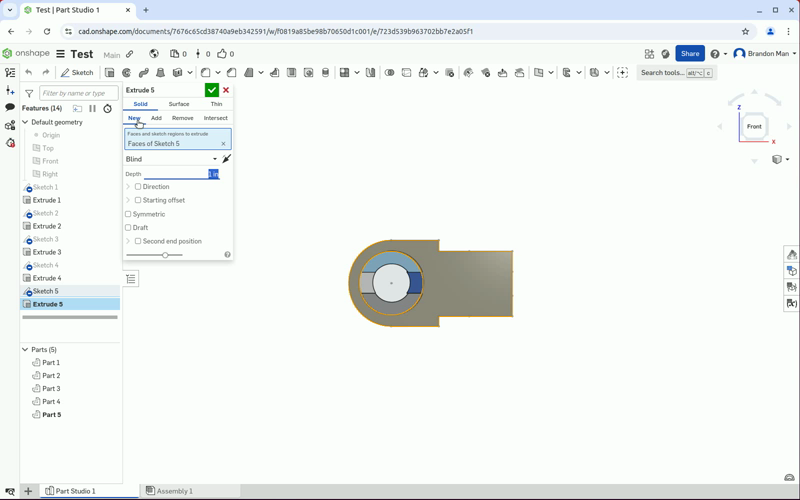
text(3.611)
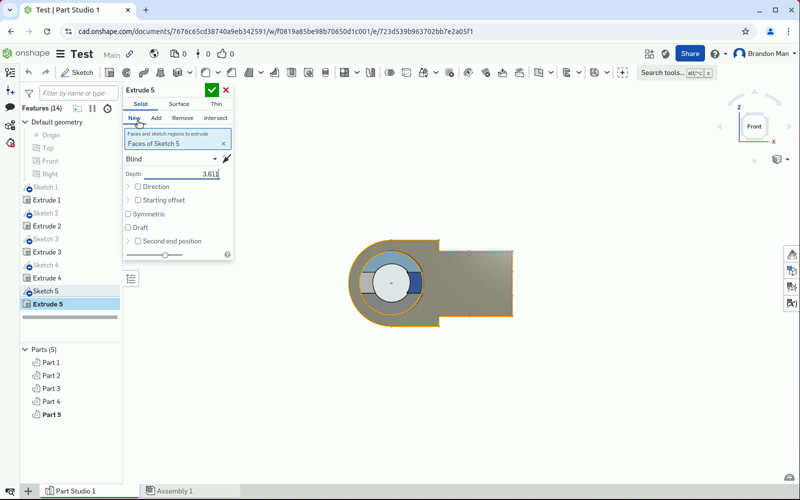
key(enter)
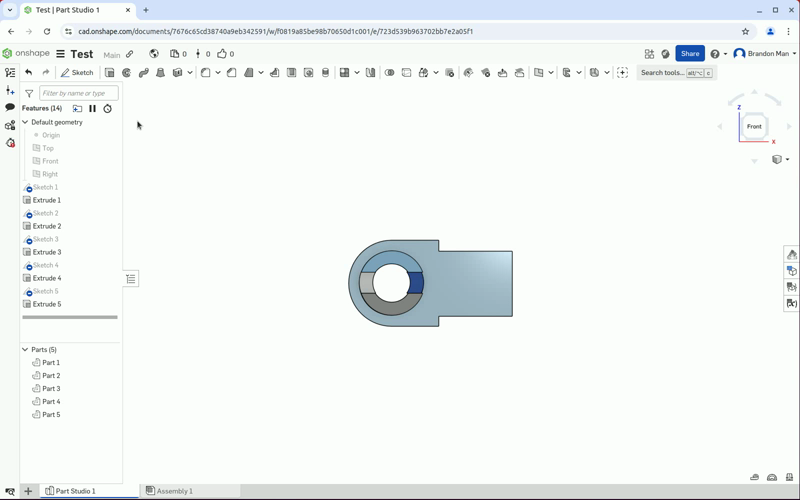
key(shift+h)
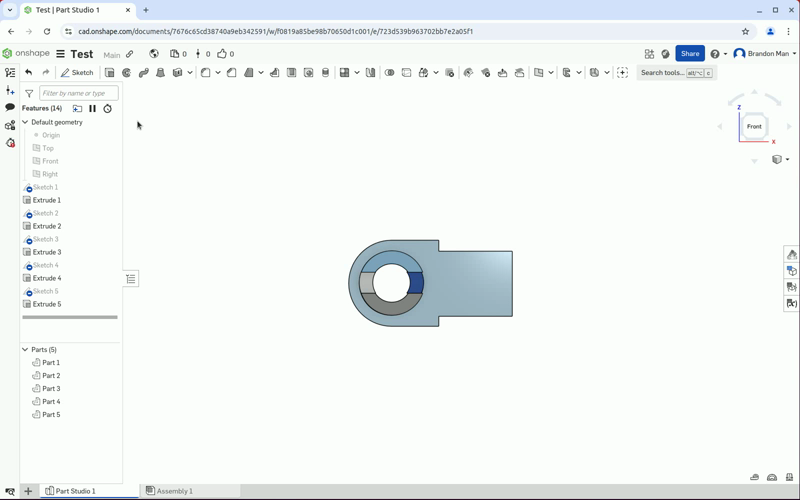
key(shift+h)
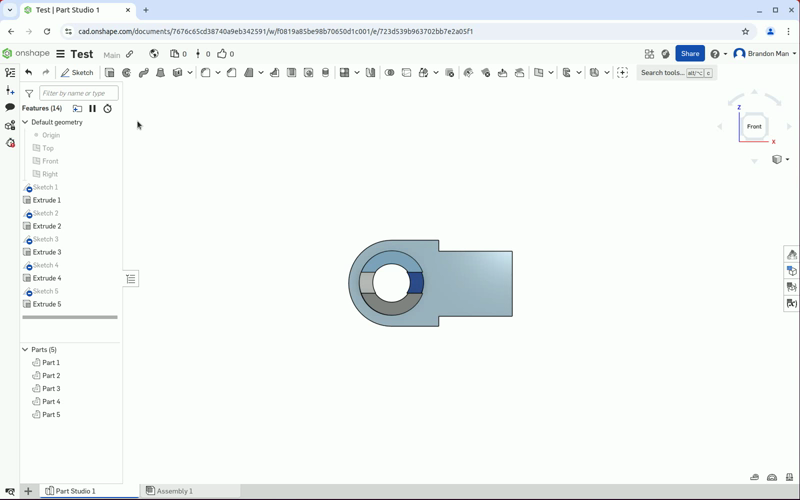
mouse_move(73, 189)
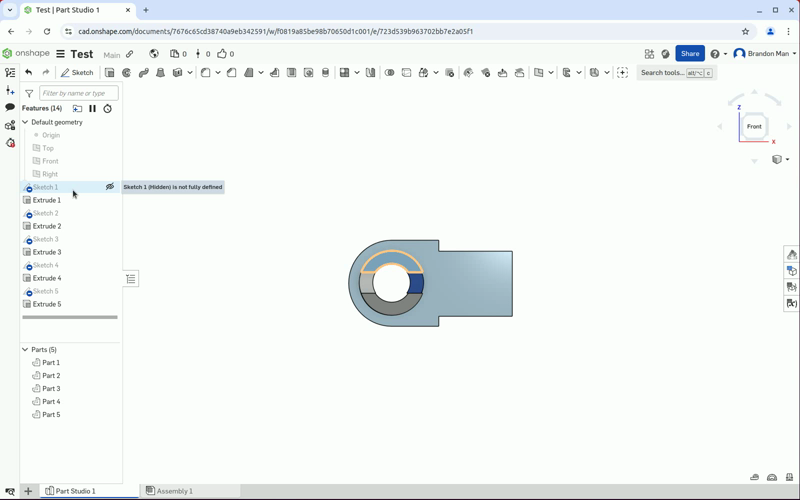
click(73, 189)
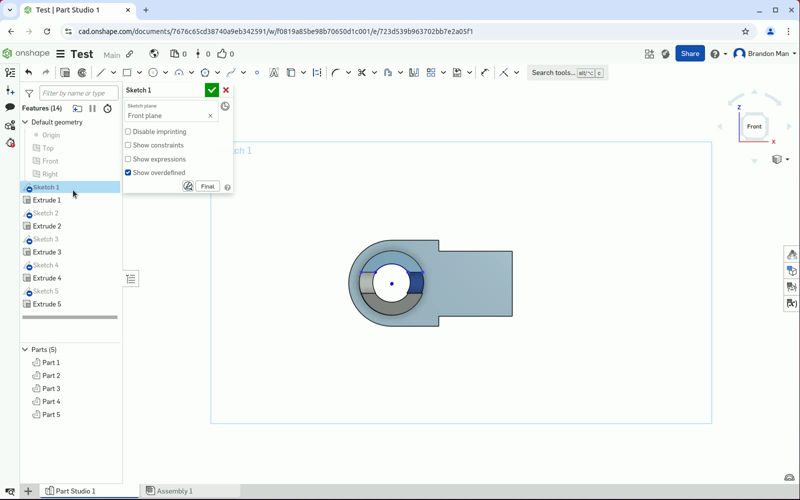
mouse_move(229, 92)
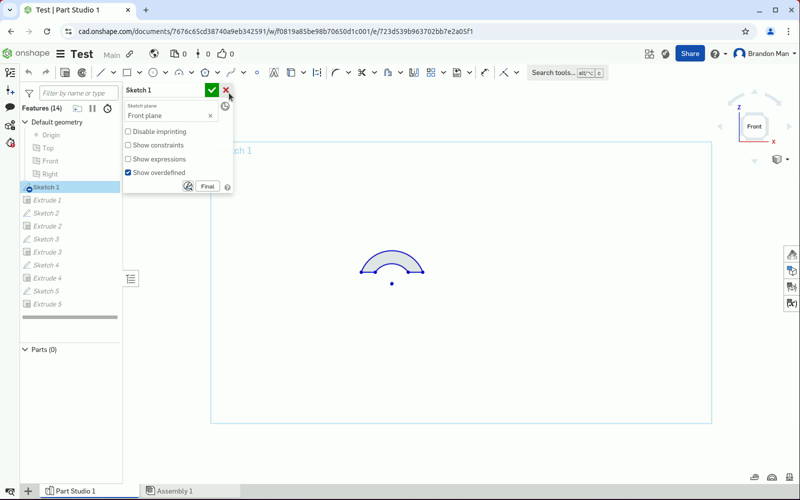
click(229, 92)
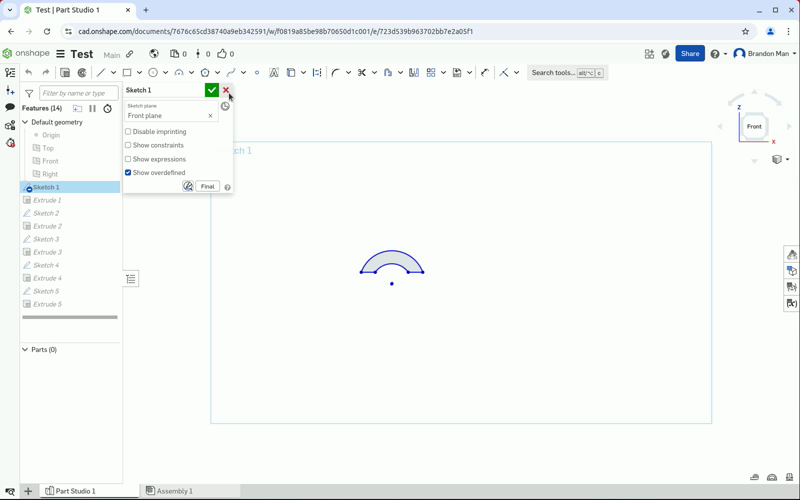
key(shift+s)
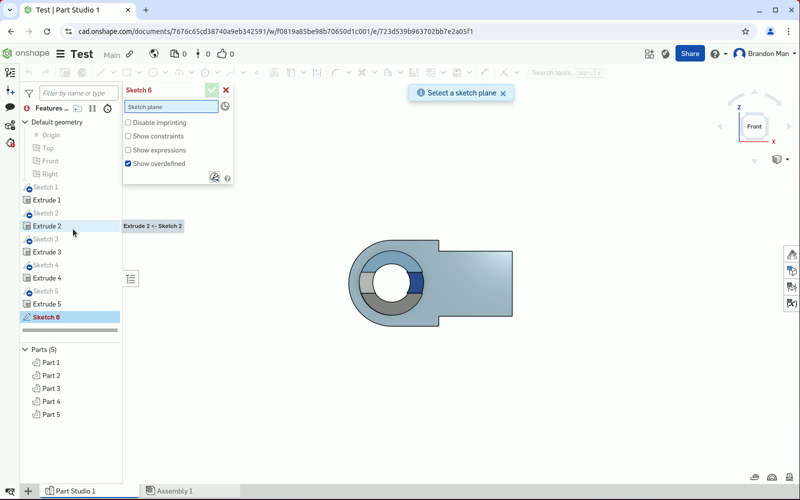
scroll(3)
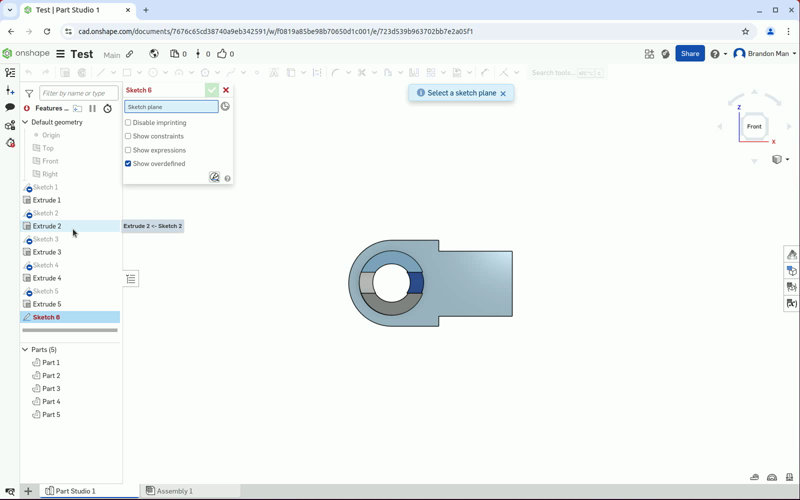
mouse_move(73, 163)
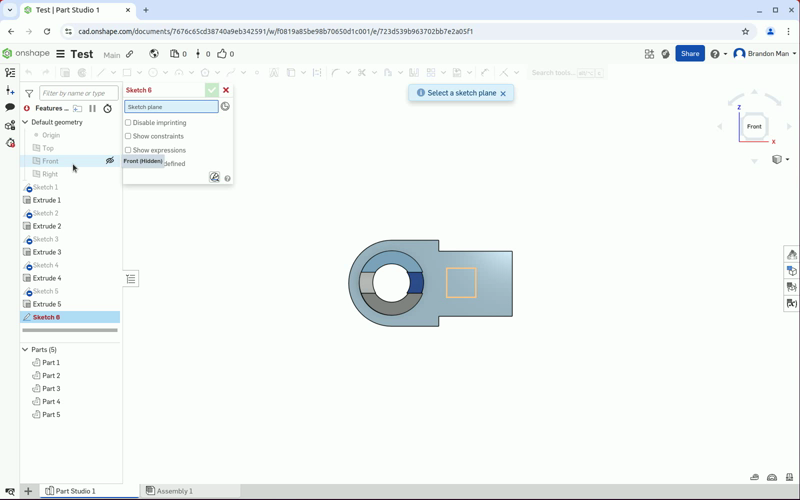
click(73, 163)
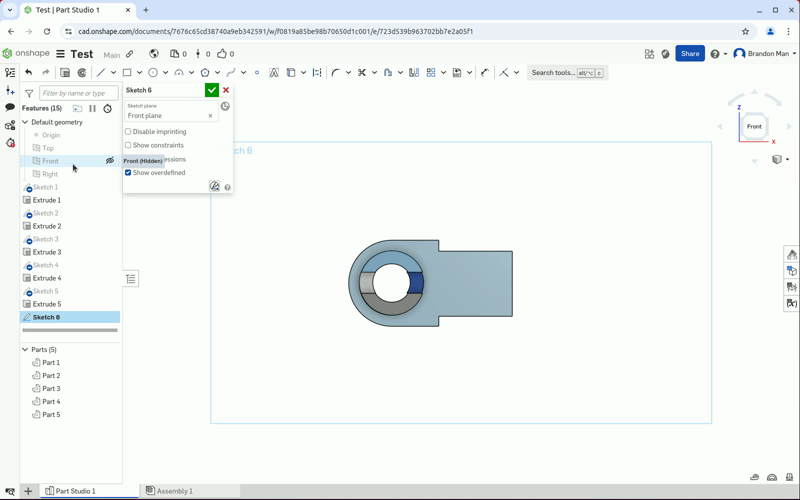
mouse_move(73, 352)
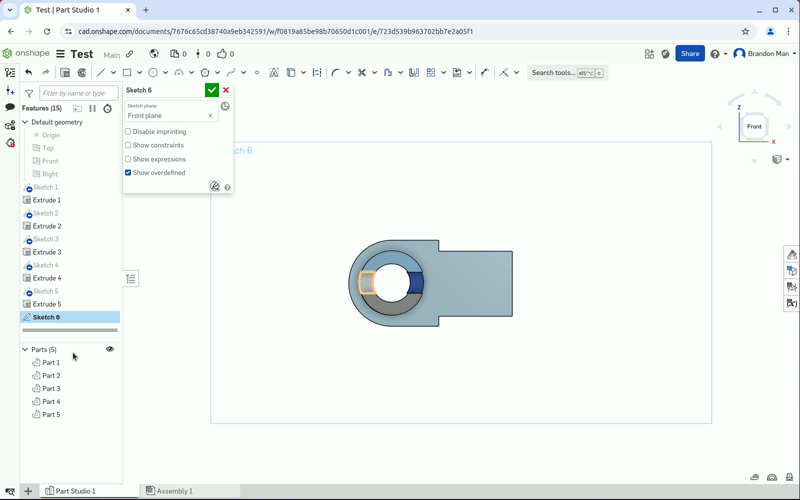
key(y)
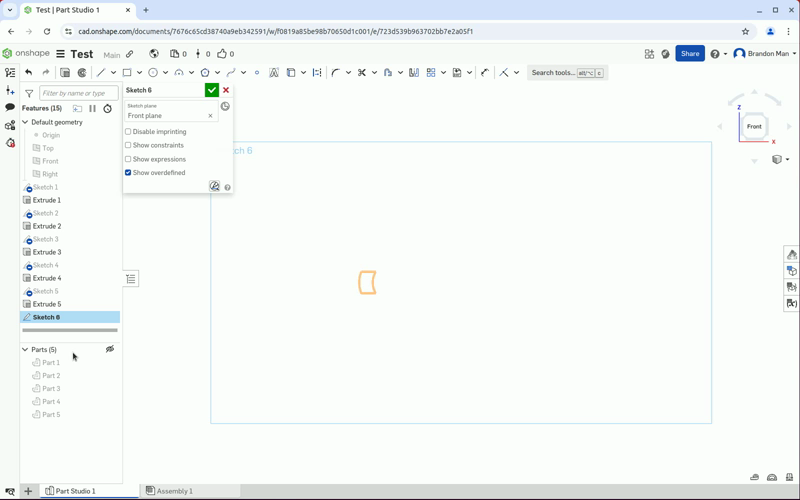
key(l)
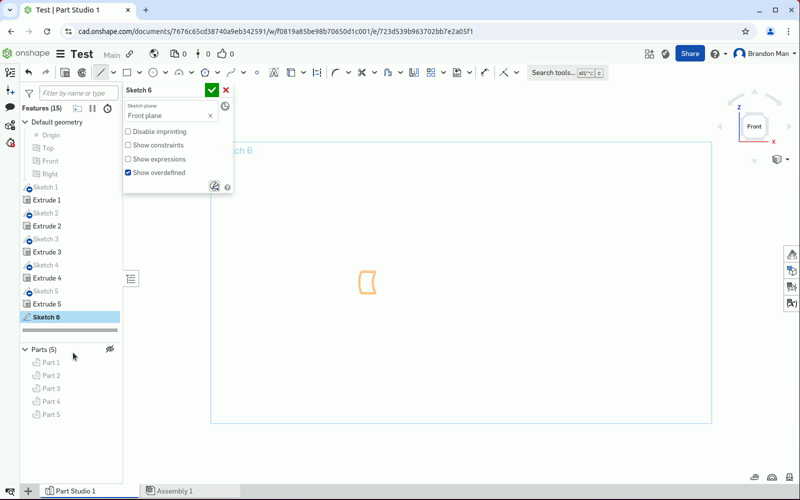
key_down(shift)
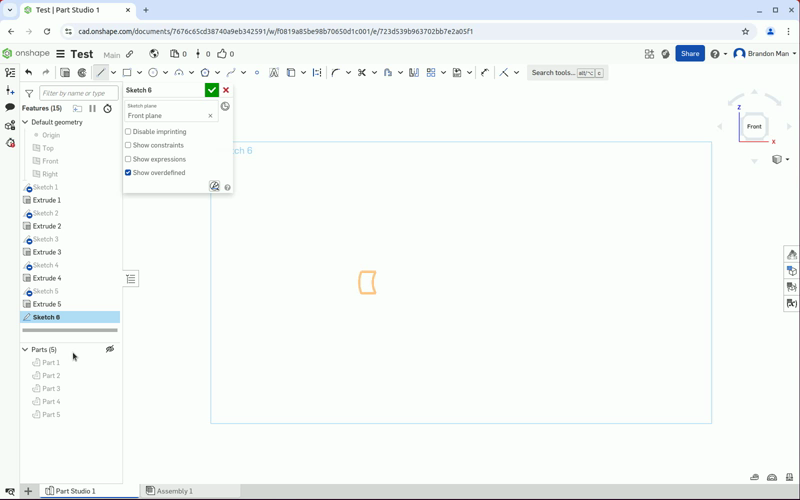
mouse_move(468, 250)
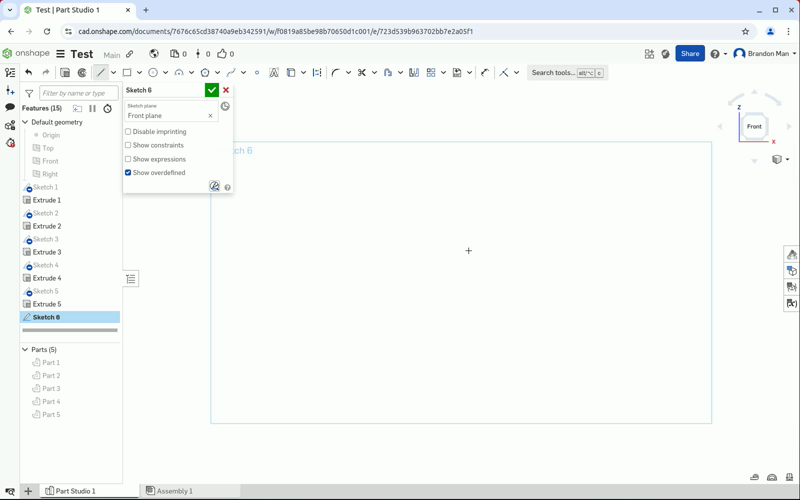
click(468, 250)
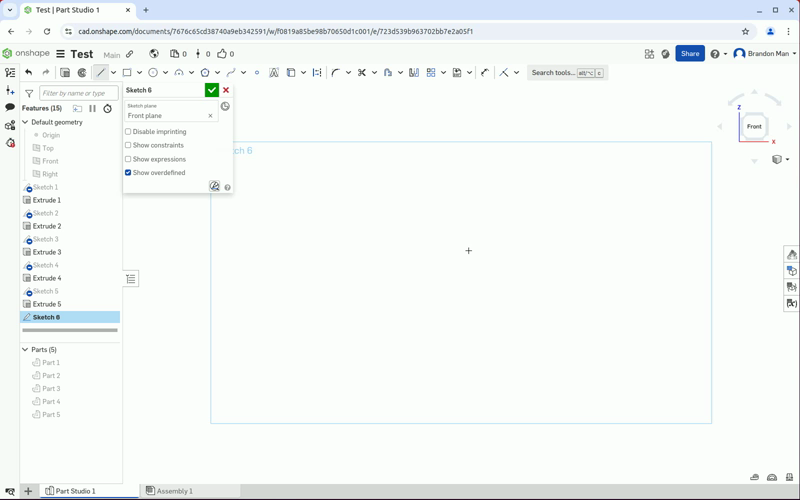
key_up(shift)
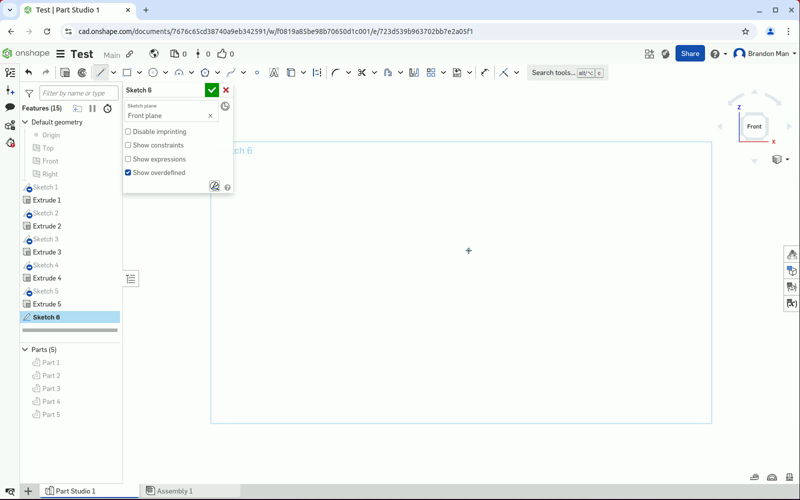
key_down(shift)
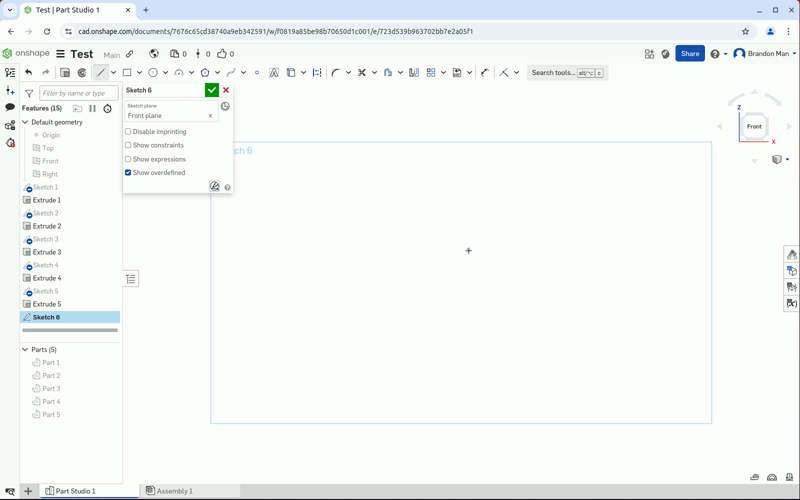
mouse_move(498, 250)
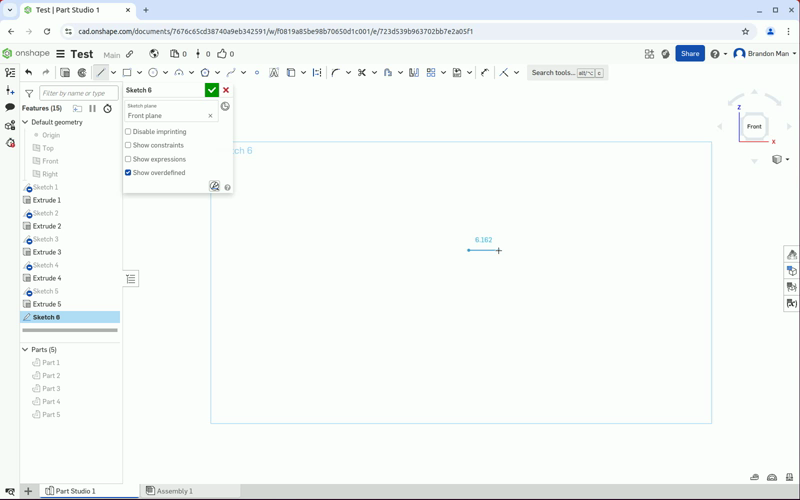
mouse_move(512, 250)
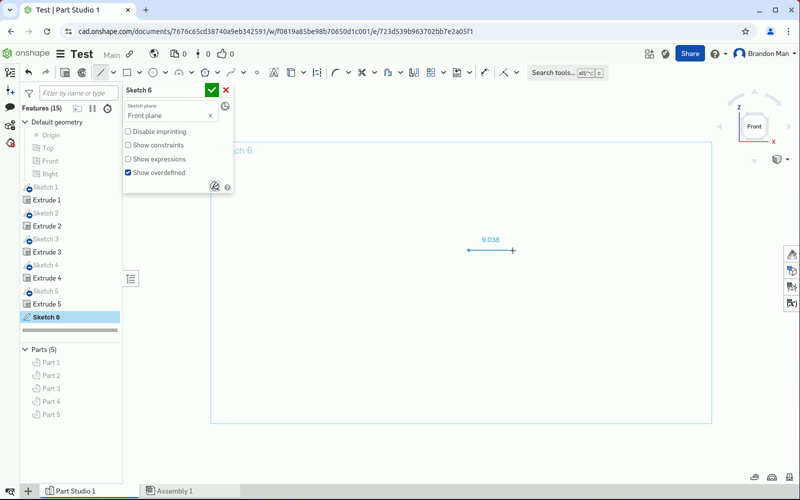
click(512, 250)
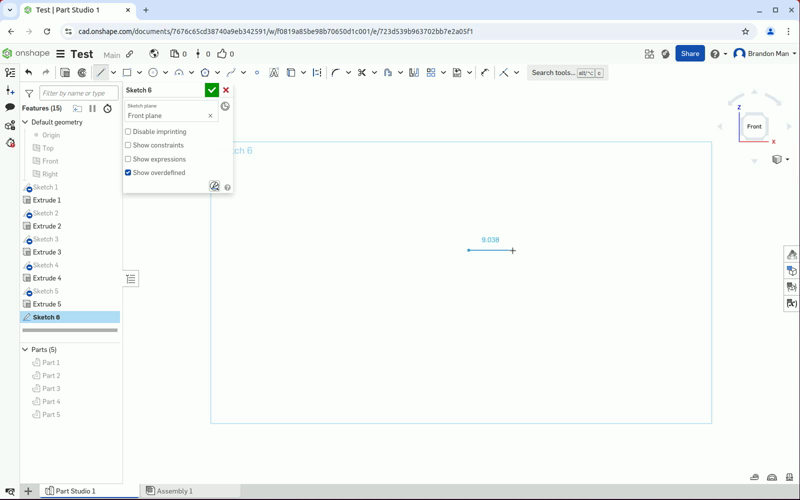
key_up(shift)
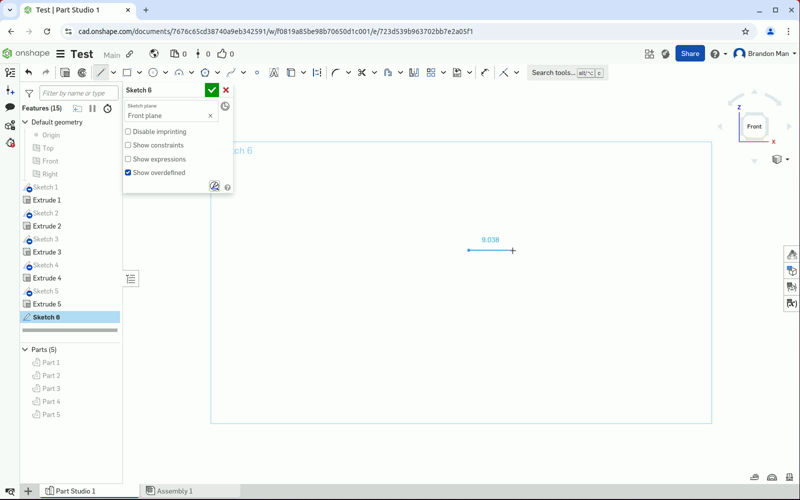
key_down(shift)
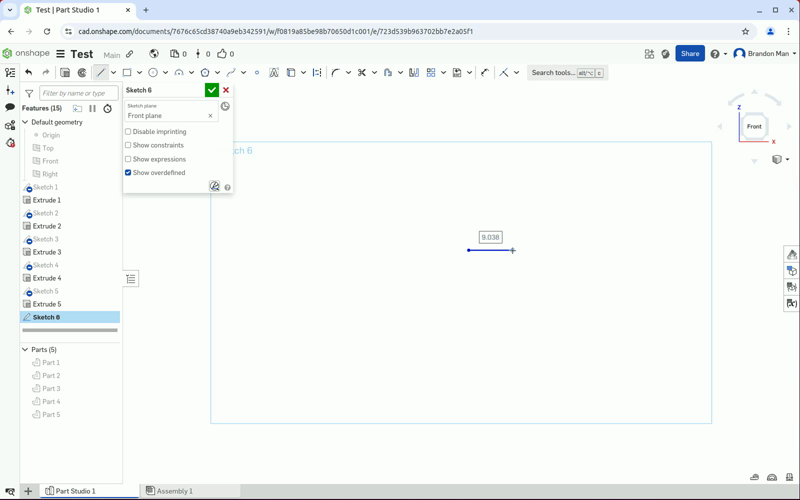
mouse_move(542, 250)
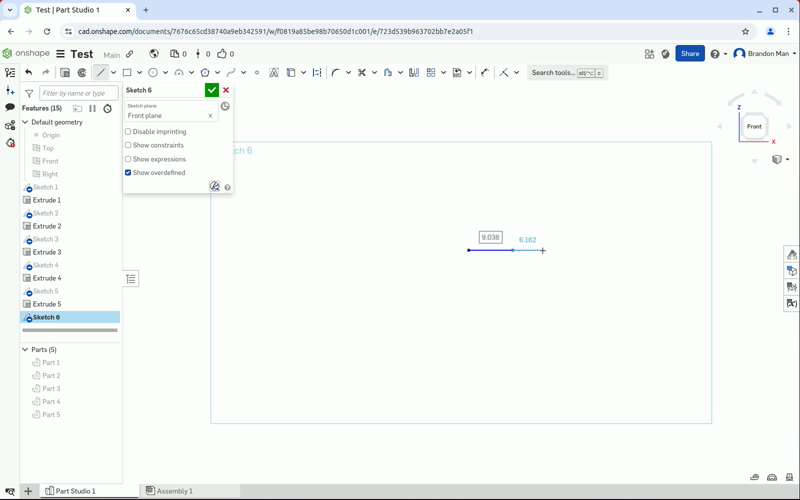
mouse_move(512, 270)
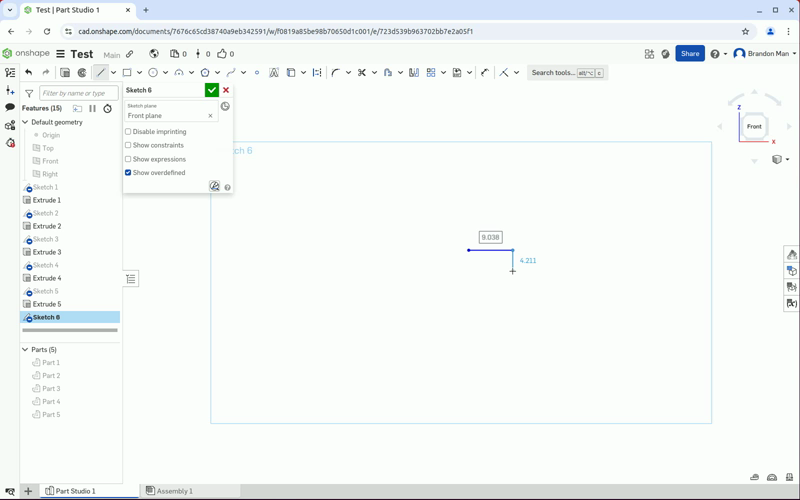
click(512, 270)
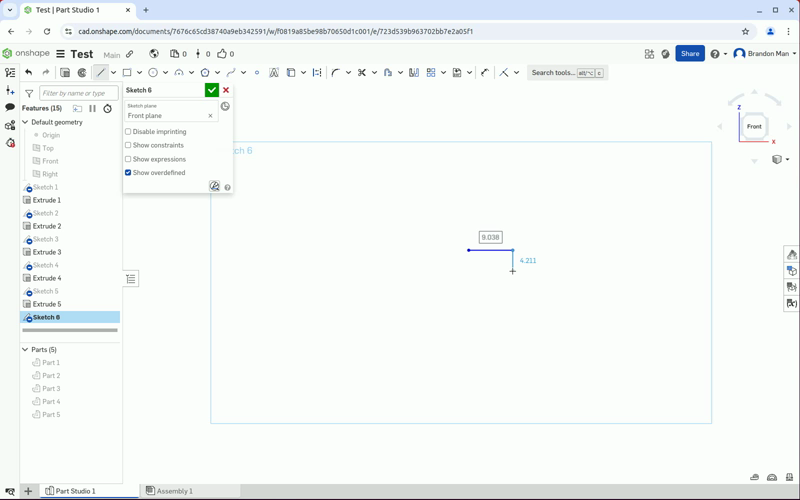
key_up(shift)
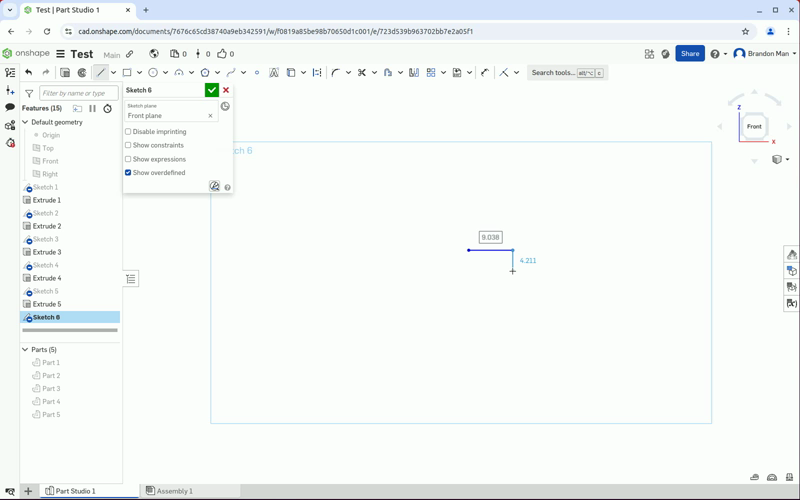
key_down(shift)
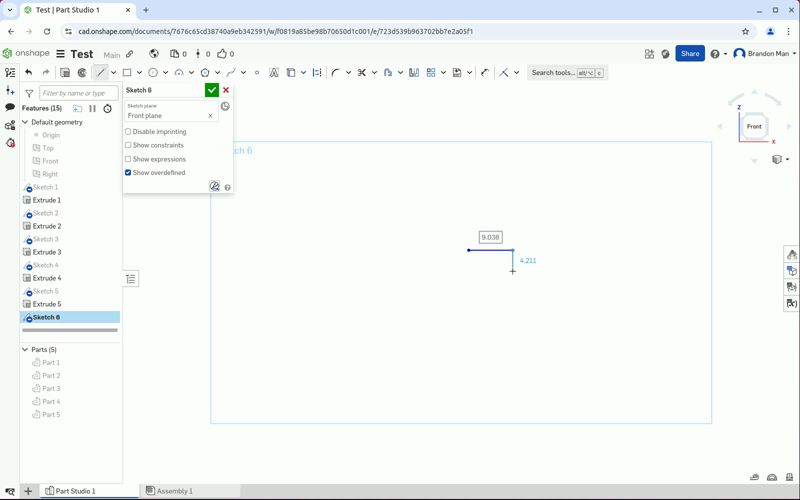
mouse_move(542, 270)
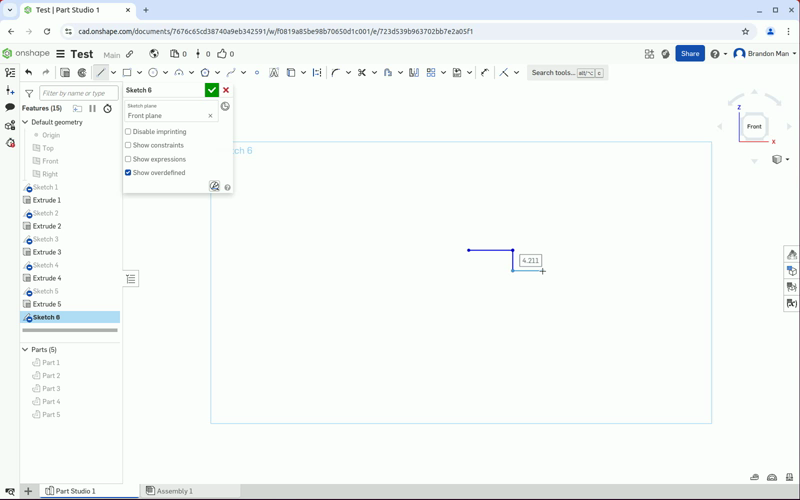
mouse_move(523, 270)
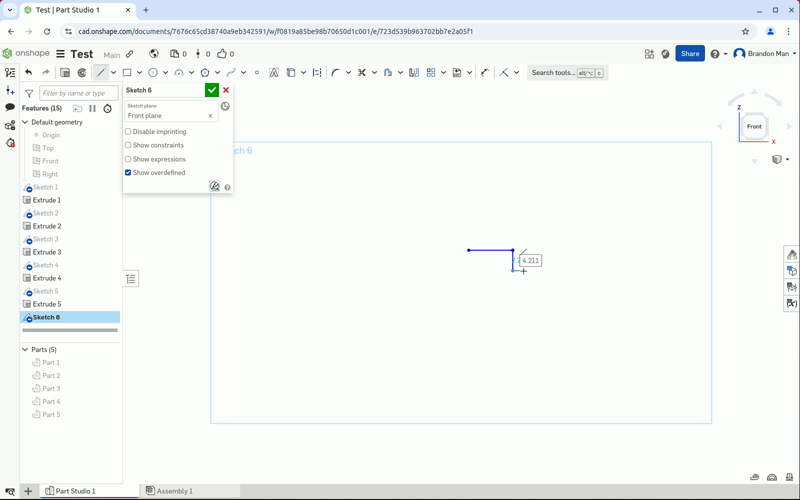
click(523, 270)
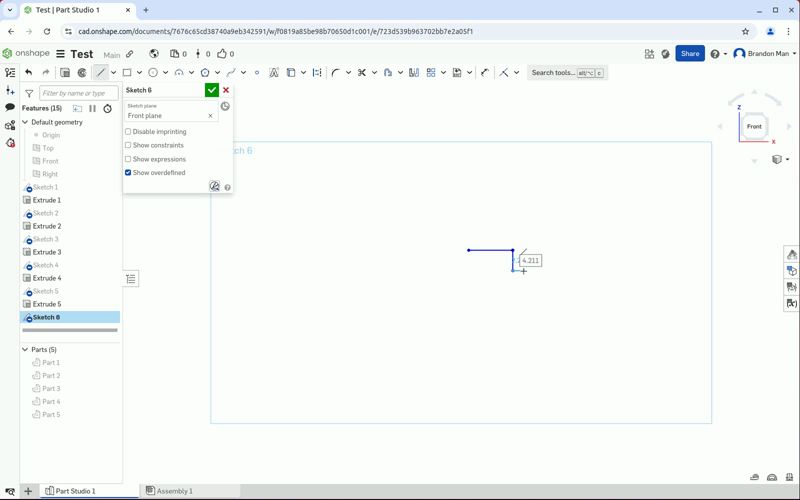
key_up(shift)
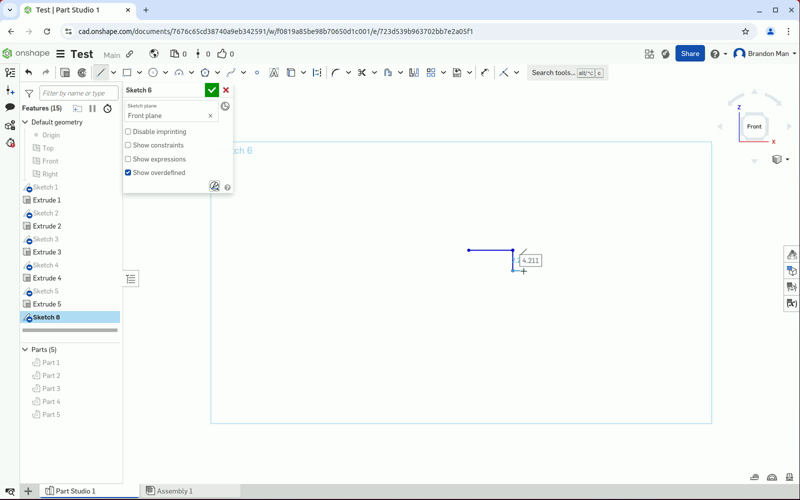
key_down(shift)
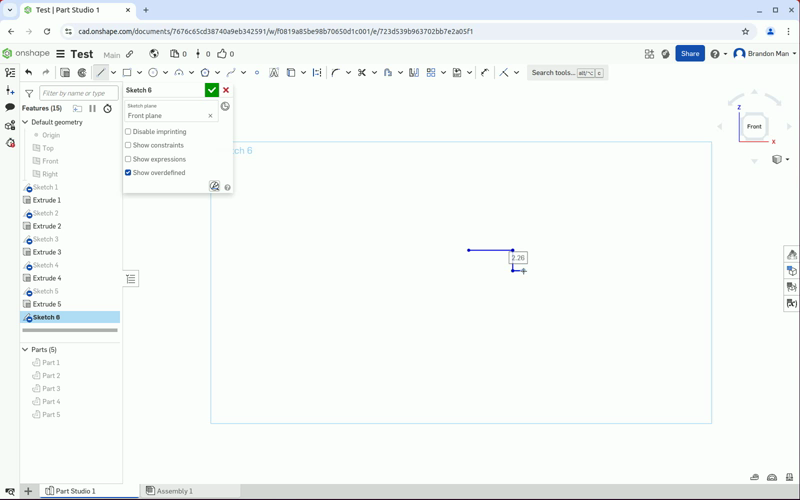
mouse_move(553, 270)
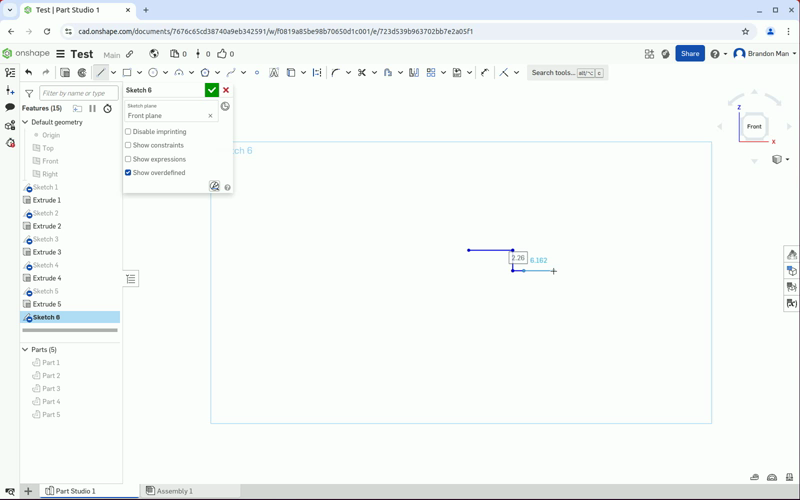
mouse_move(523, 239)
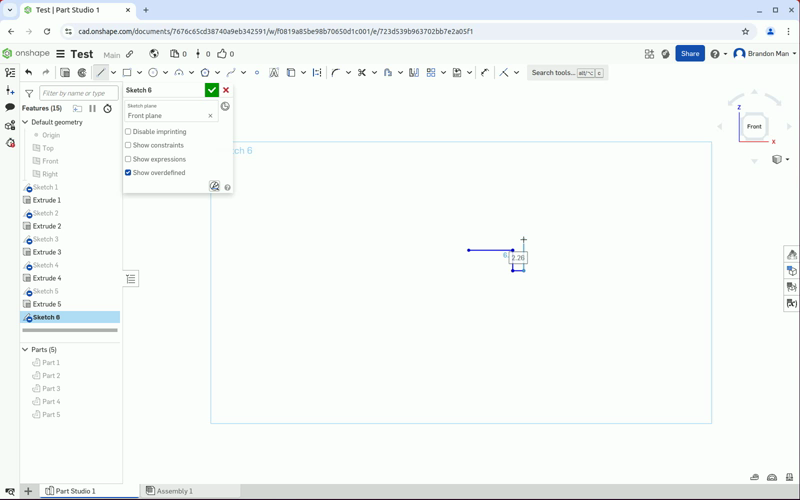
click(523, 239)
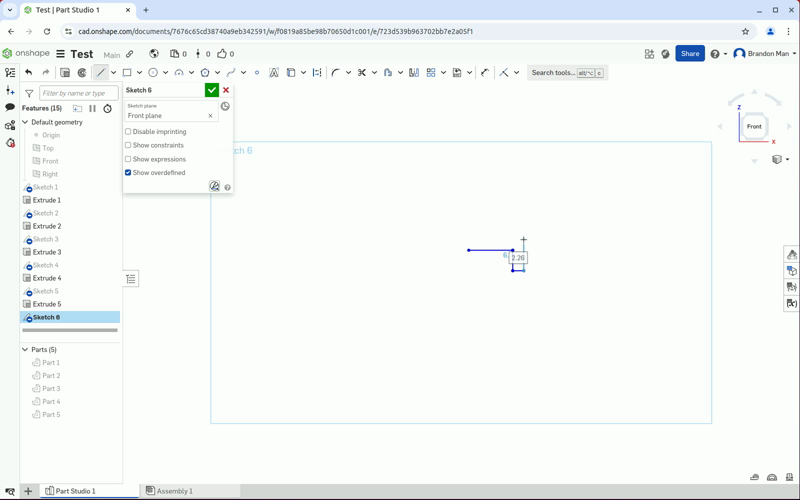
key_up(shift)
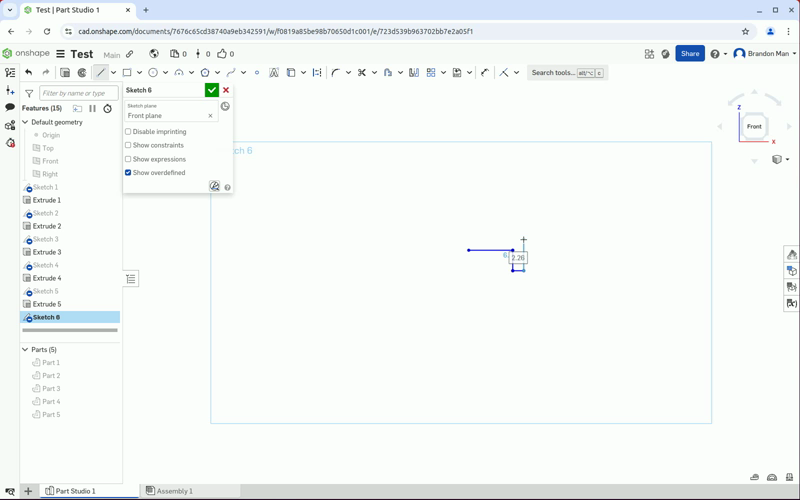
key_down(shift)
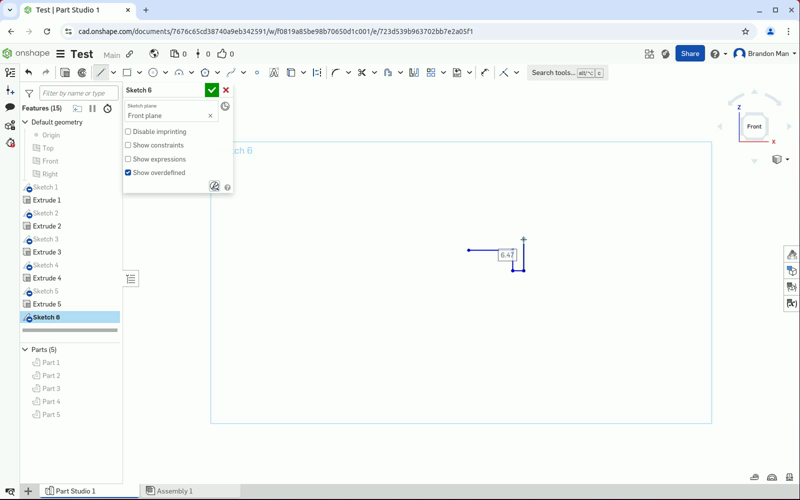
mouse_move(553, 239)
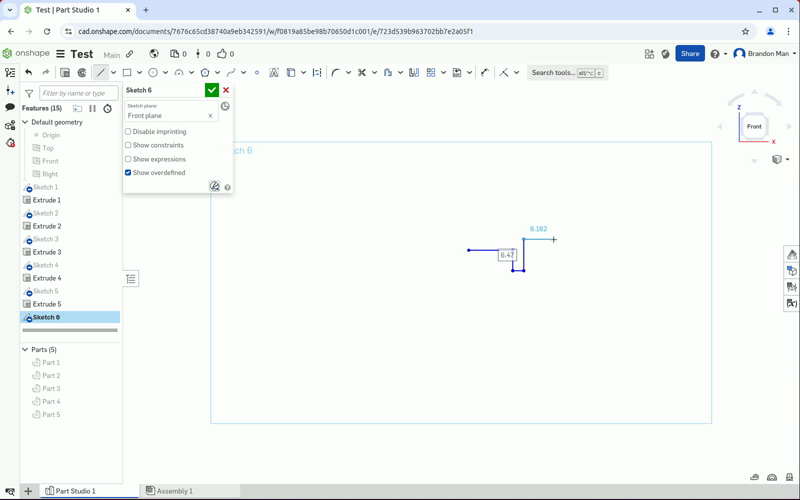
mouse_move(468, 239)
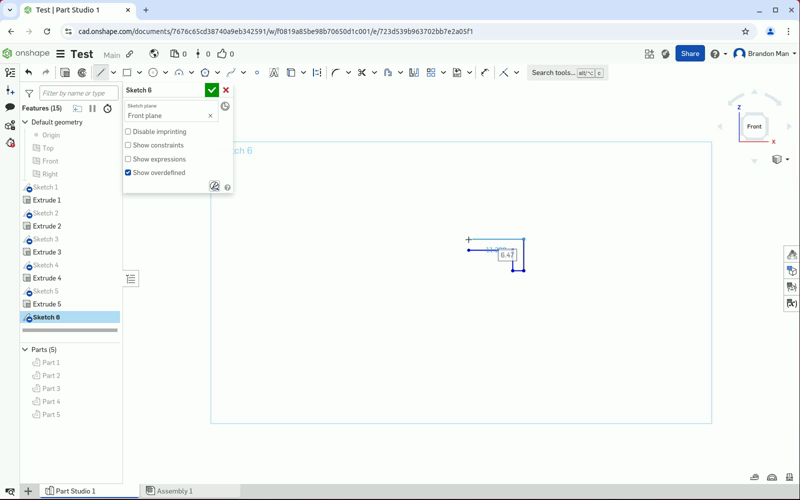
click(468, 239)
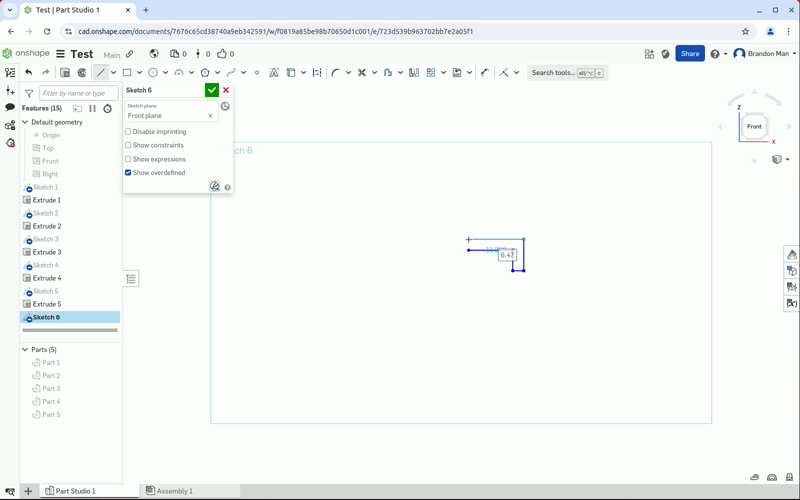
key_up(shift)
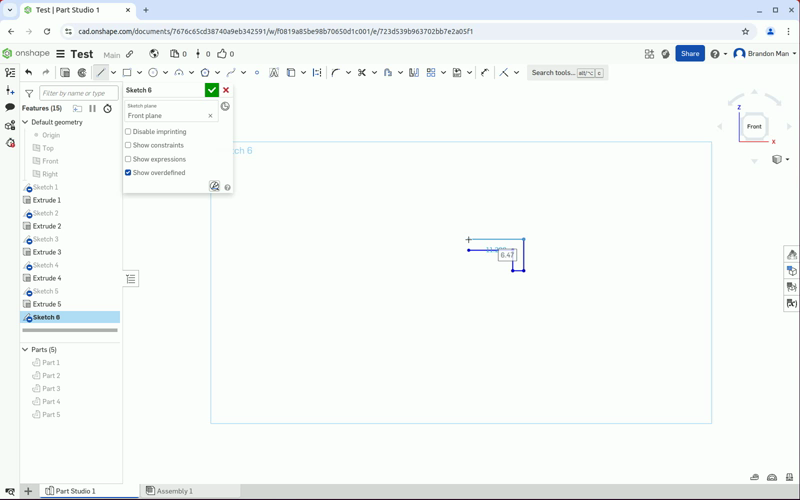
mouse_move(498, 239)
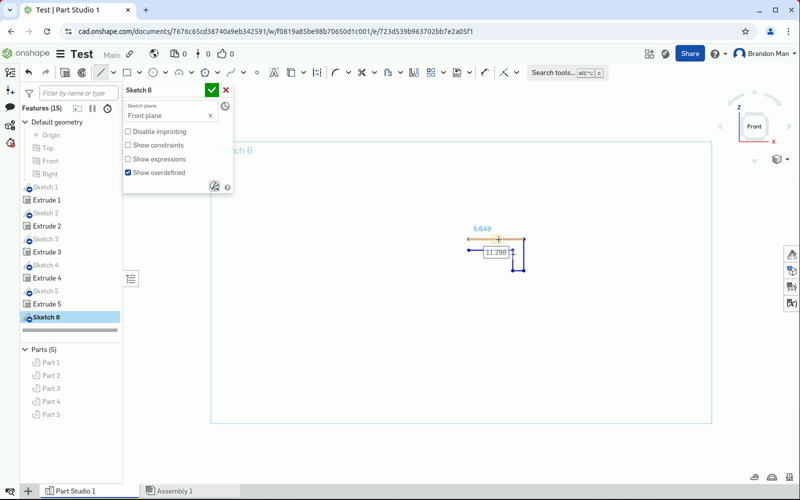
key_down(shift)
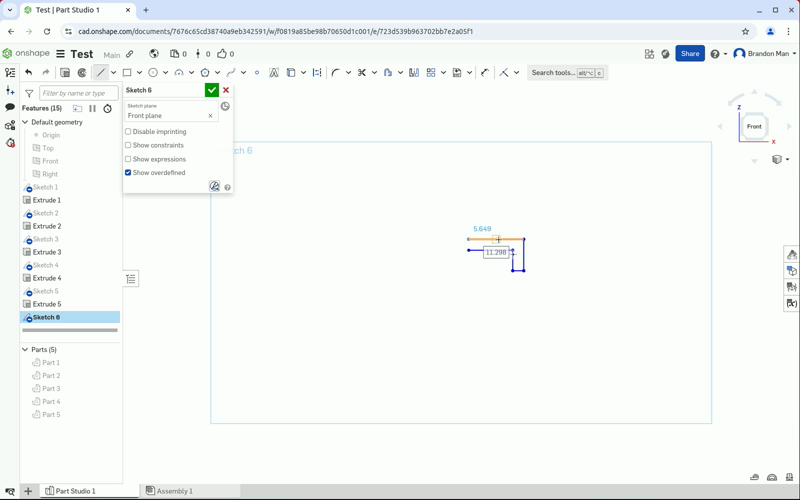
mouse_move(468, 250)
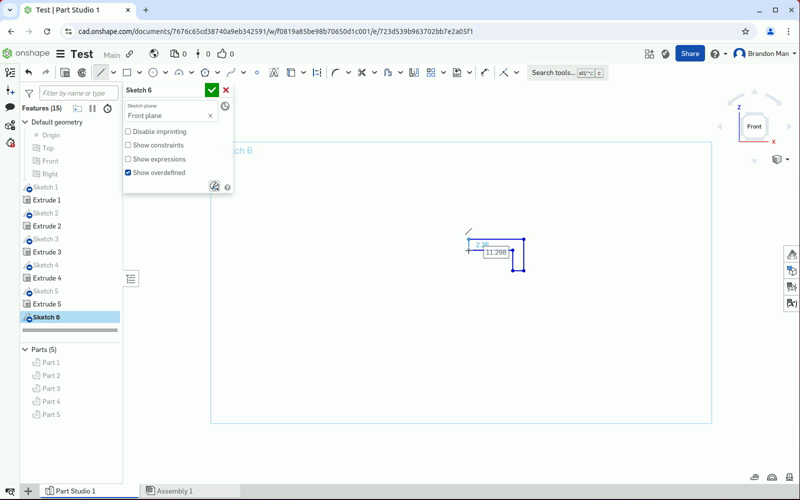
key_up(shift)
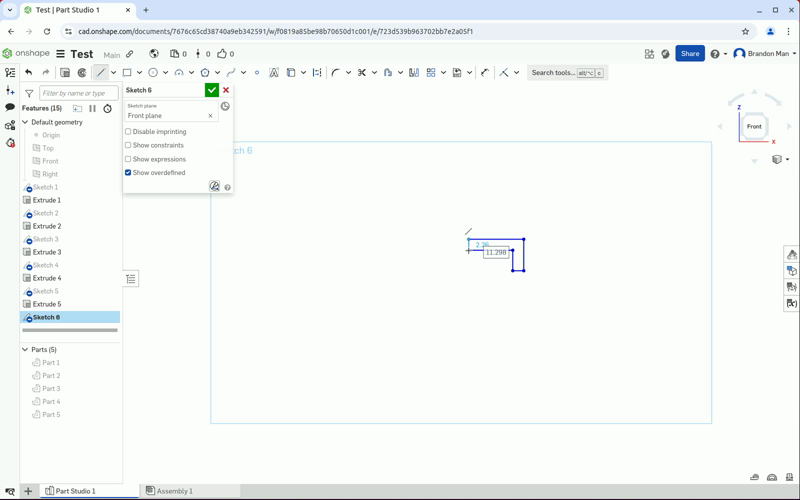
click(468, 250)
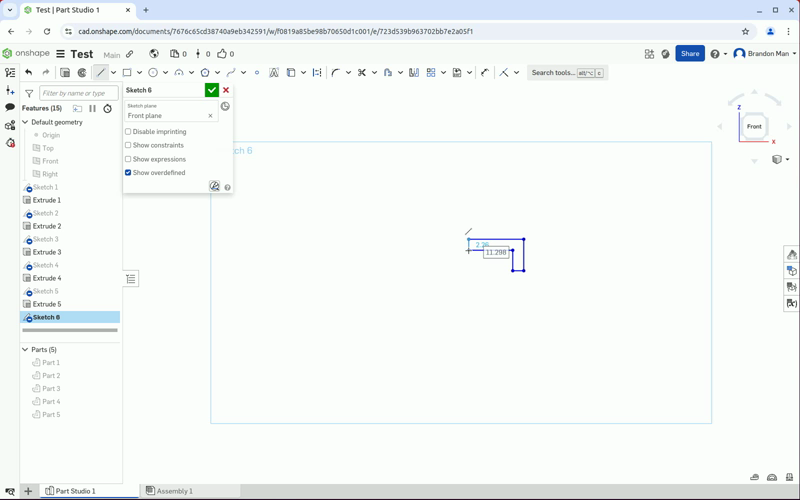
key(esc)
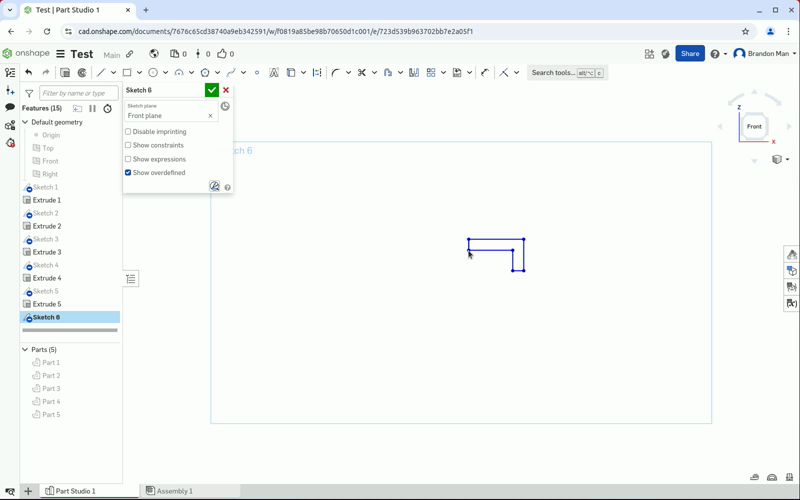
mouse_move(482, 244)
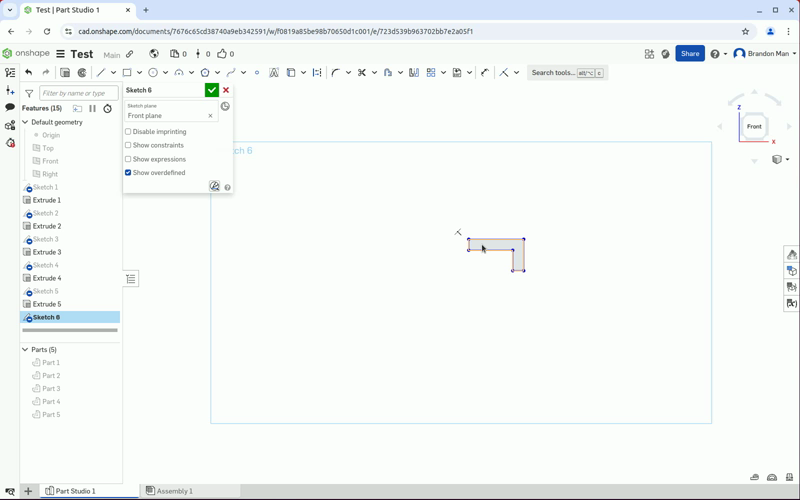
scroll(6)
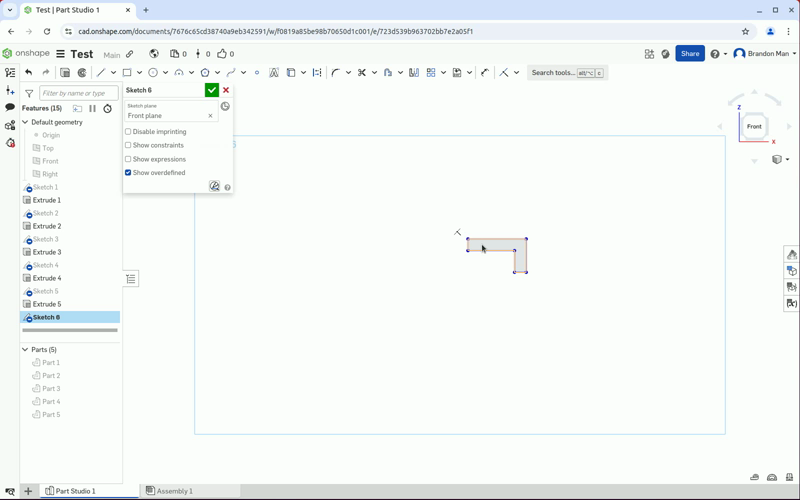
scroll(6)
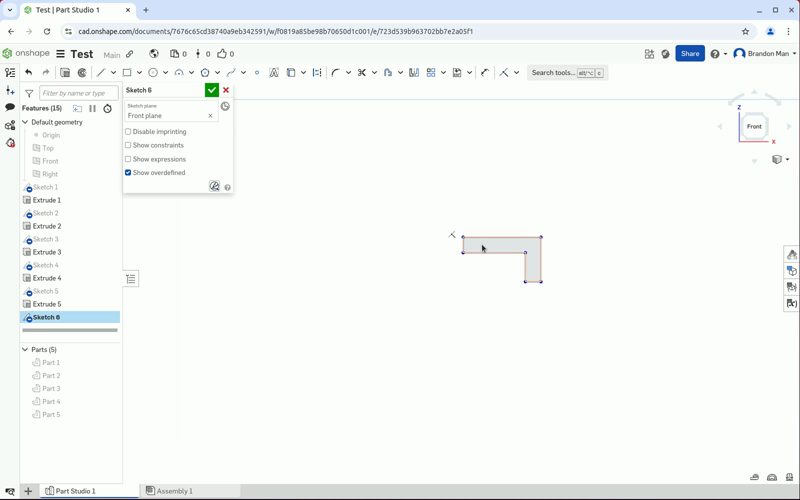
scroll(6)
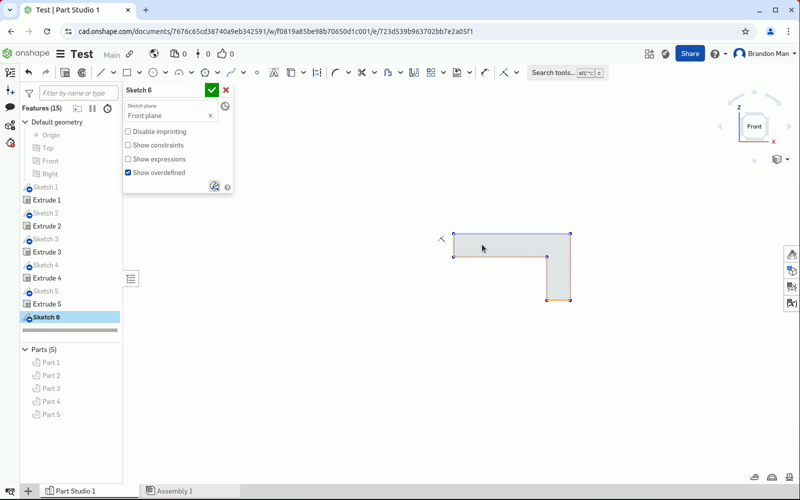
scroll(6)
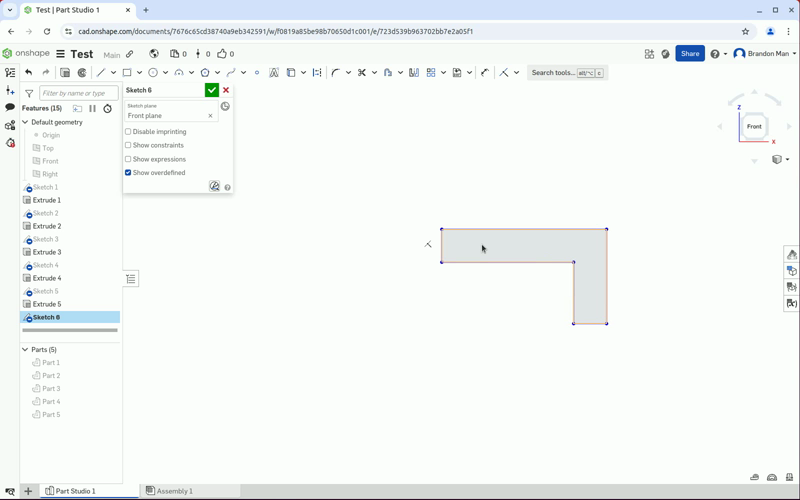
scroll(6)
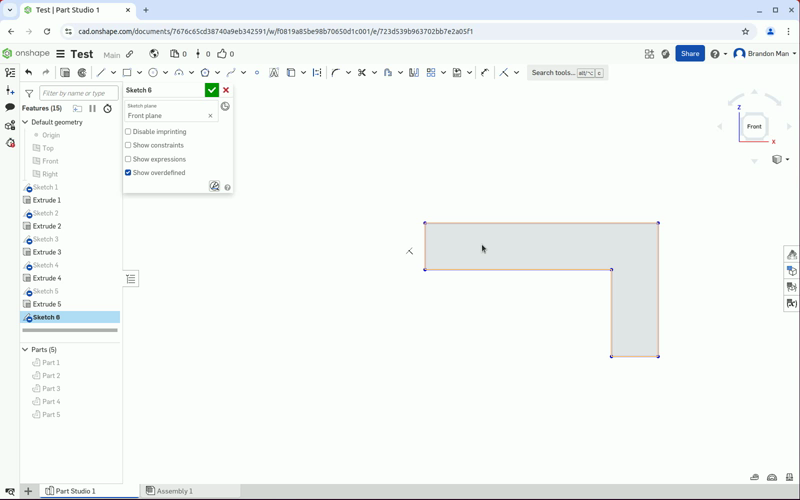
scroll(6)
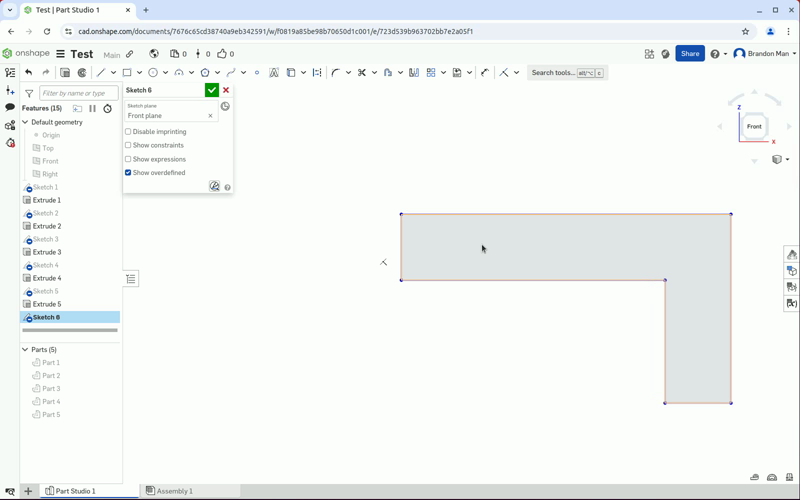
scroll(6)
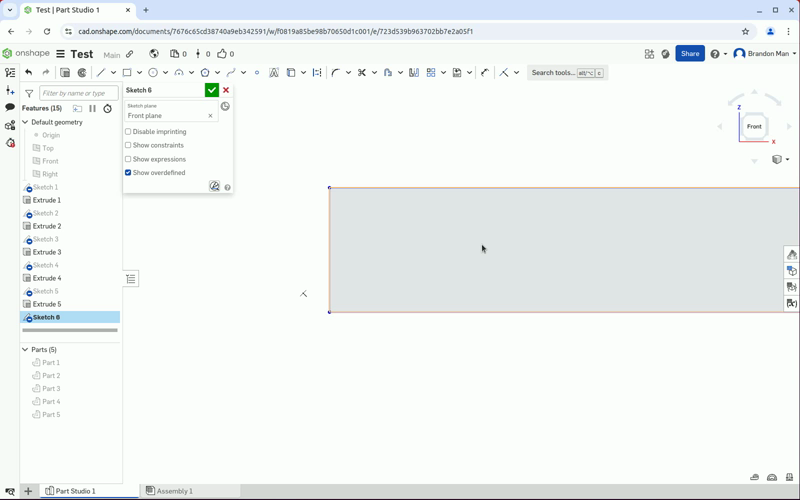
click(482, 244)
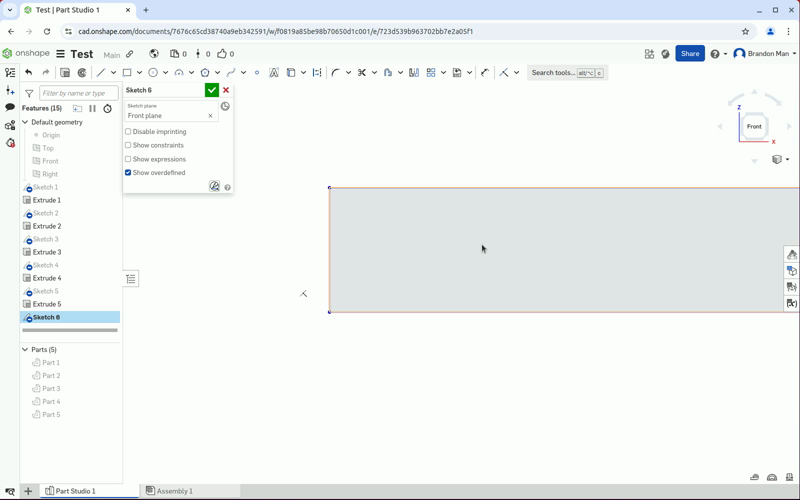
scroll(-6)
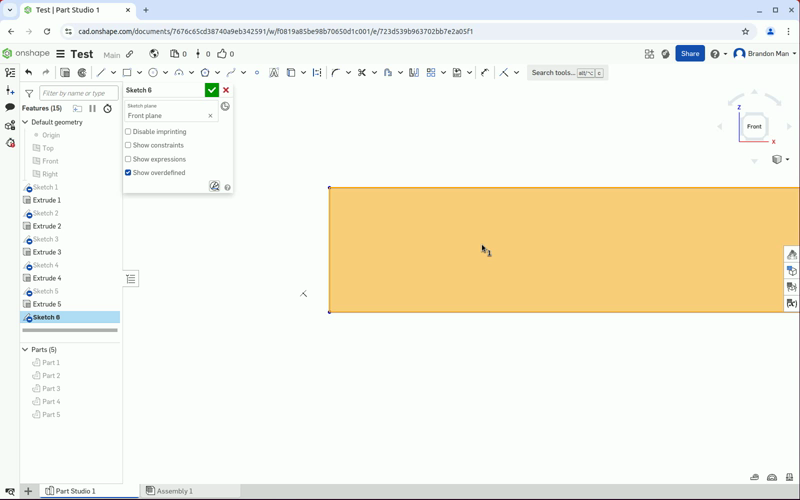
scroll(-6)
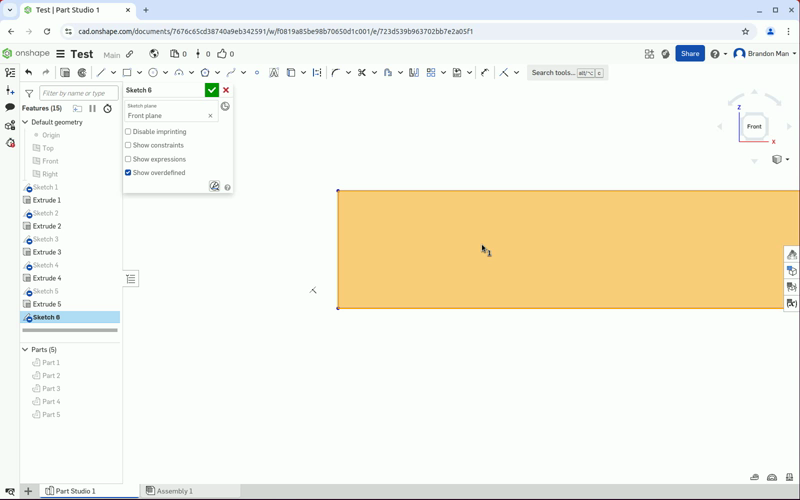
scroll(-6)
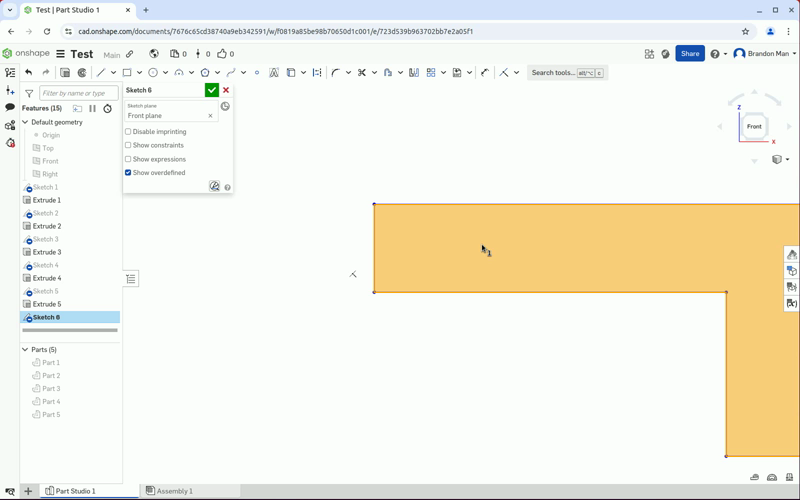
scroll(-6)
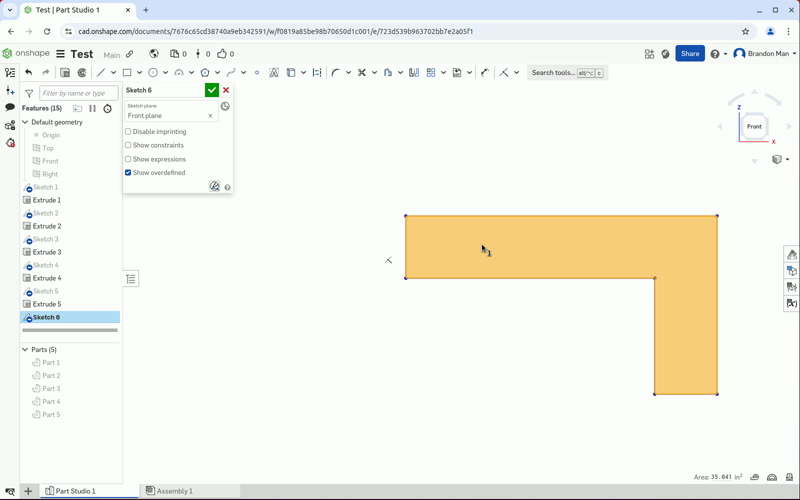
scroll(-6)
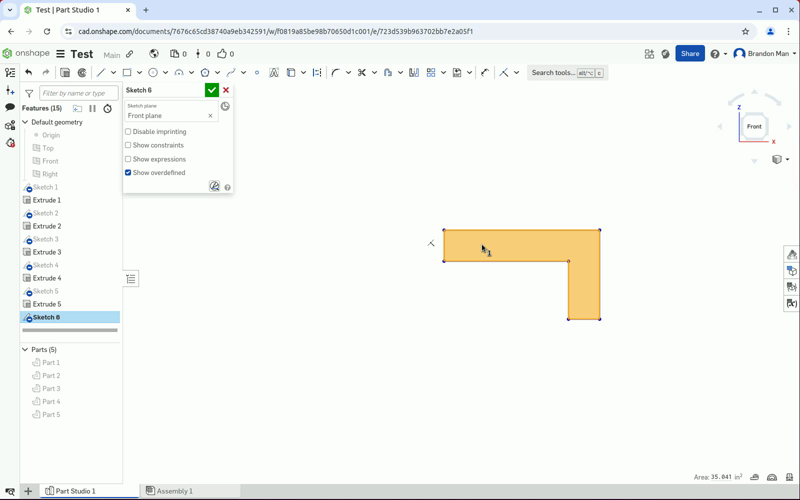
scroll(-6)
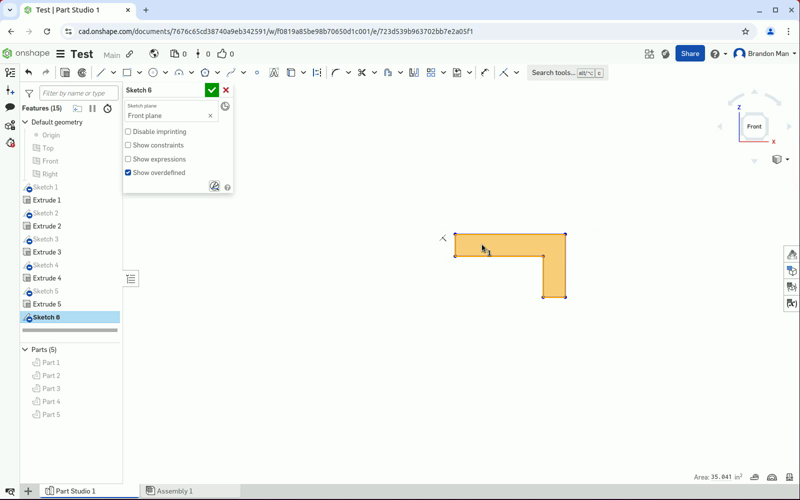
scroll(-6)
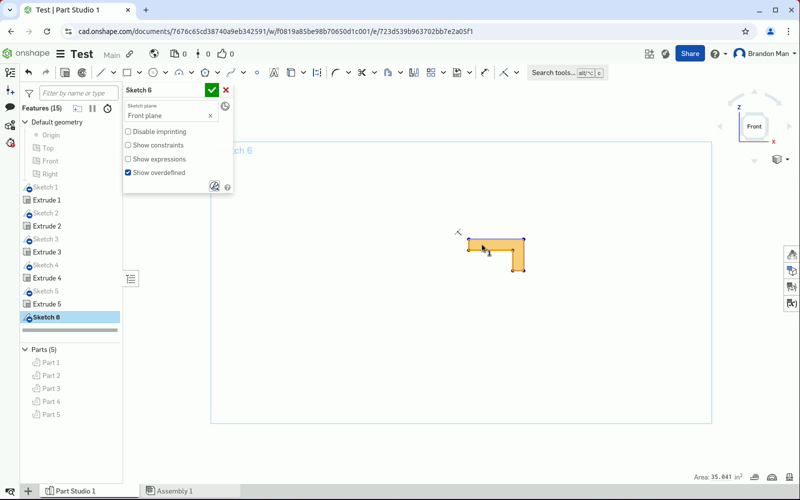
mouse_move(73, 352)
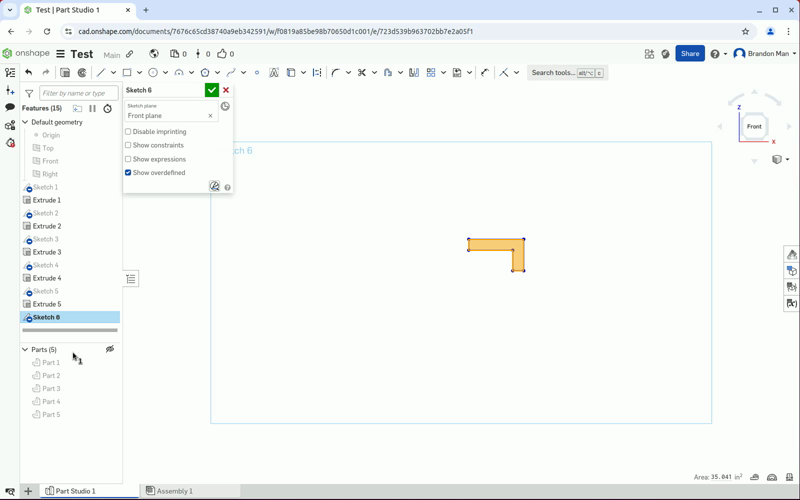
key(shift+y)
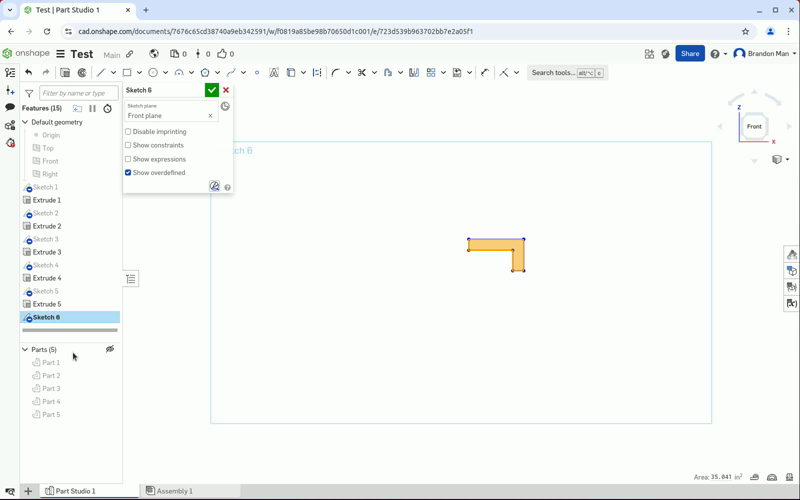
key(shift+e)
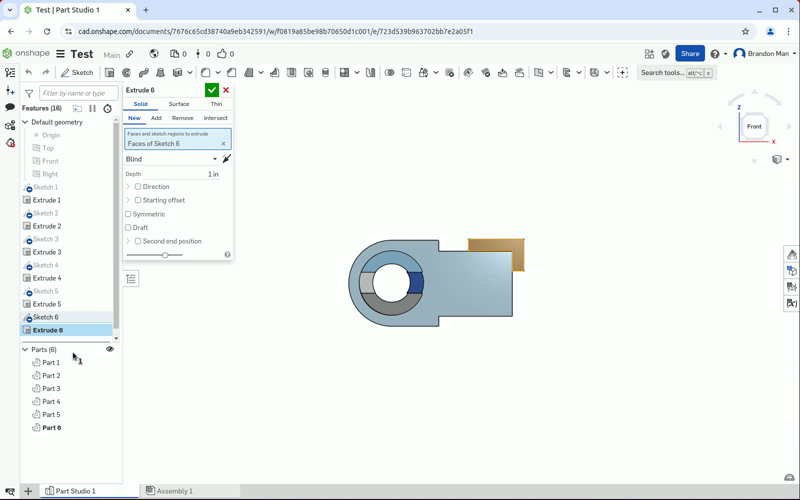
mouse_move(143, 106)
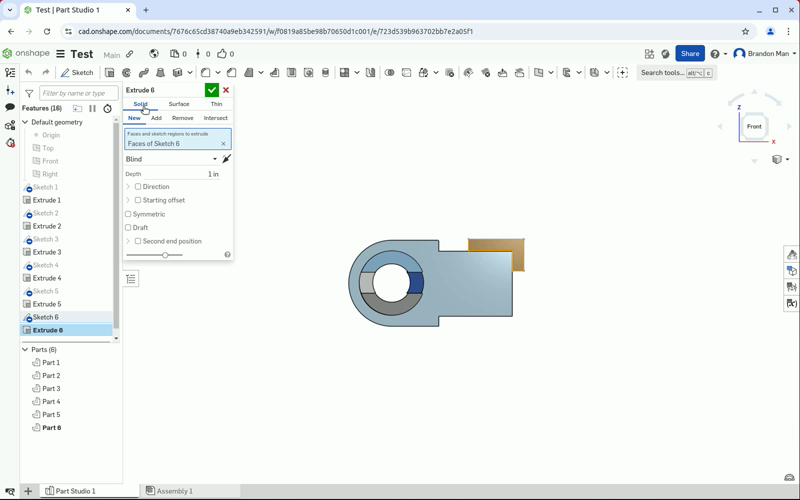
click(143, 106)
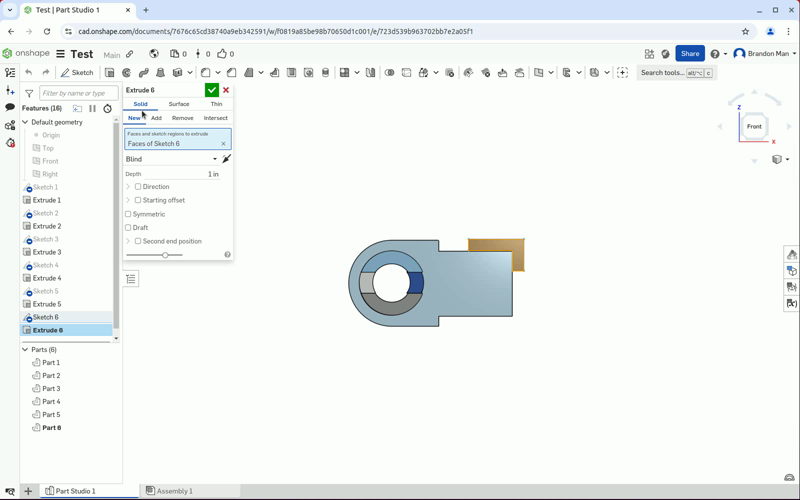
mouse_move(137, 120)
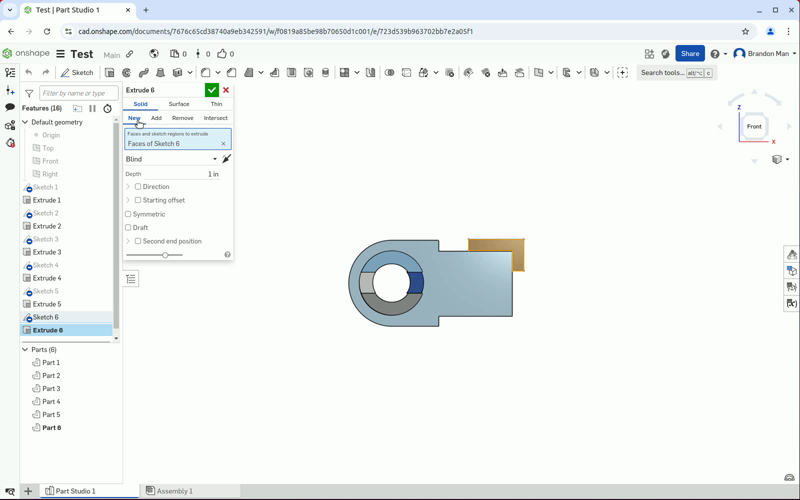
click(137, 120)
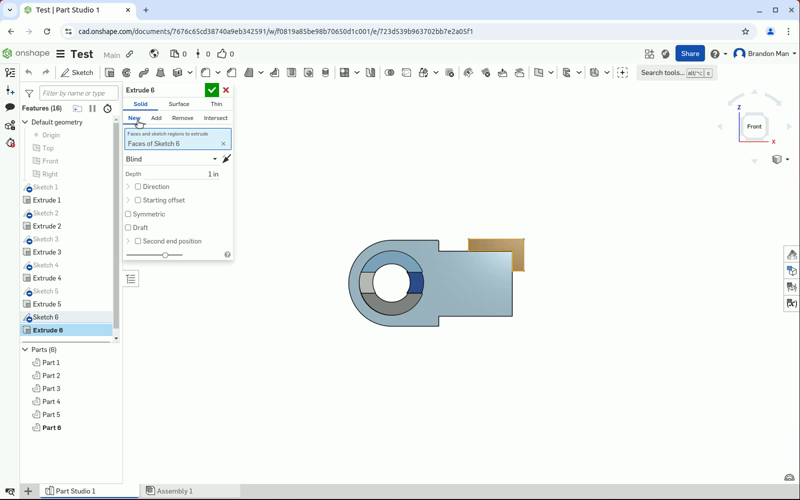
key(tab, 4)
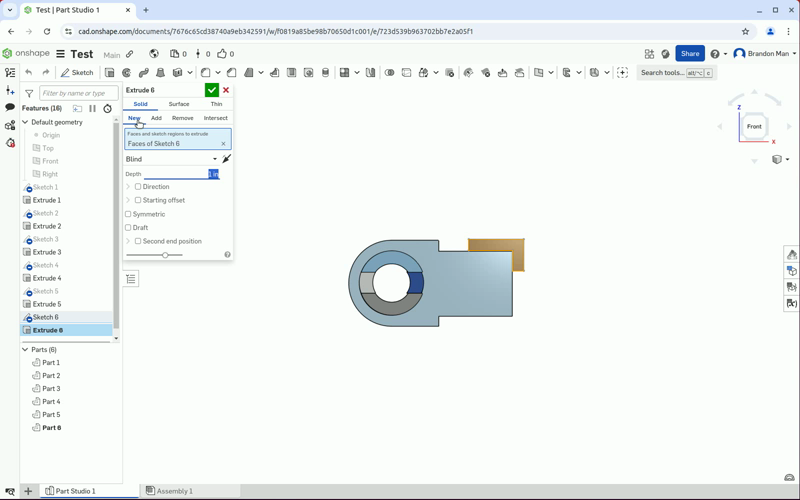
text(15.405)
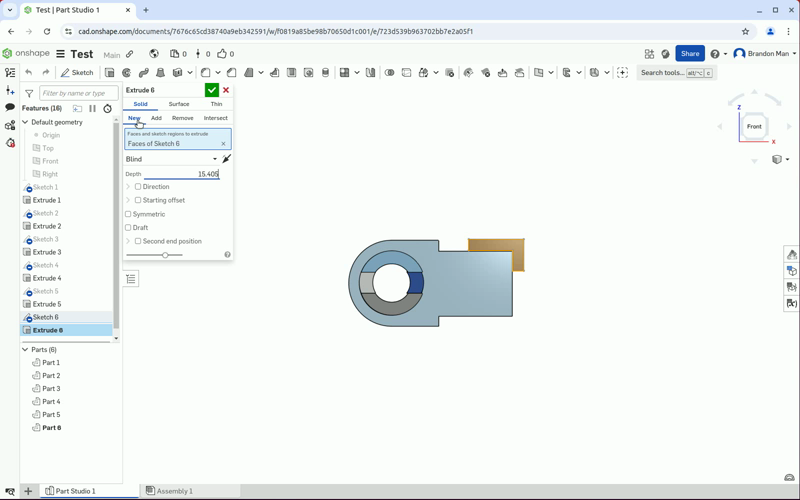
key(enter)
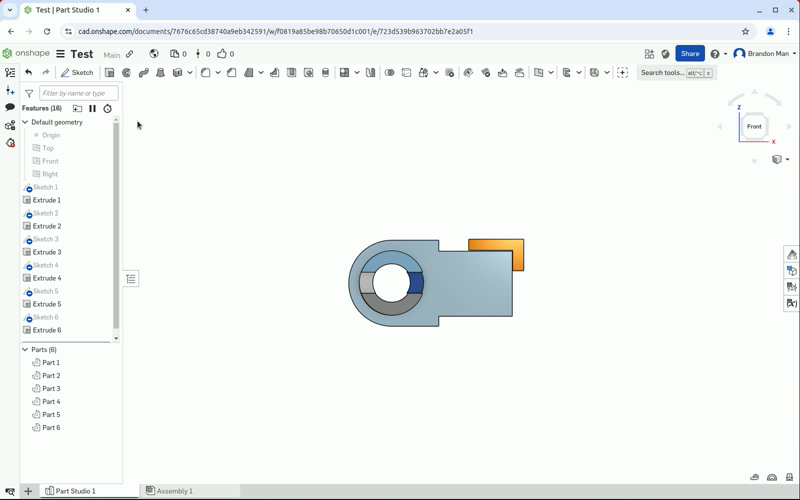
key(shift+h)
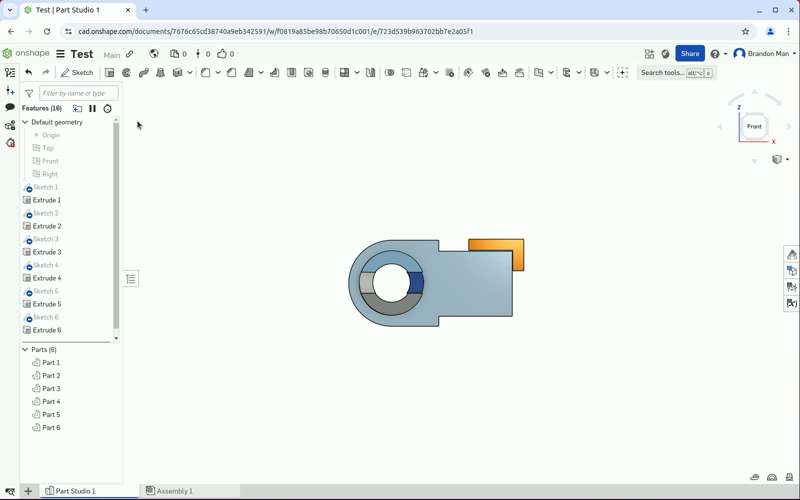
key(shift+h)
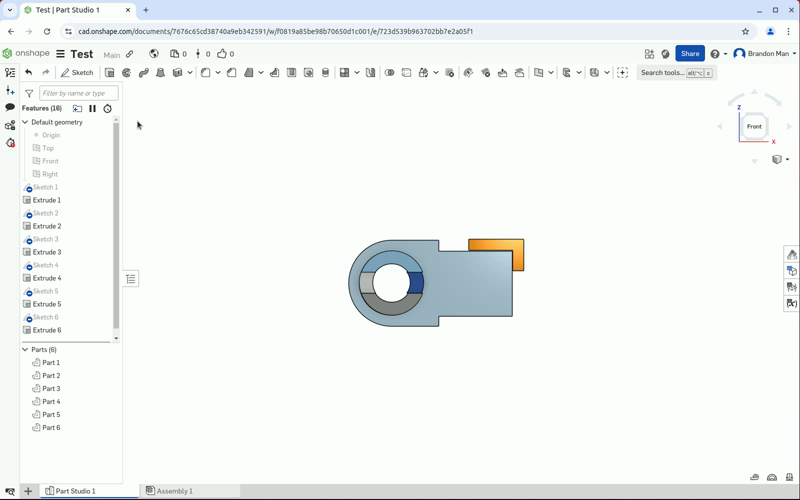
mouse_move(69, 189)
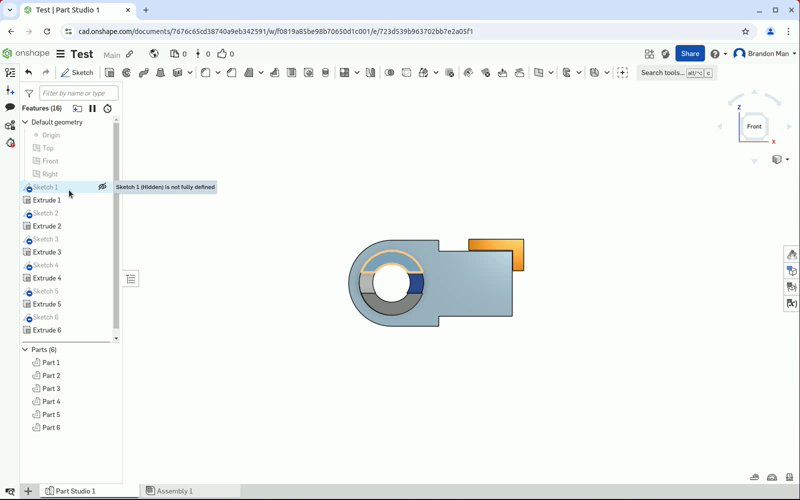
click(69, 189)
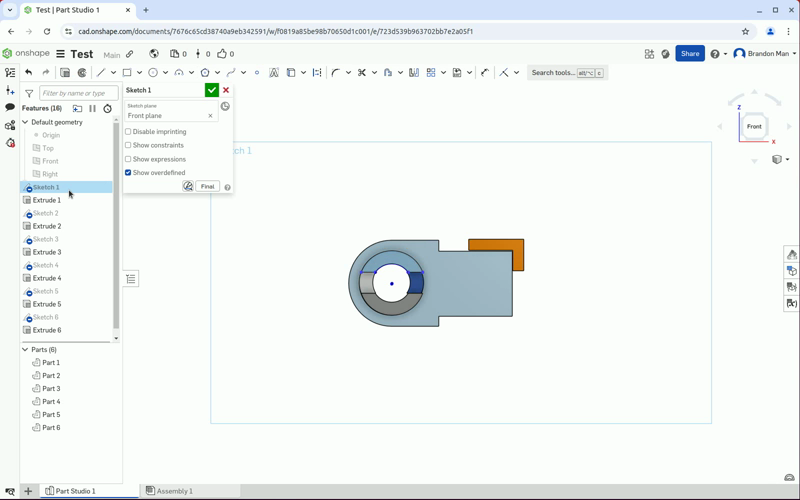
mouse_move(229, 92)
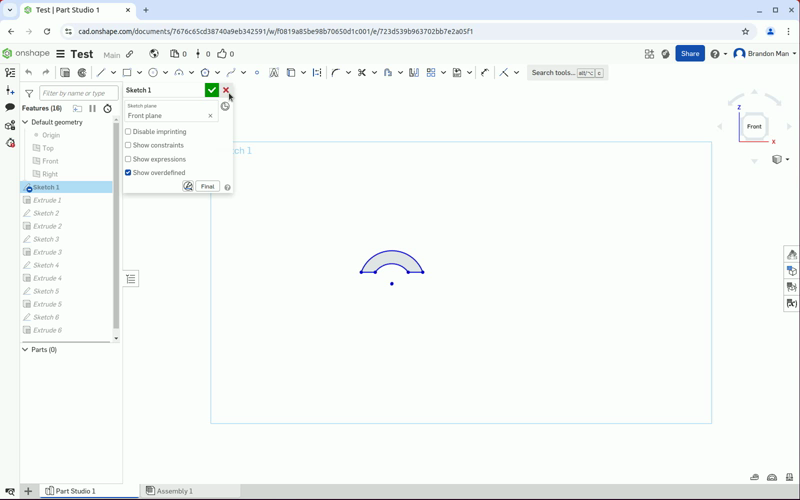
click(229, 92)
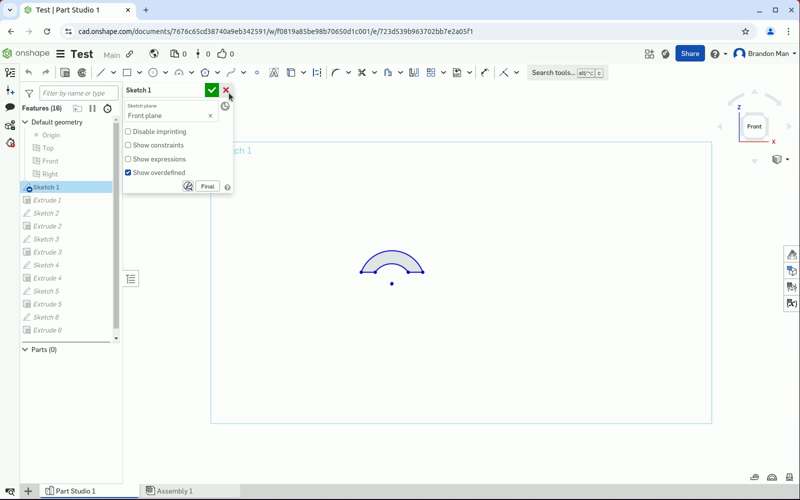
key(shift+s)
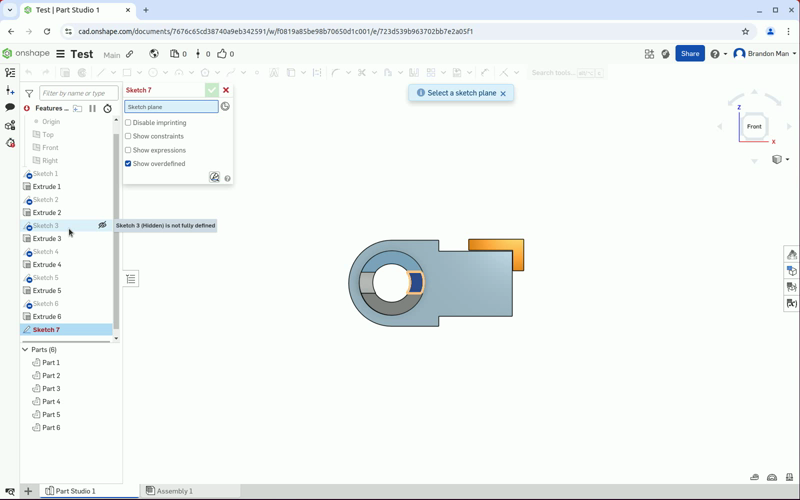
scroll(3)
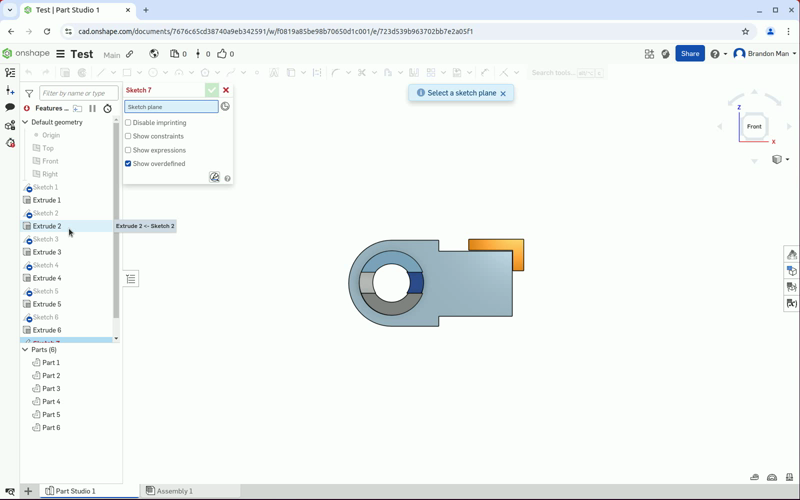
mouse_move(69, 163)
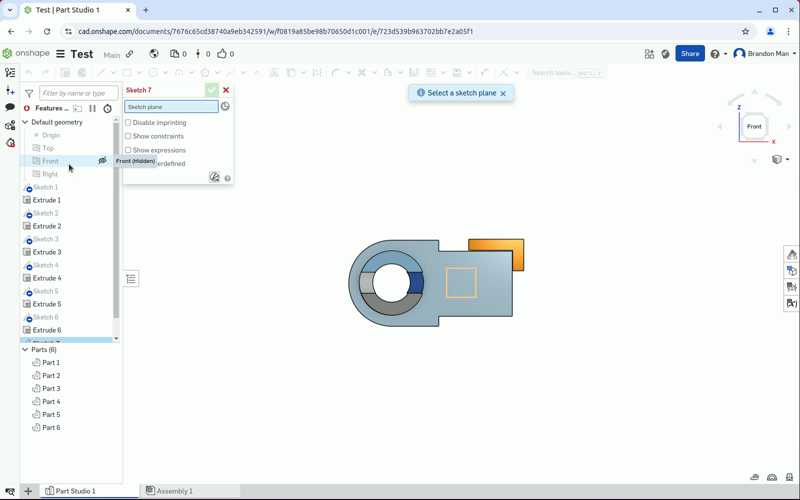
click(69, 163)
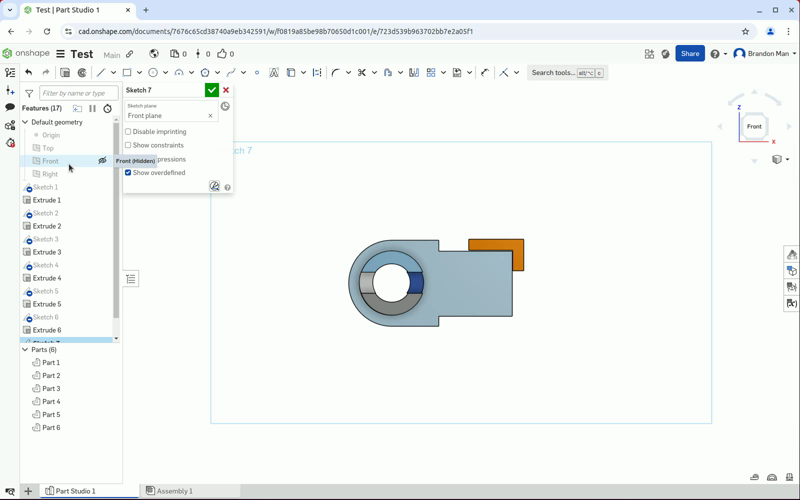
mouse_move(73, 352)
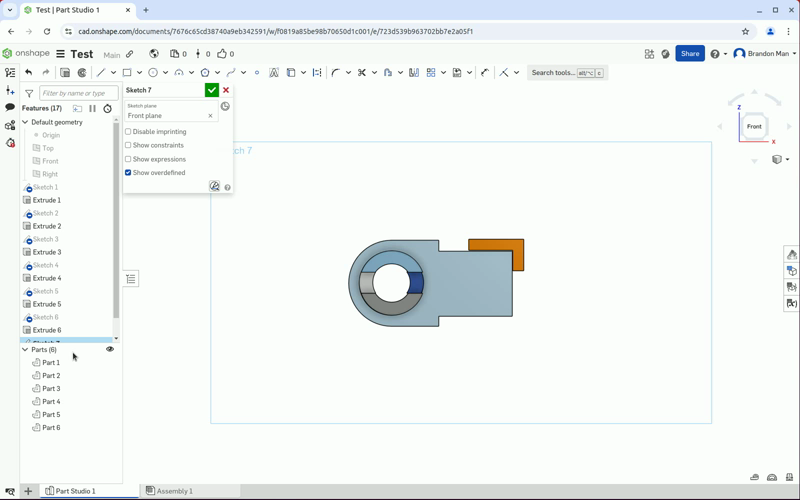
key(y)
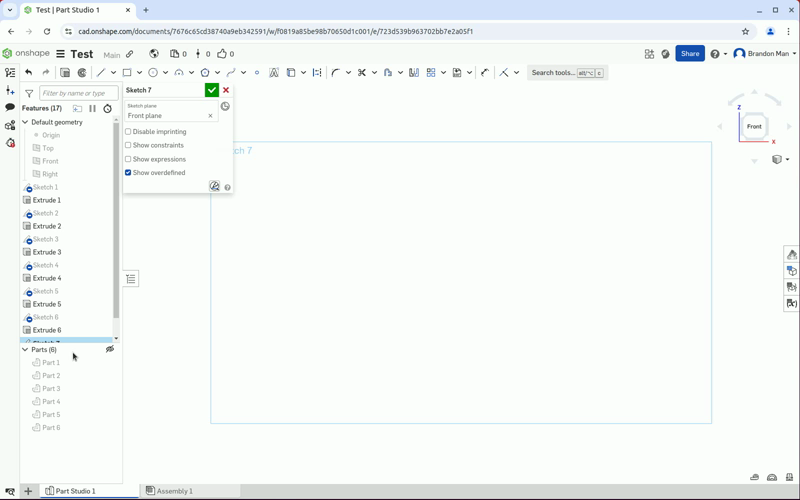
key(l)
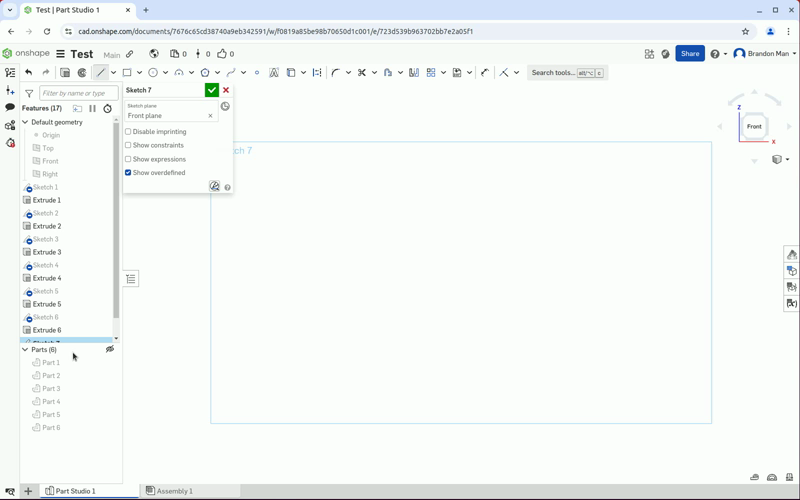
key_down(shift)
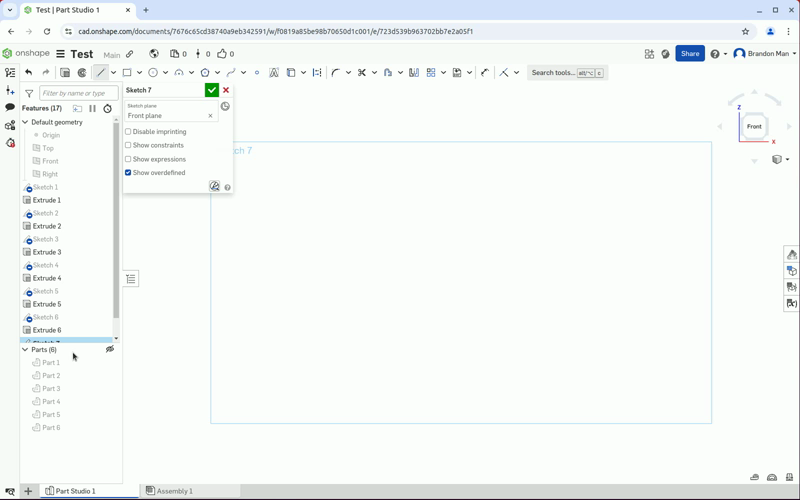
mouse_move(468, 326)
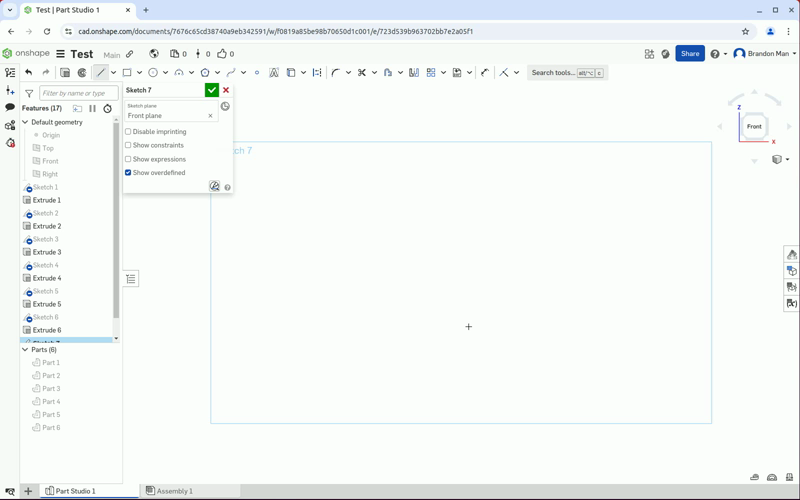
click(468, 326)
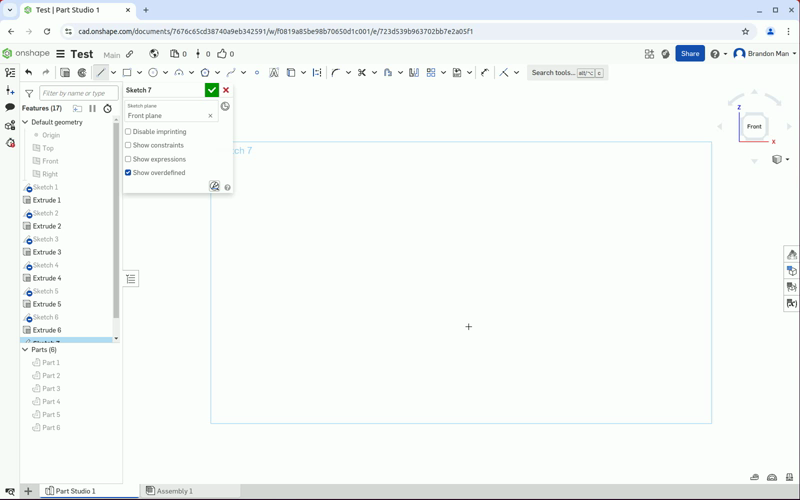
key_up(shift)
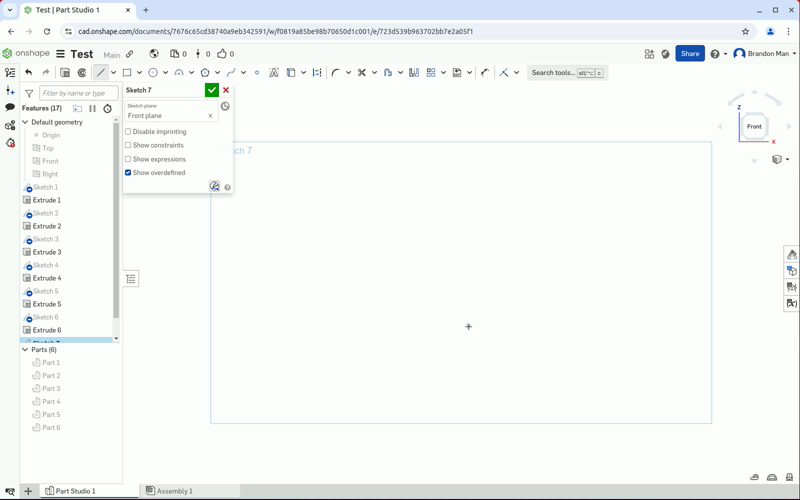
key_down(shift)
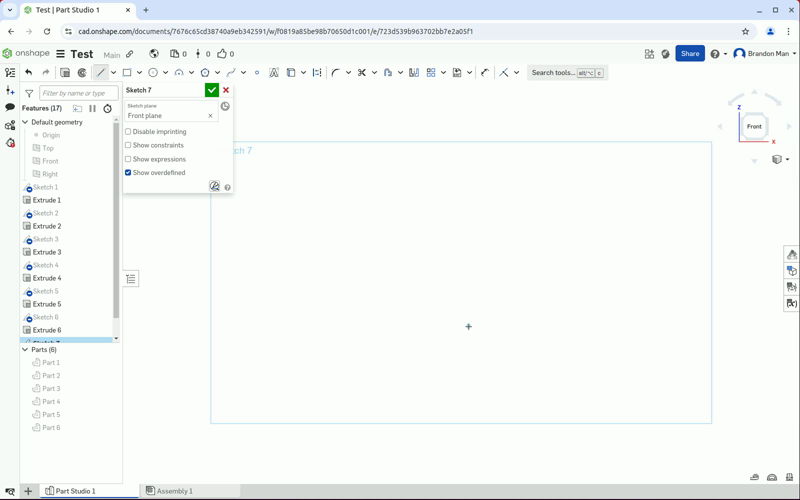
mouse_move(498, 326)
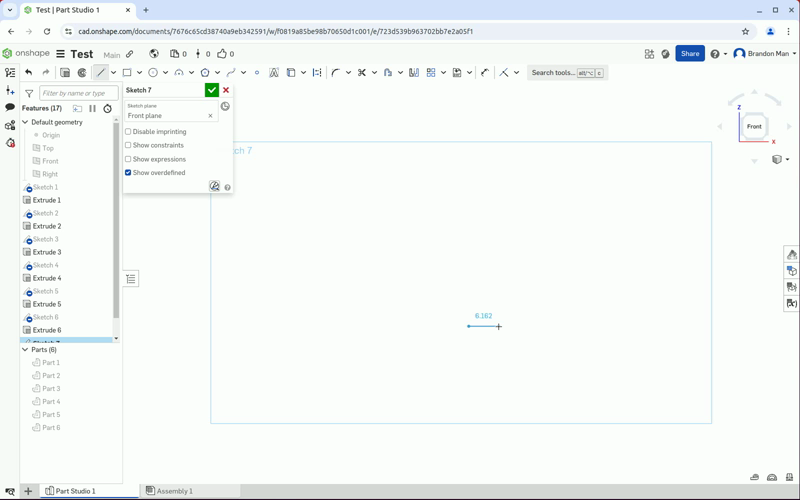
mouse_move(523, 326)
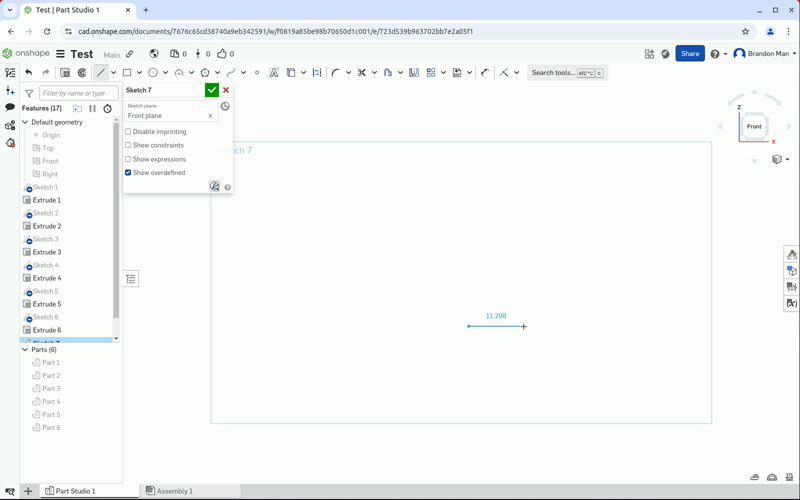
click(523, 326)
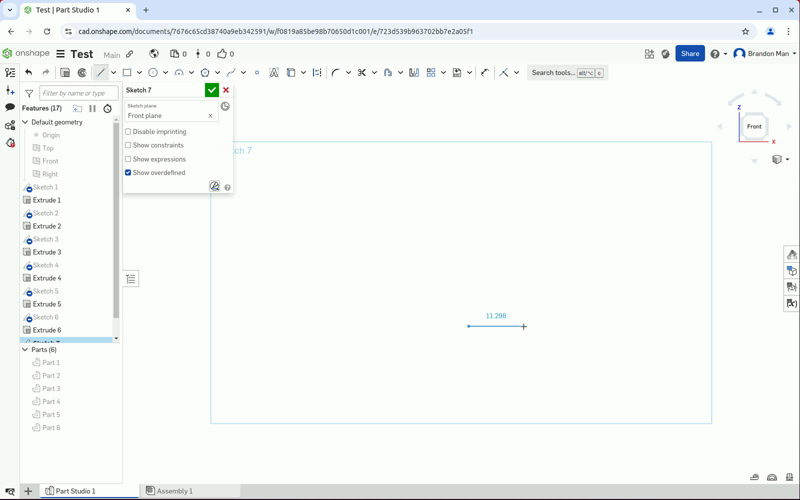
key_up(shift)
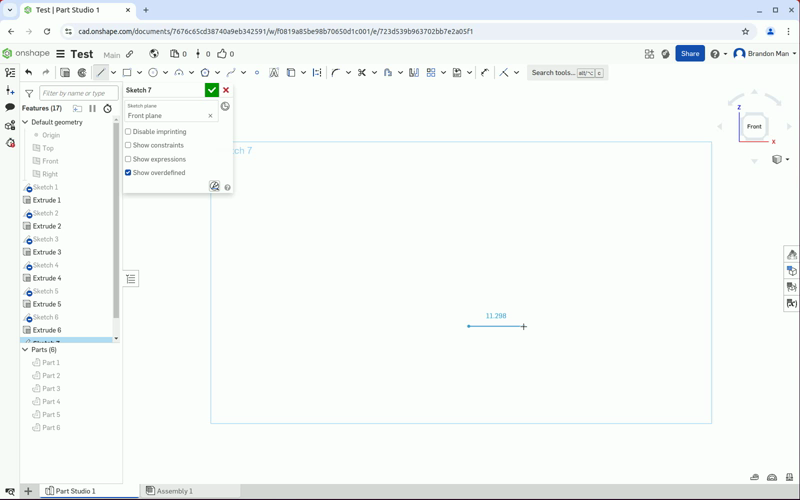
key_down(shift)
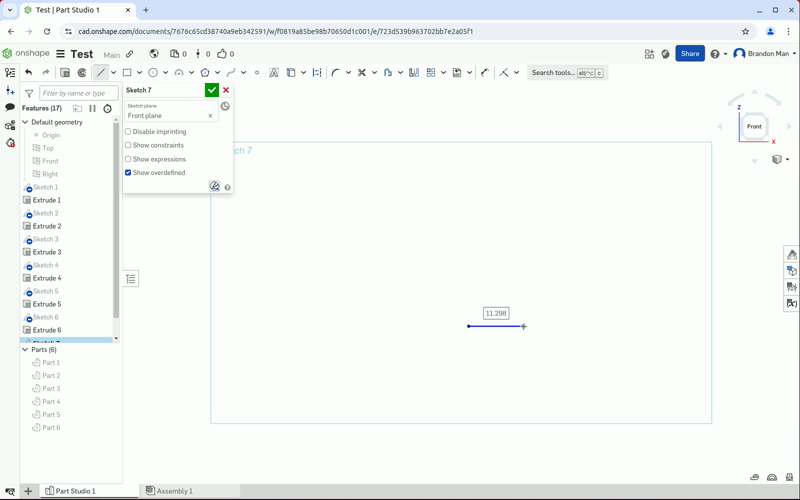
mouse_move(553, 326)
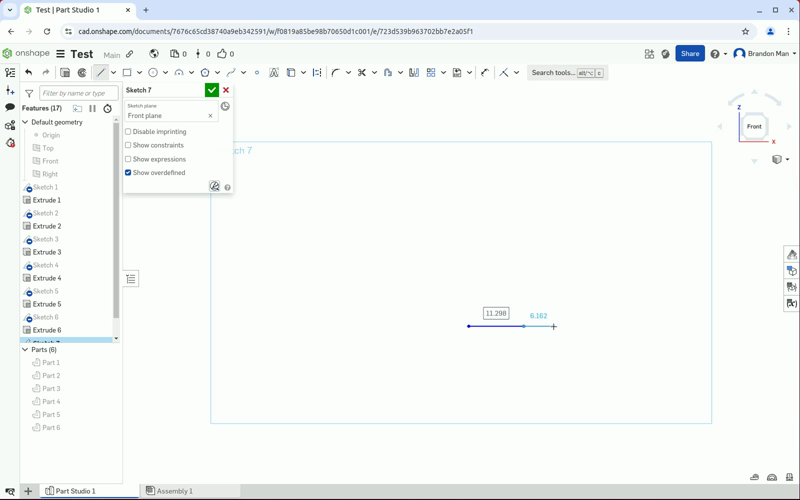
mouse_move(523, 295)
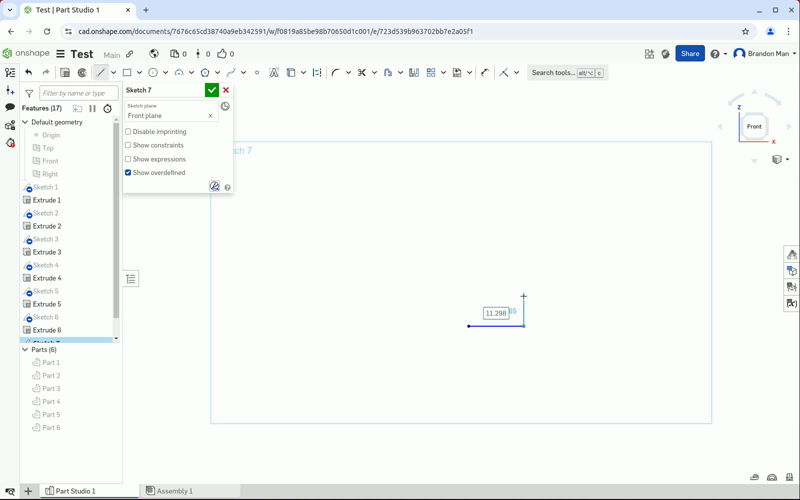
click(523, 295)
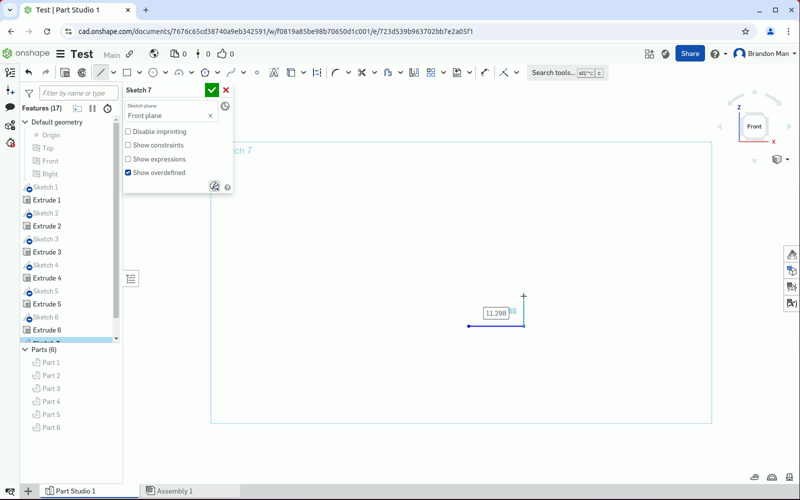
key_up(shift)
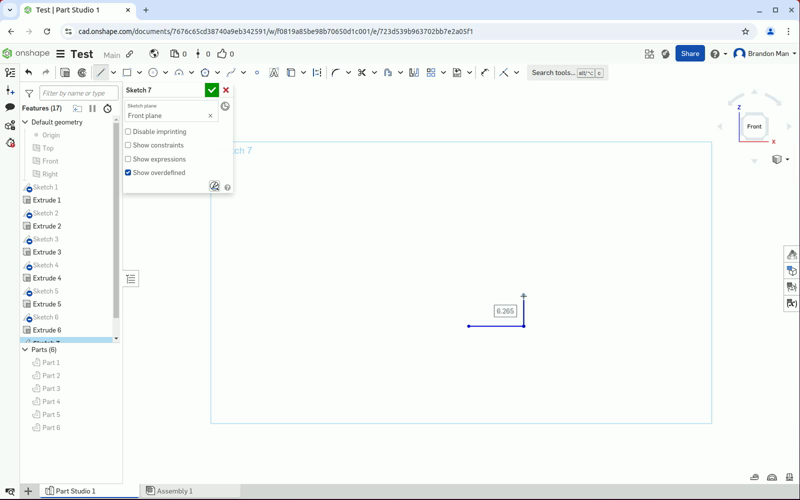
key_down(shift)
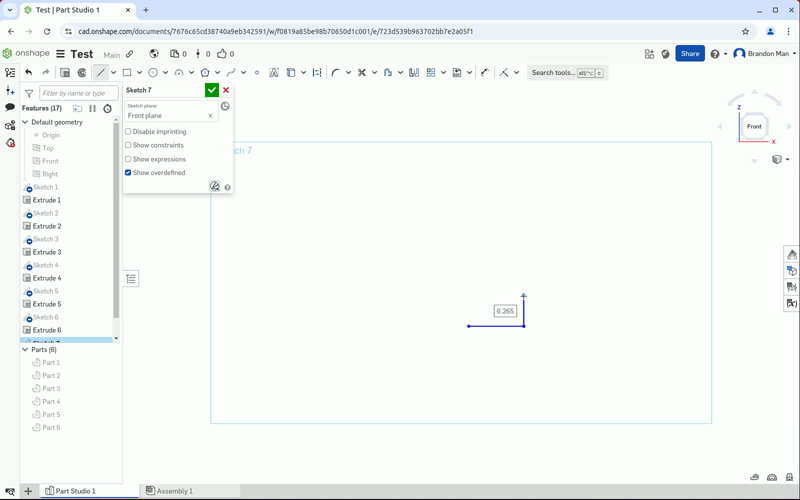
mouse_move(553, 295)
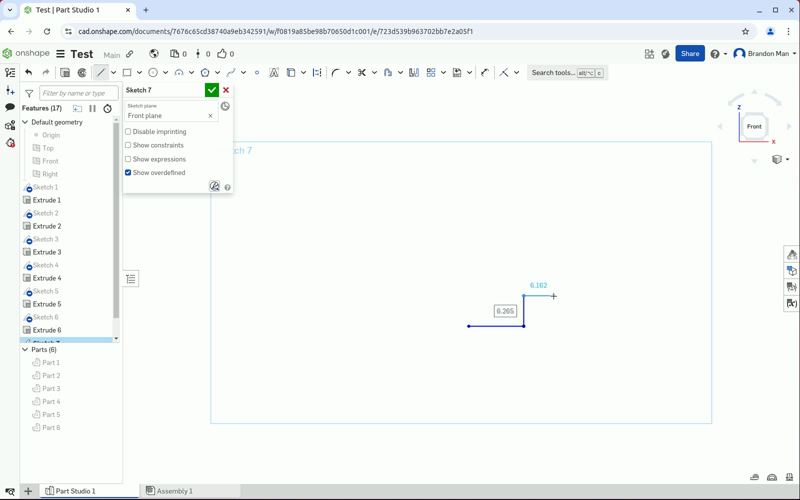
mouse_move(512, 295)
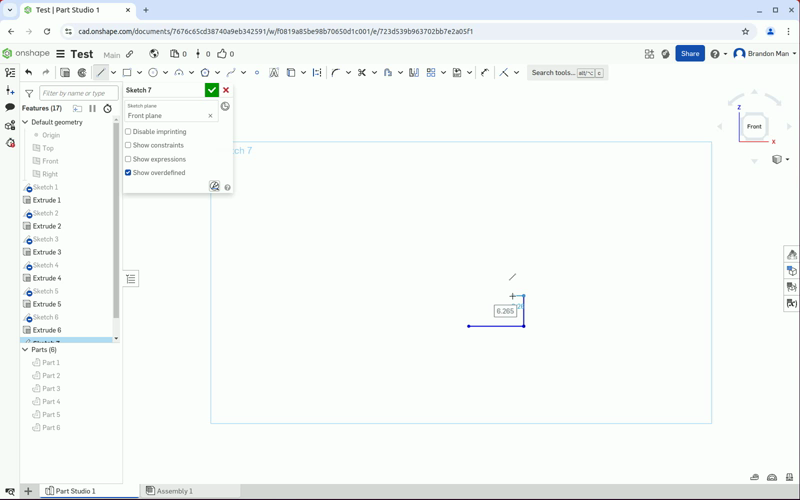
click(512, 295)
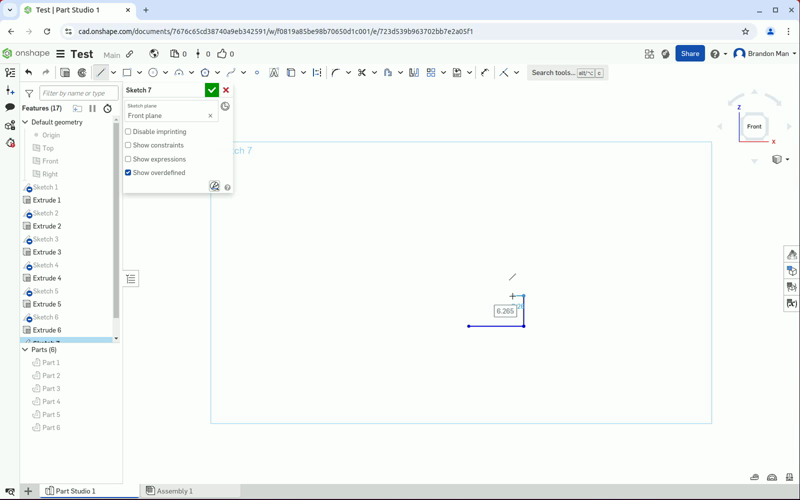
key_up(shift)
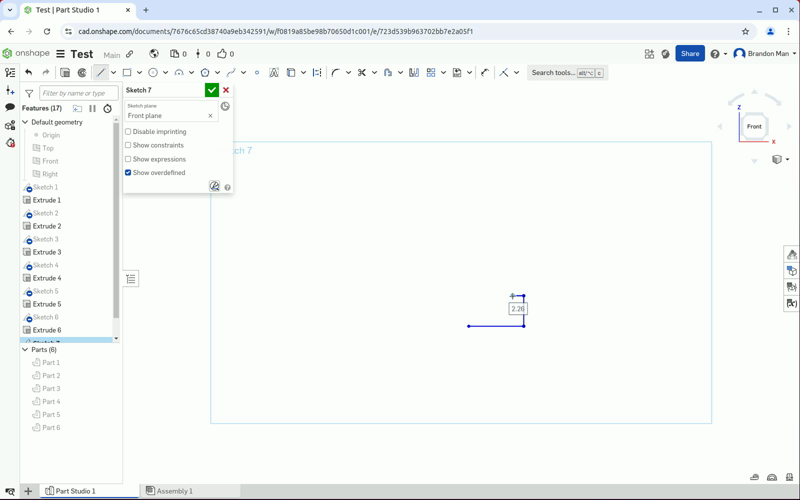
key_down(shift)
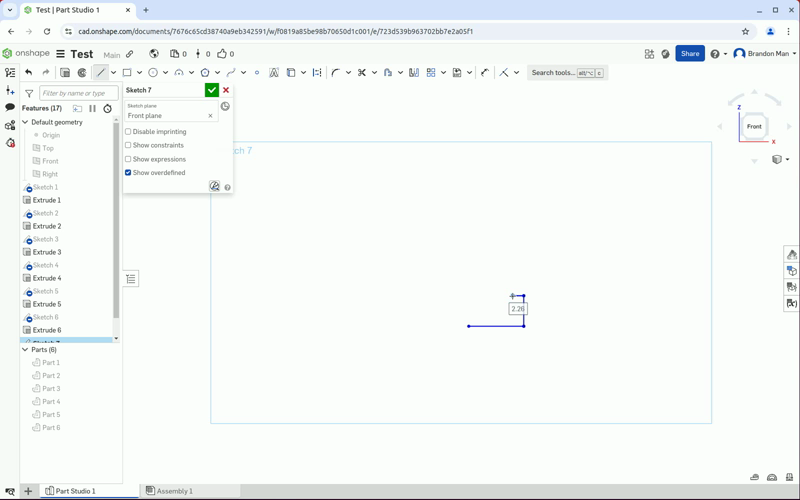
mouse_move(542, 295)
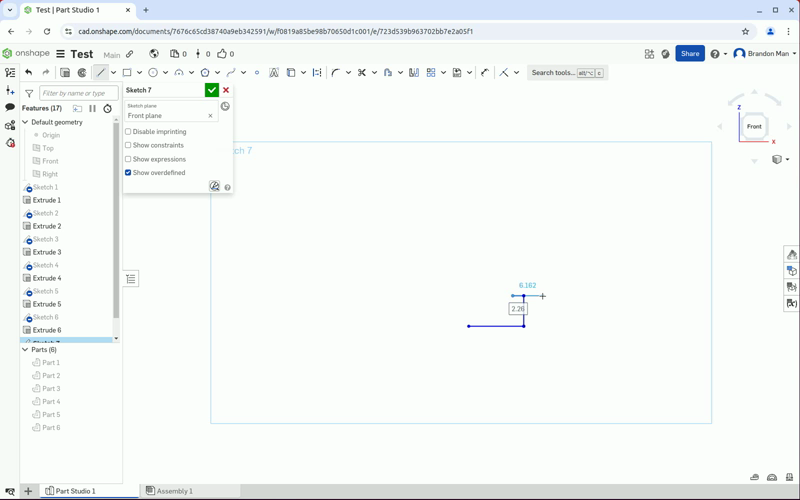
mouse_move(512, 315)
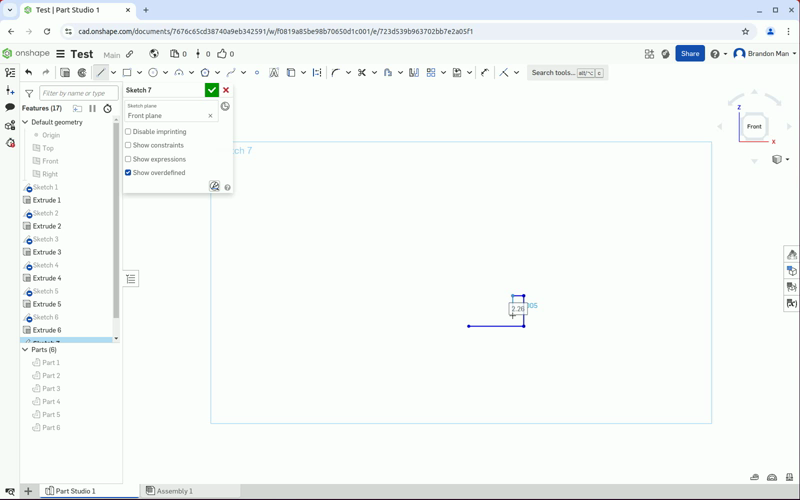
click(512, 315)
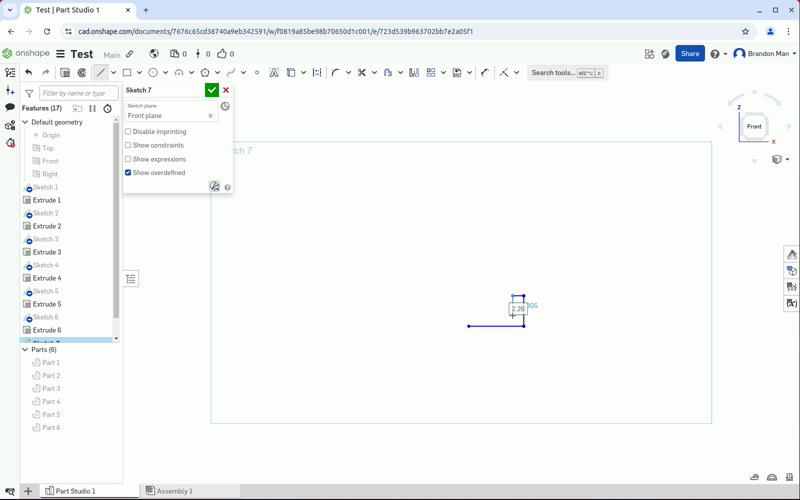
key_up(shift)
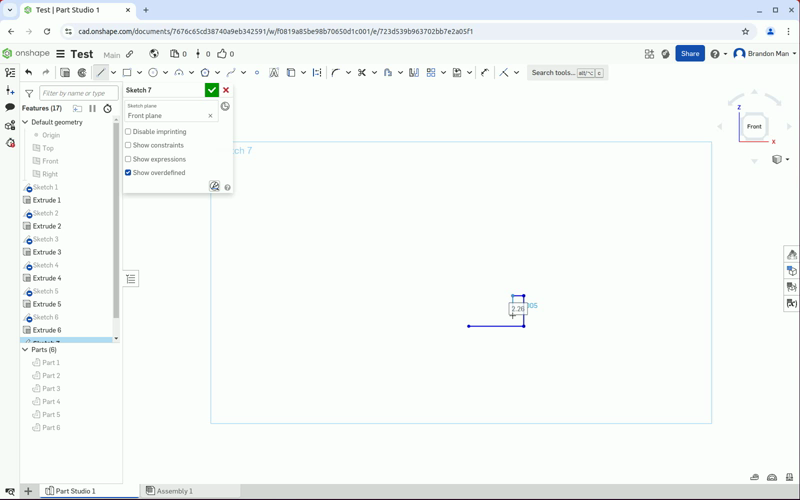
key_down(shift)
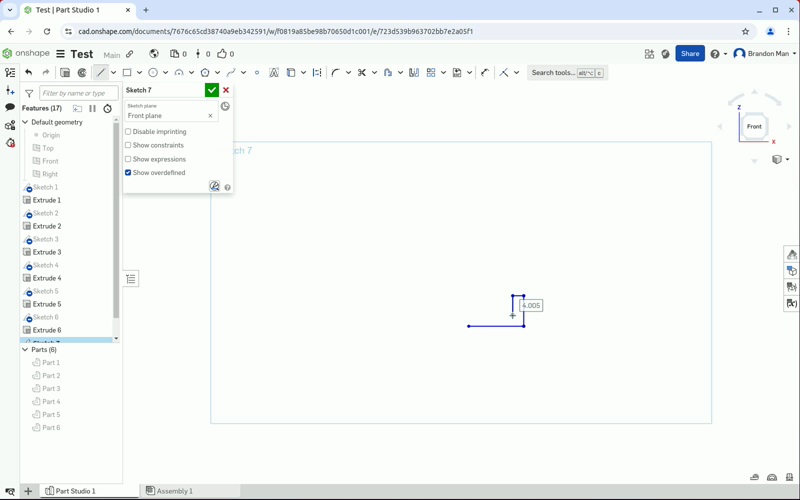
mouse_move(542, 315)
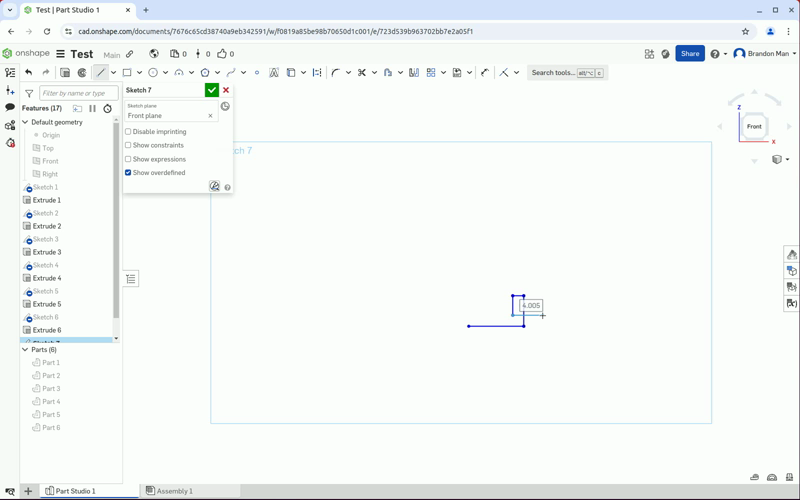
mouse_move(468, 315)
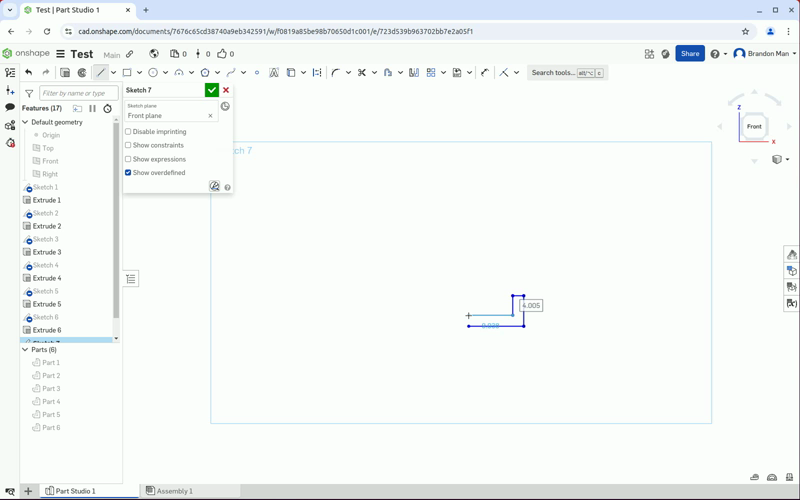
click(468, 315)
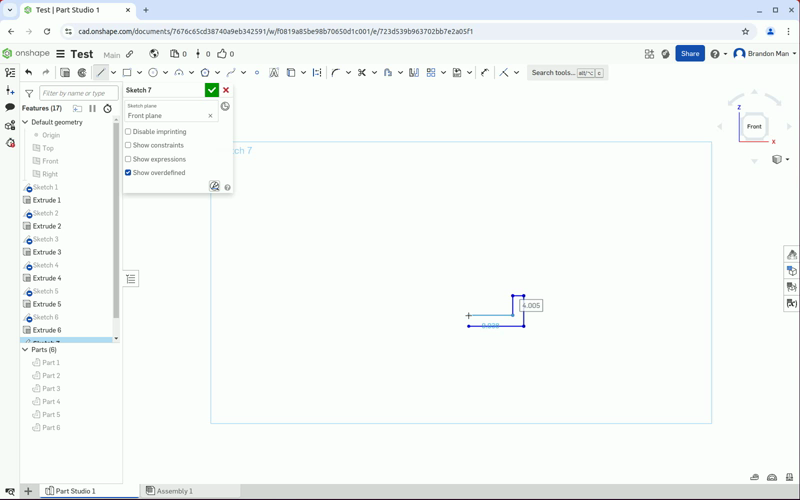
key_up(shift)
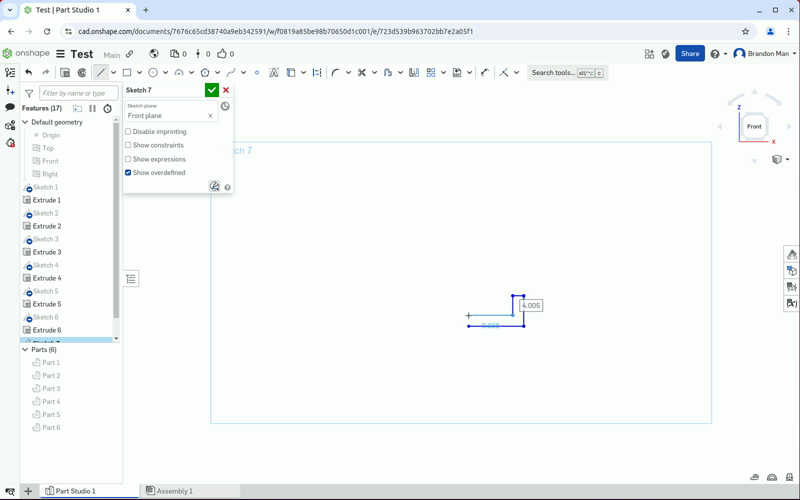
mouse_move(498, 315)
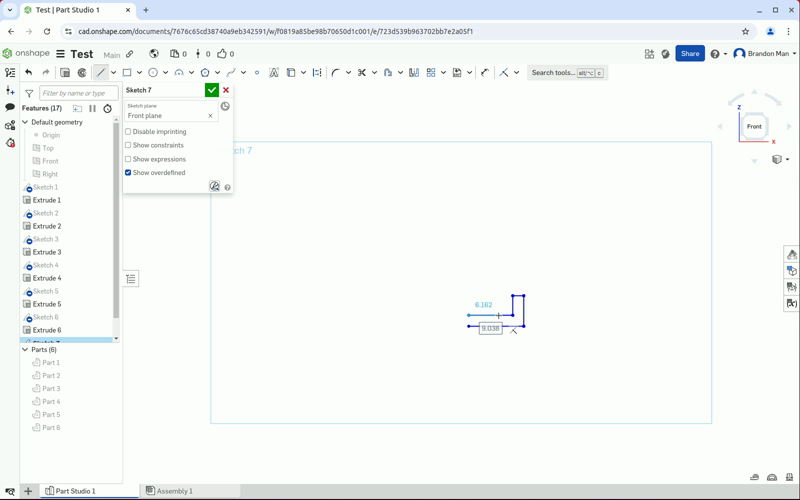
key_down(shift)
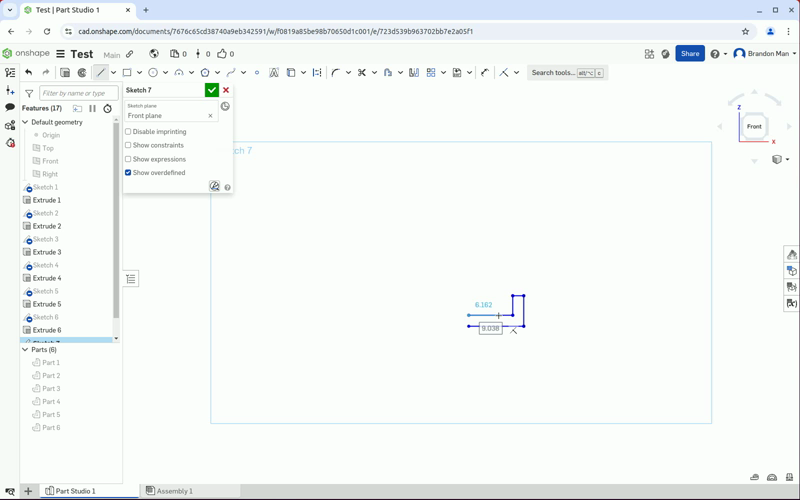
mouse_move(468, 326)
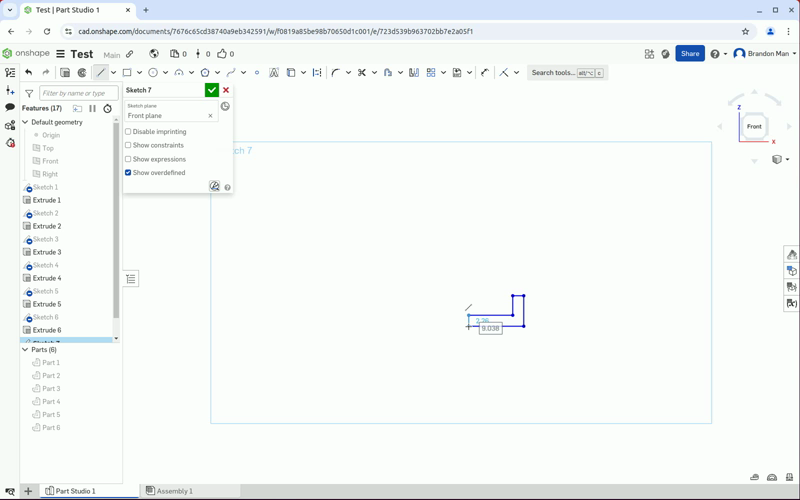
key_up(shift)
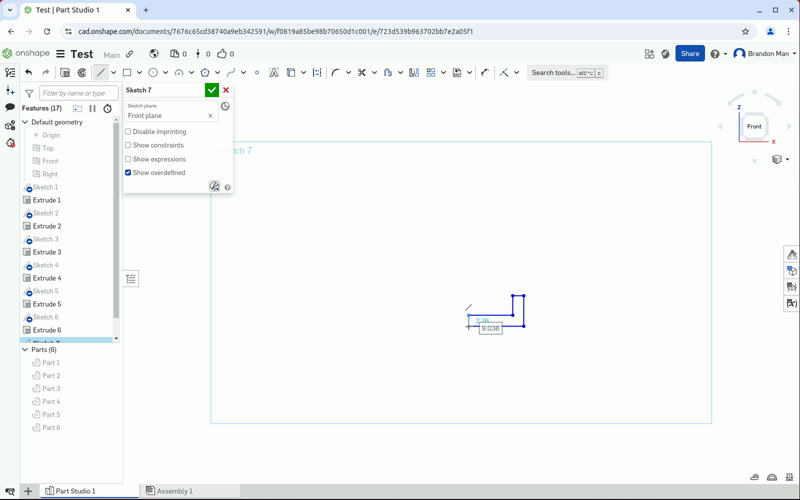
click(468, 326)
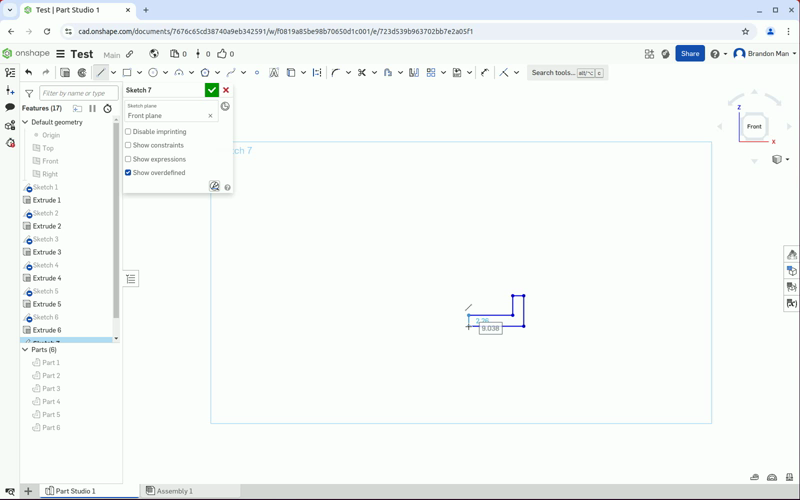
key(esc)
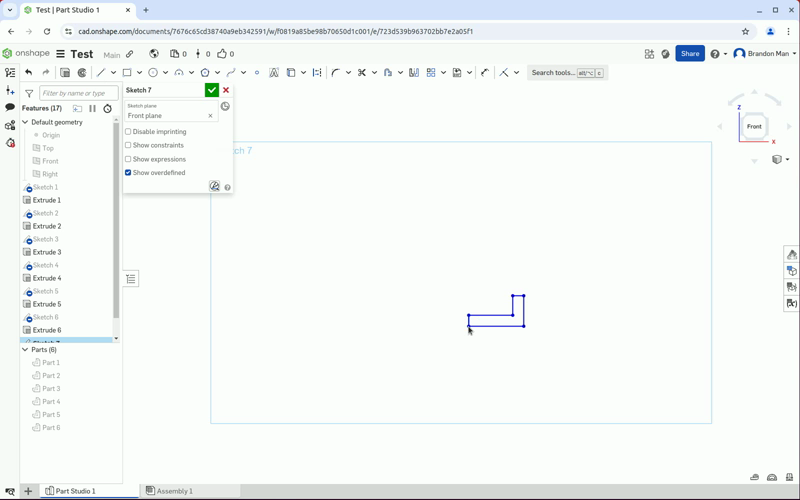
mouse_move(516, 314)
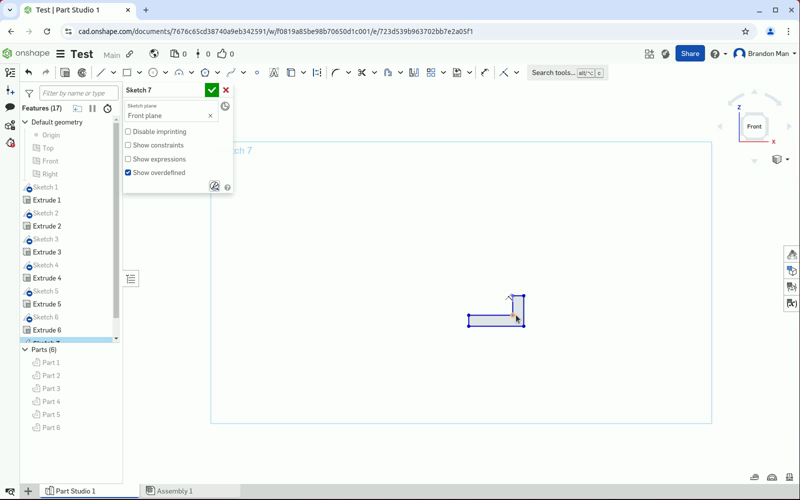
scroll(6)
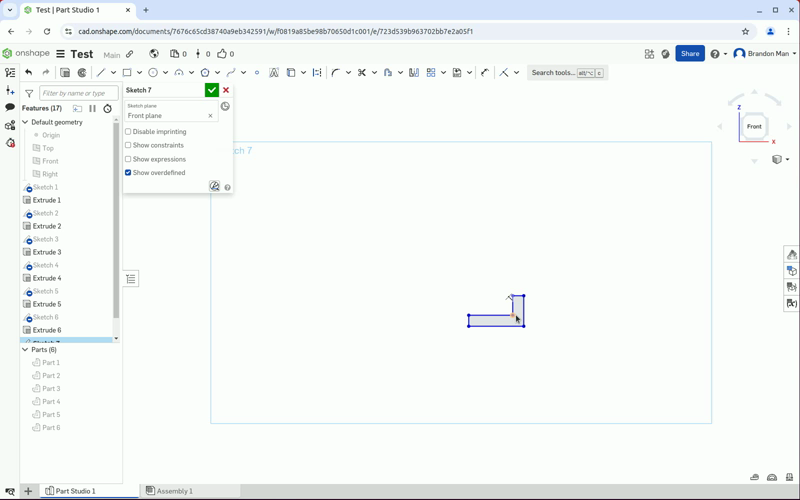
scroll(6)
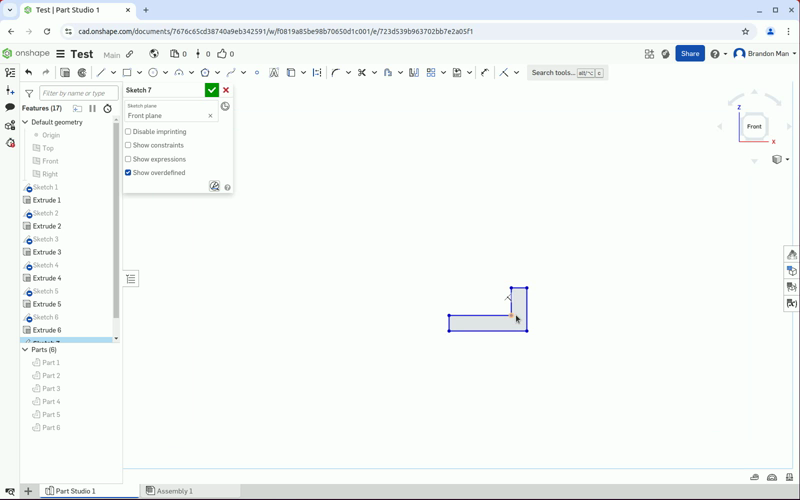
scroll(6)
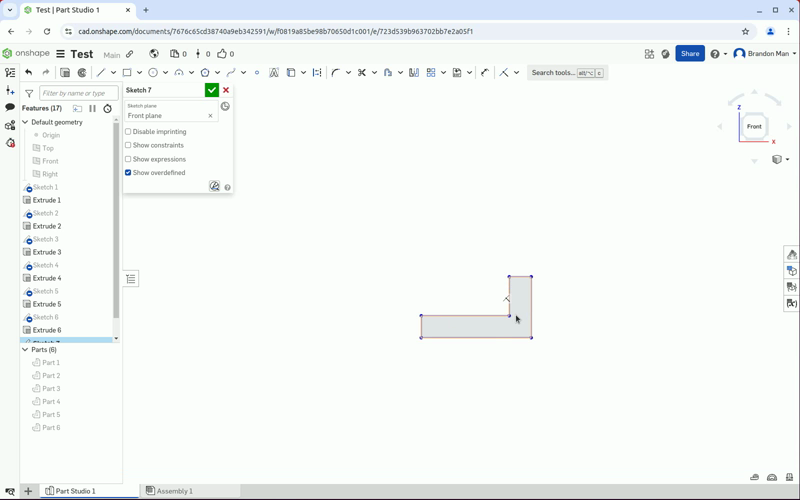
scroll(6)
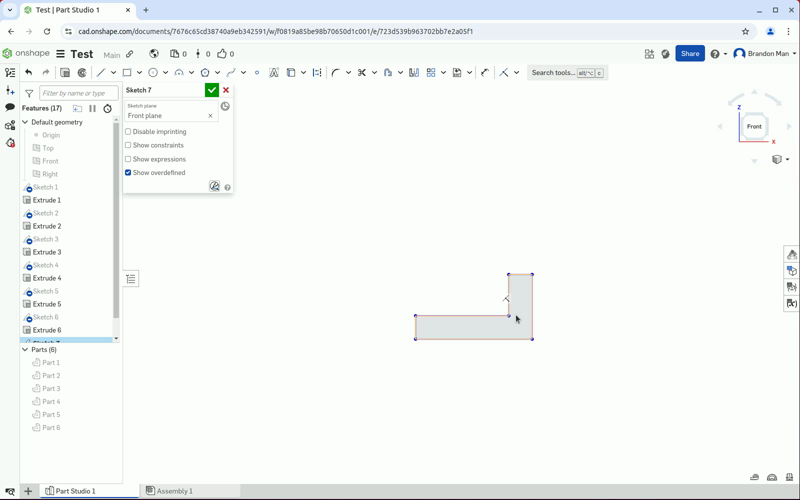
scroll(6)
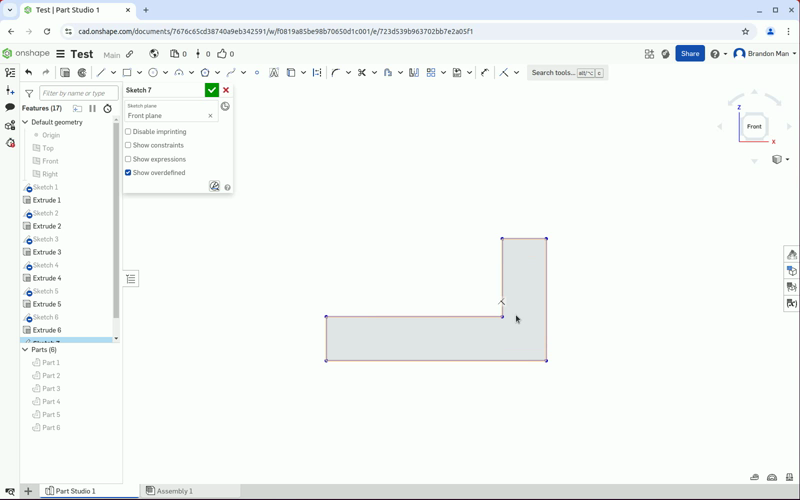
scroll(6)
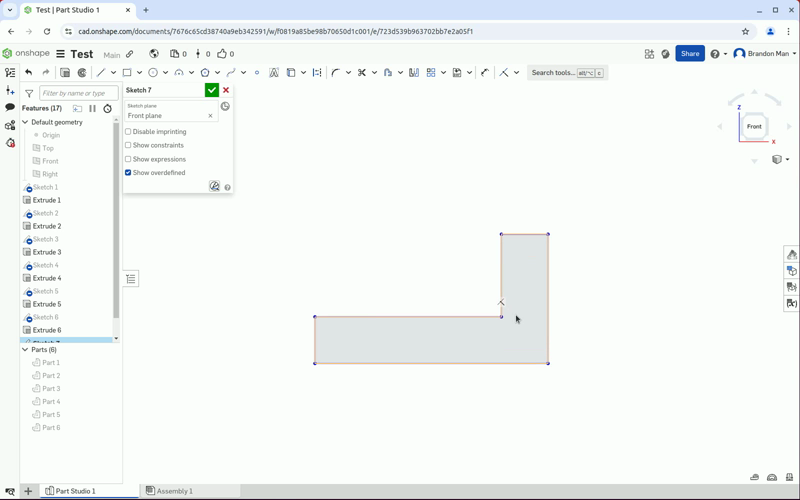
scroll(6)
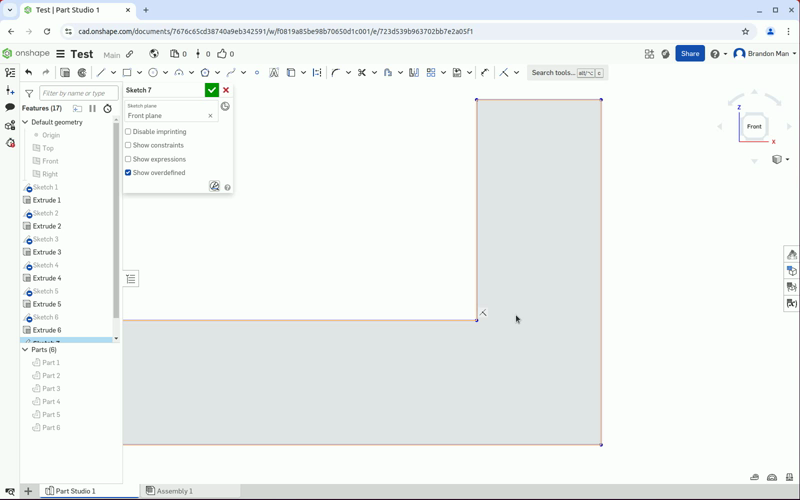
click(516, 314)
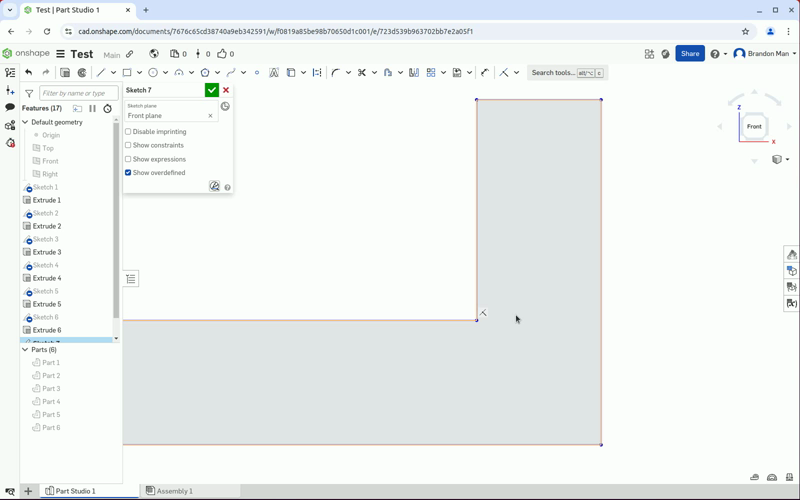
scroll(-6)
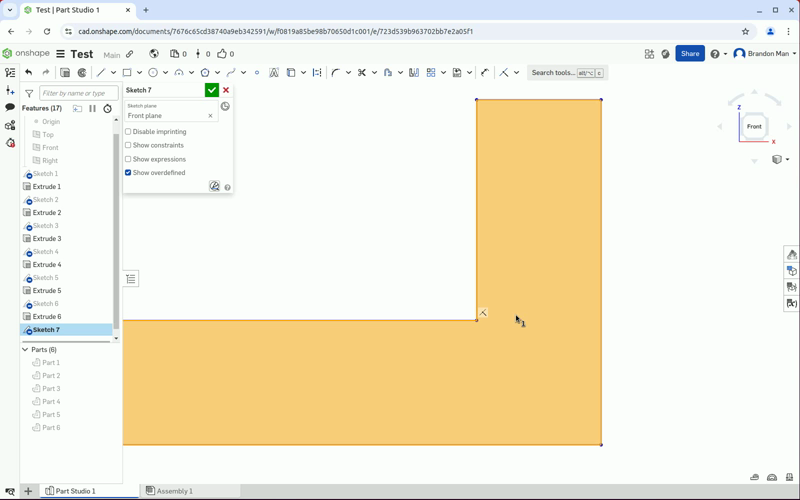
scroll(-6)
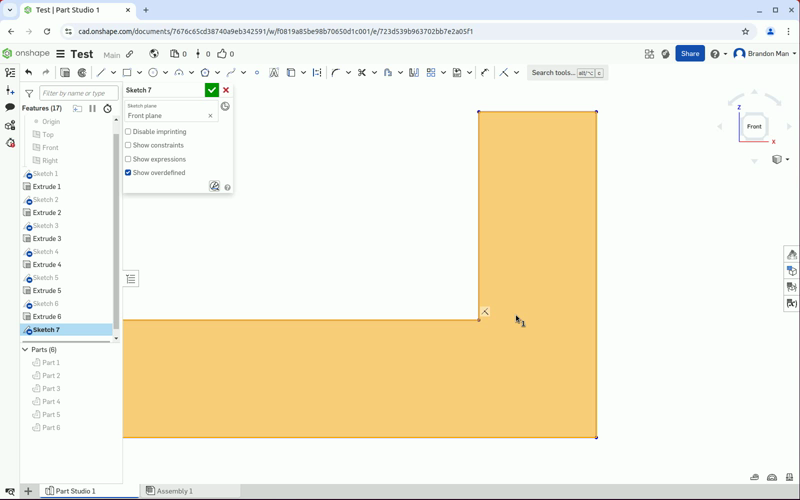
scroll(-6)
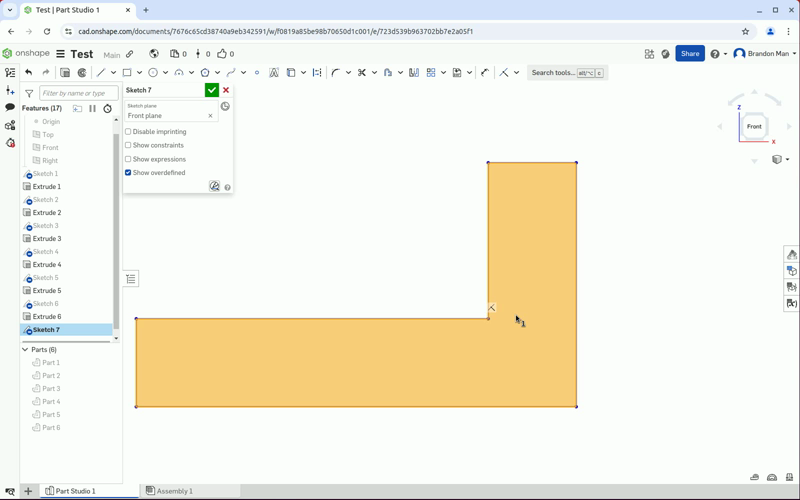
scroll(-6)
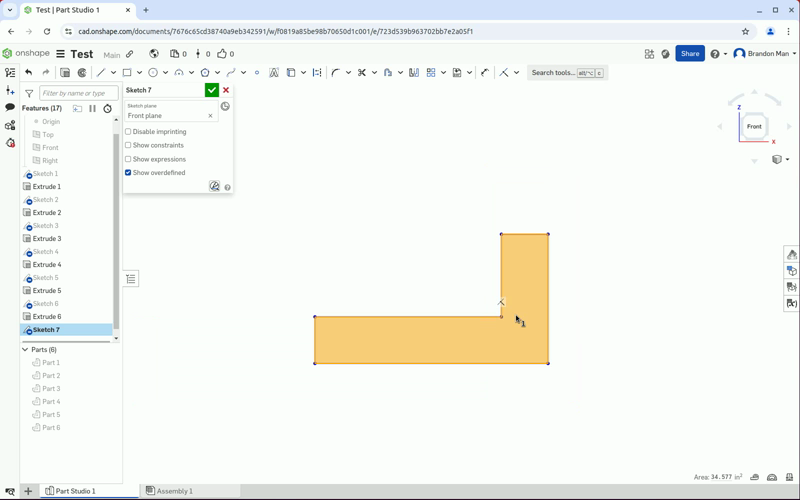
scroll(-6)
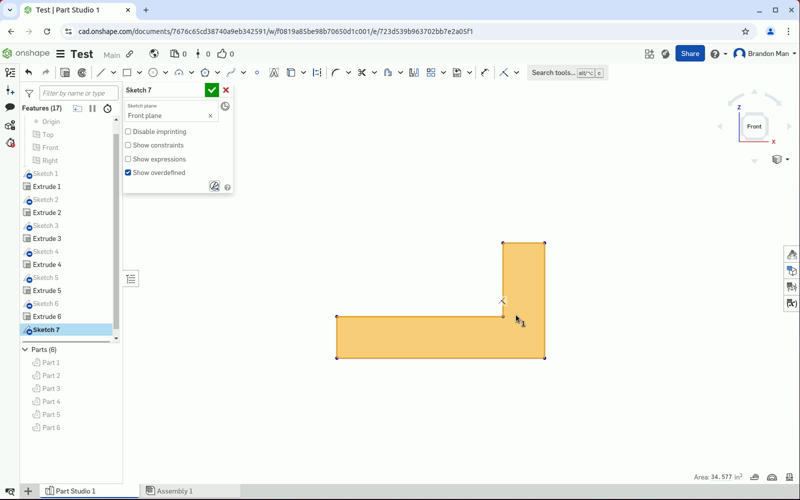
scroll(-6)
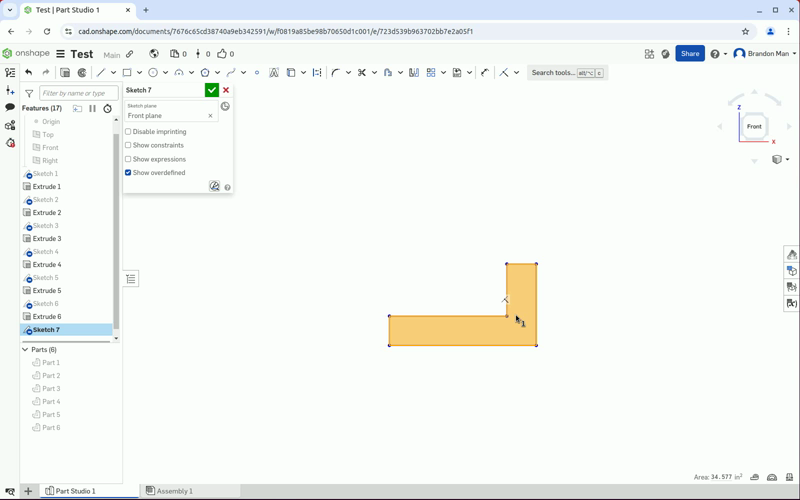
scroll(-6)
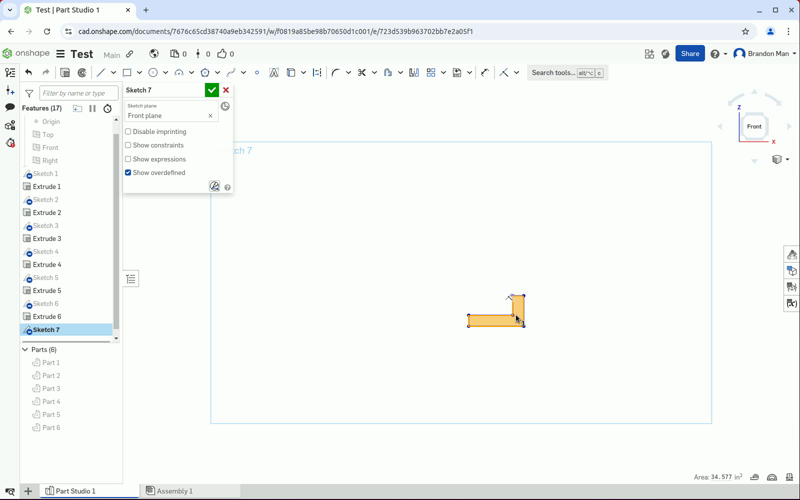
mouse_move(73, 352)
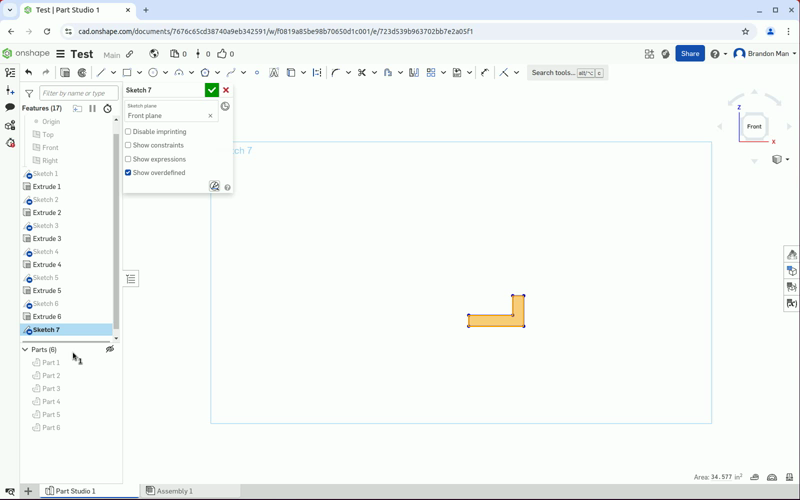
key(shift+y)
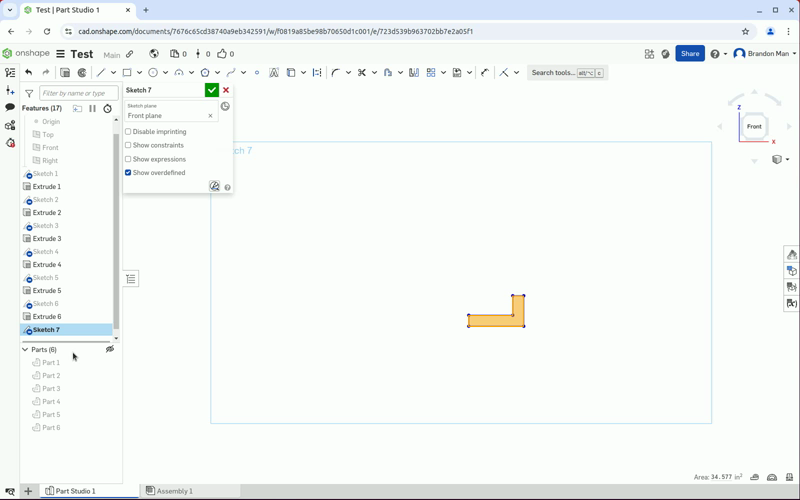
key(shift+e)
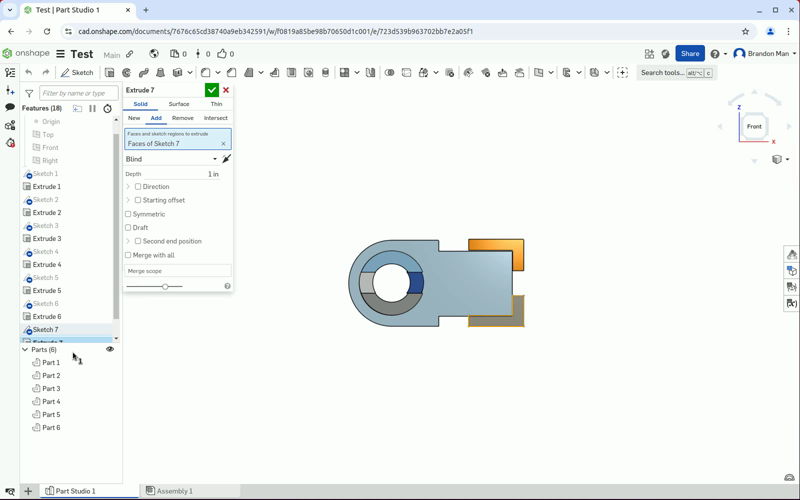
mouse_move(143, 106)
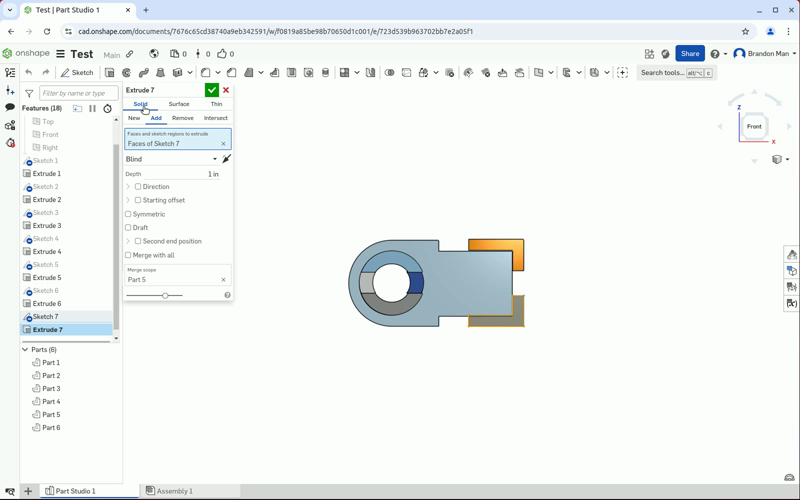
click(143, 106)
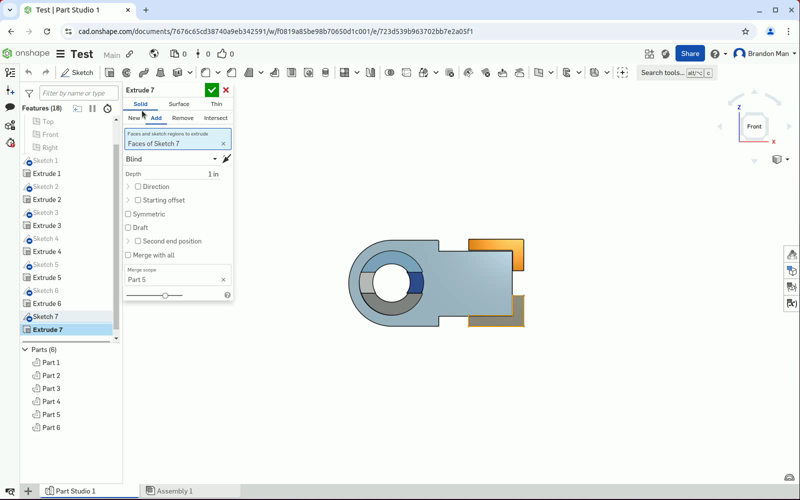
mouse_move(137, 120)
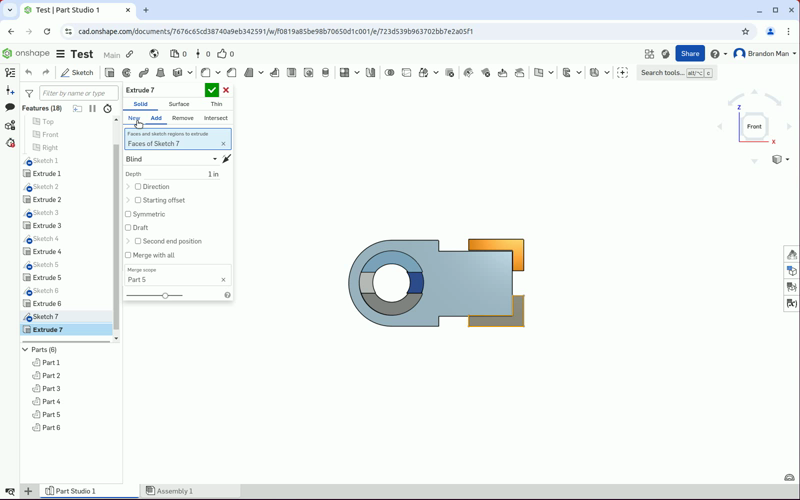
click(137, 120)
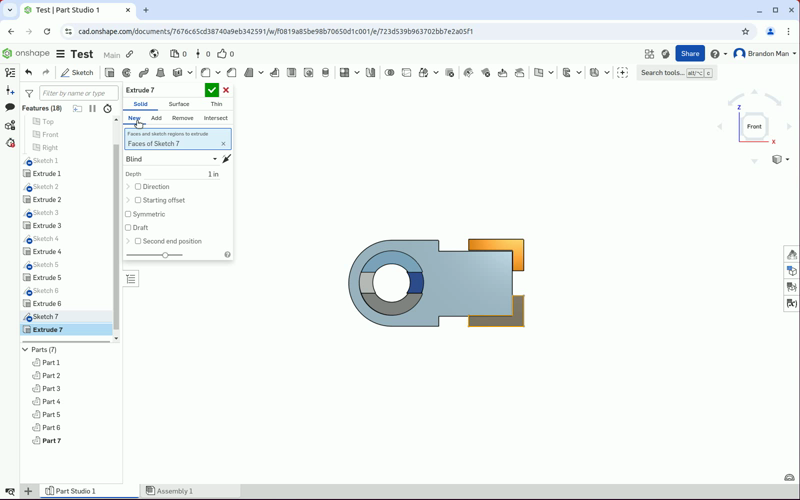
key(tab, 4)
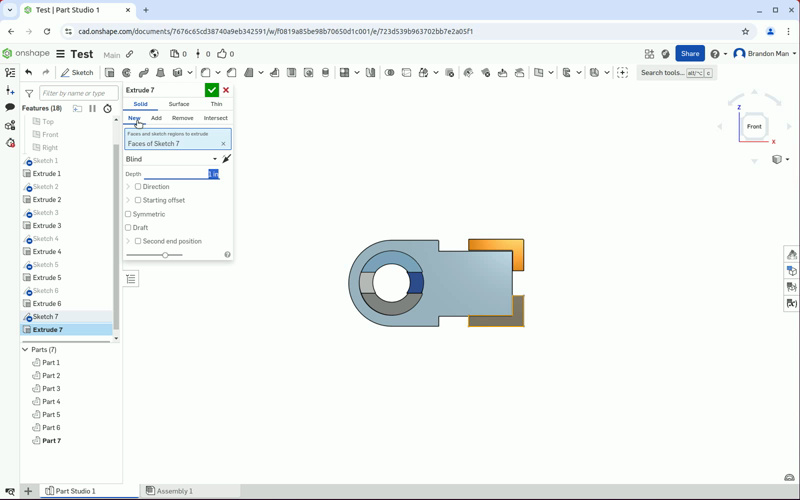
text(15.405)
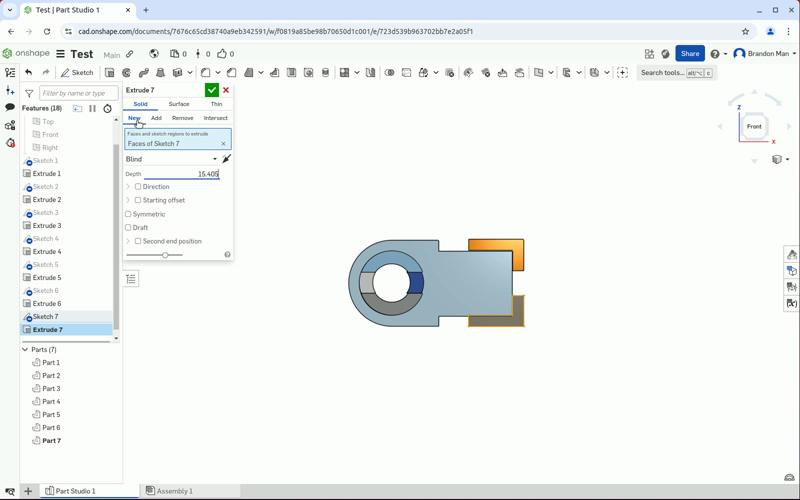
key(enter)
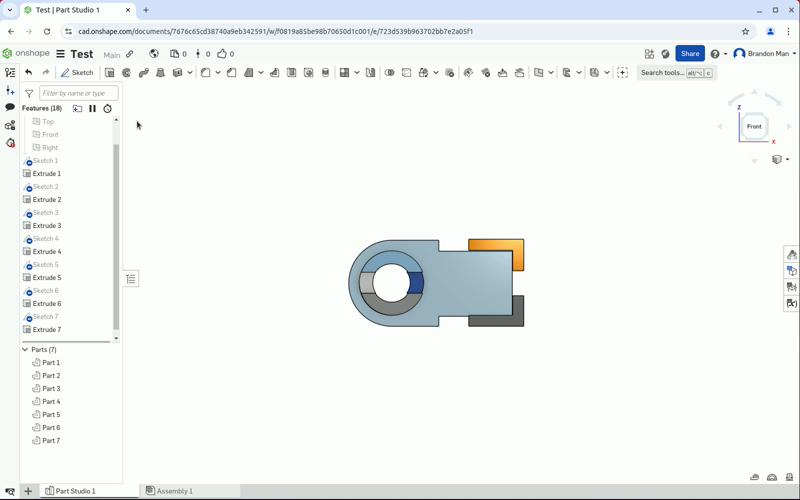
key(shift+h)
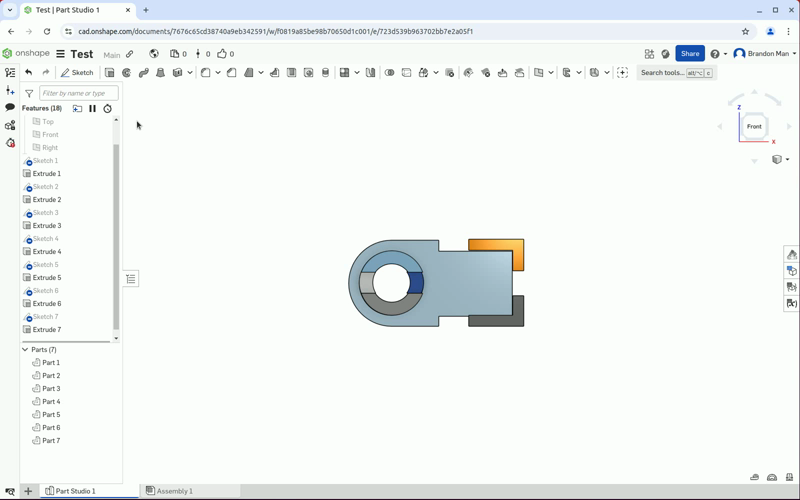
key(shift+h)
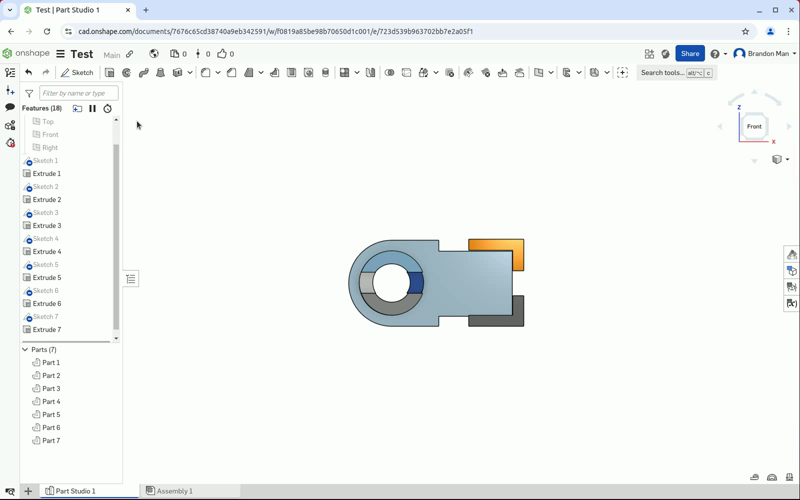
key(shift+7)
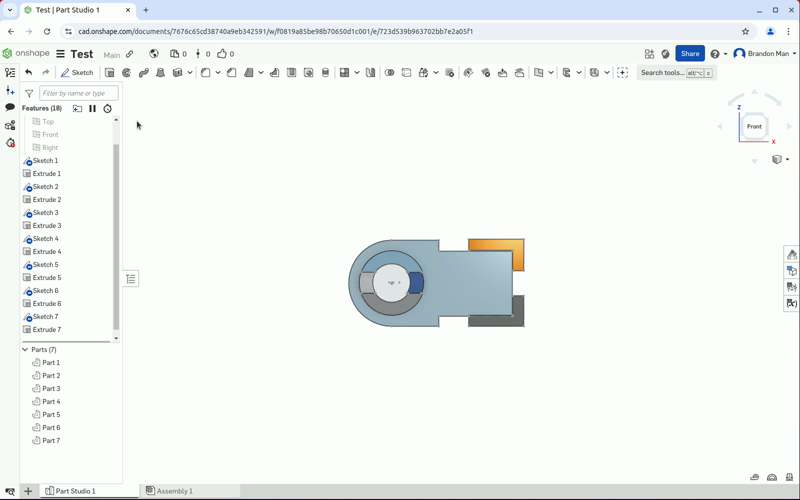
key(left, 2)
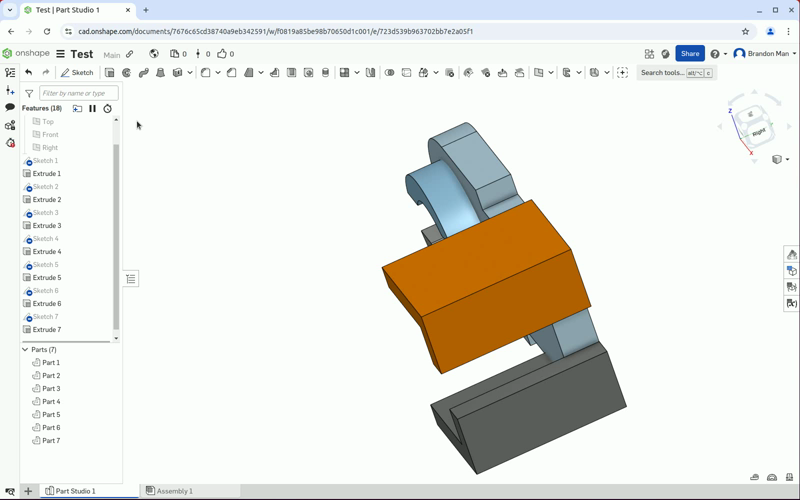
key(down, 2)
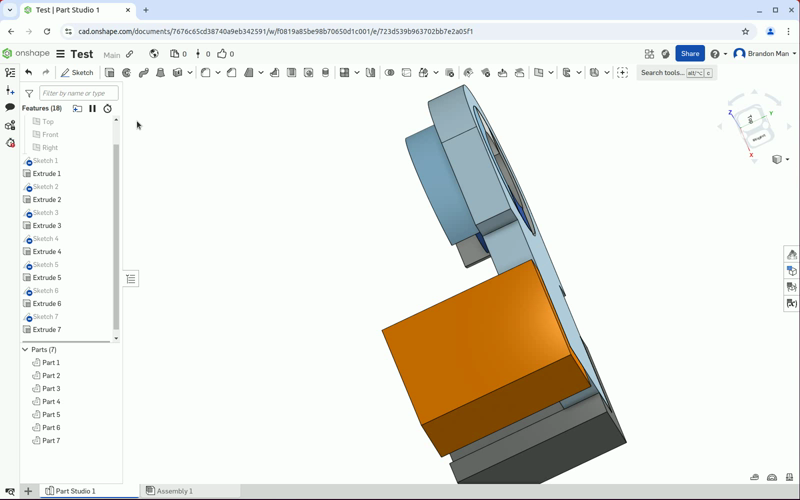
key(up, 2)
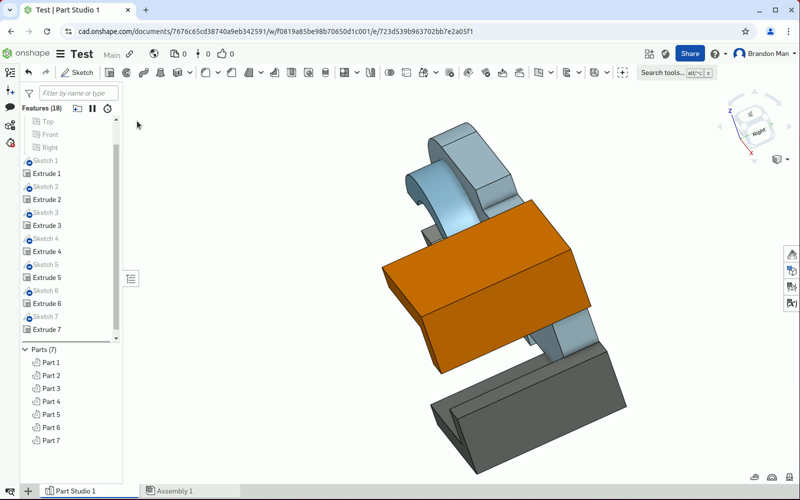
key(right, 2)
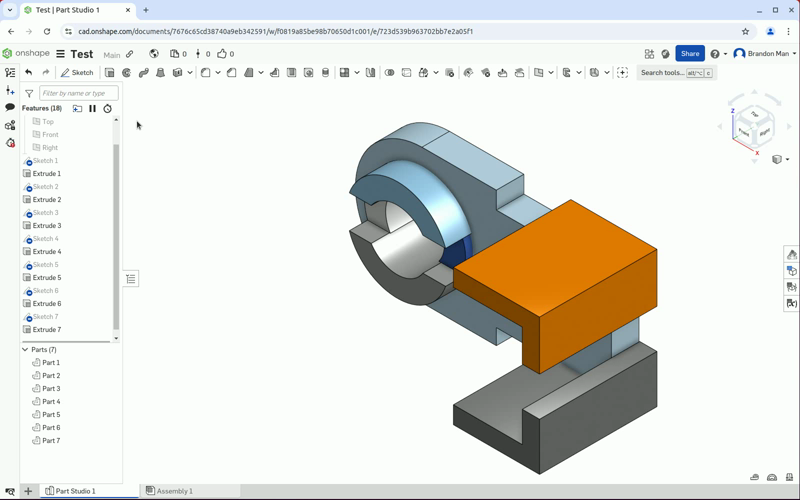
mouse_move(69, 163)
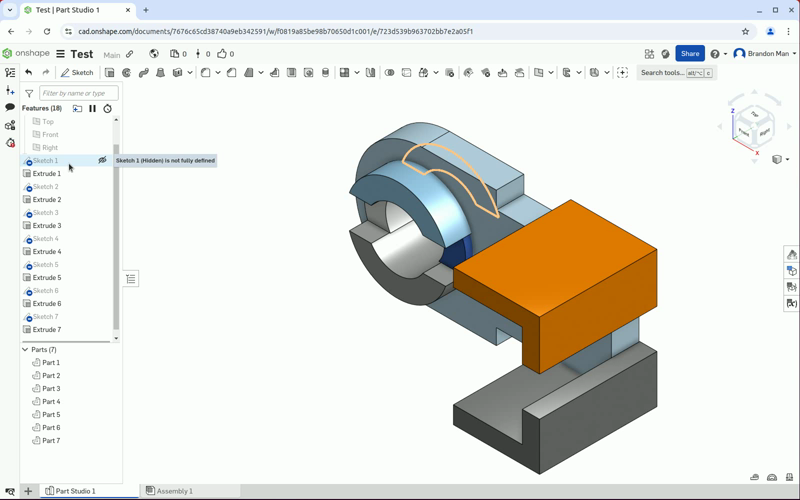
click(69, 163)